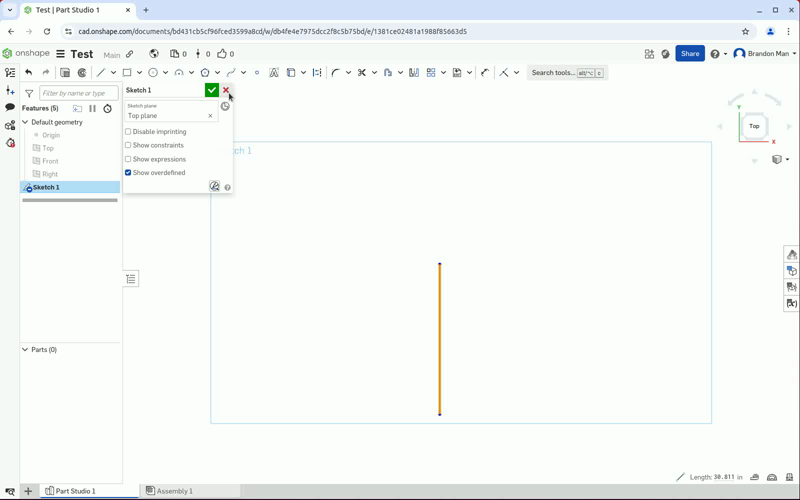
key(shift+h)
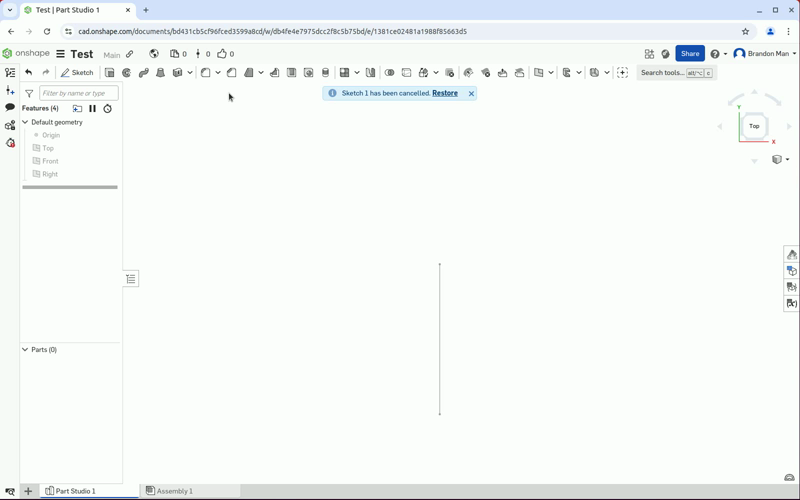
mouse_move(73, 352)
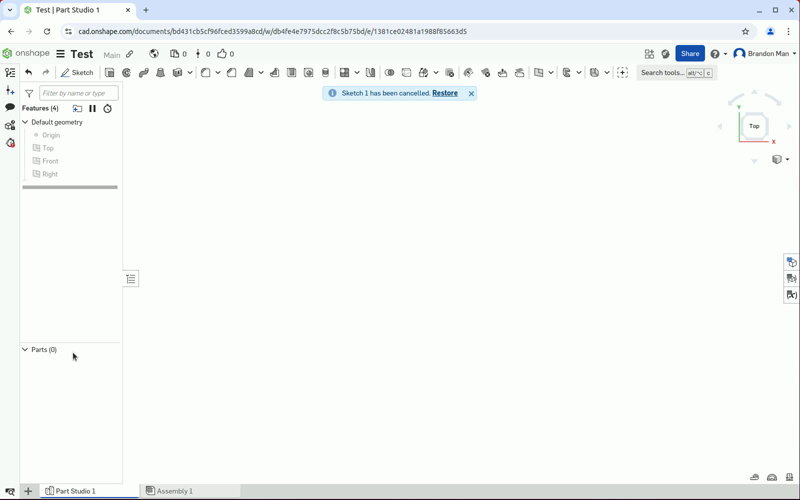
key(y)
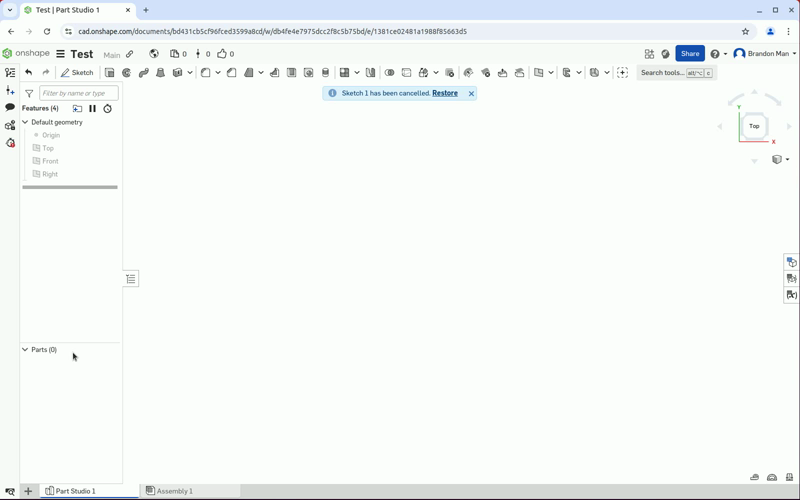
key(shift+p)
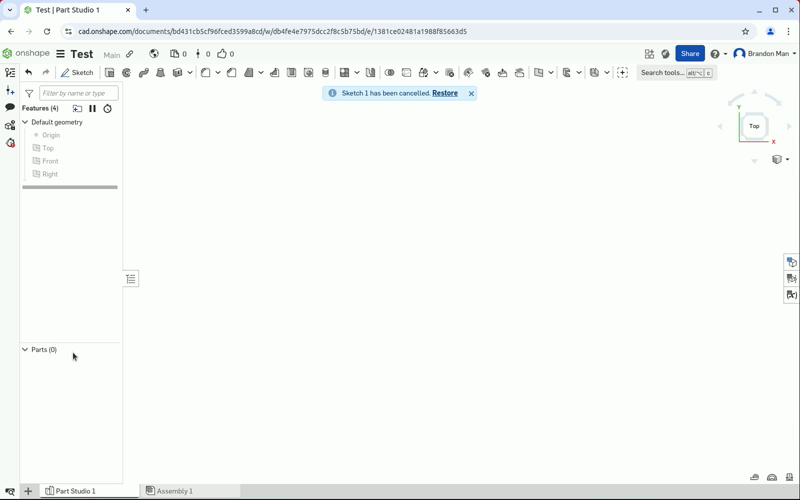
key(space)
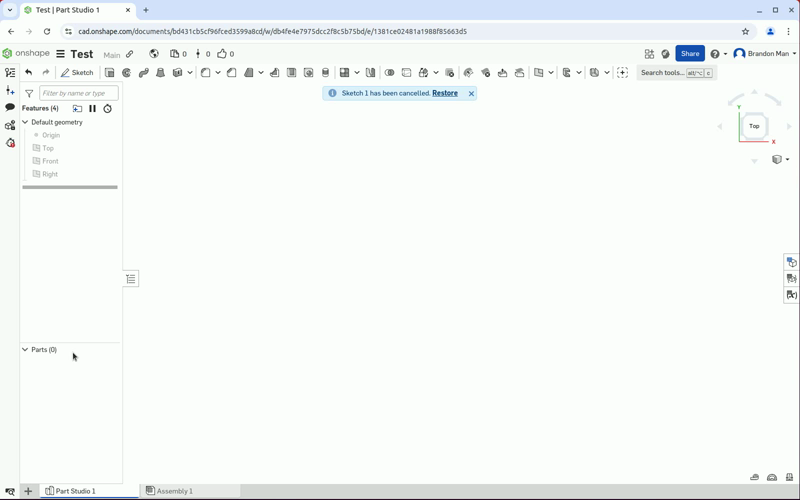
key_down(shift)
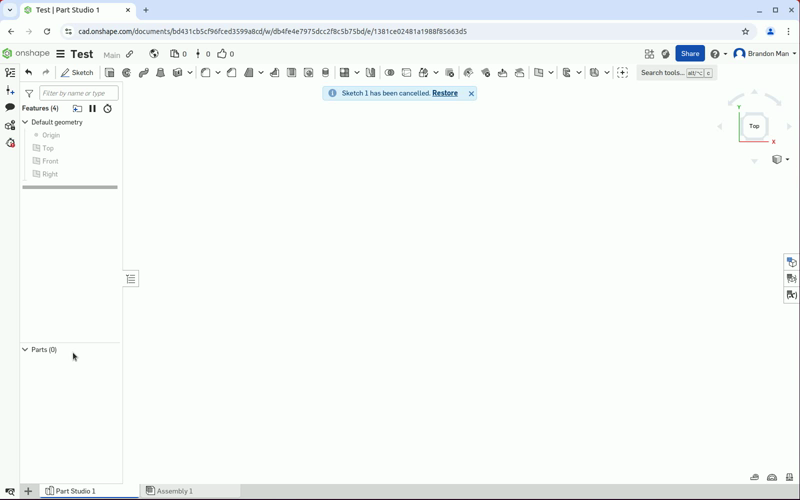
key(up)
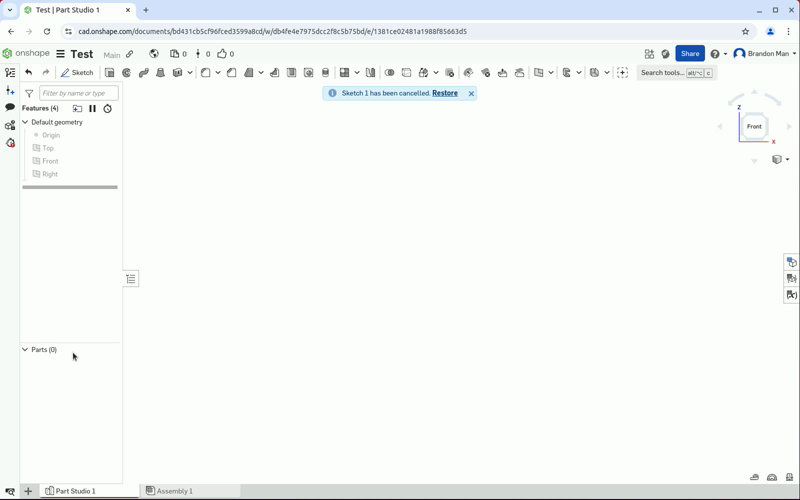
key_up(shift)
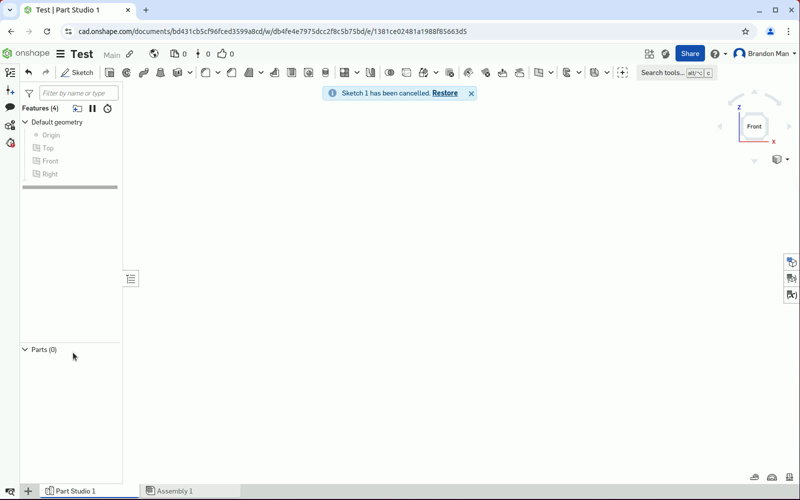
mouse_move(73, 352)
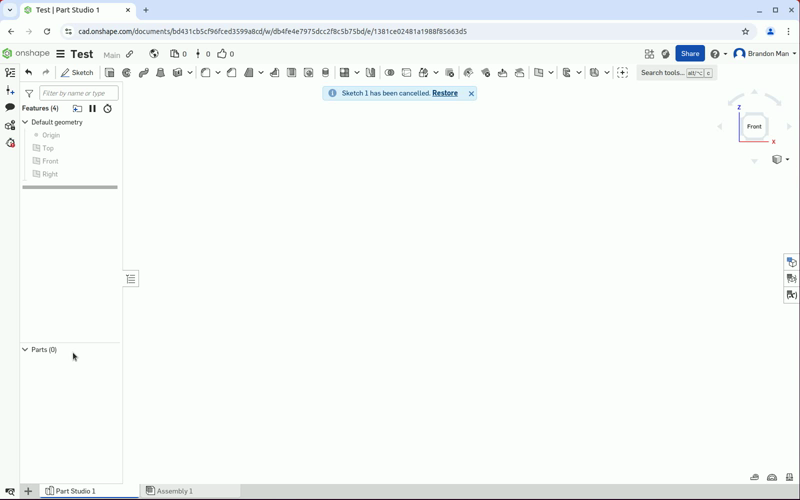
key(shift+y)
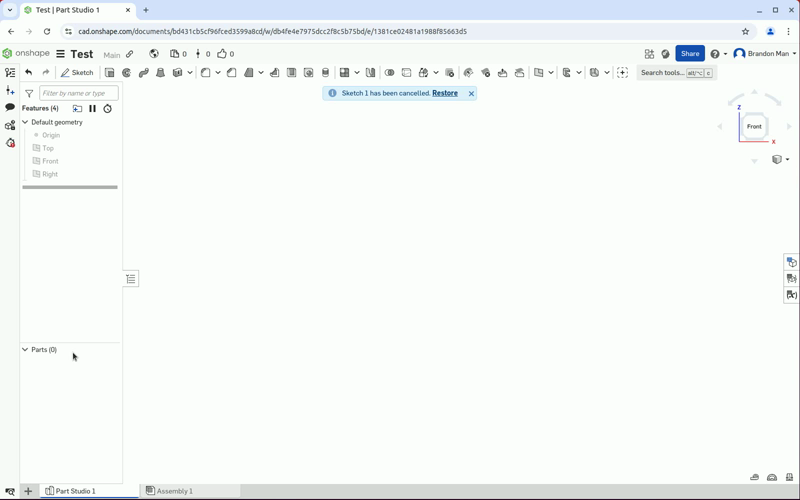
key(shift+s)
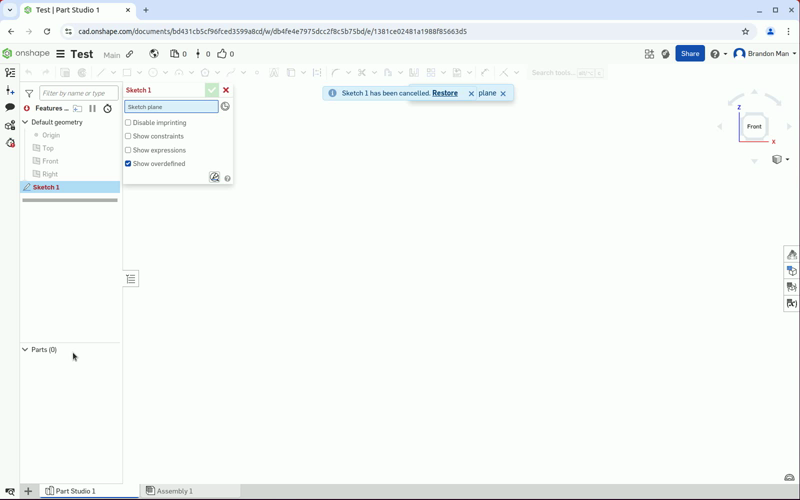
mouse_move(73, 163)
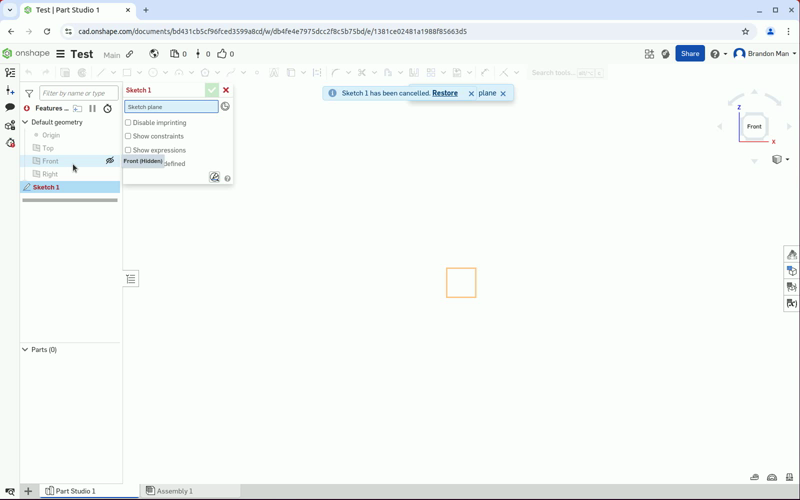
click(73, 163)
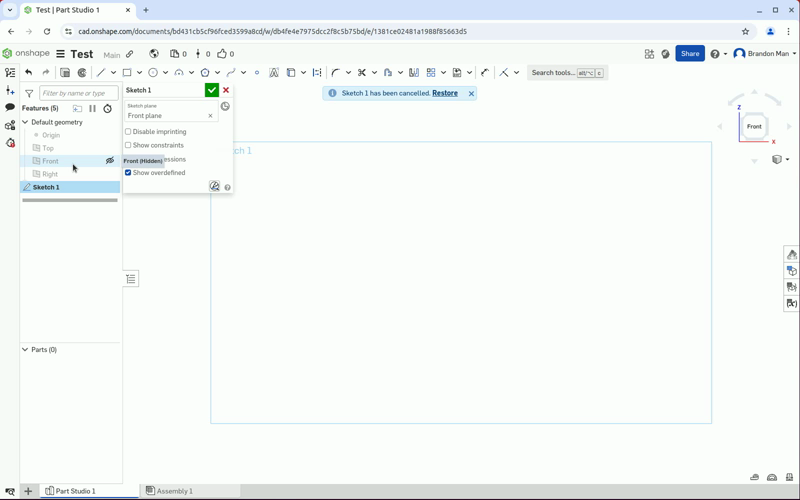
mouse_move(73, 352)
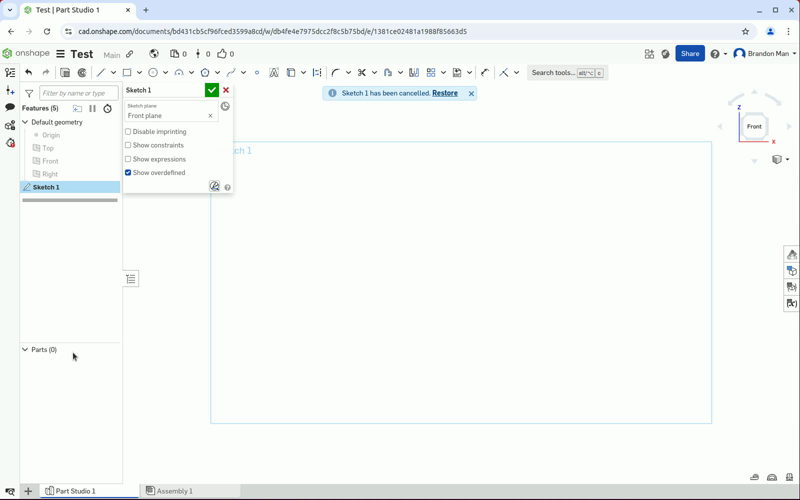
key(y)
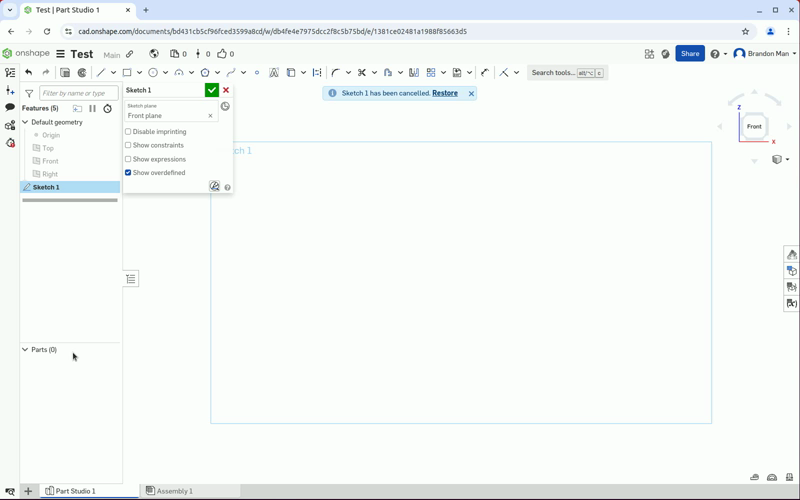
key(l)
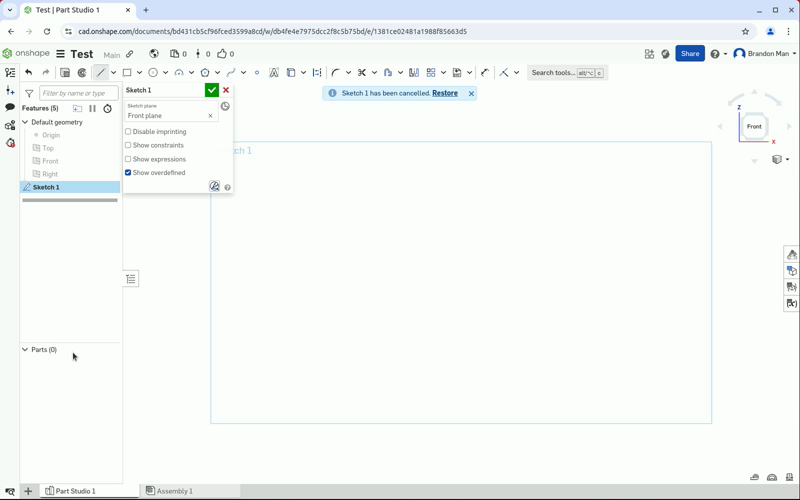
key_down(shift)
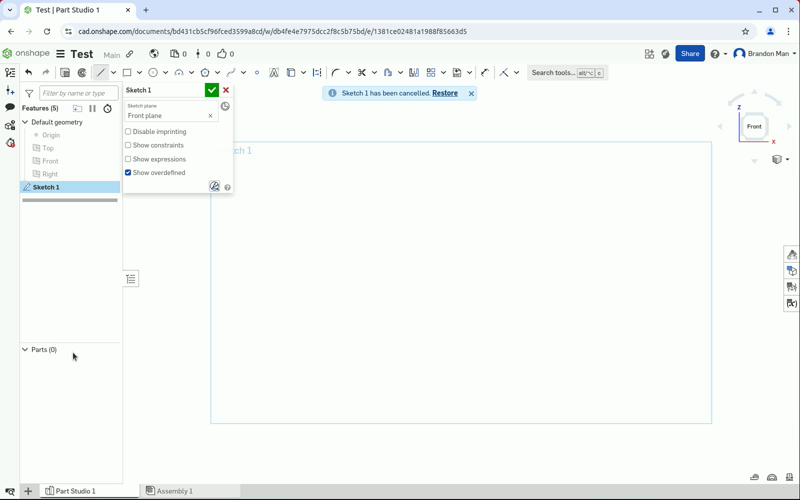
mouse_move(348, 320)
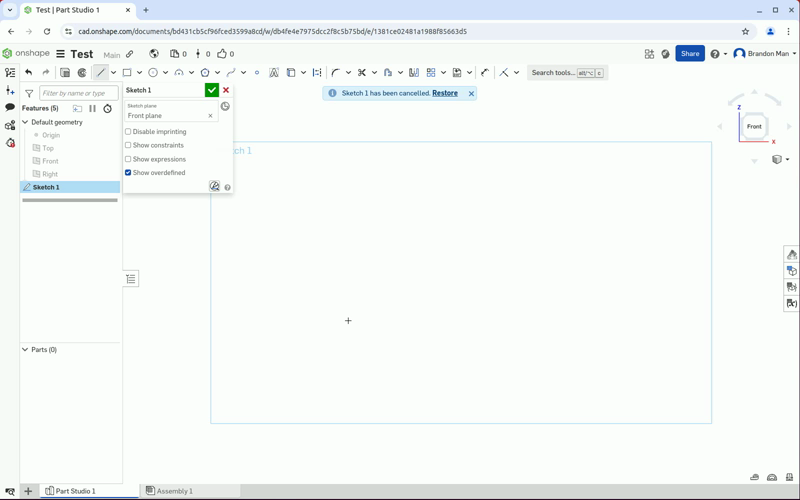
click(348, 320)
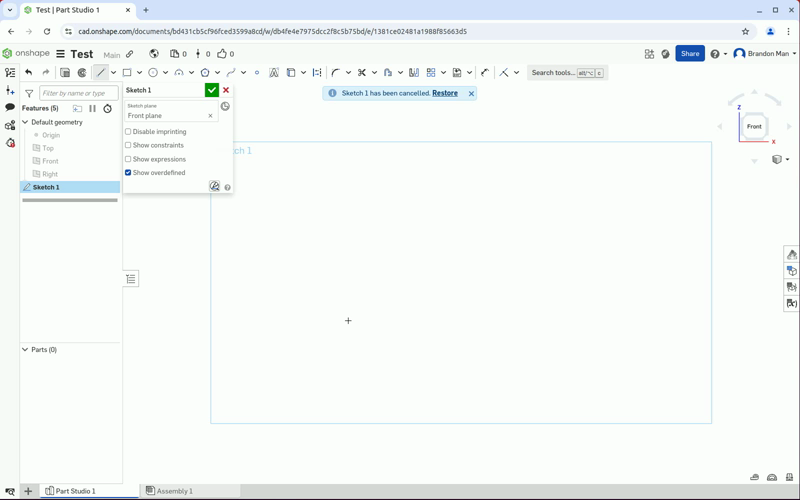
key_up(shift)
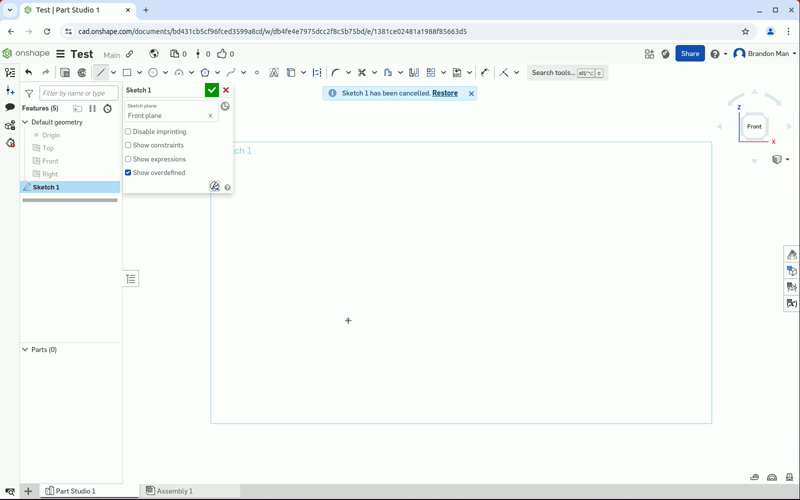
key_down(shift)
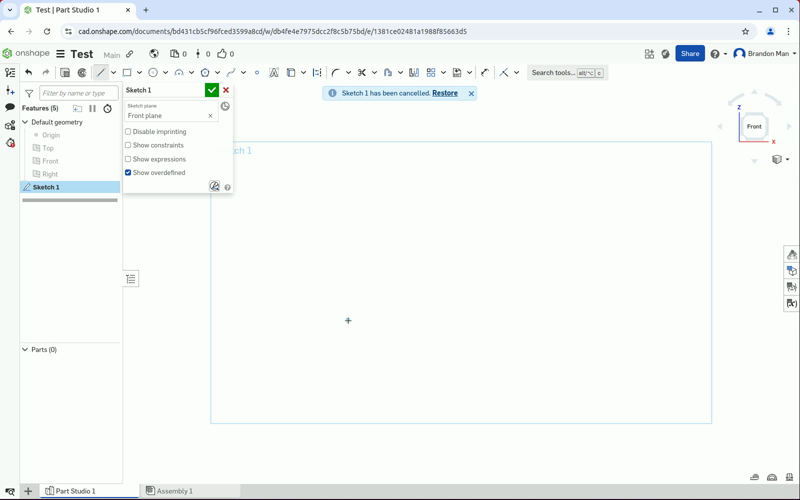
mouse_move(378, 320)
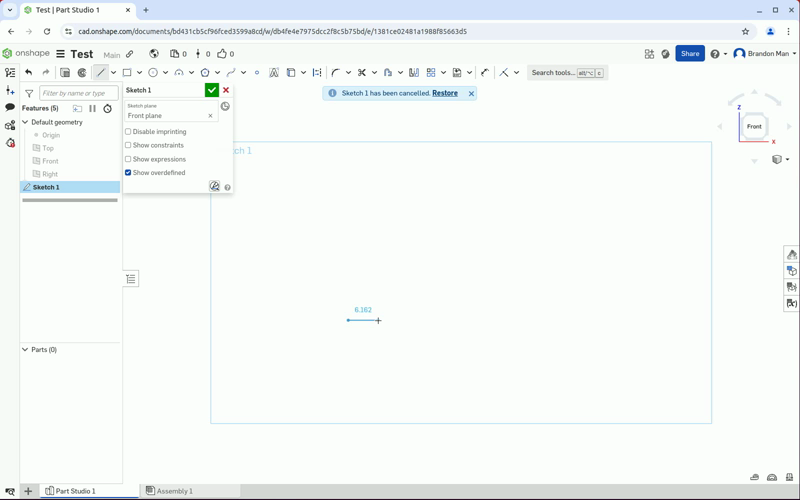
mouse_move(351, 320)
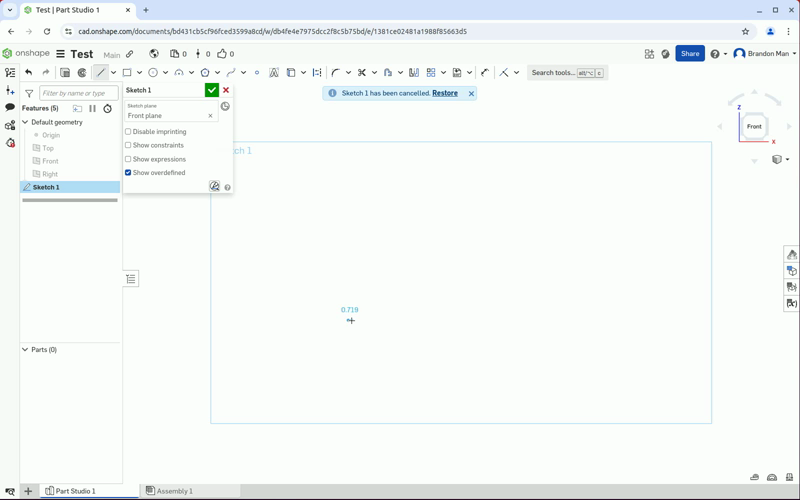
scroll(6)
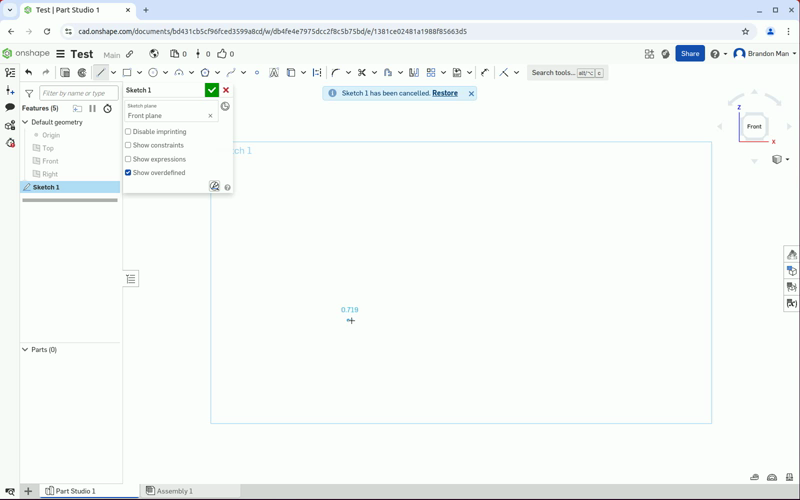
scroll(6)
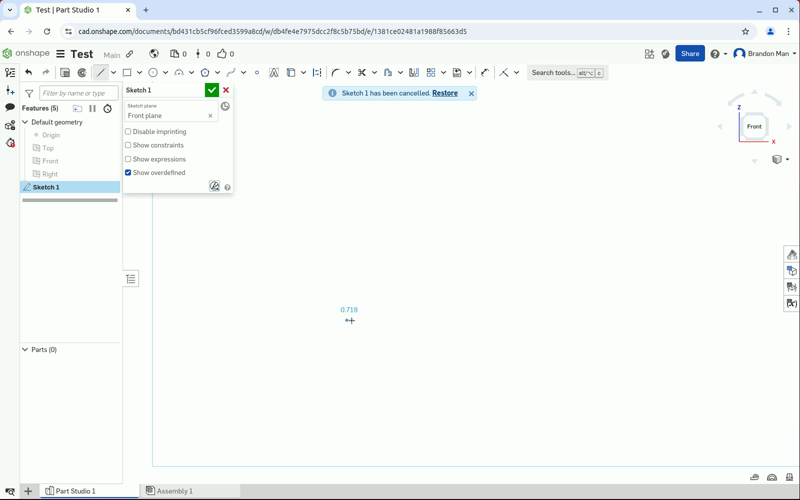
scroll(6)
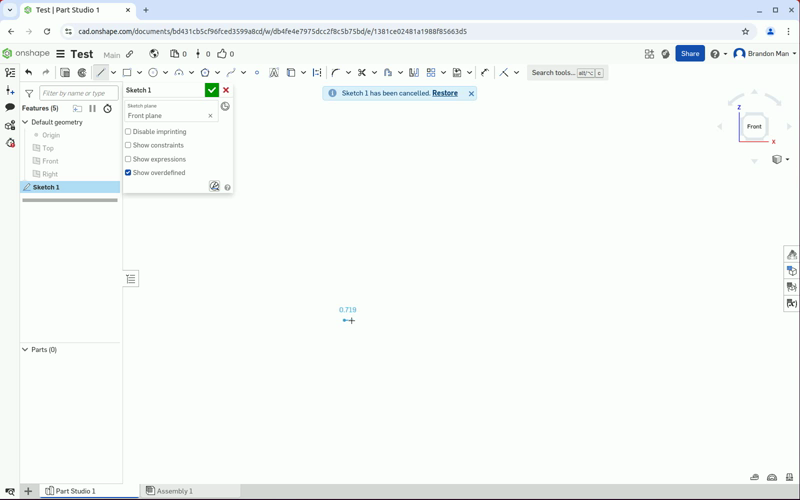
scroll(6)
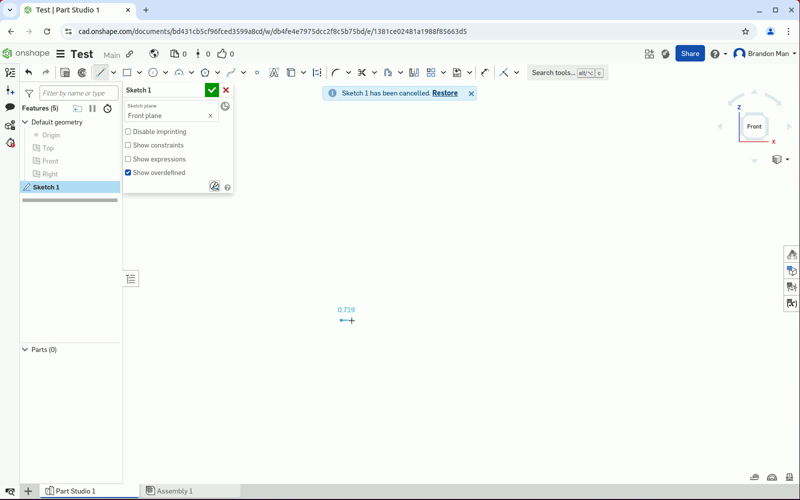
scroll(6)
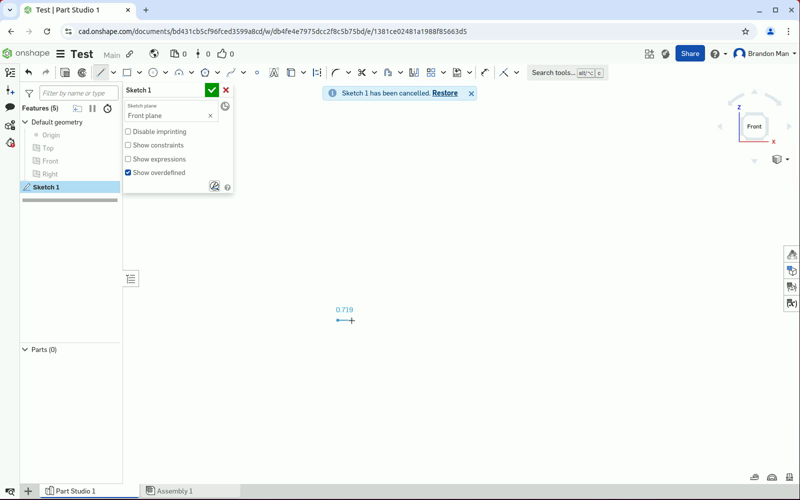
scroll(6)
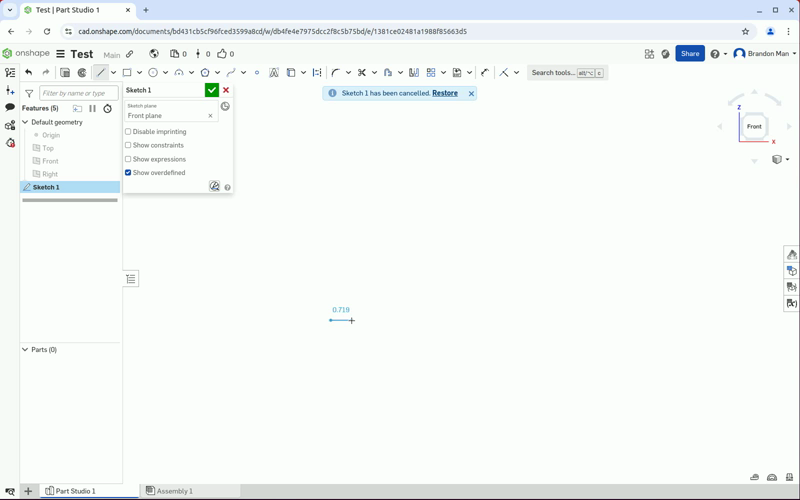
scroll(6)
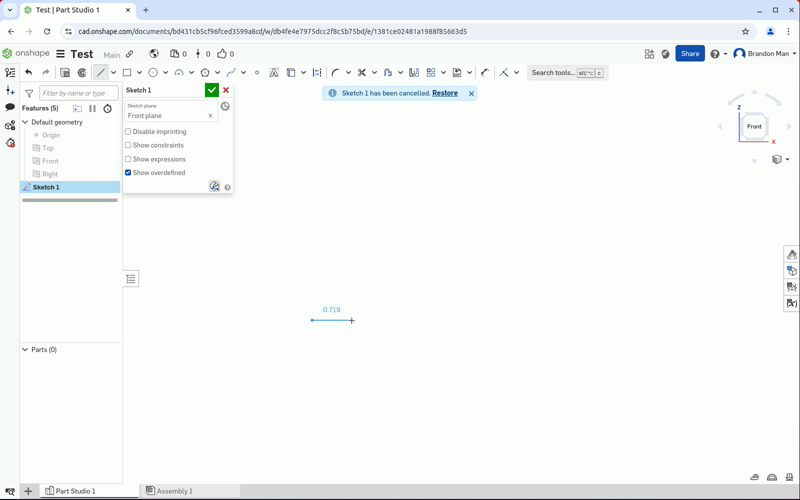
click(351, 320)
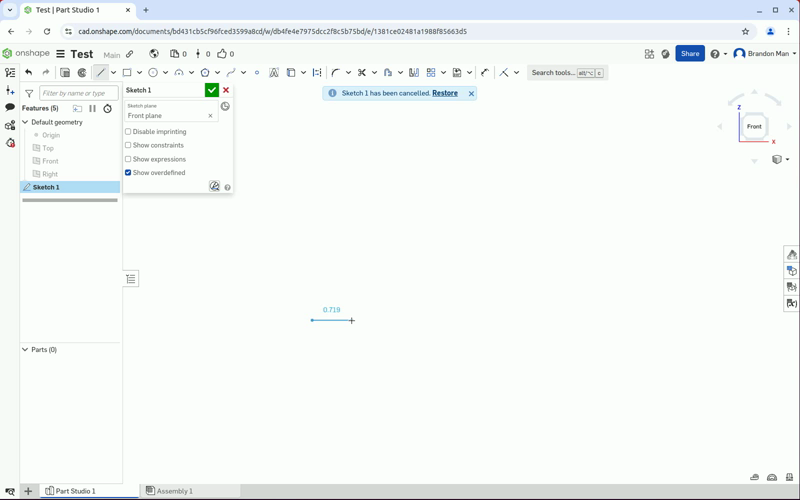
scroll(-6)
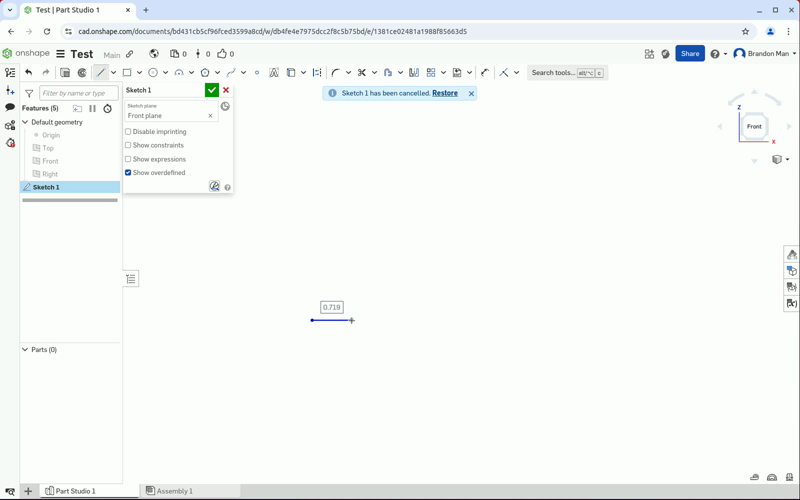
scroll(-6)
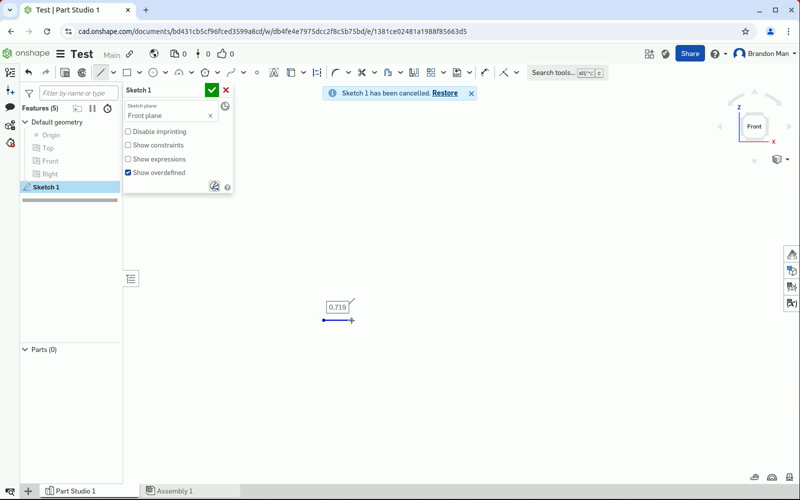
scroll(-6)
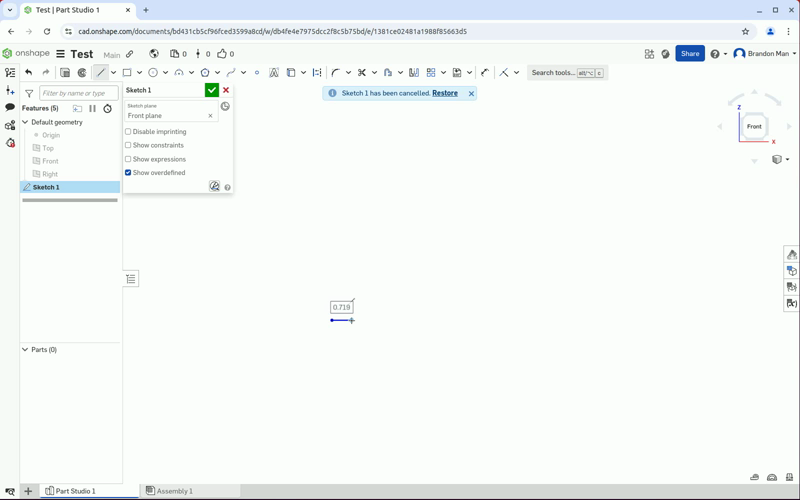
scroll(-6)
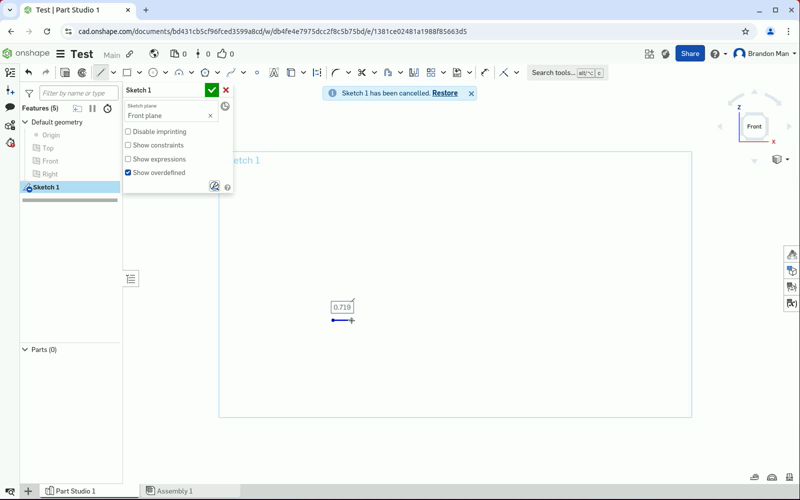
scroll(-6)
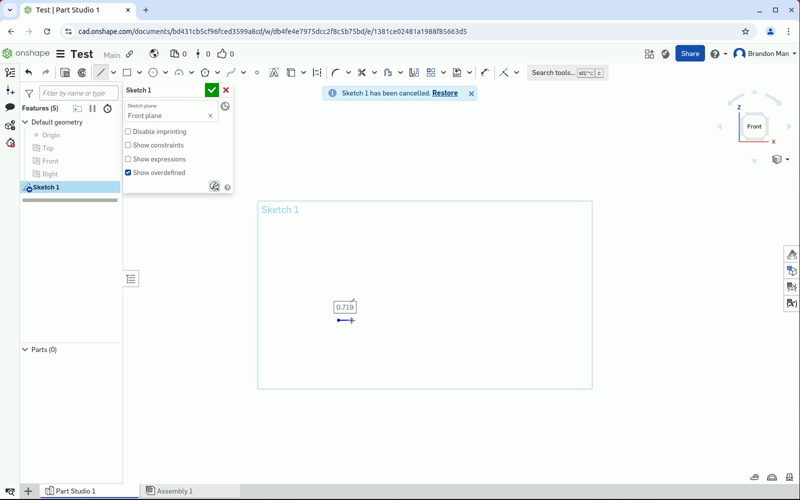
scroll(-6)
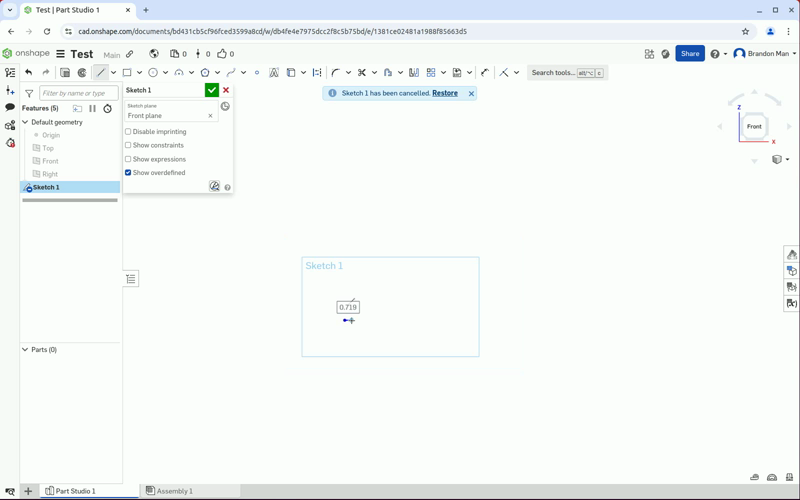
scroll(-6)
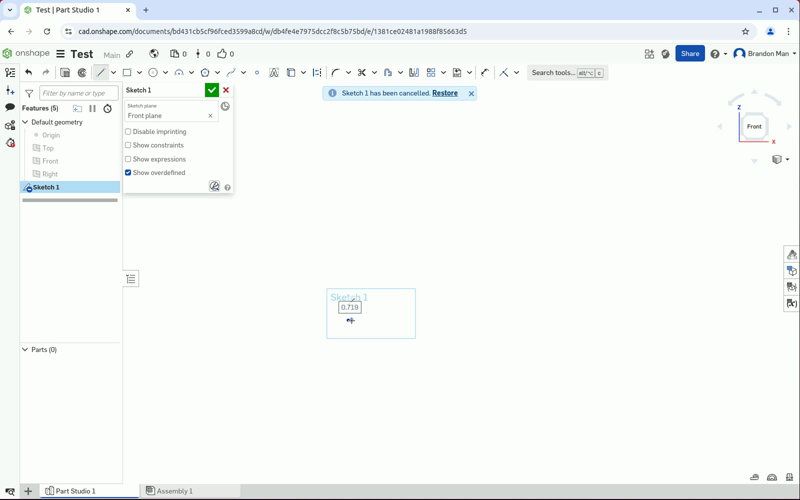
key_up(shift)
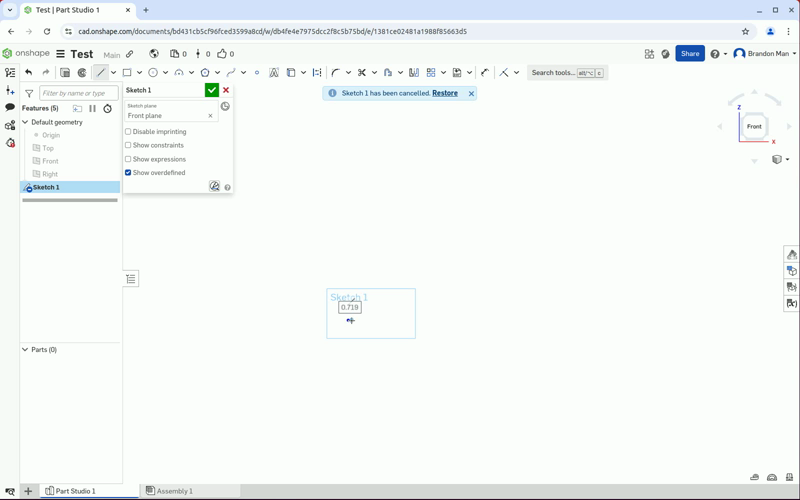
key_down(shift)
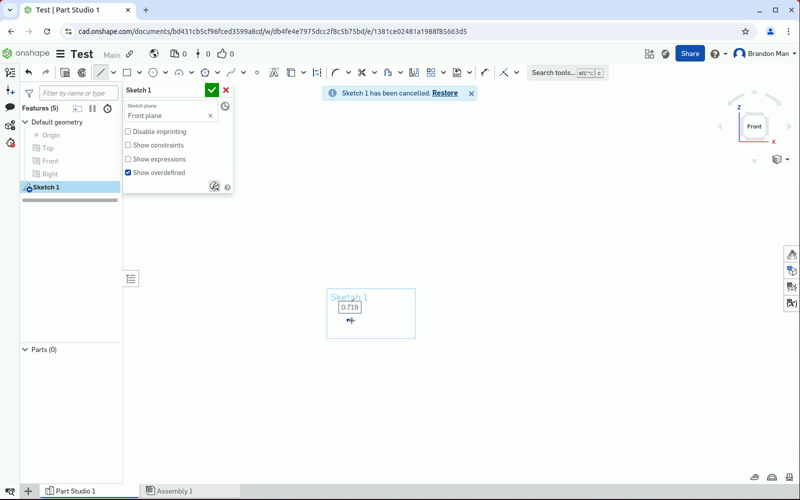
mouse_move(351, 243)
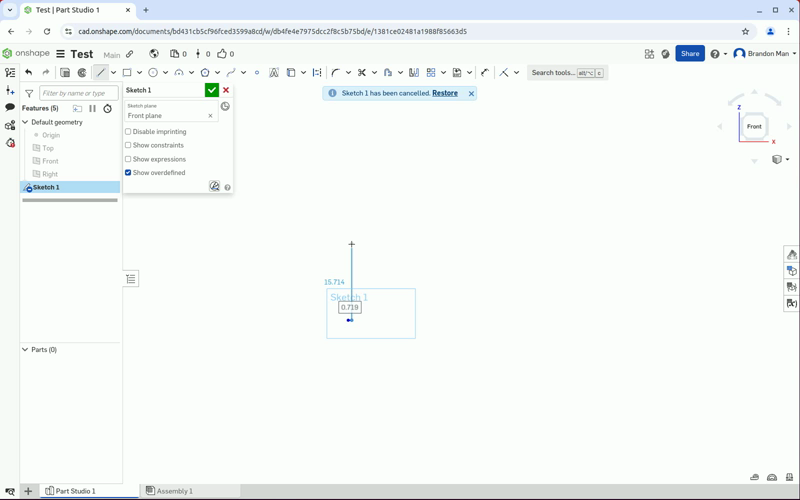
click(351, 243)
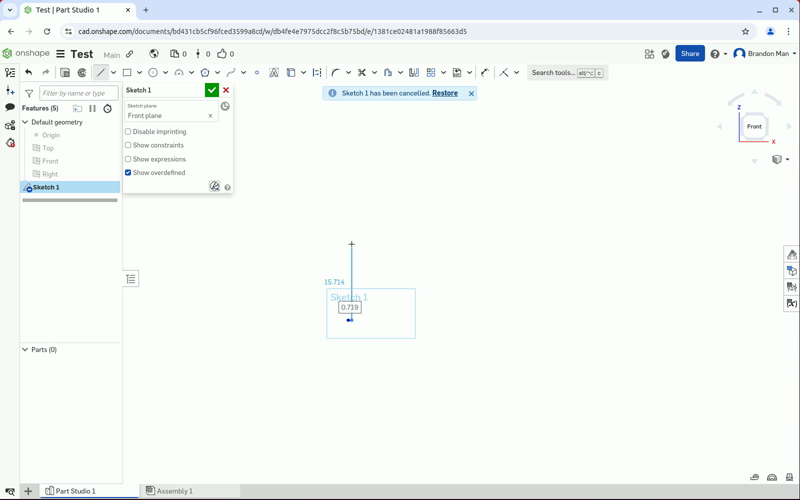
key_up(shift)
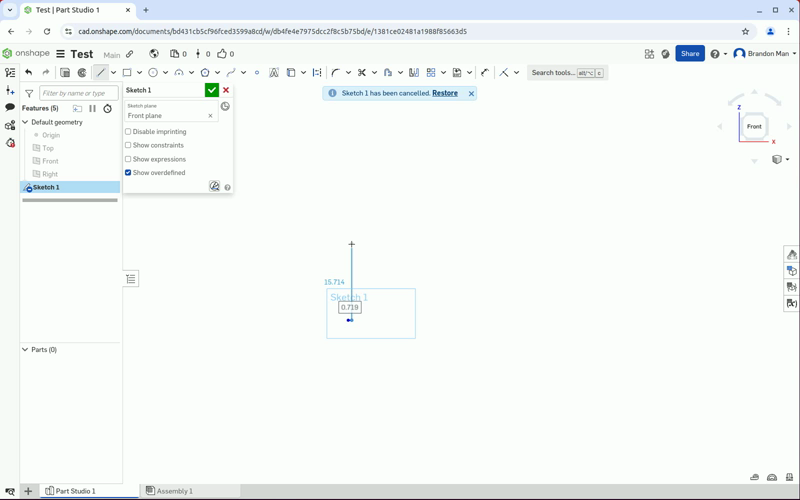
key_down(shift)
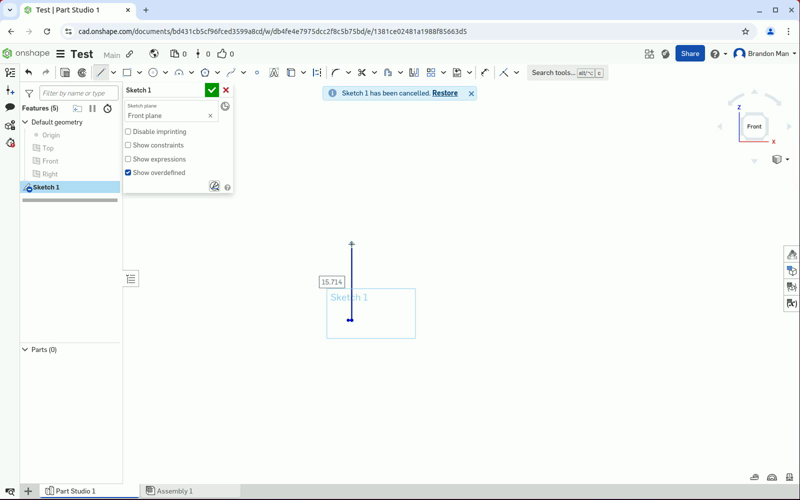
mouse_move(381, 243)
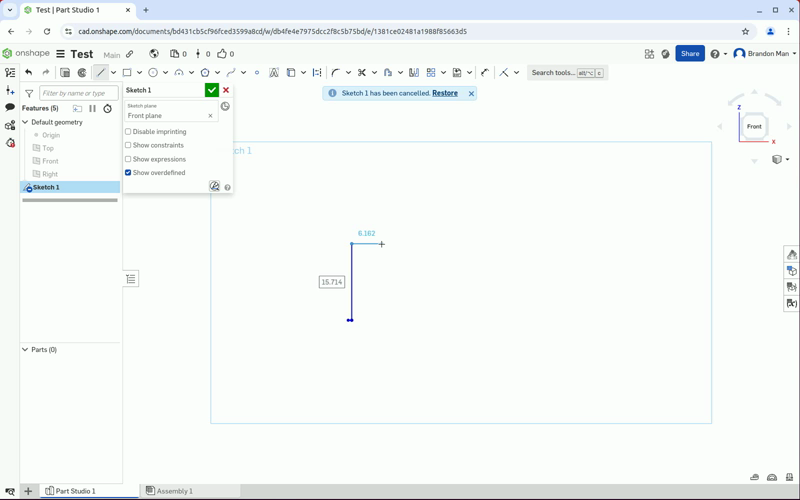
mouse_move(348, 243)
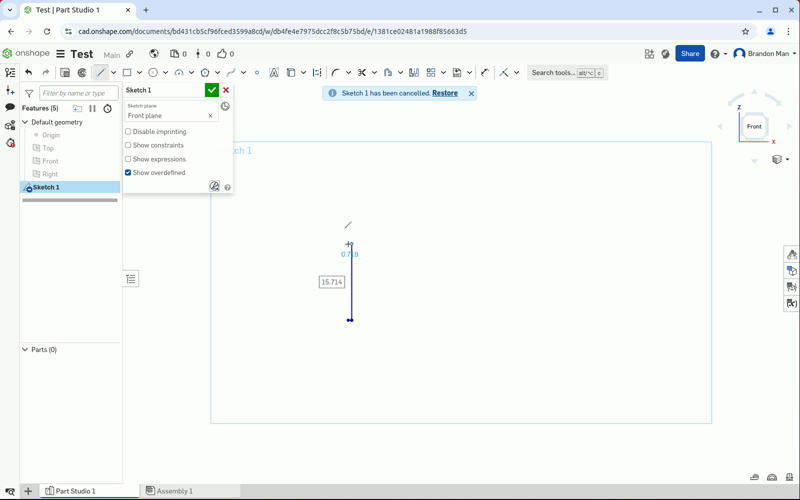
scroll(6)
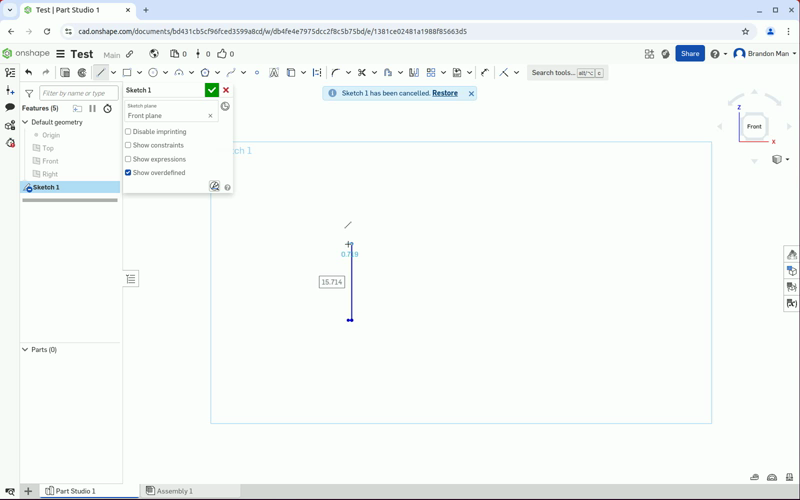
scroll(6)
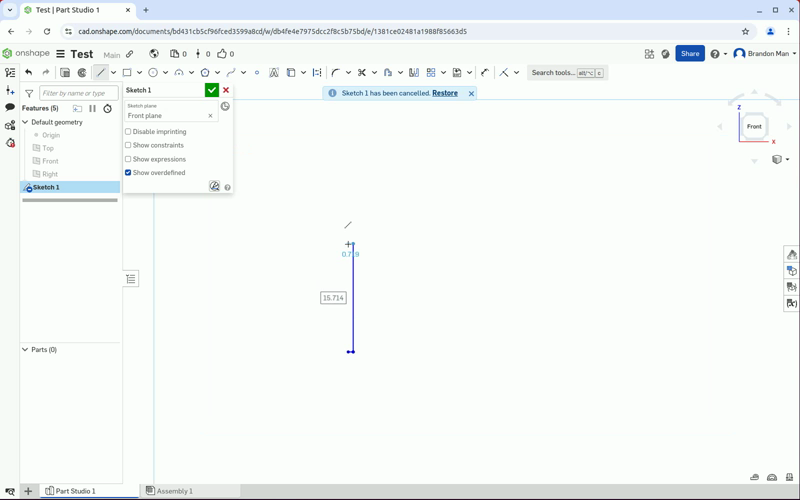
scroll(6)
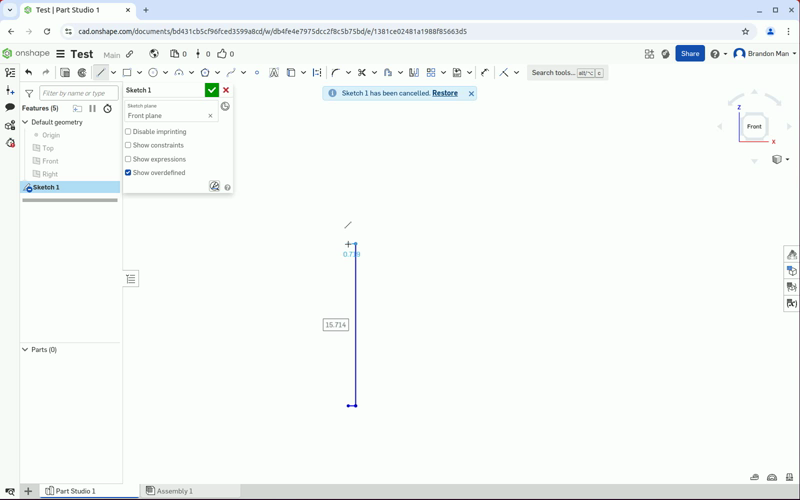
scroll(6)
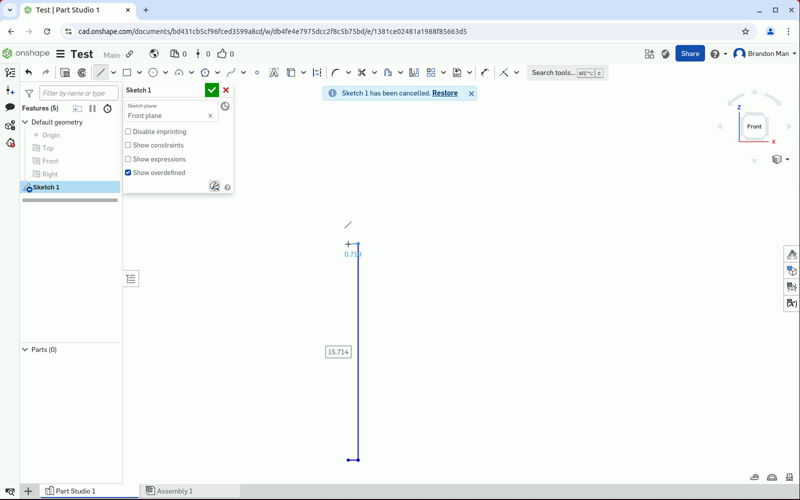
scroll(6)
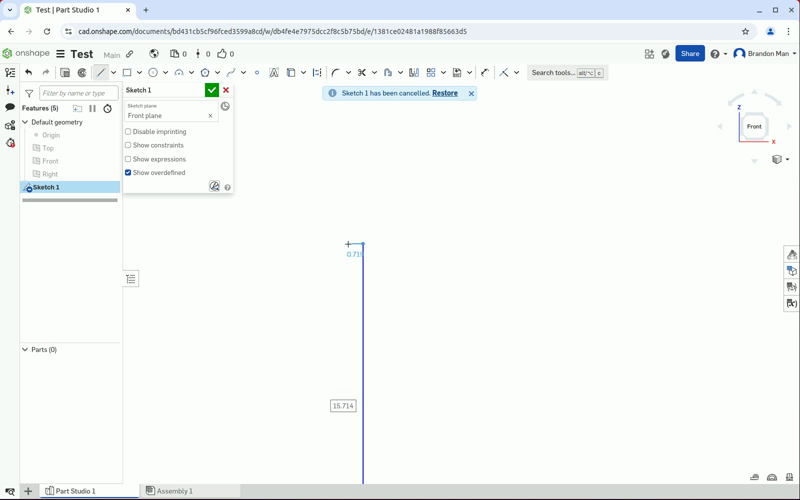
scroll(6)
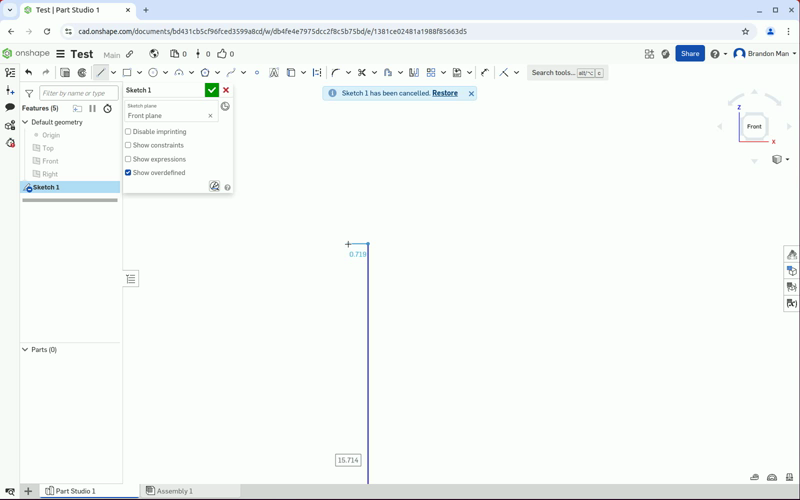
scroll(6)
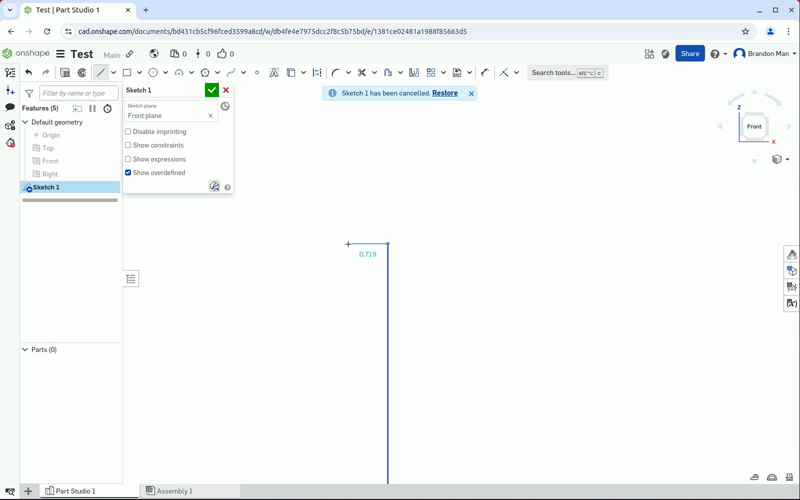
click(348, 243)
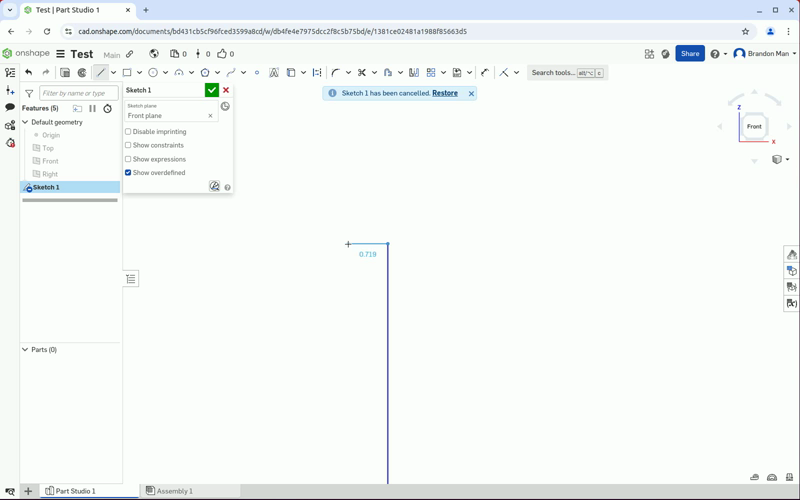
scroll(-6)
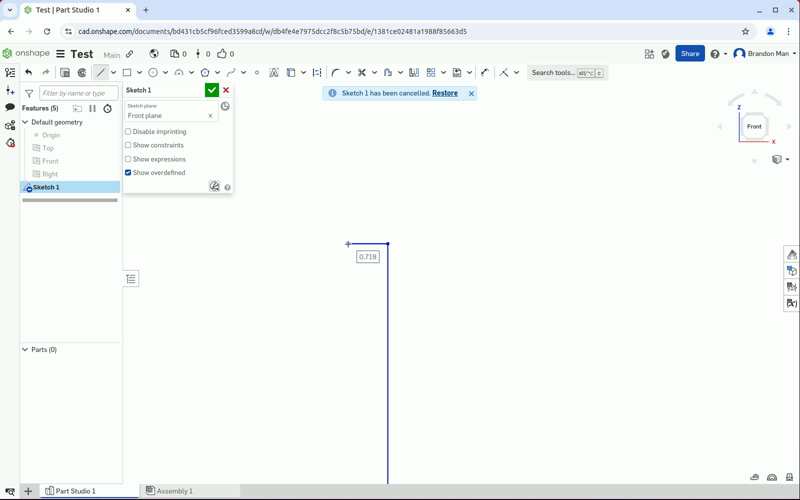
scroll(-6)
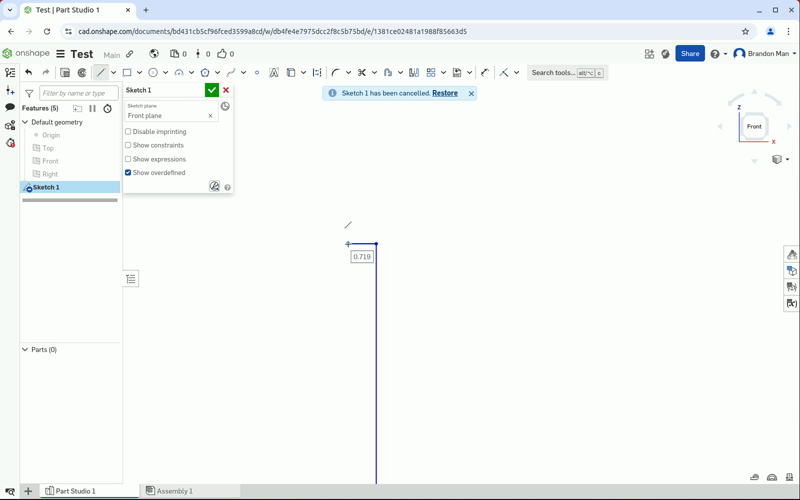
scroll(-6)
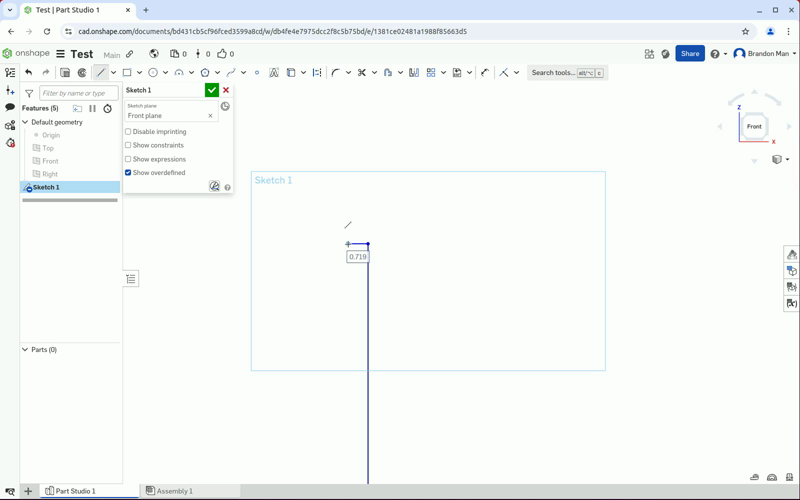
scroll(-6)
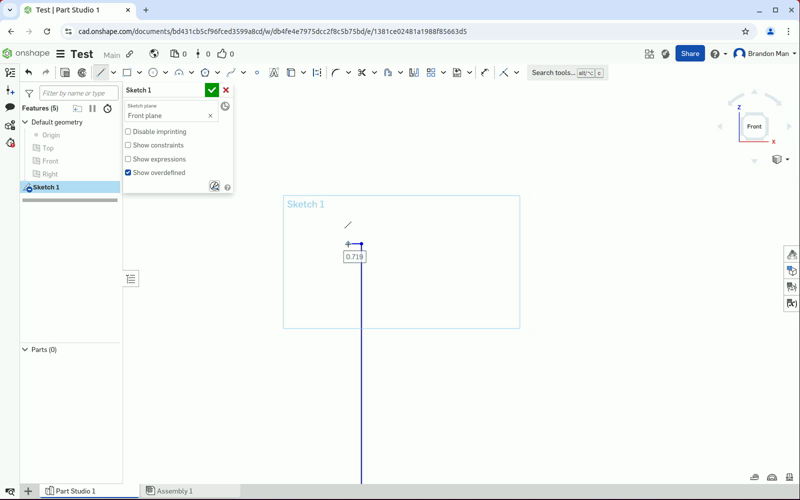
scroll(-6)
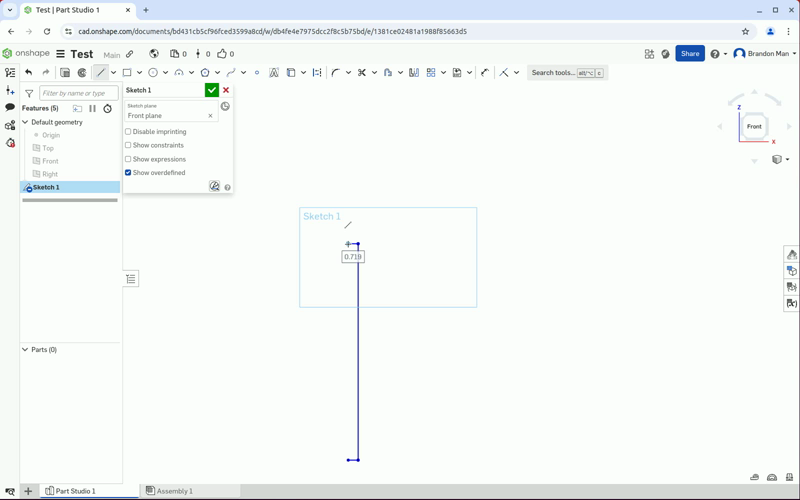
scroll(-6)
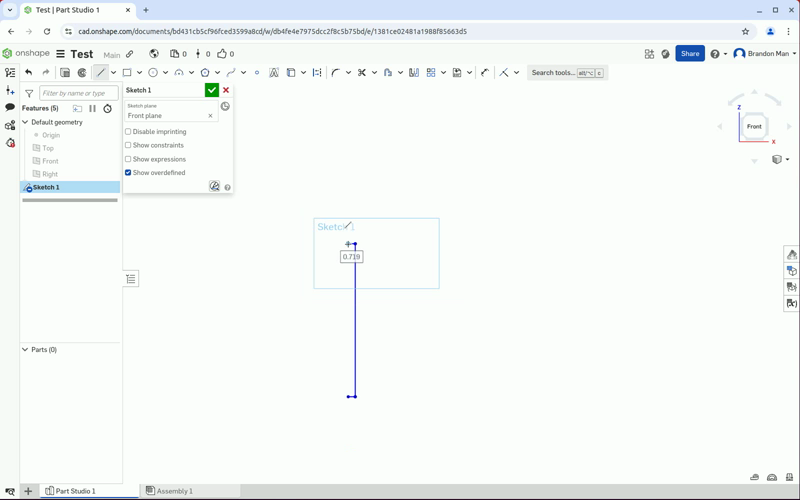
scroll(-6)
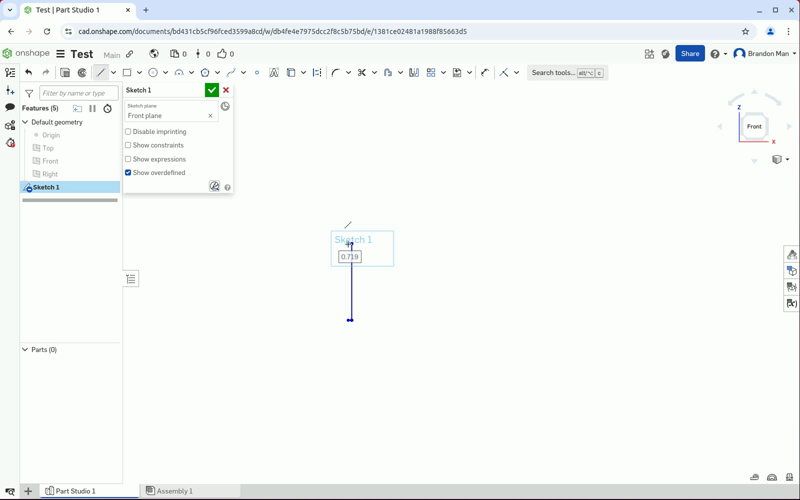
key_up(shift)
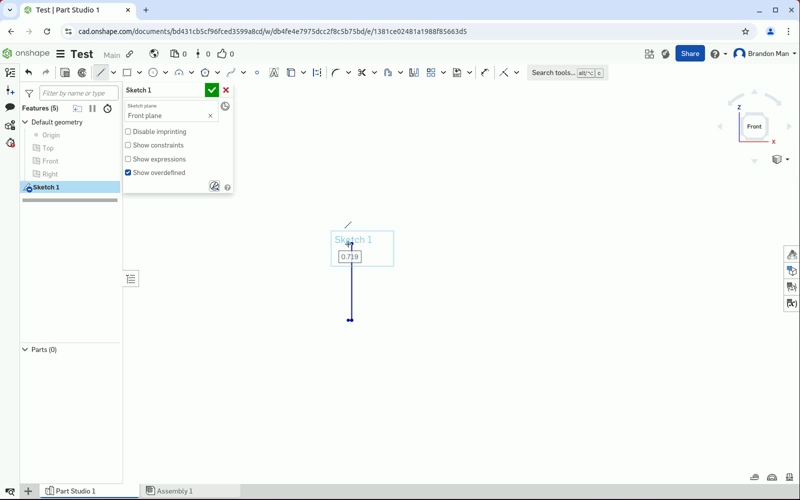
key_down(shift)
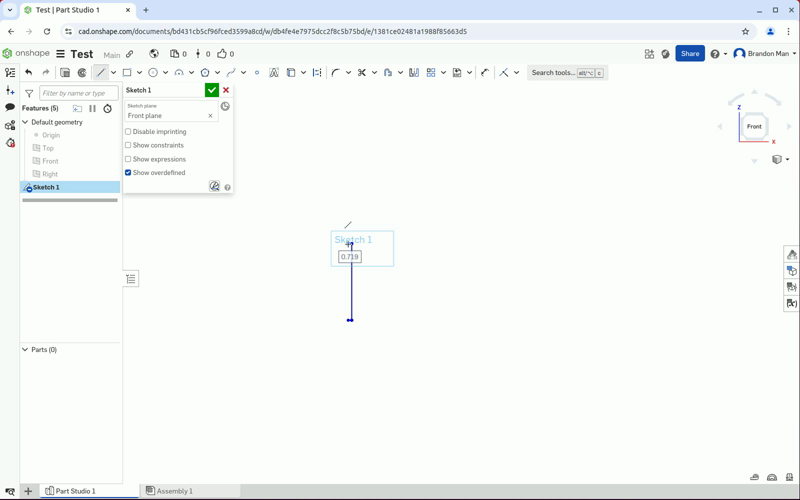
mouse_move(348, 320)
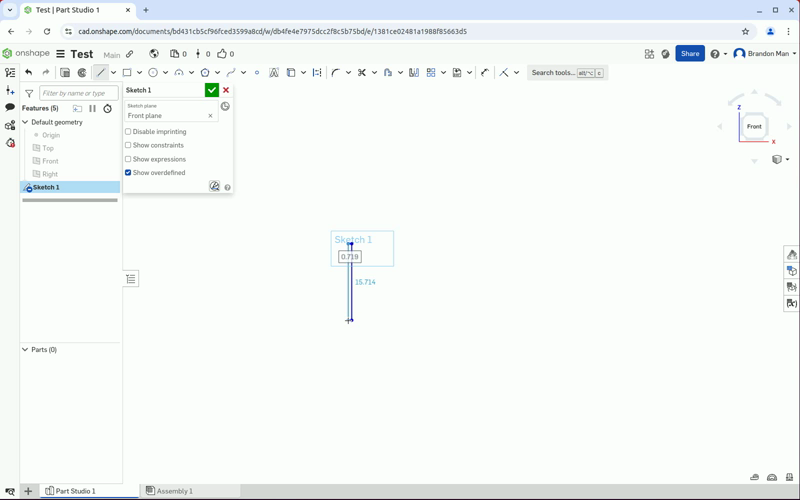
scroll(6)
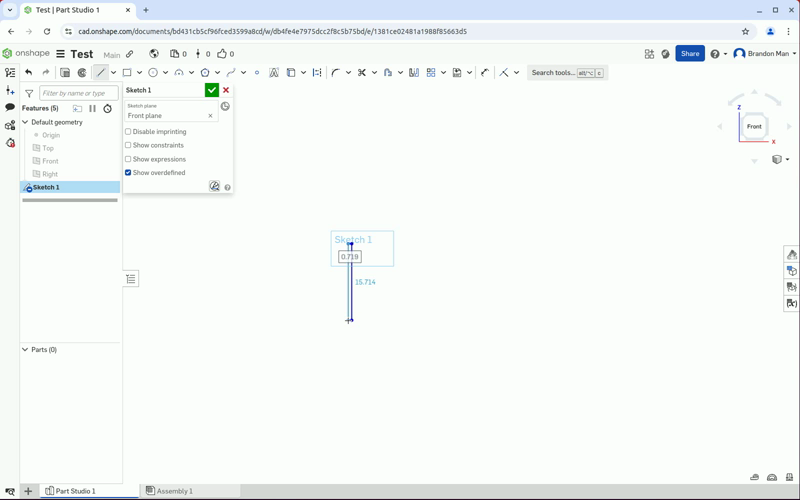
scroll(6)
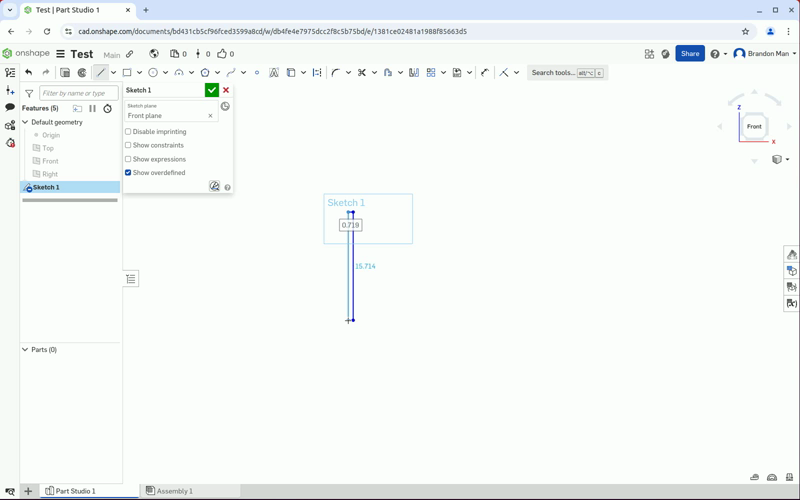
scroll(6)
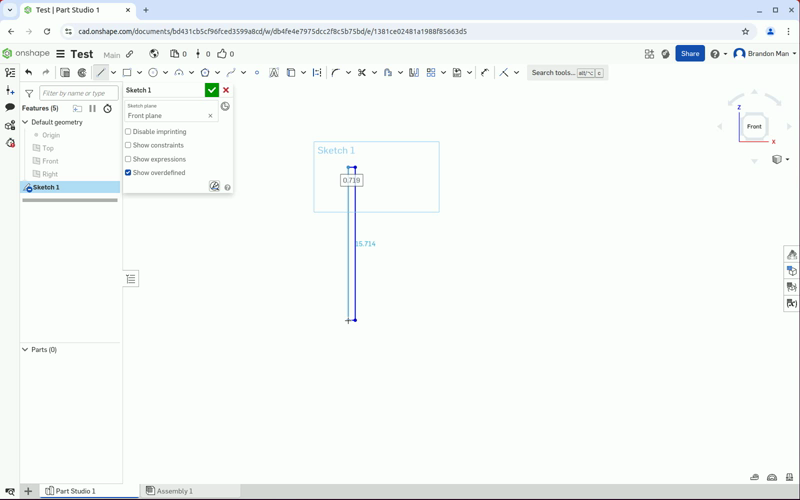
scroll(6)
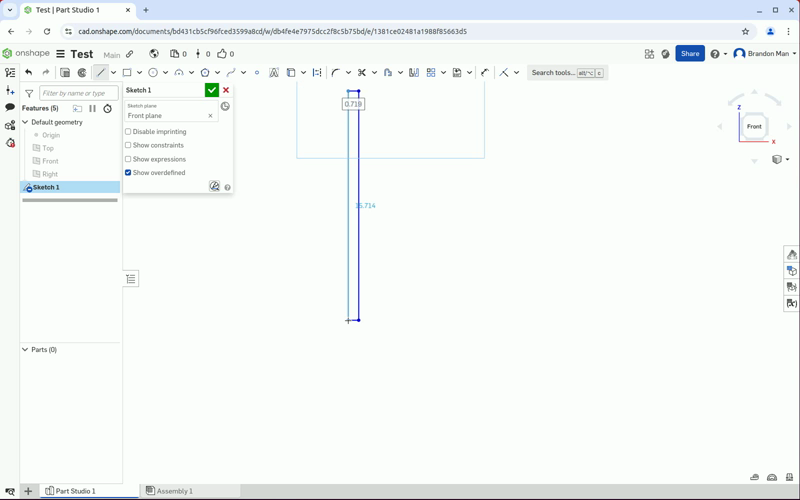
scroll(6)
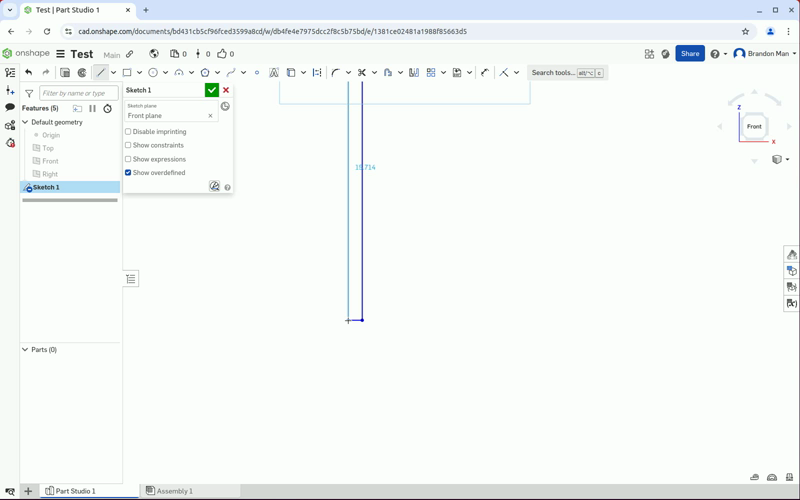
scroll(6)
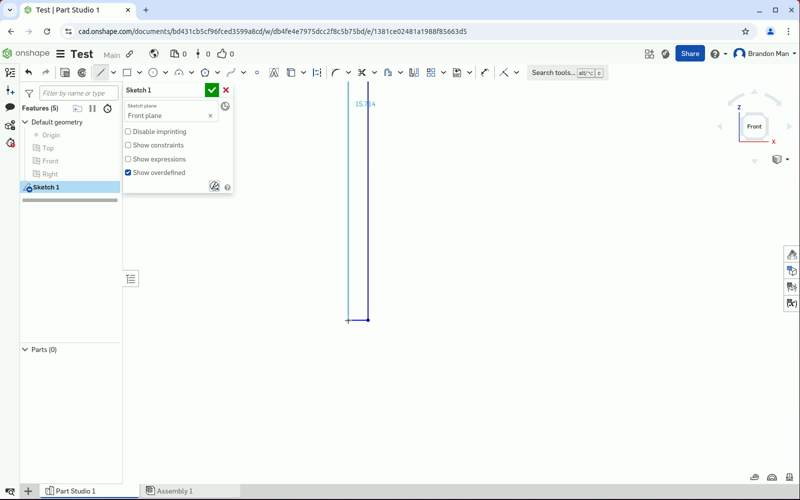
scroll(6)
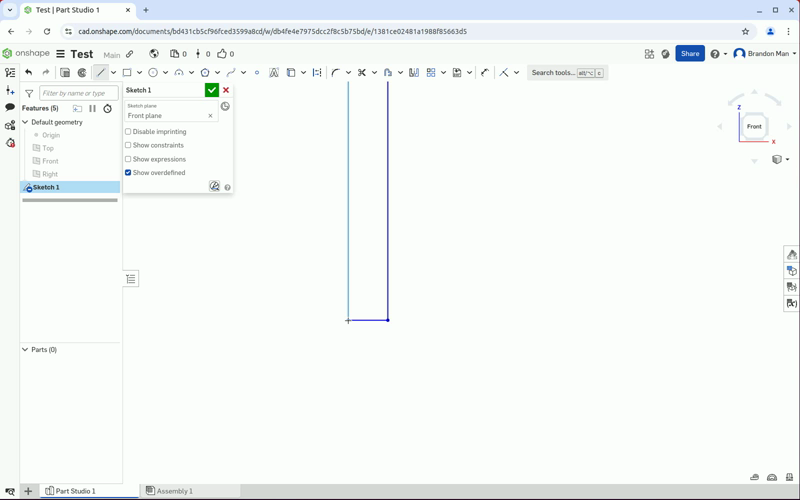
key_up(shift)
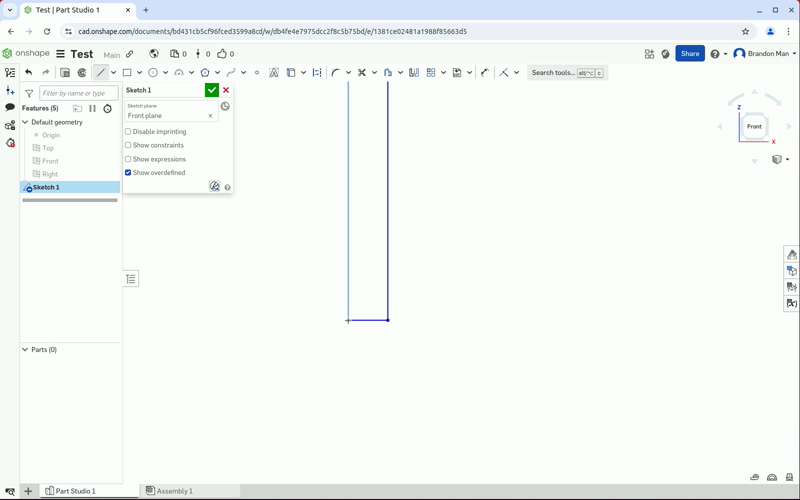
click(348, 320)
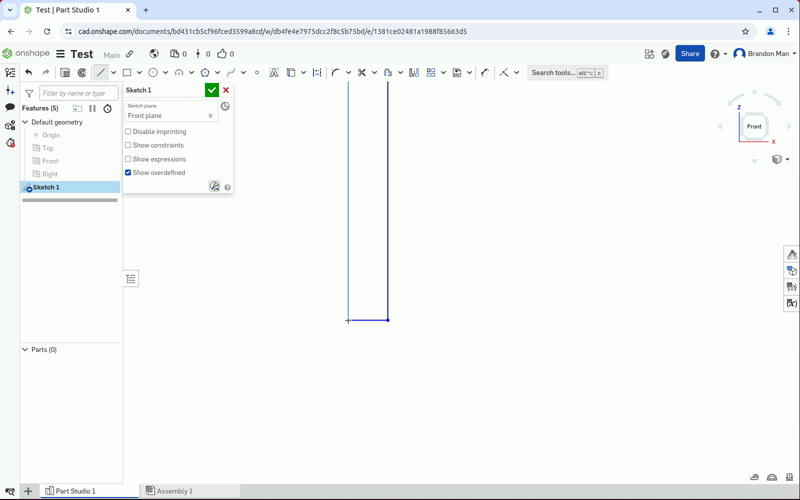
scroll(-6)
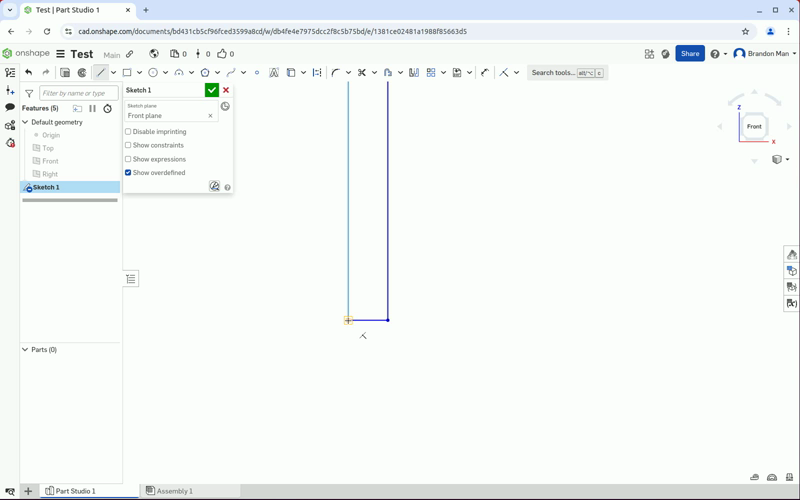
scroll(-6)
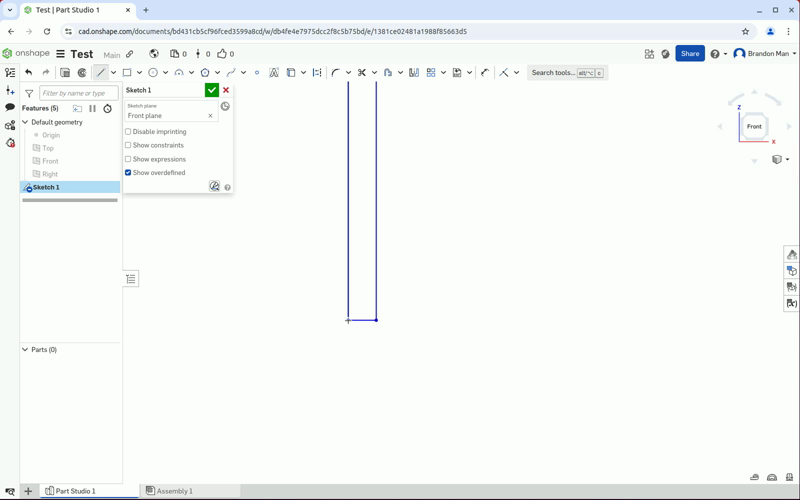
scroll(-6)
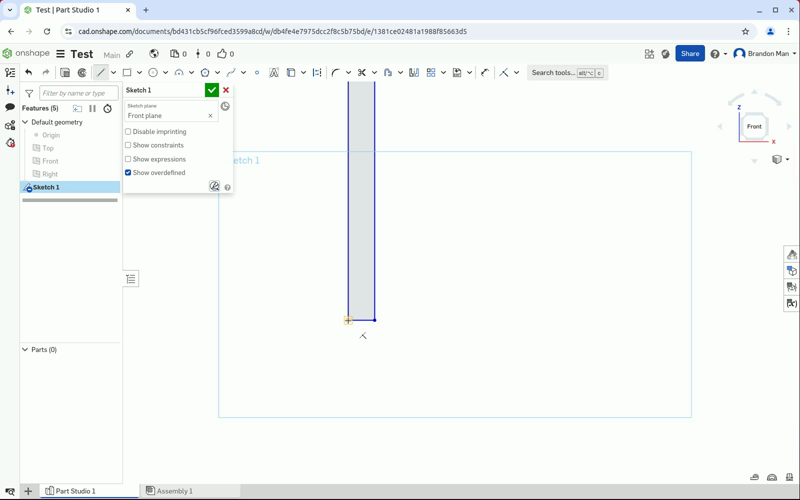
scroll(-6)
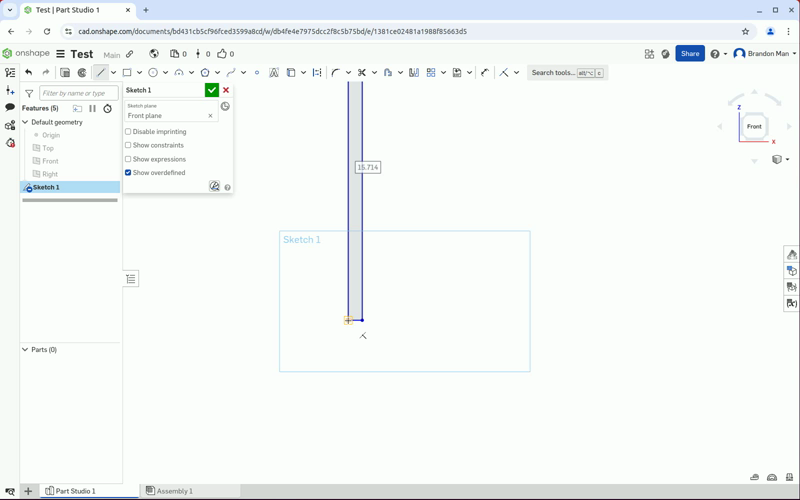
scroll(-6)
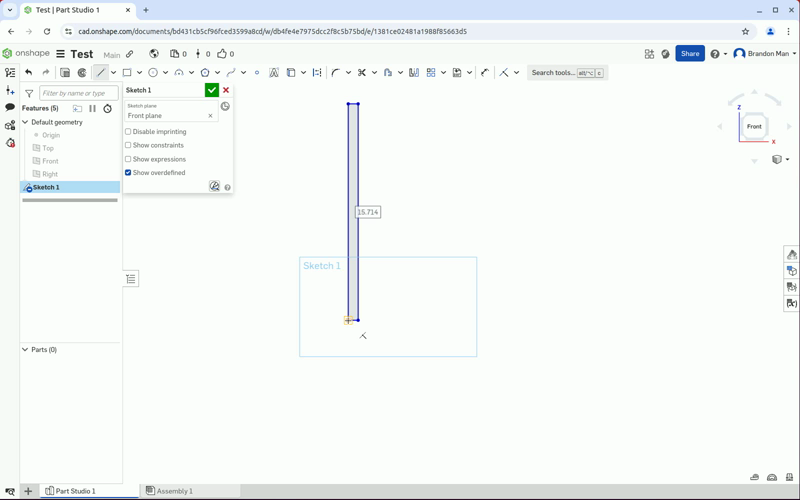
scroll(-6)
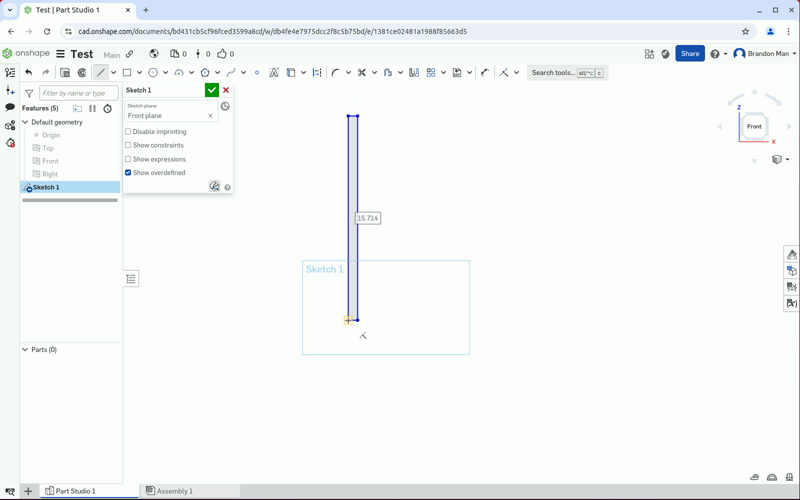
scroll(-6)
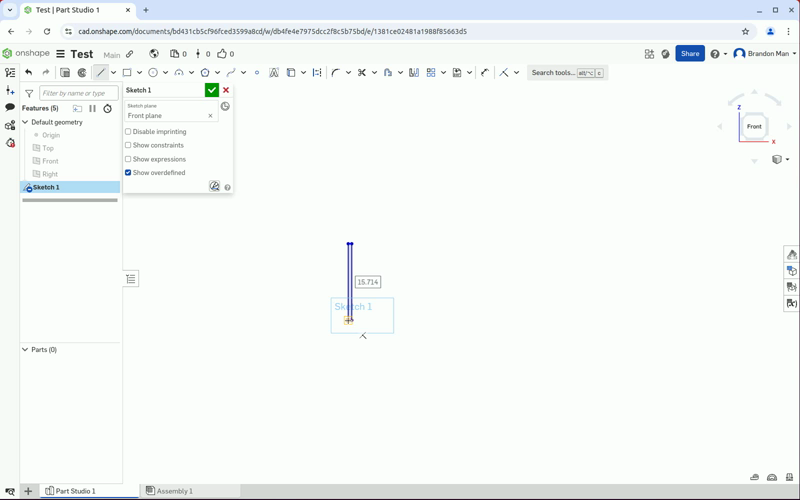
key(esc)
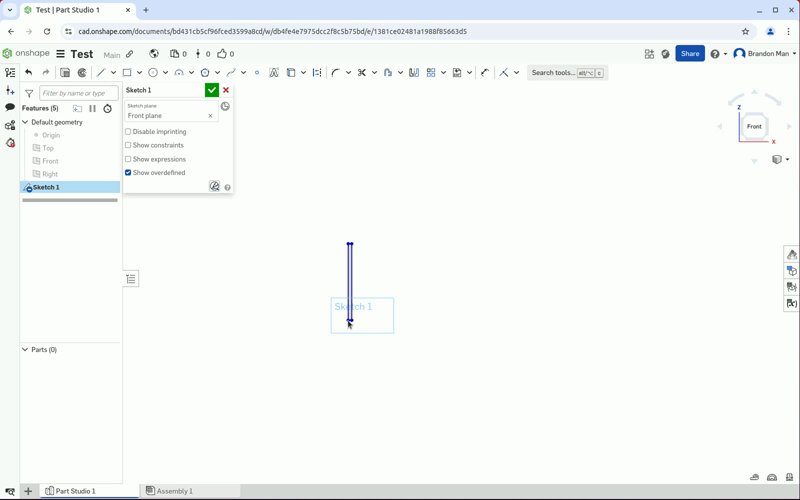
mouse_move(350, 269)
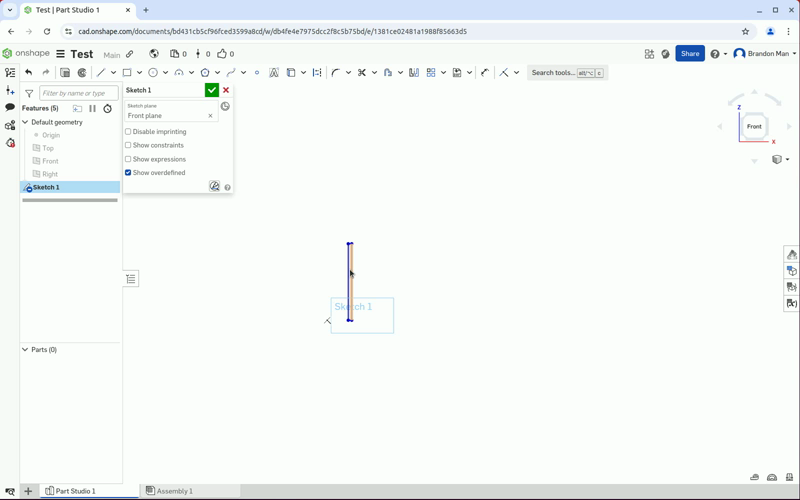
scroll(6)
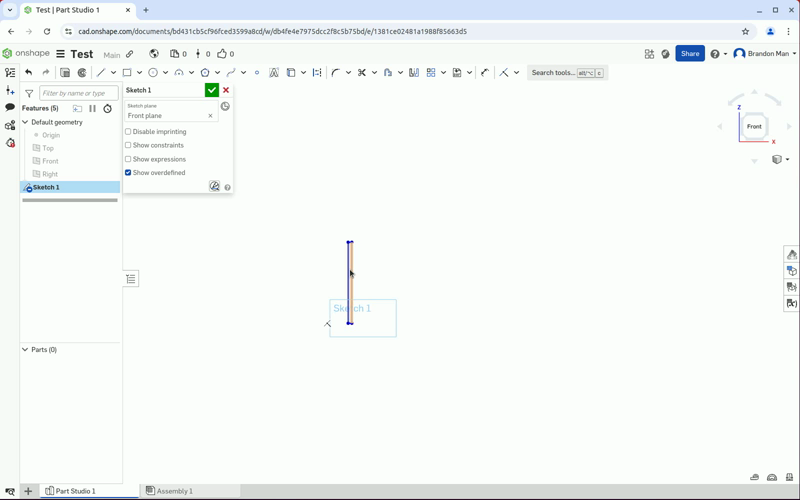
scroll(6)
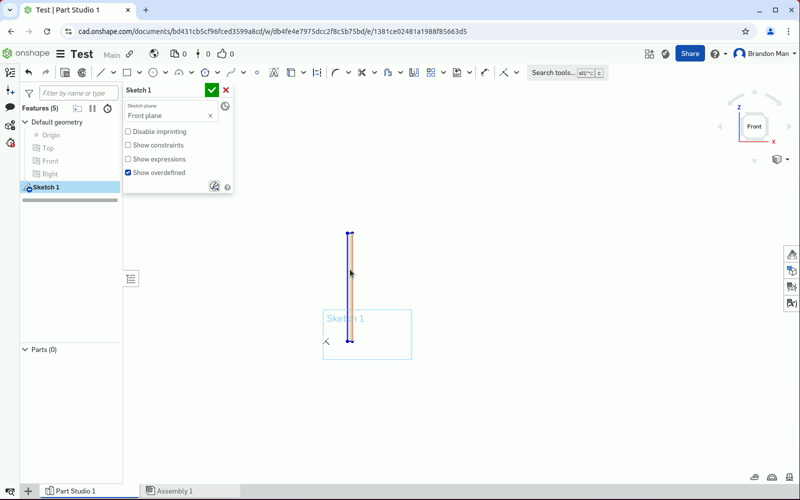
scroll(6)
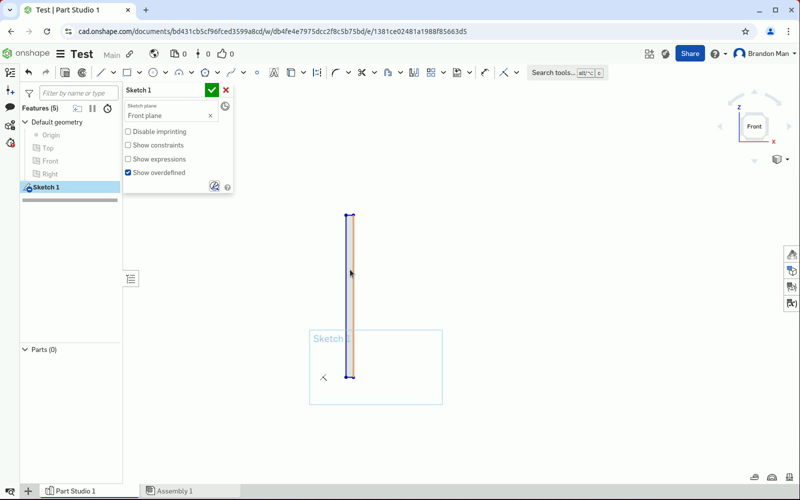
scroll(6)
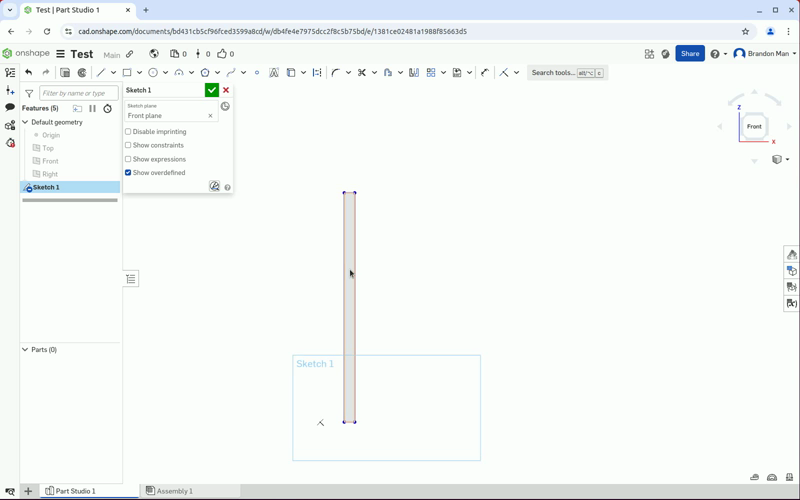
scroll(6)
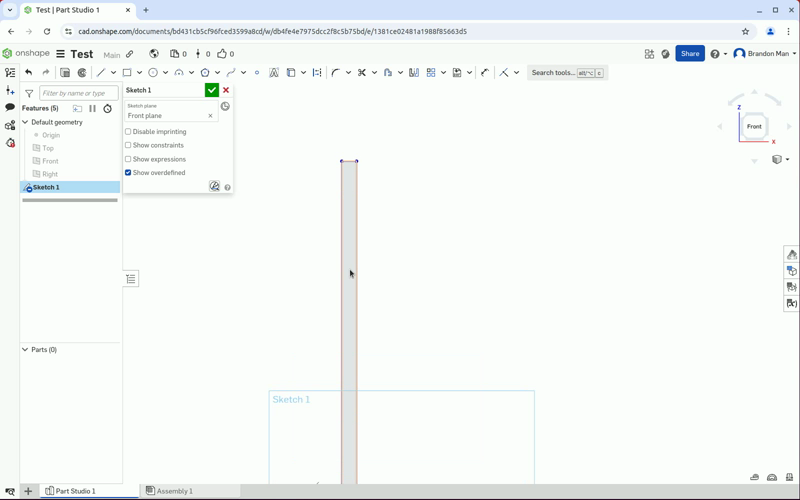
scroll(6)
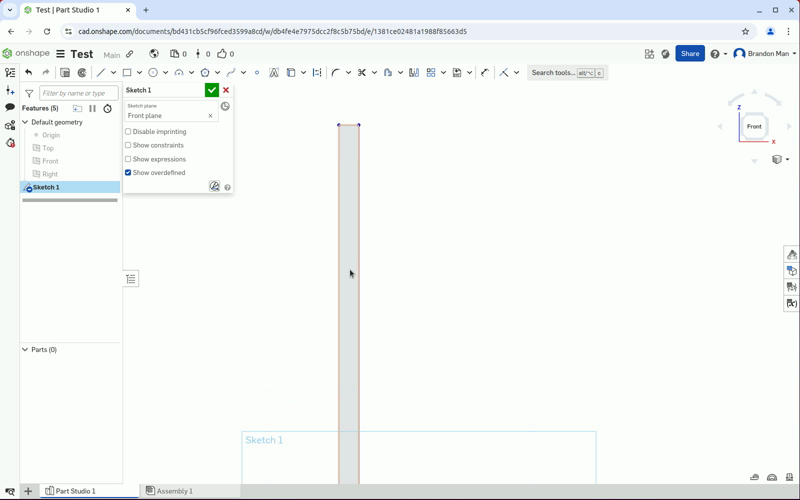
scroll(6)
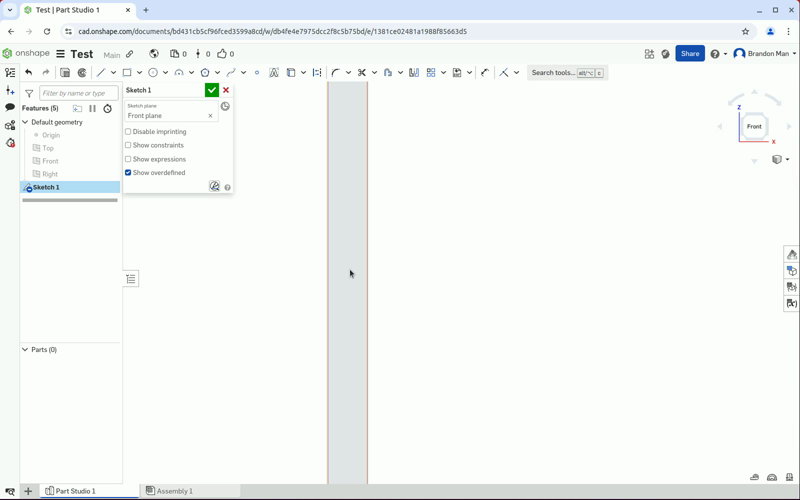
click(350, 269)
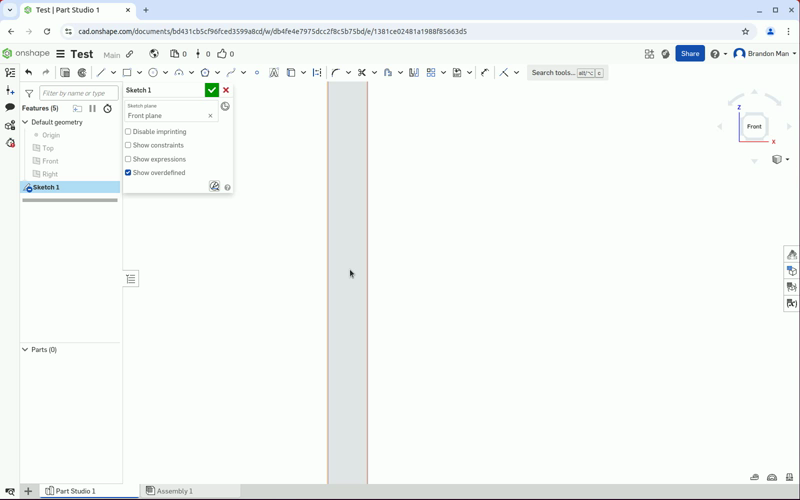
scroll(-6)
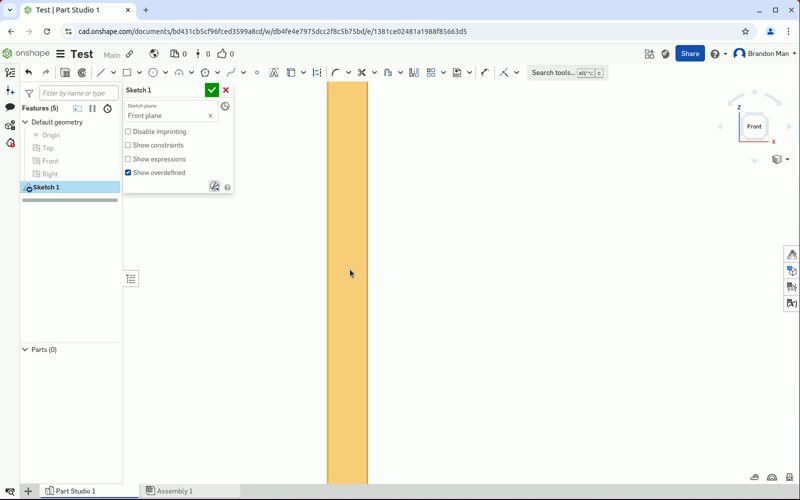
scroll(-6)
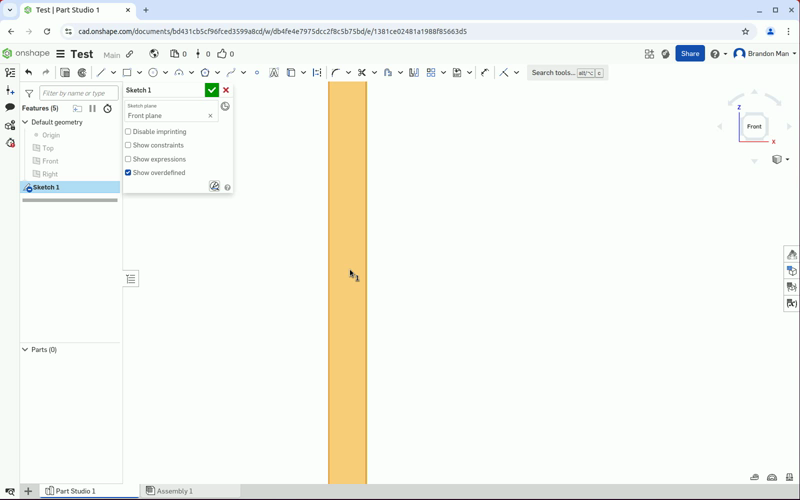
scroll(-6)
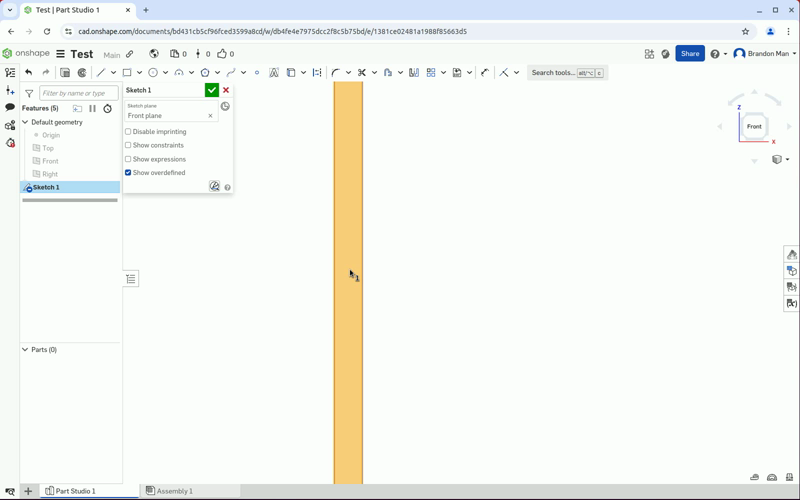
scroll(-6)
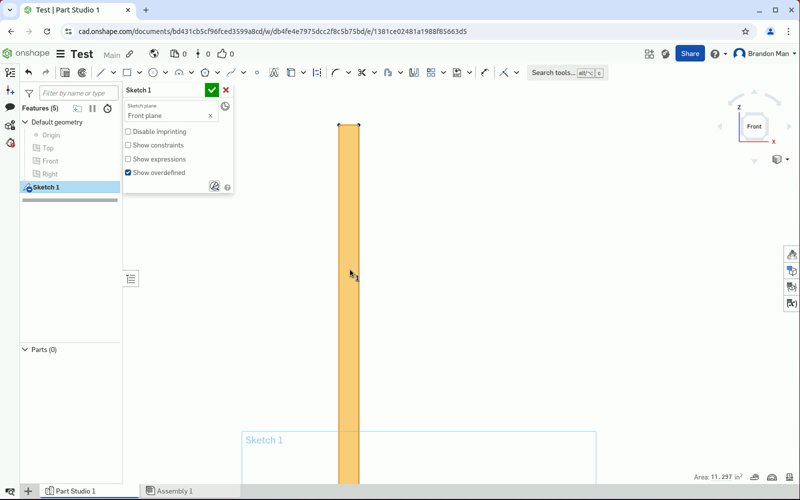
scroll(-6)
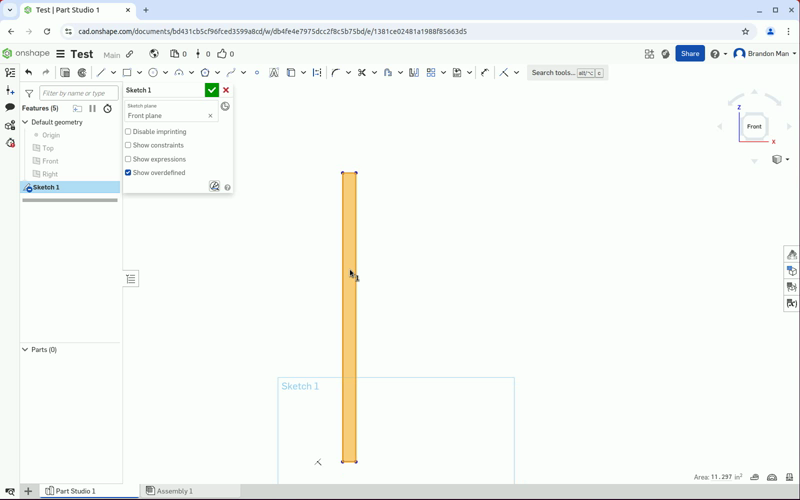
scroll(-6)
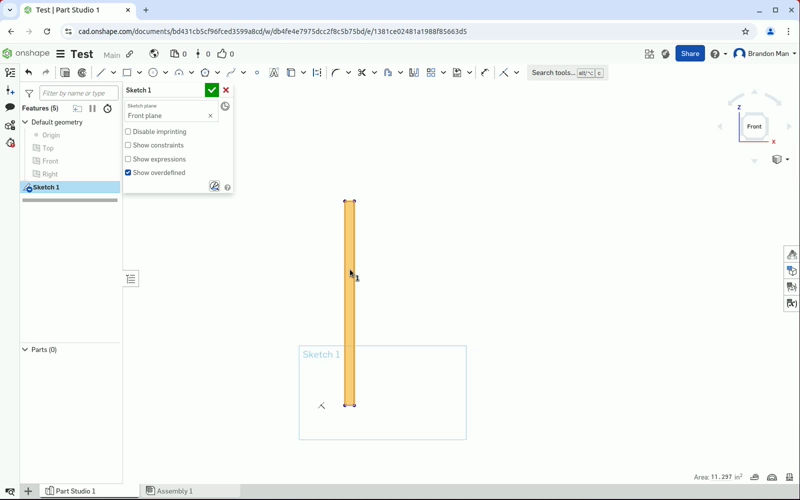
scroll(-6)
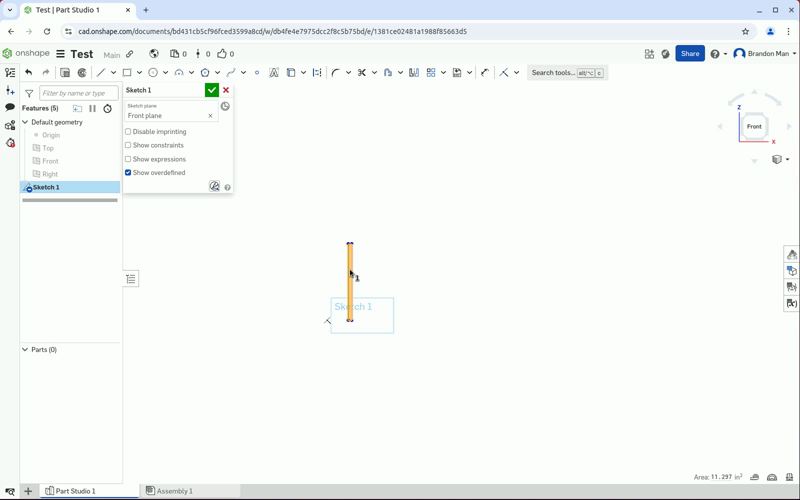
mouse_move(73, 352)
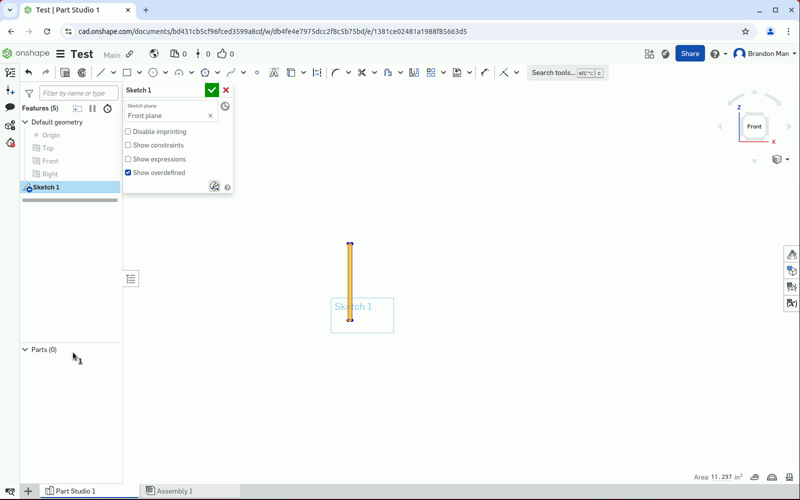
key(shift+y)
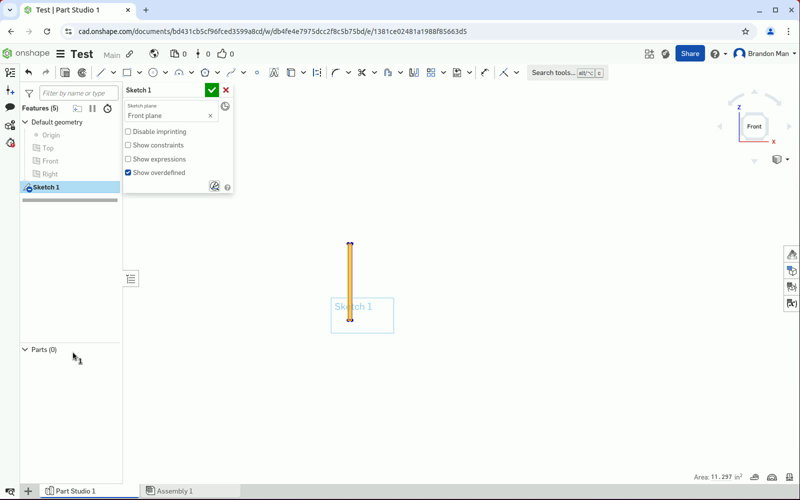
key(shift+e)
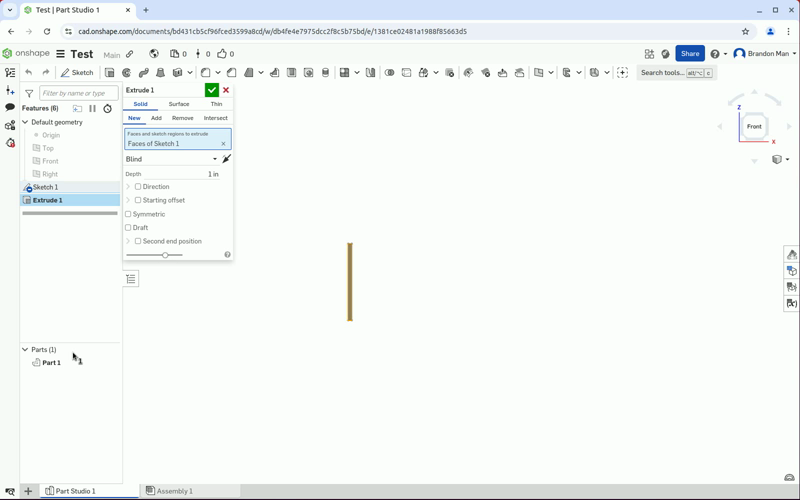
mouse_move(143, 106)
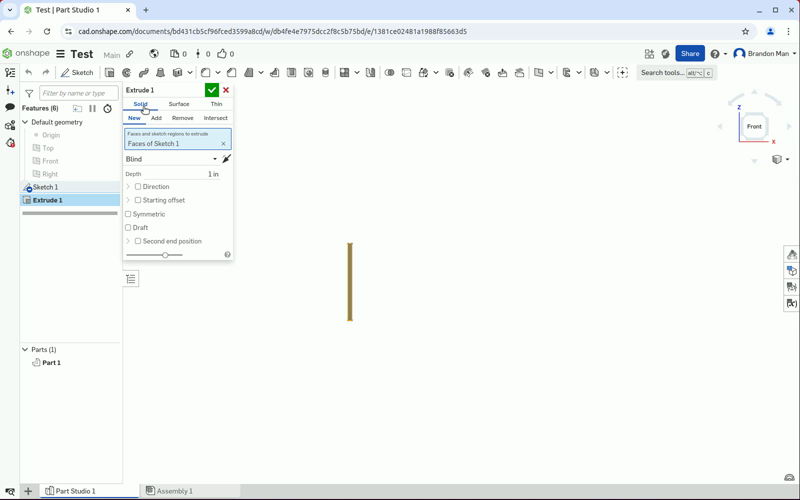
click(143, 106)
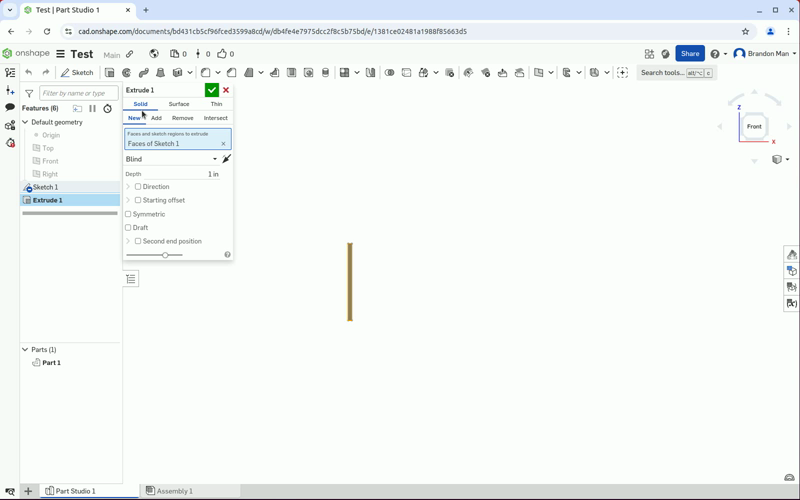
mouse_move(137, 120)
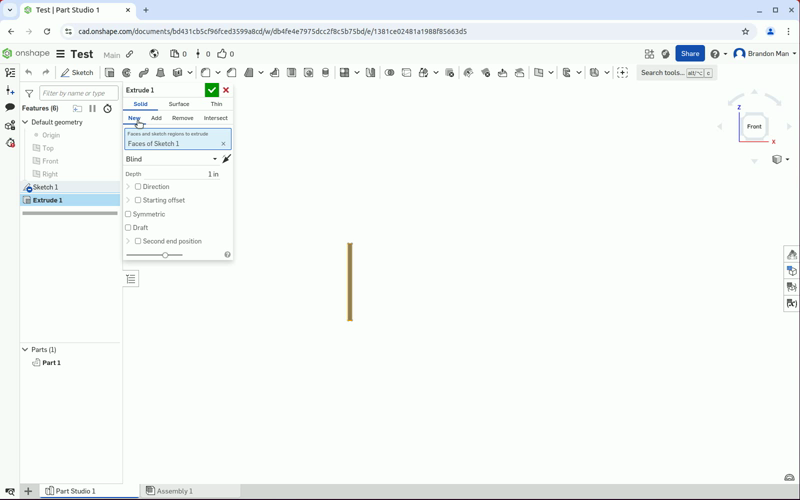
click(137, 120)
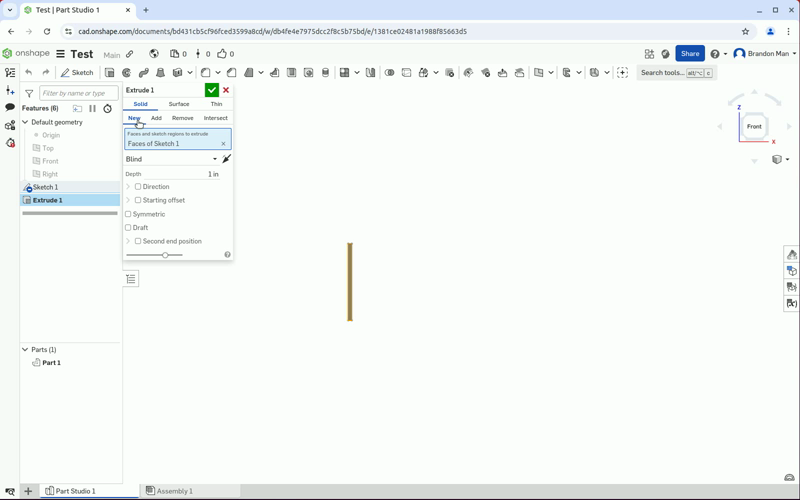
key(tab, 4)
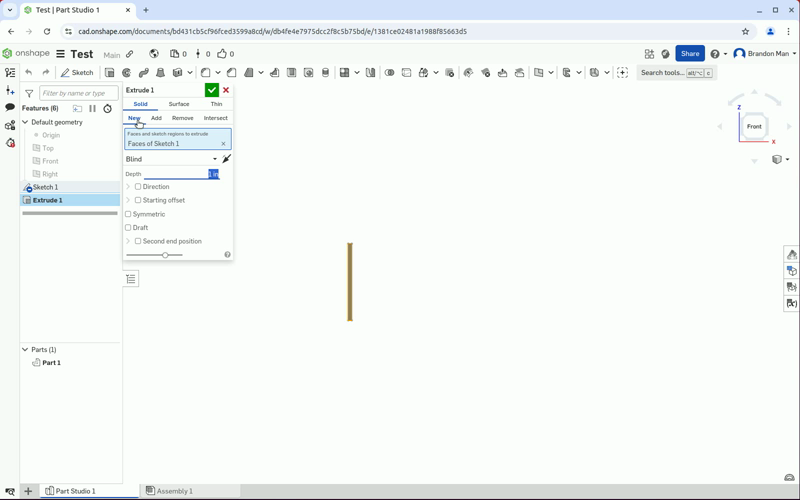
text(0.722)
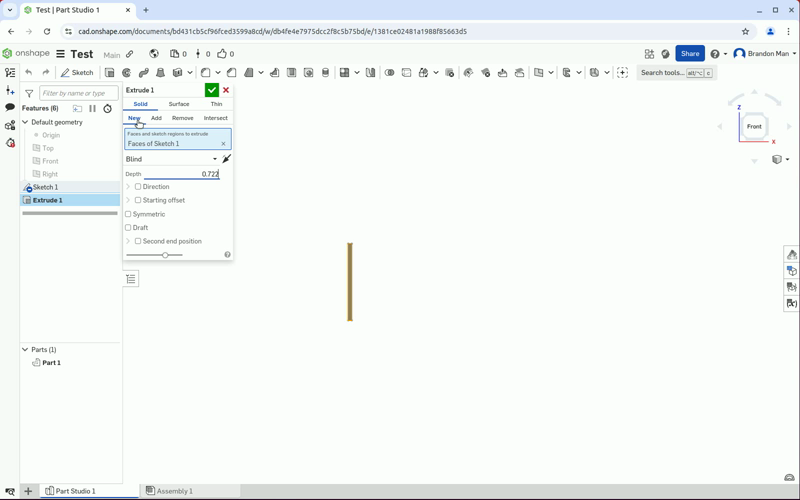
key(enter)
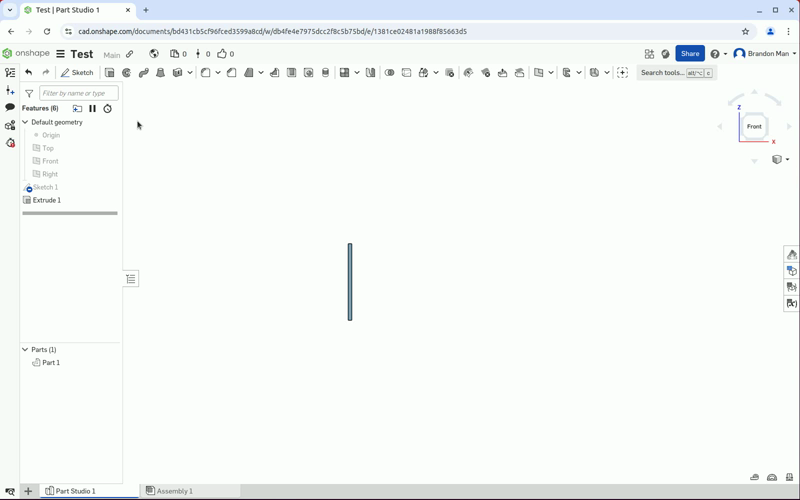
key(shift+h)
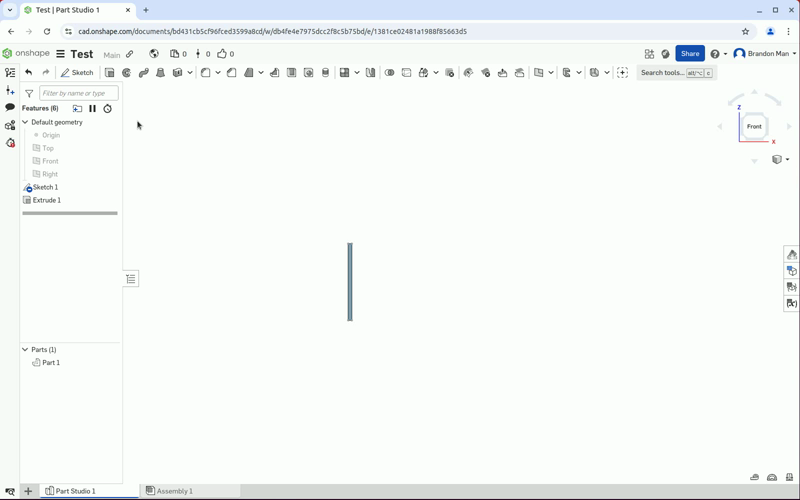
key(shift+h)
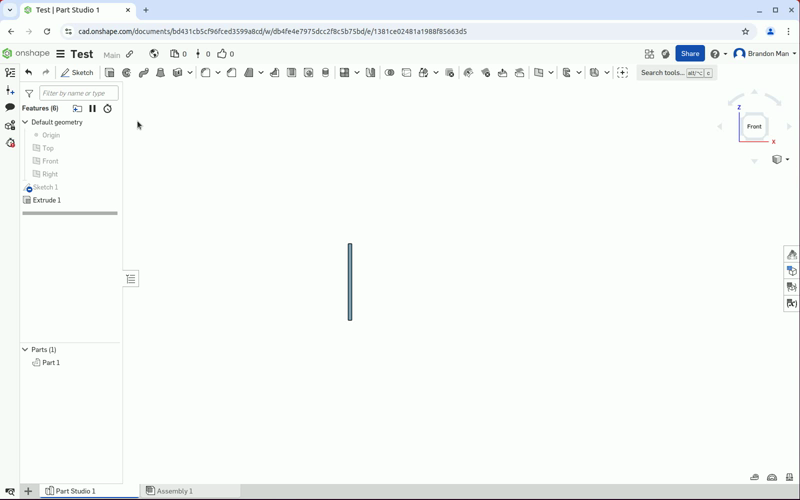
mouse_move(73, 189)
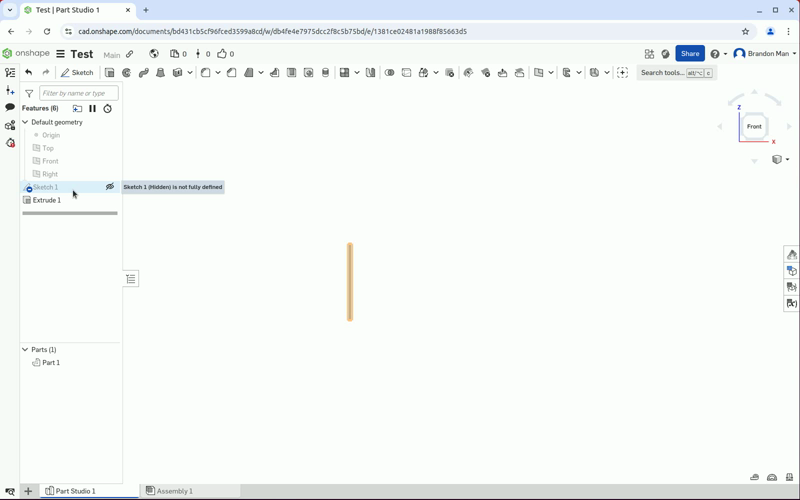
click(73, 189)
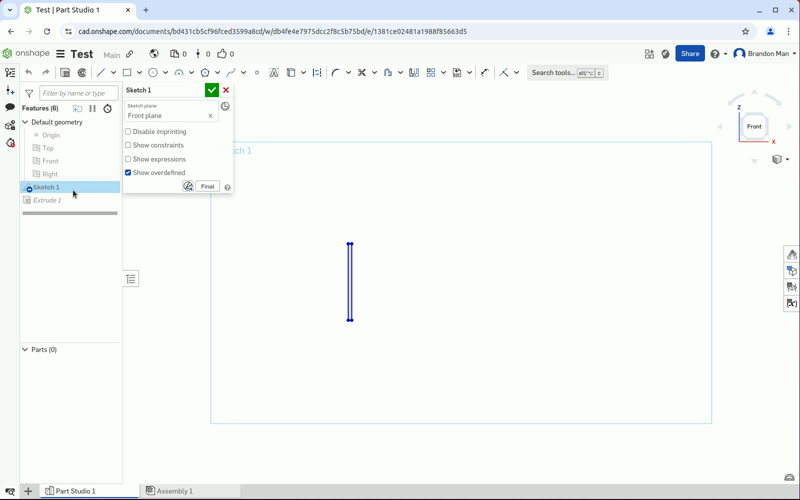
mouse_move(229, 92)
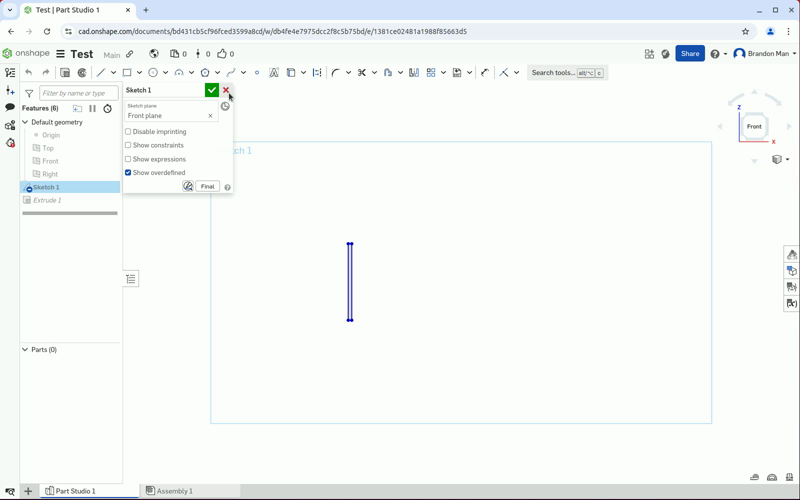
click(229, 92)
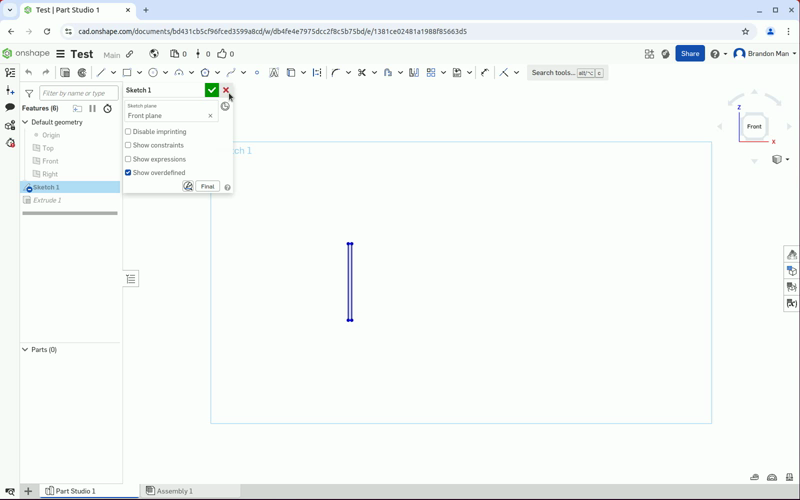
key(shift+s)
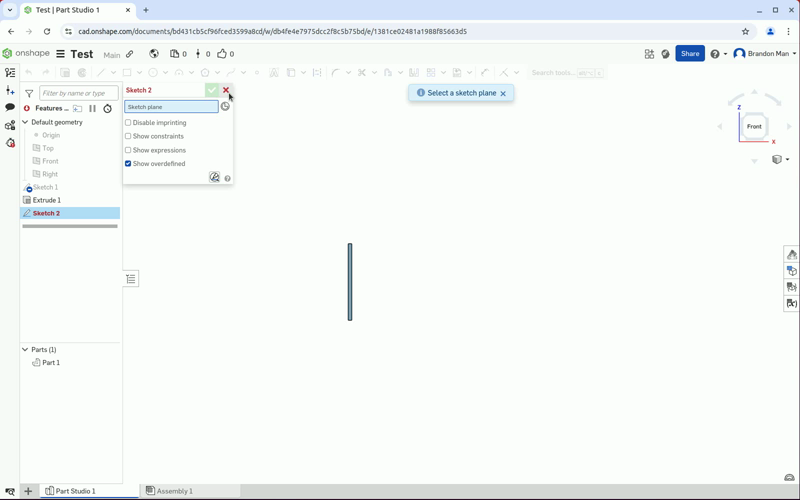
mouse_move(73, 163)
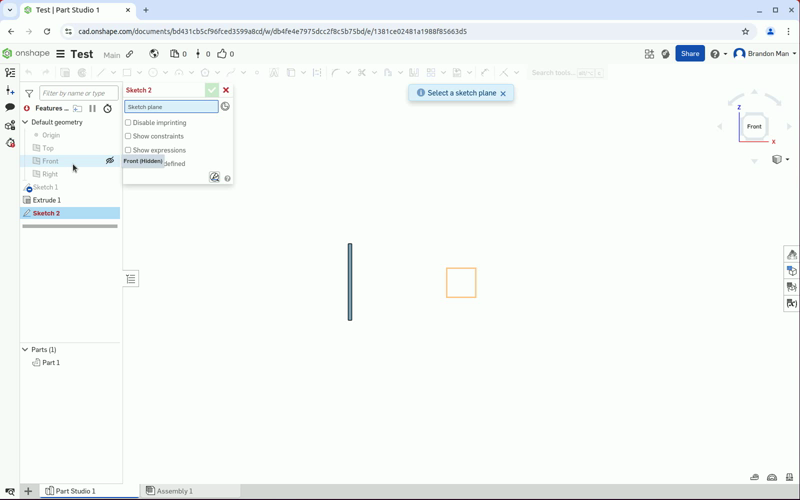
click(73, 163)
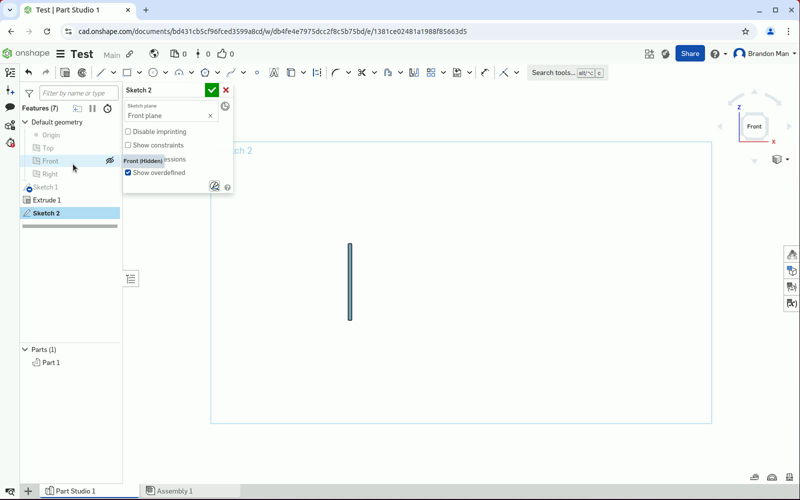
mouse_move(73, 352)
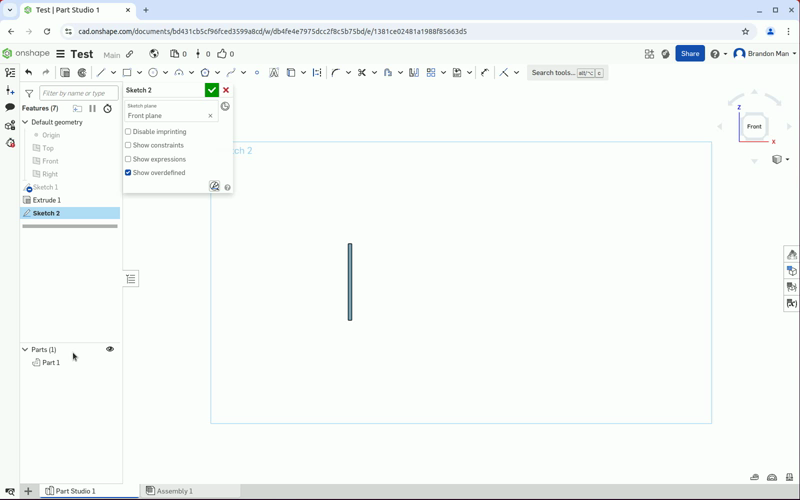
key(y)
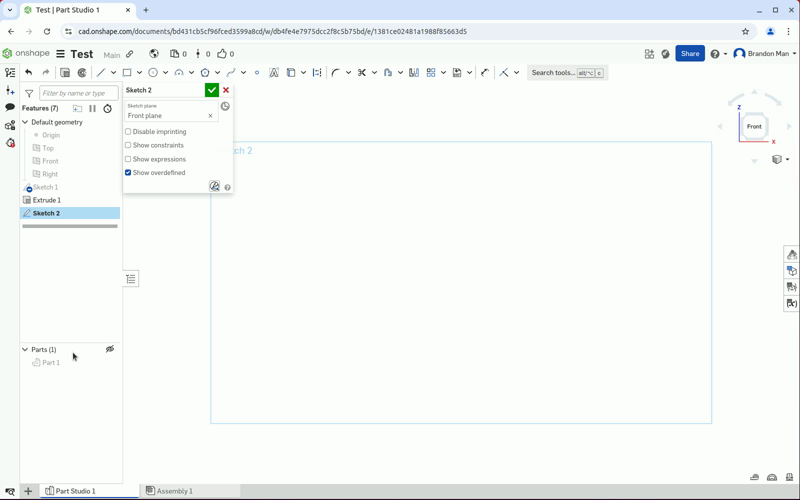
key(l)
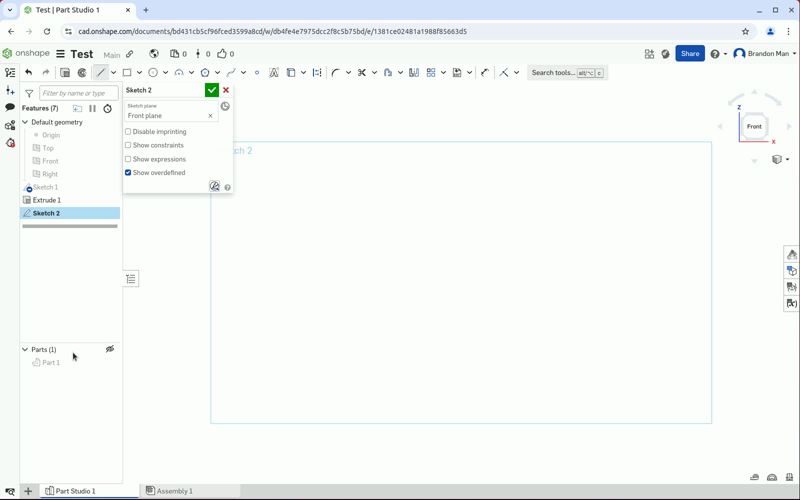
key_down(shift)
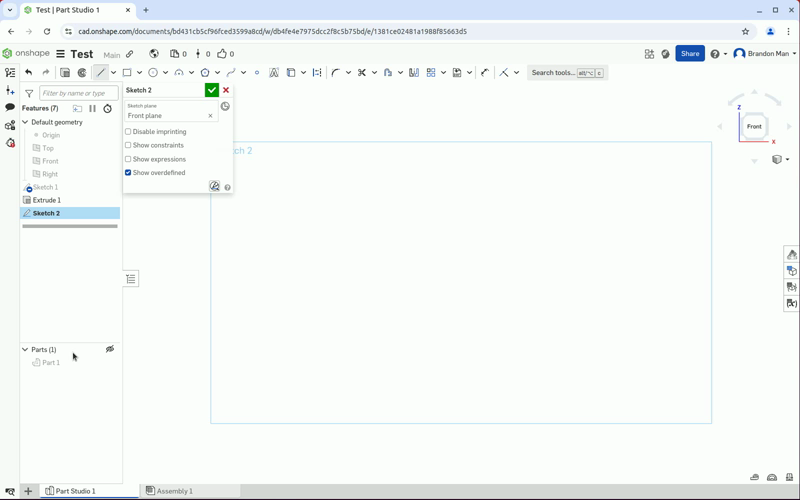
mouse_move(419, 320)
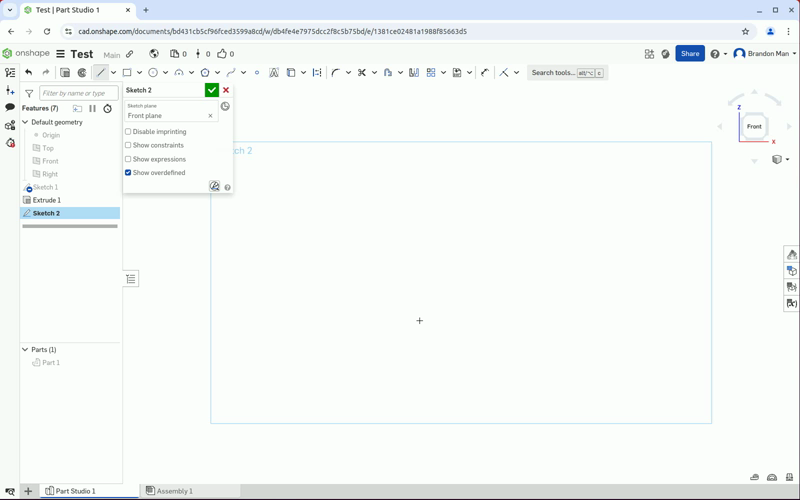
click(419, 320)
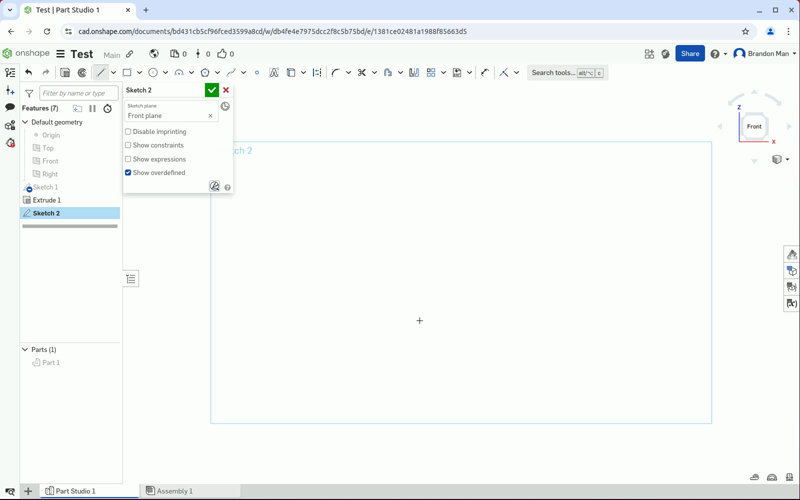
key_up(shift)
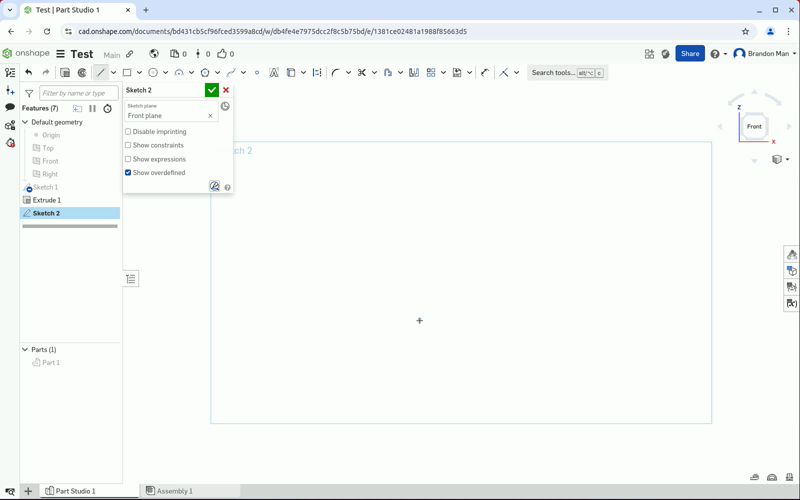
key_down(shift)
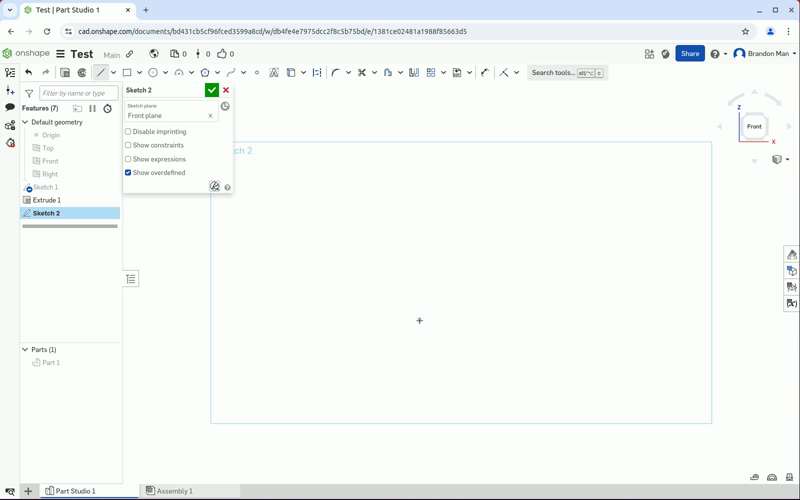
mouse_move(449, 320)
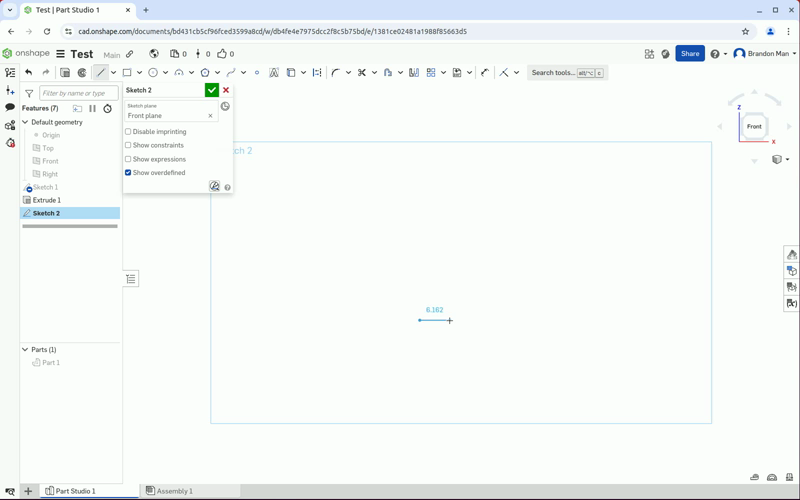
mouse_move(468, 320)
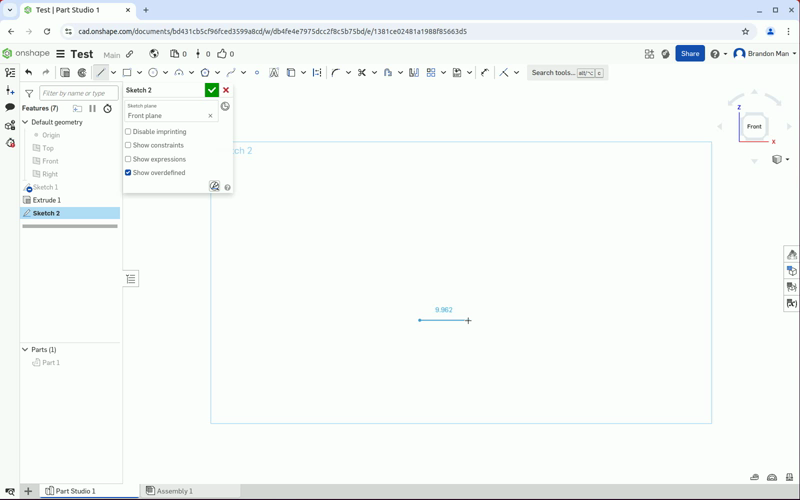
click(468, 320)
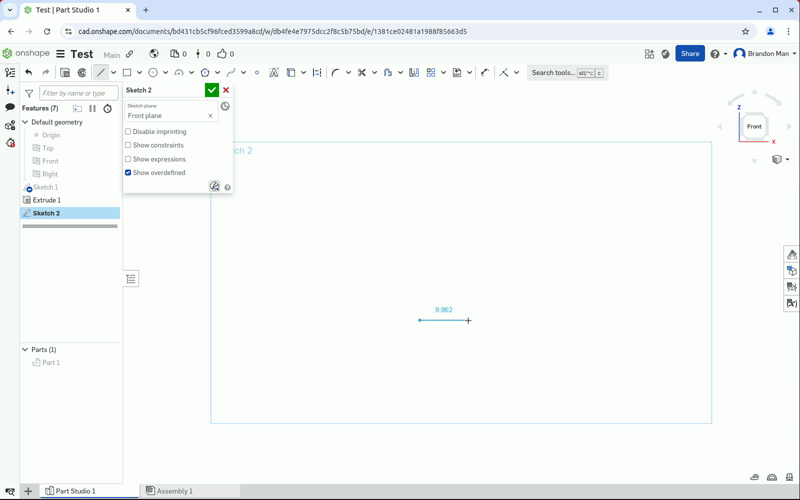
key_up(shift)
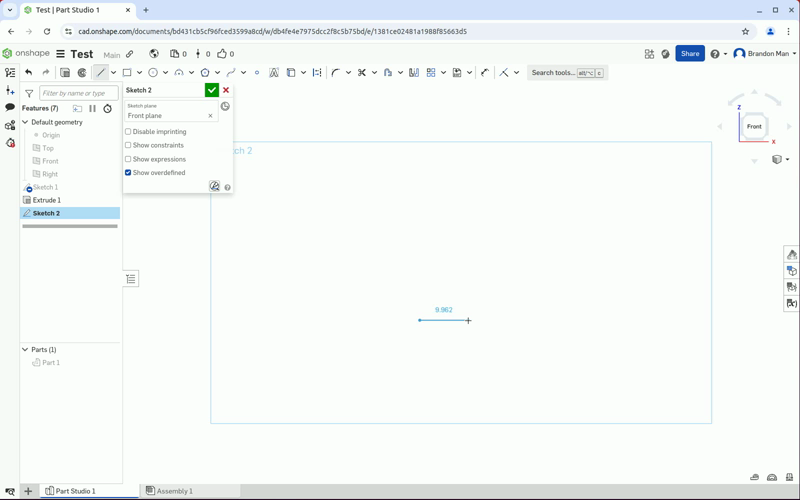
key(esc)
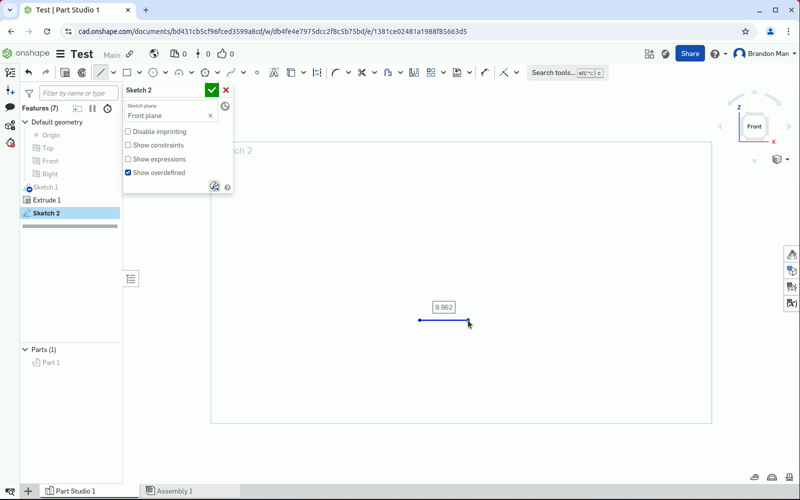
key(a)
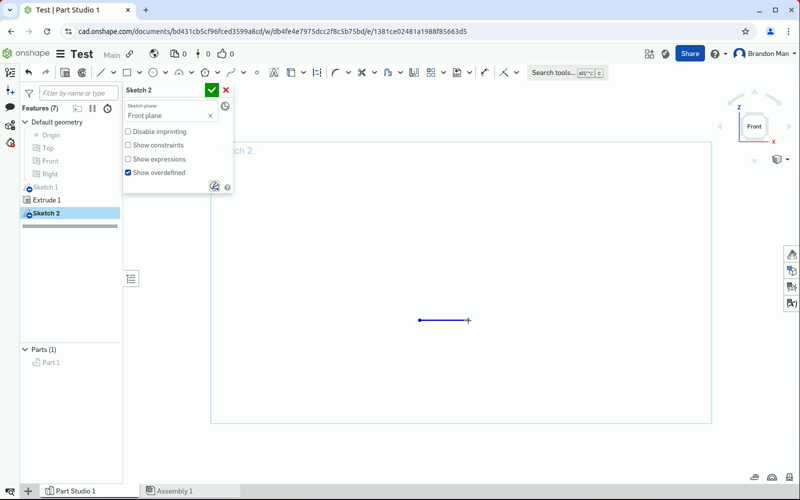
mouse_move(468, 320)
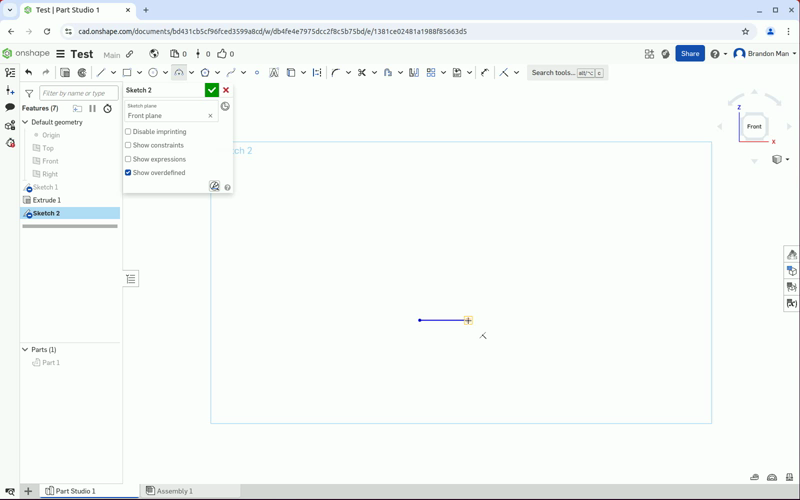
click(468, 320)
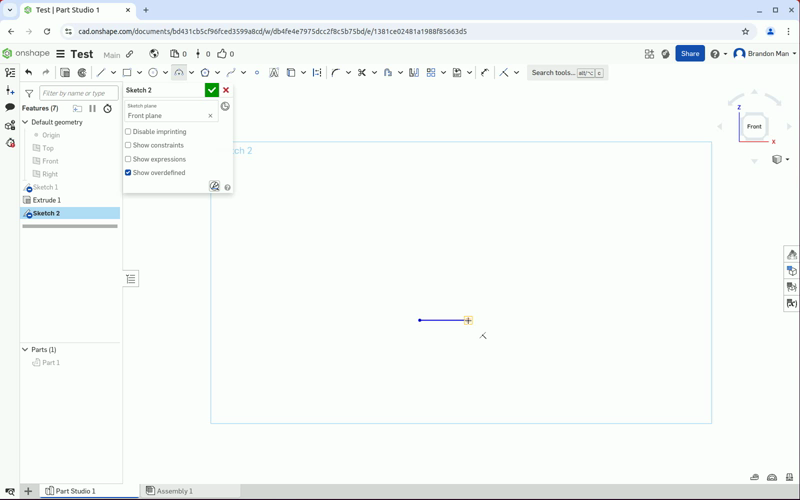
key_down(shift)
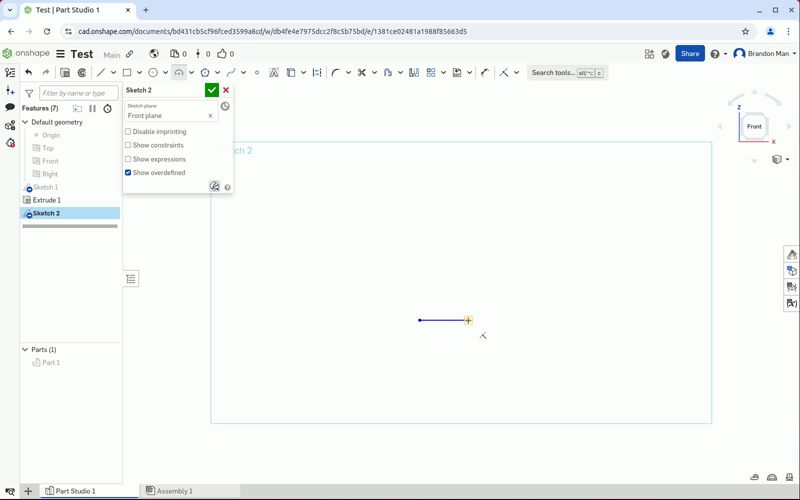
mouse_move(490, 297)
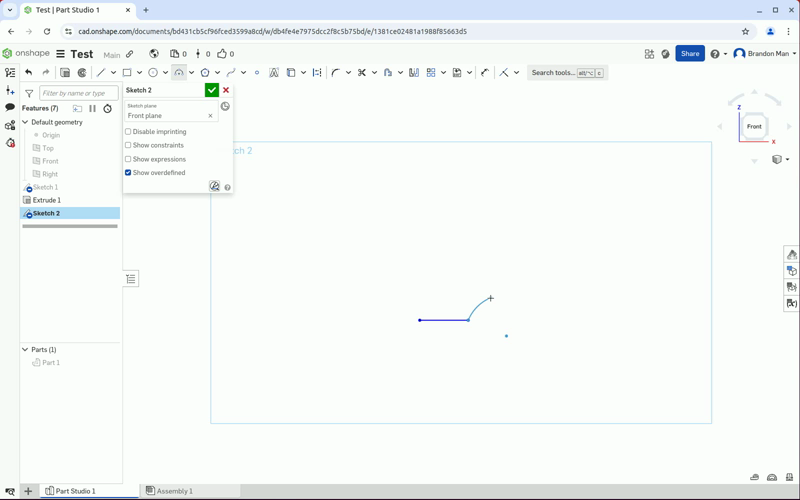
click(490, 297)
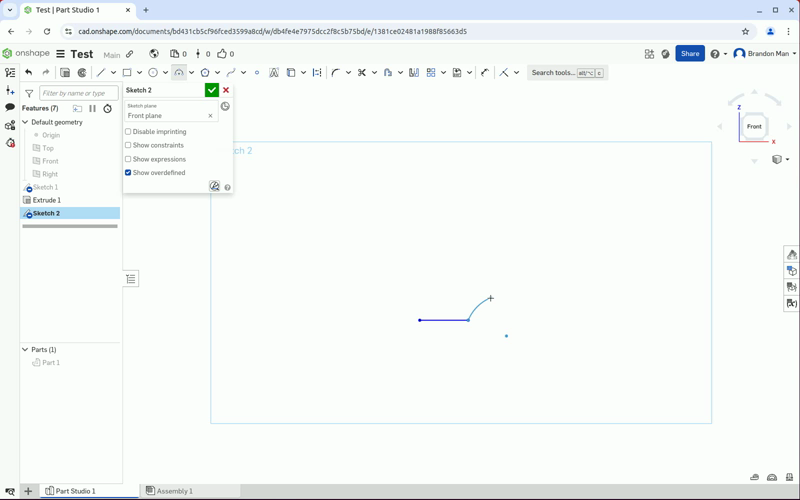
mouse_move(484, 313)
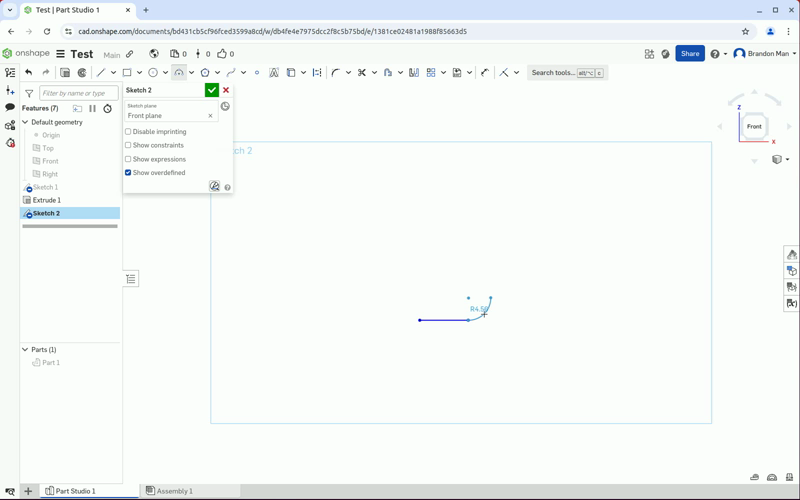
click(484, 313)
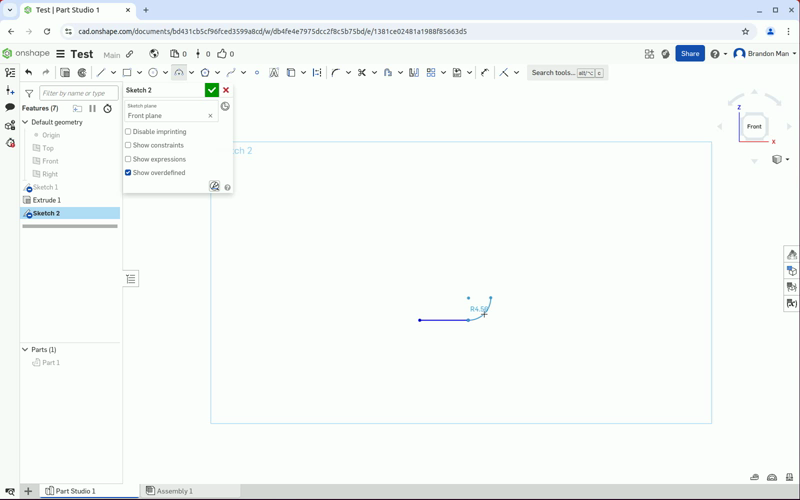
key_up(shift)
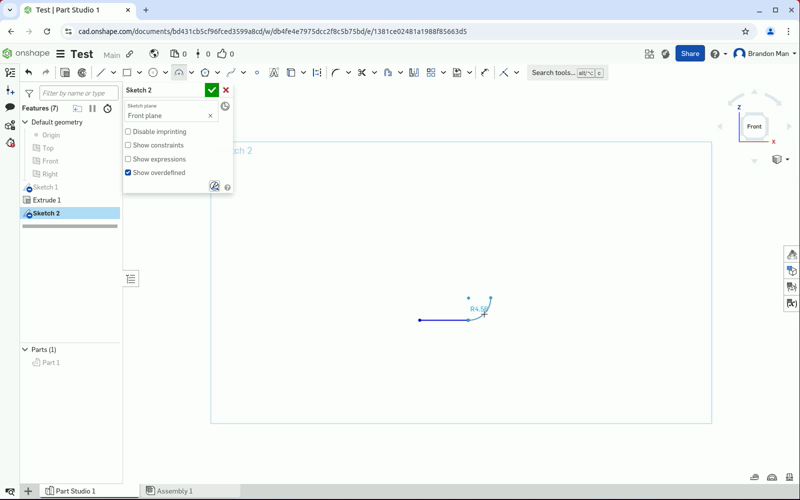
key(esc)
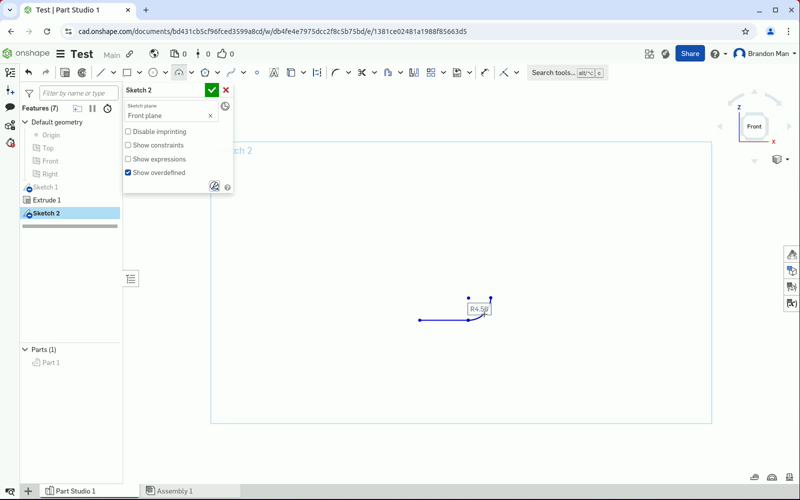
key(l)
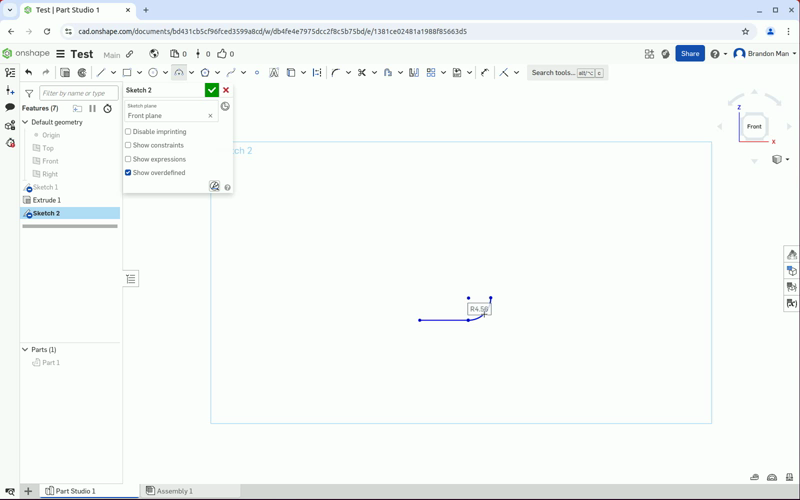
mouse_move(490, 297)
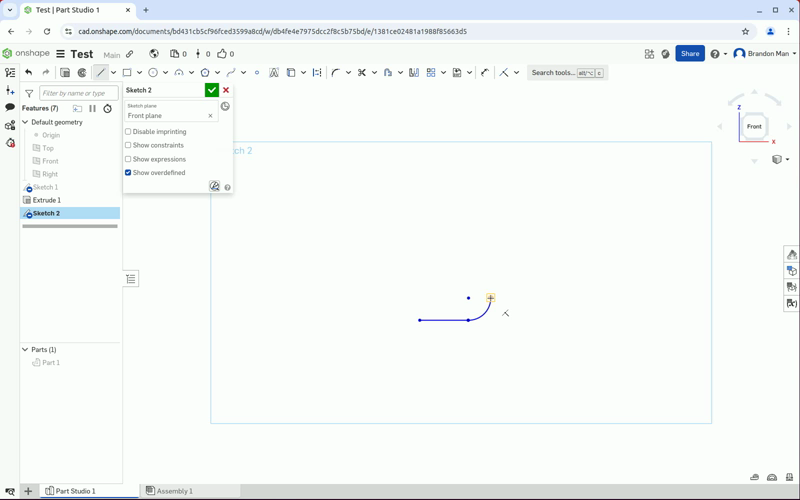
click(490, 297)
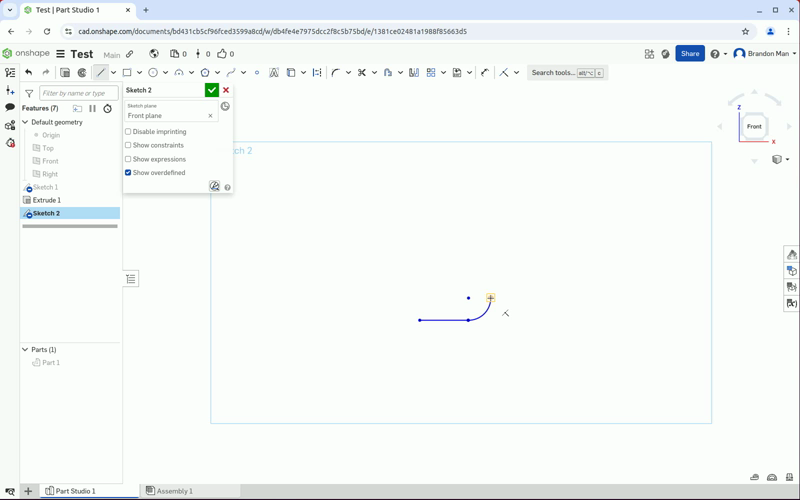
key_down(shift)
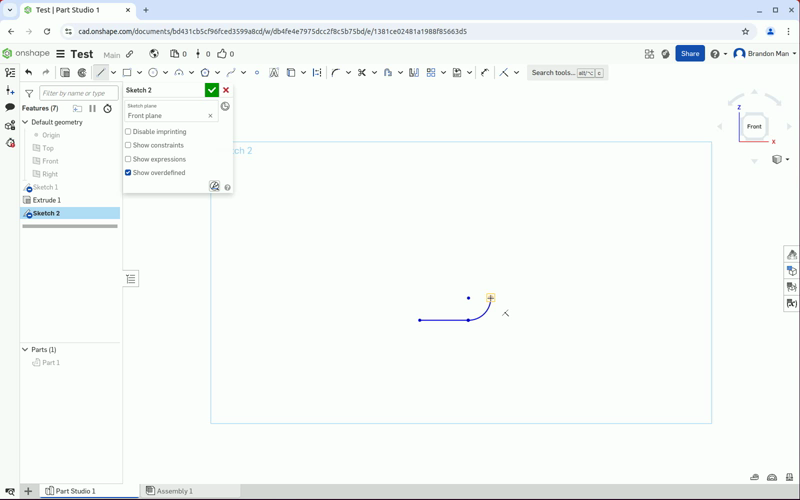
mouse_move(520, 297)
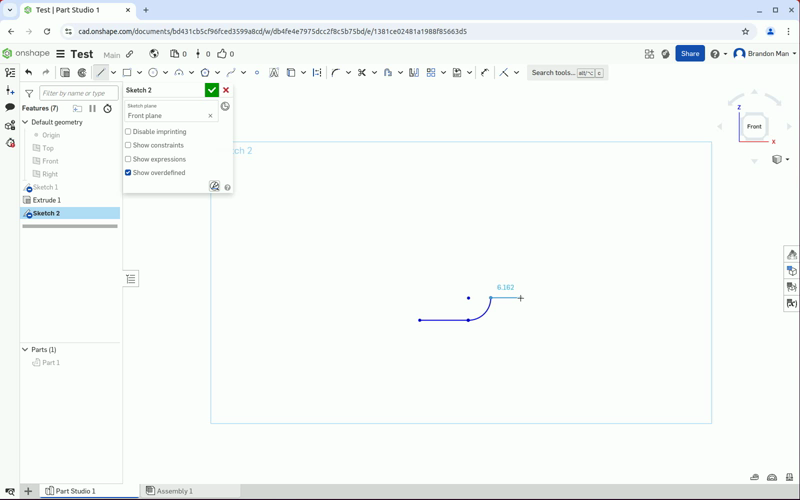
mouse_move(490, 267)
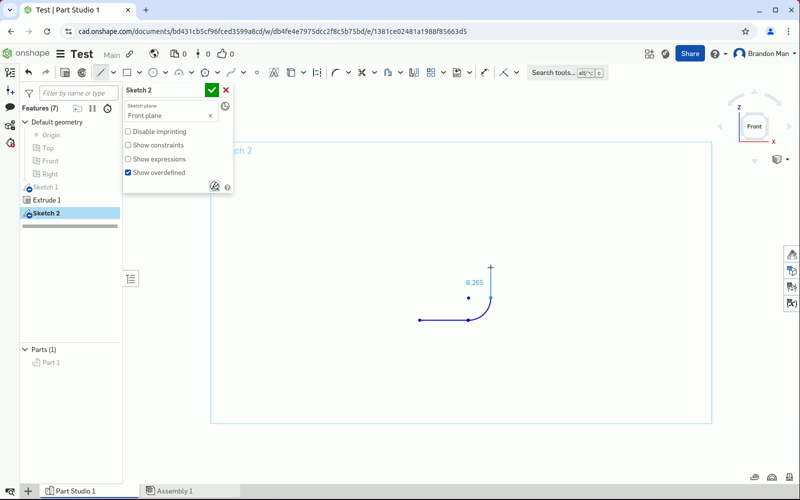
click(490, 267)
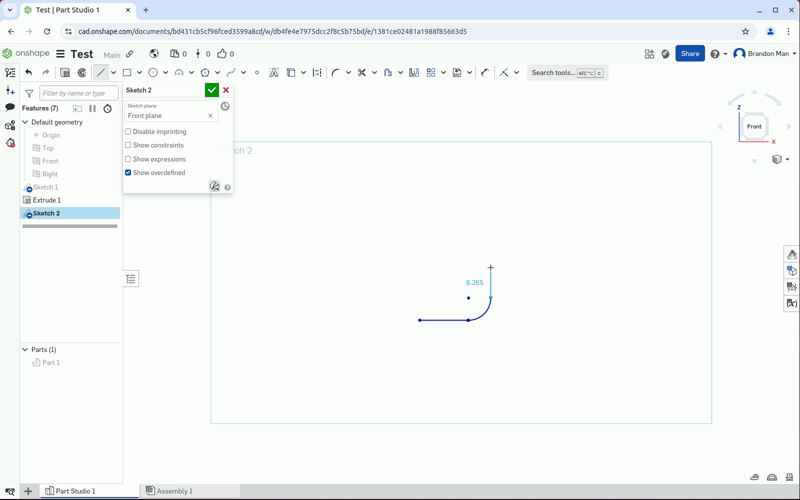
key_up(shift)
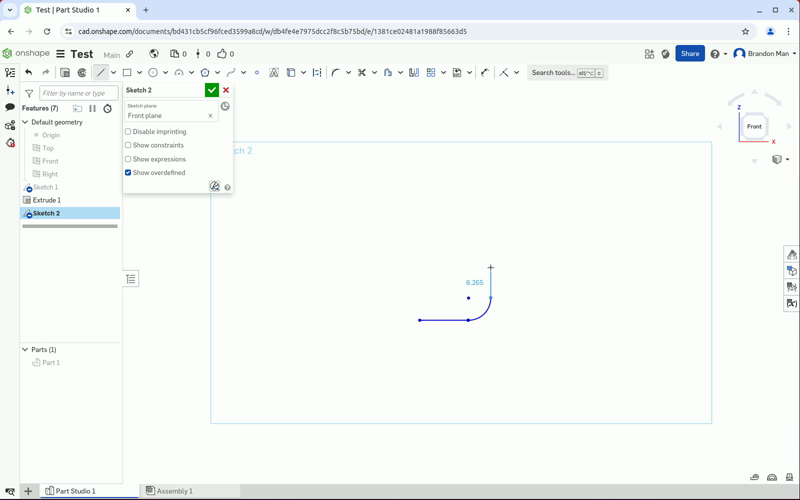
key(esc)
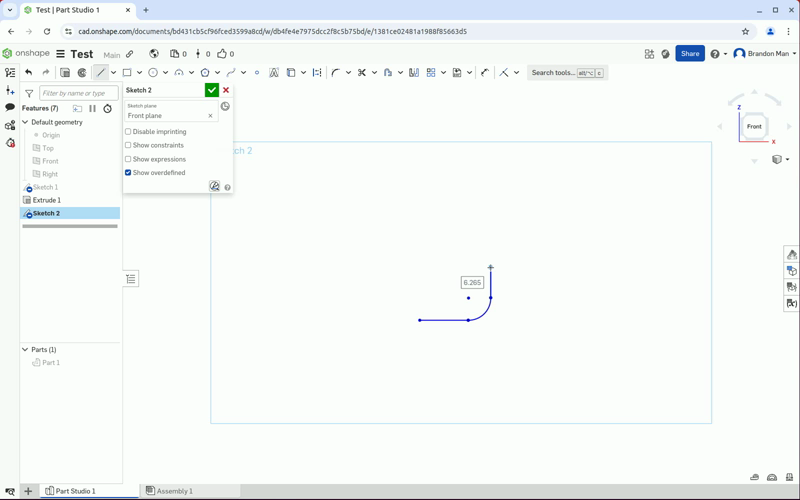
key(a)
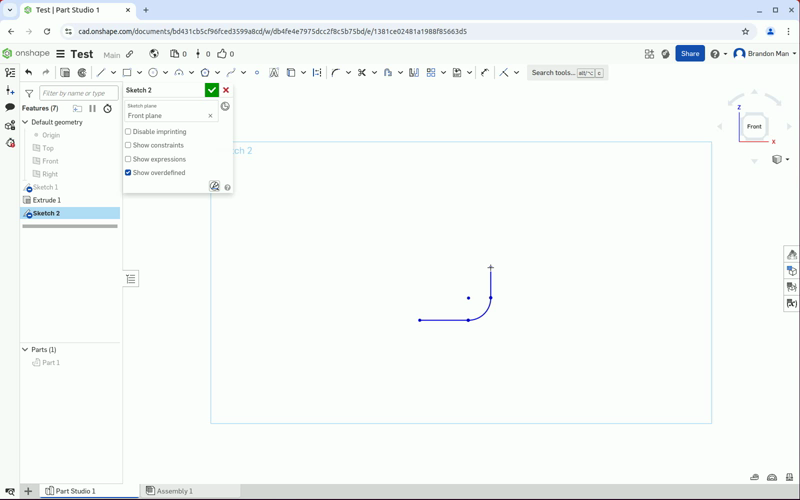
mouse_move(490, 267)
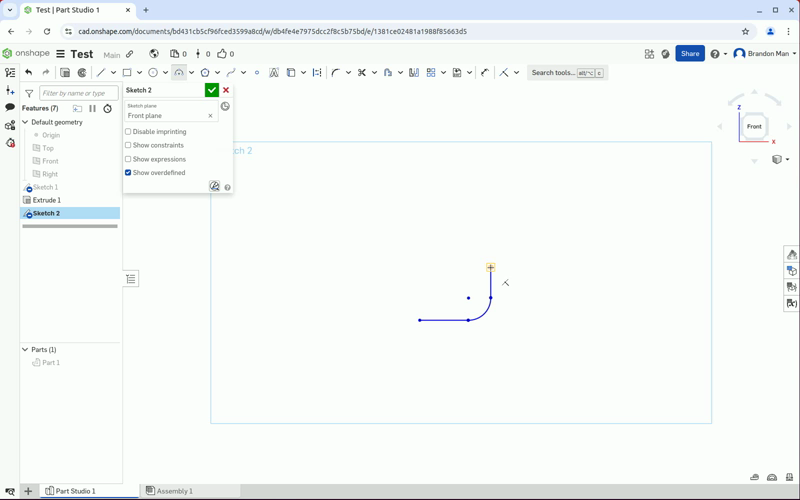
click(490, 267)
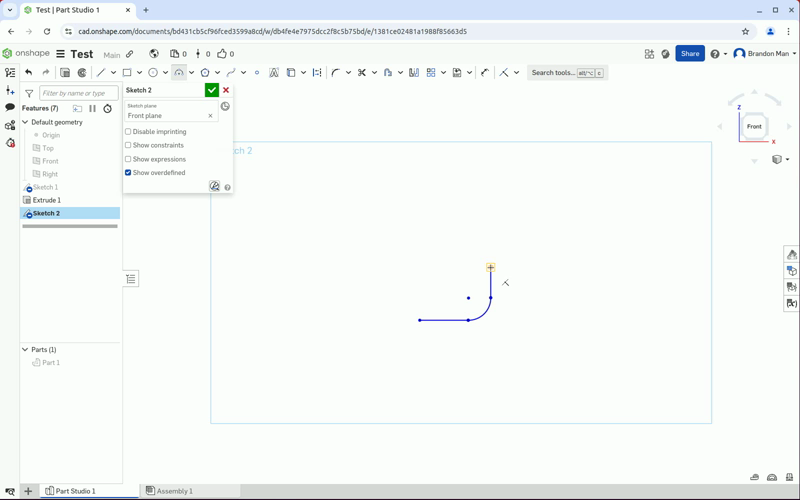
key_down(shift)
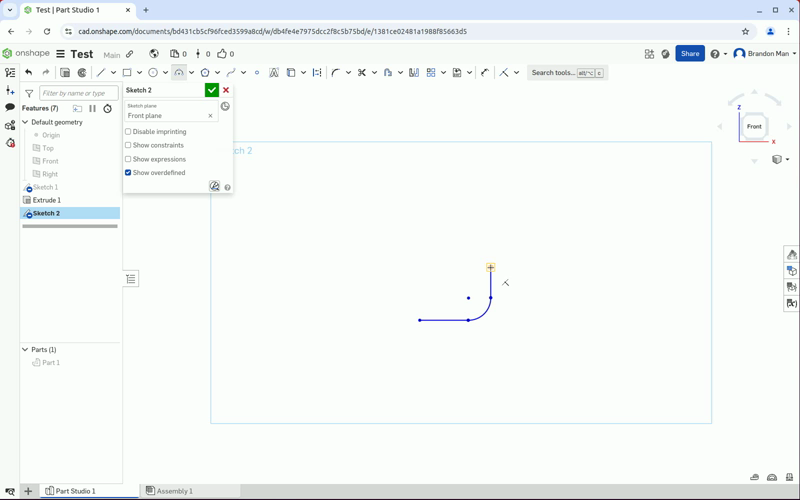
mouse_move(468, 243)
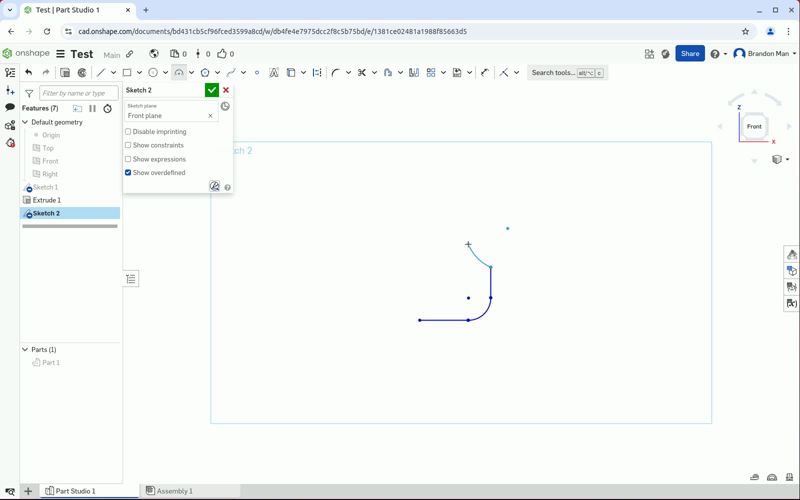
click(468, 243)
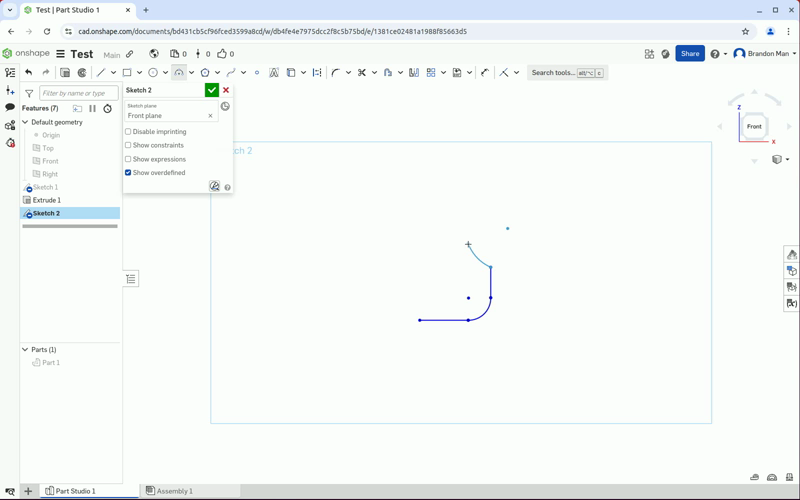
mouse_move(484, 250)
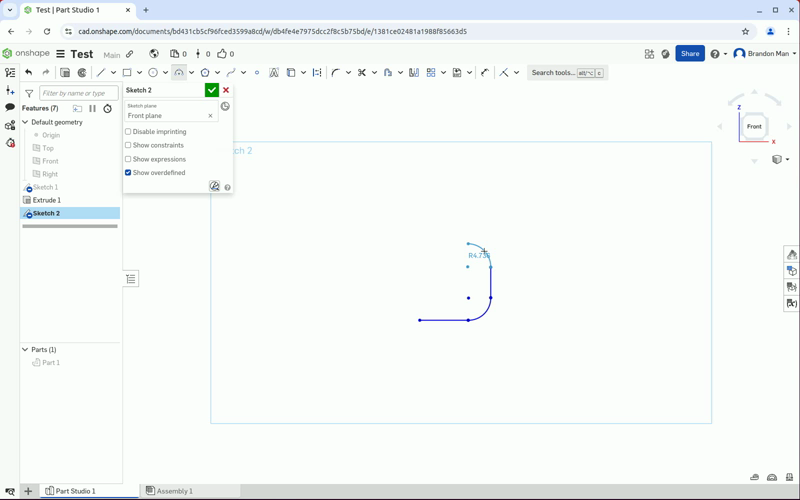
click(484, 250)
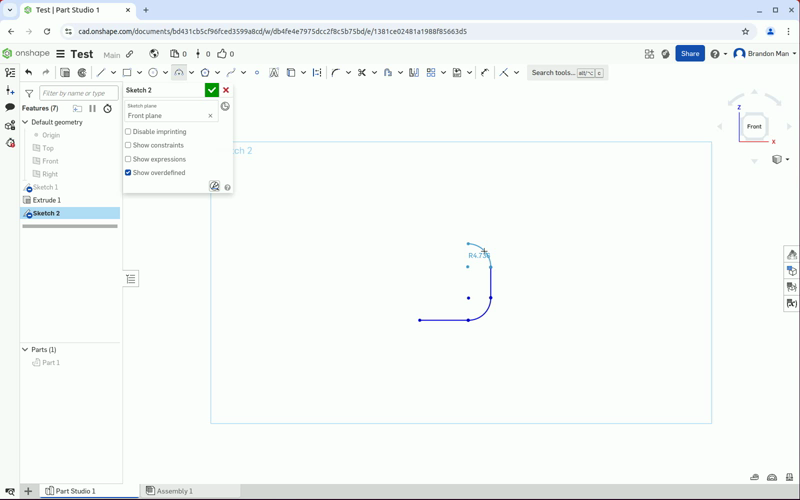
key_up(shift)
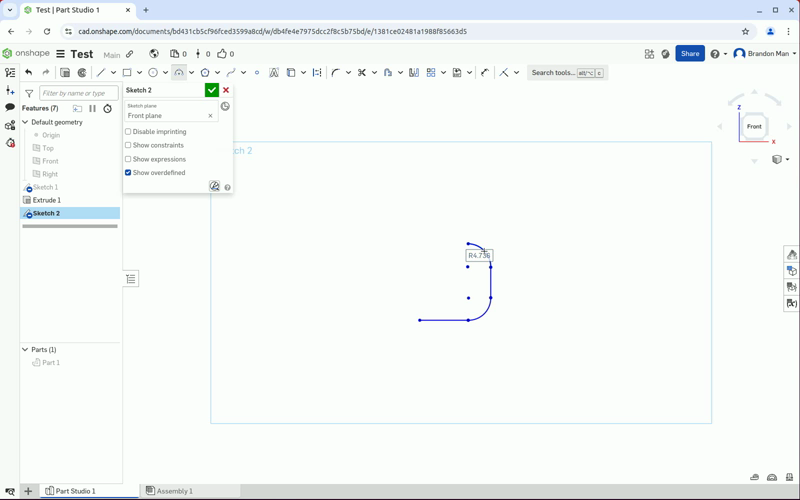
key(esc)
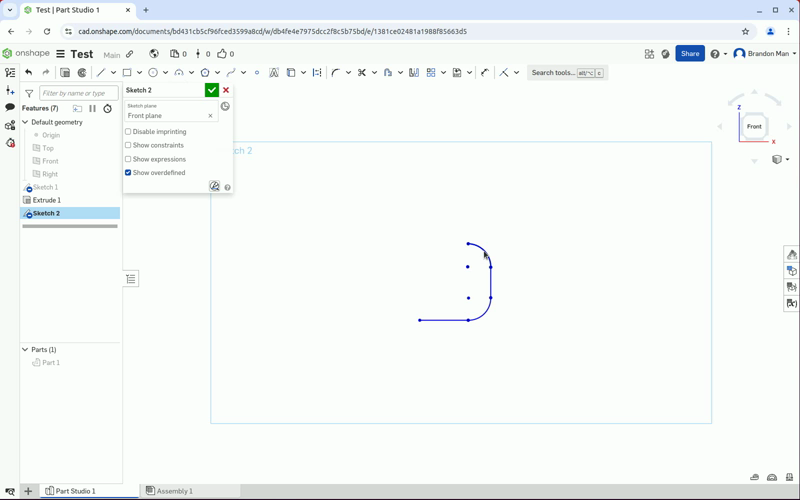
key(l)
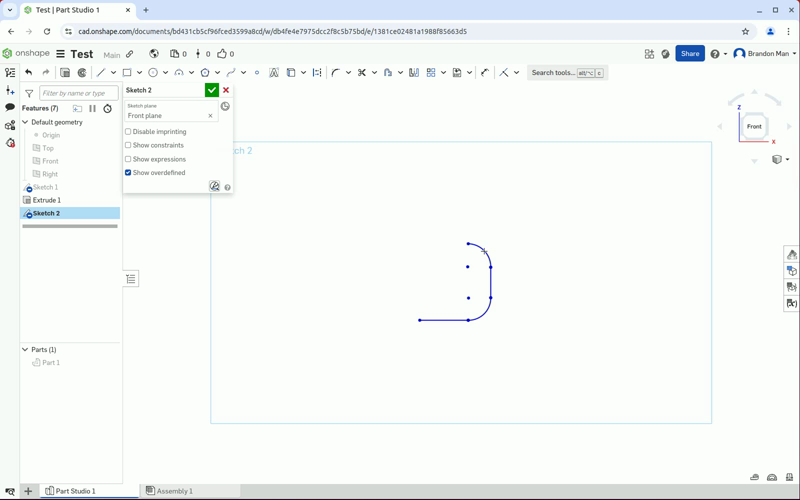
mouse_move(468, 243)
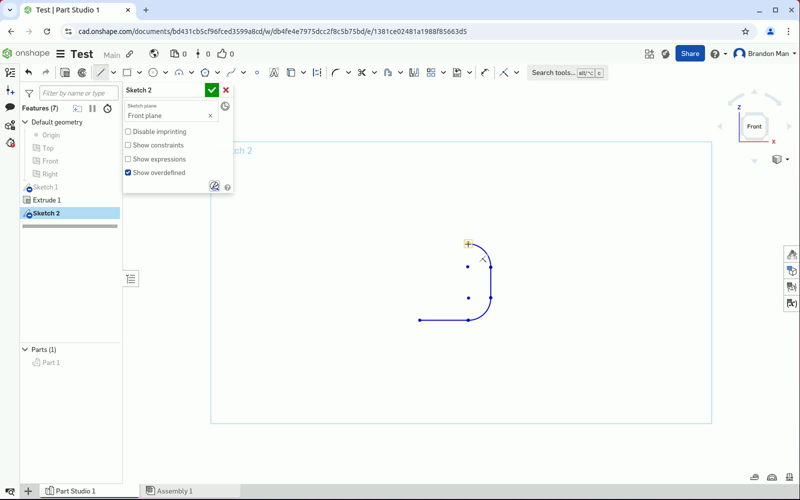
click(468, 243)
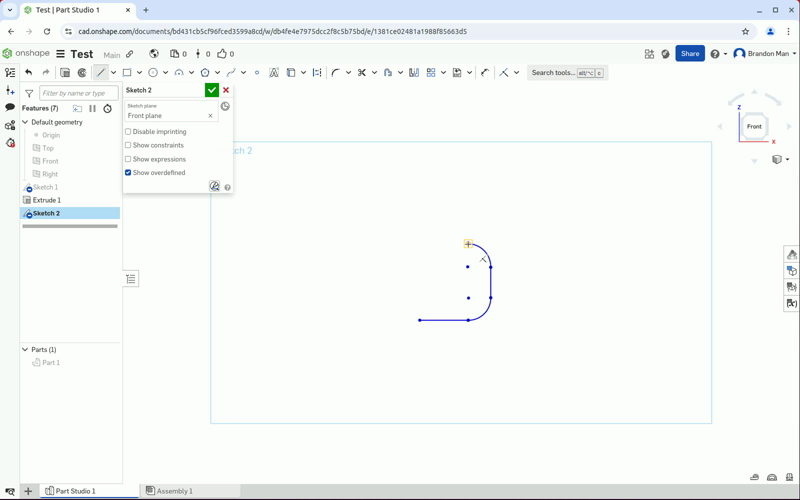
key_down(shift)
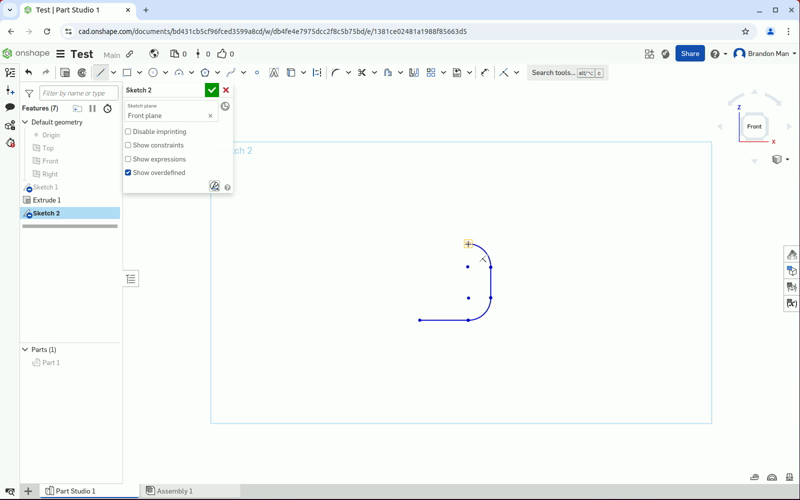
mouse_move(498, 243)
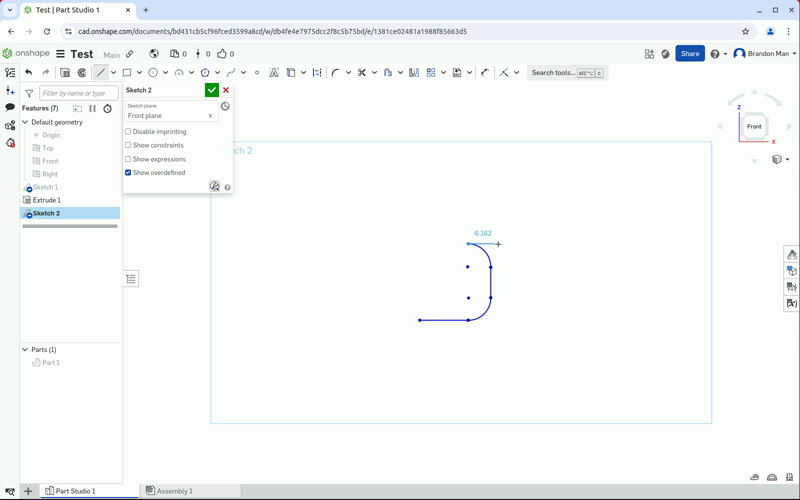
mouse_move(419, 243)
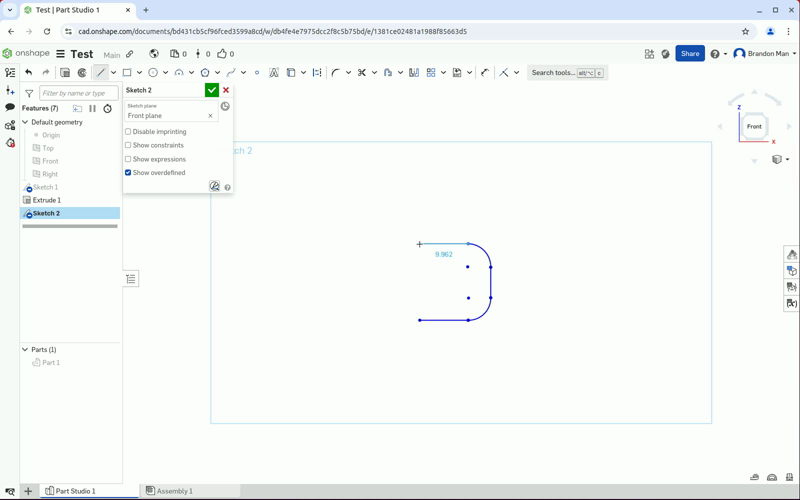
click(419, 243)
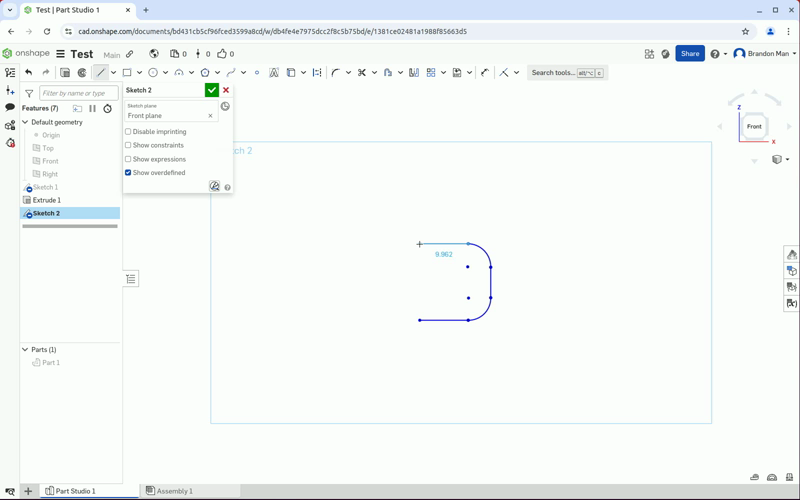
key_up(shift)
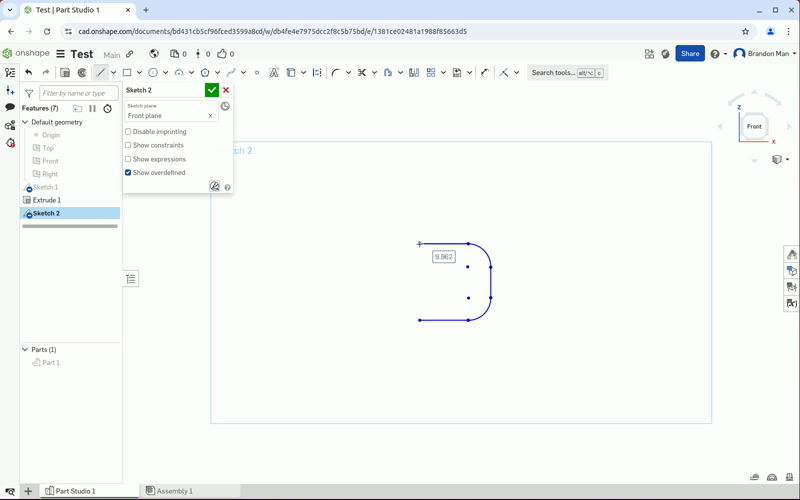
key(esc)
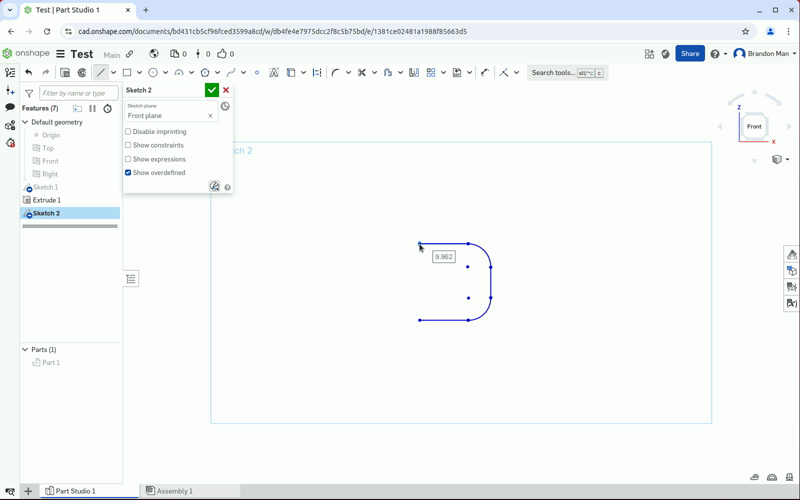
key(a)
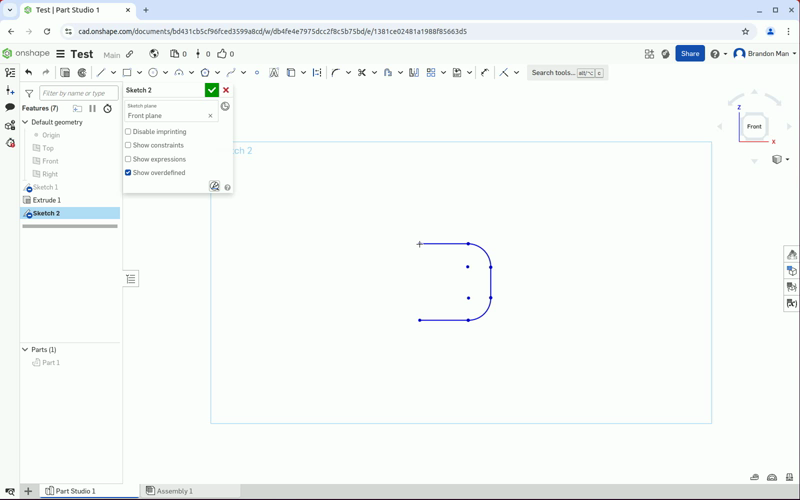
mouse_move(419, 243)
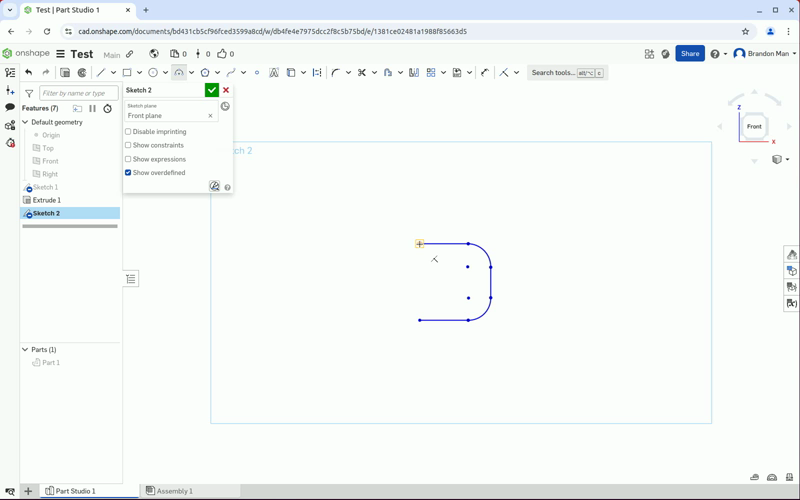
click(419, 243)
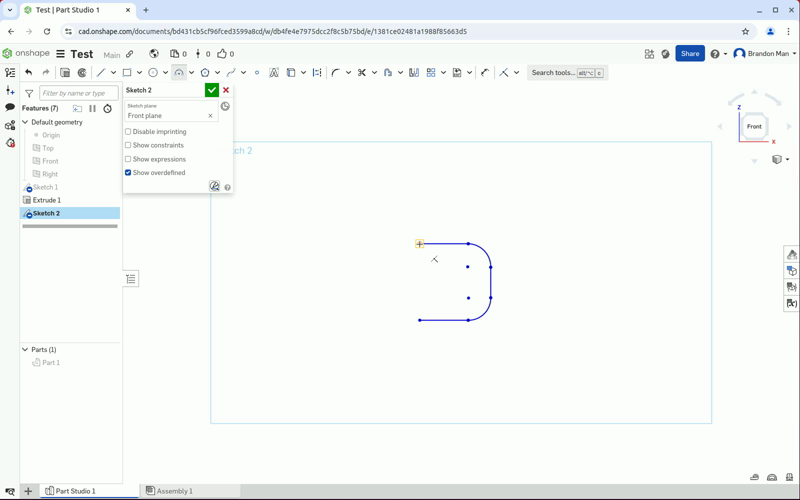
mouse_move(419, 320)
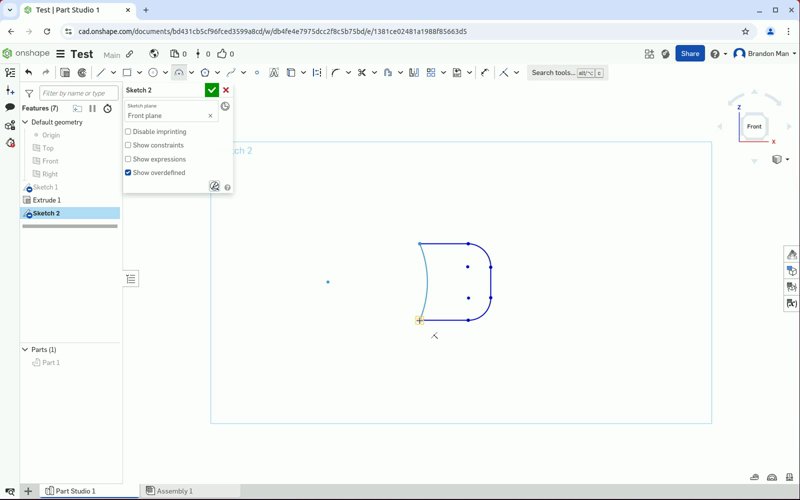
click(419, 320)
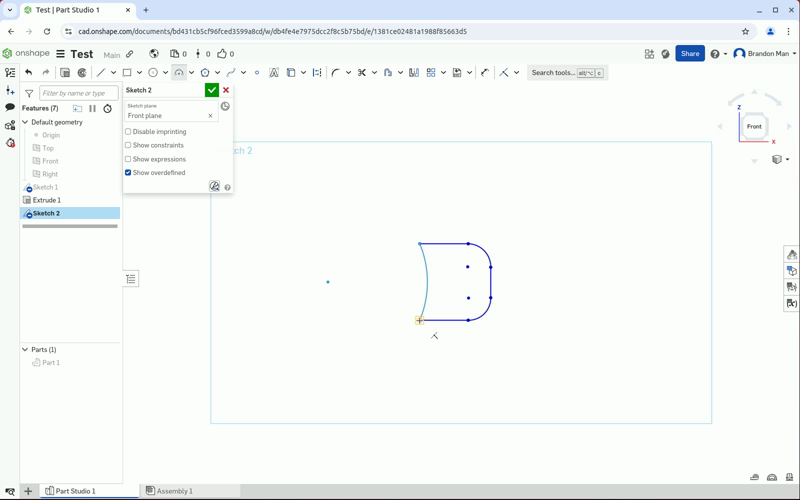
key_down(shift)
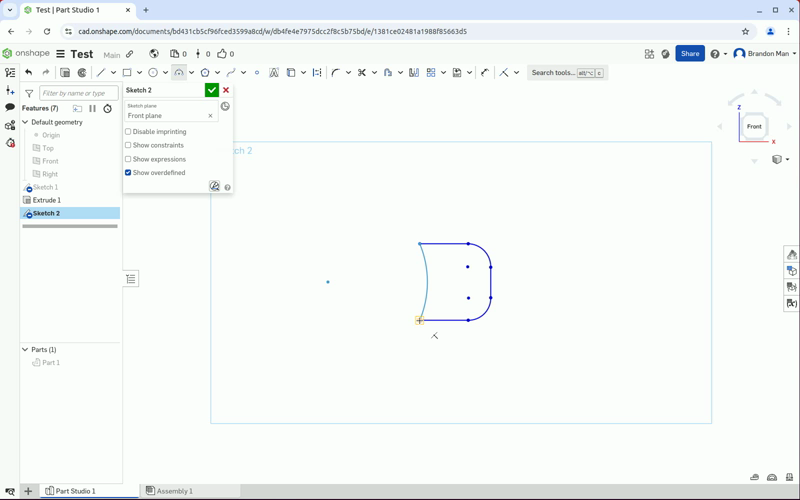
mouse_move(434, 282)
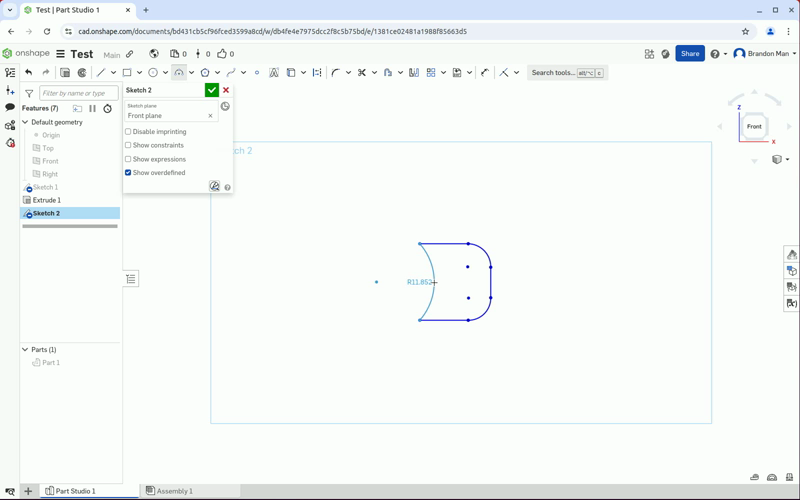
click(434, 282)
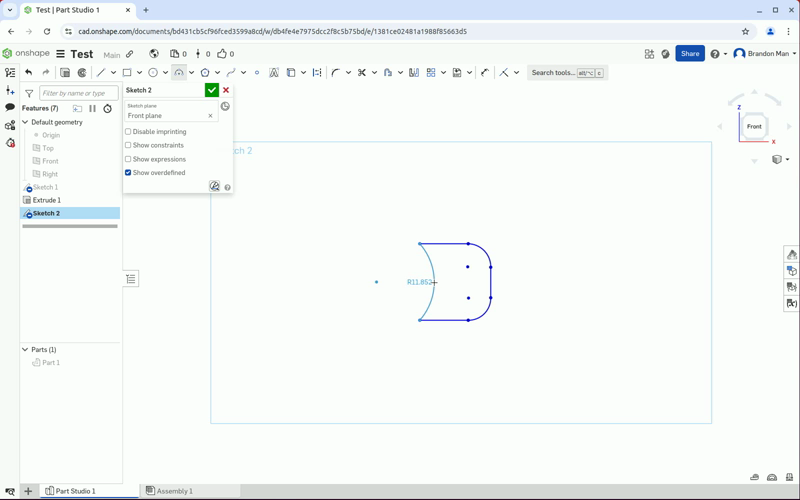
key_up(shift)
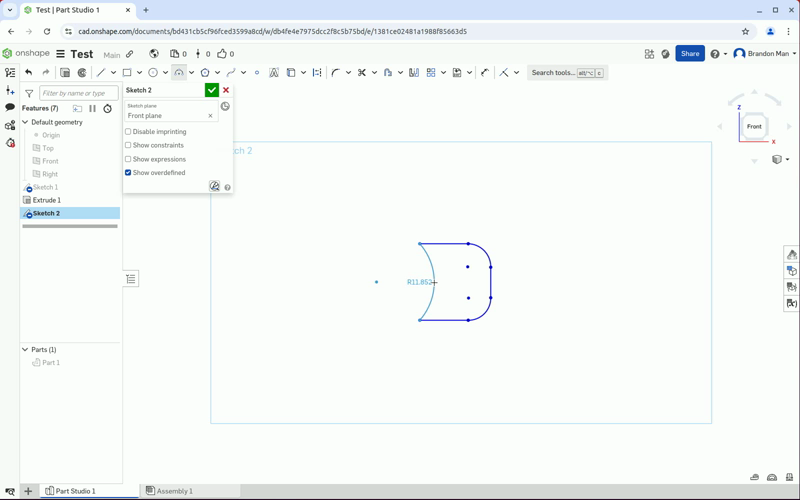
key(esc)
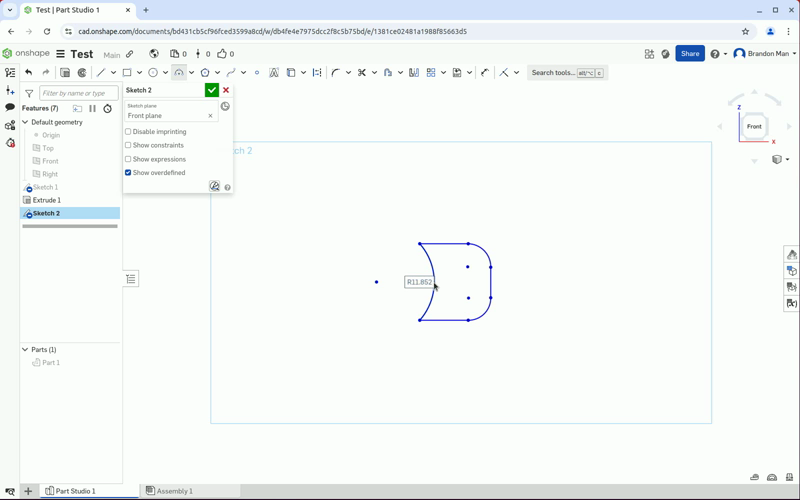
key(c)
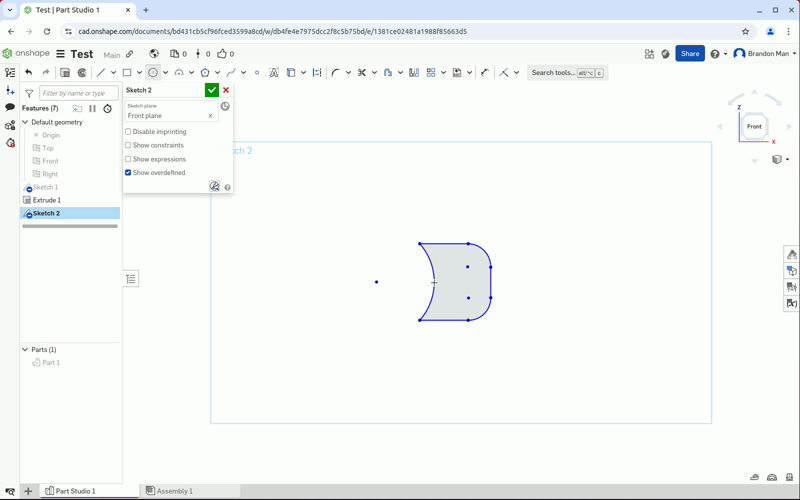
key_down(shift)
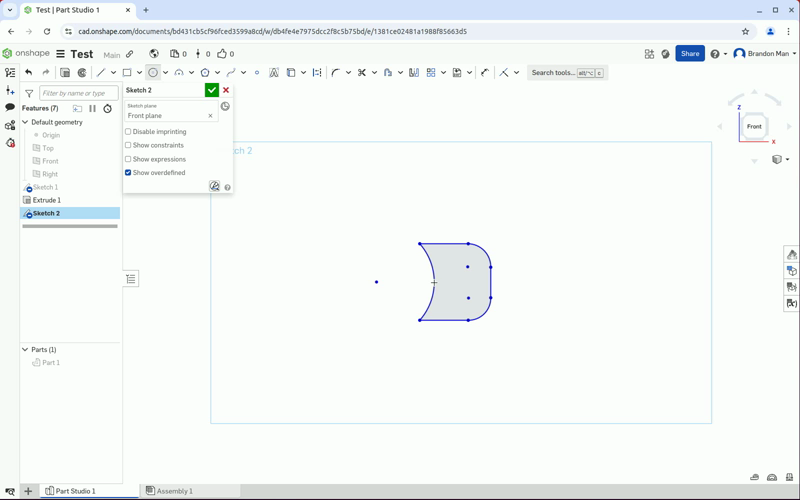
mouse_move(460, 281)
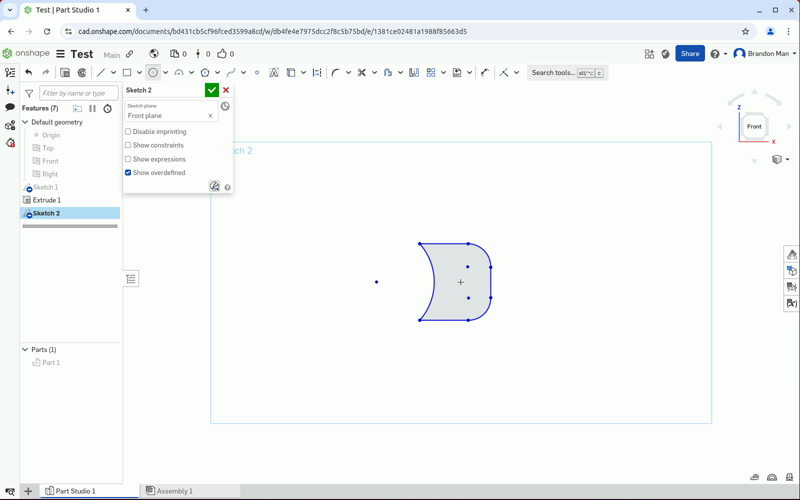
click(460, 281)
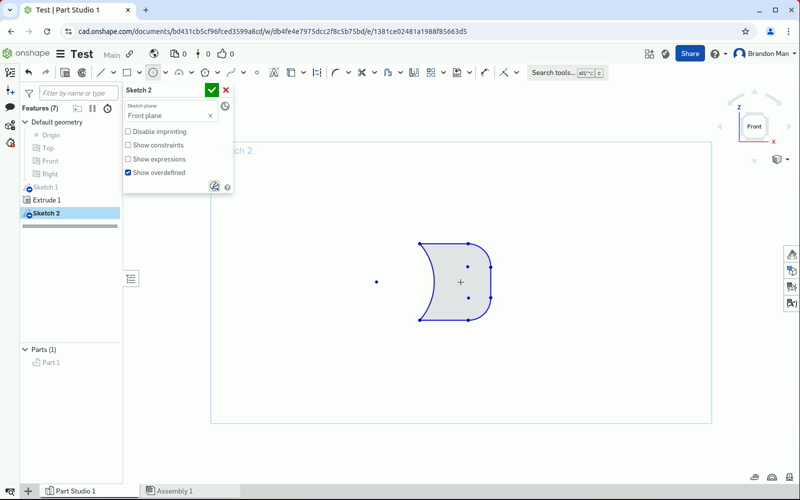
key_up(shift)
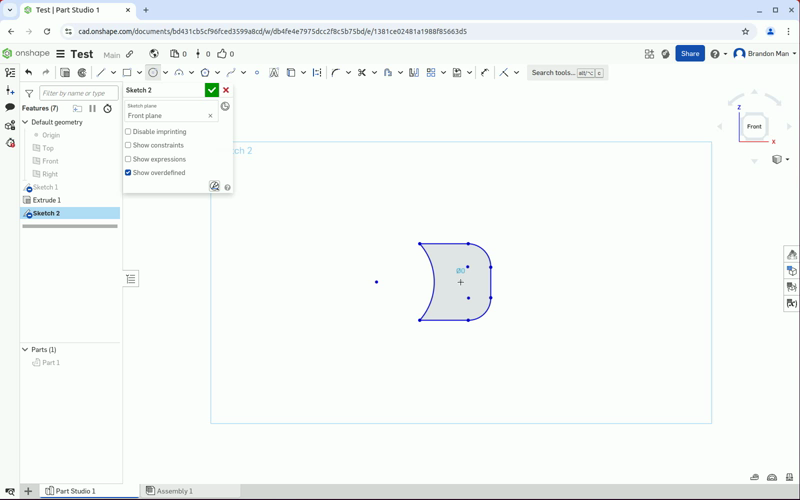
mouse_move(476, 281)
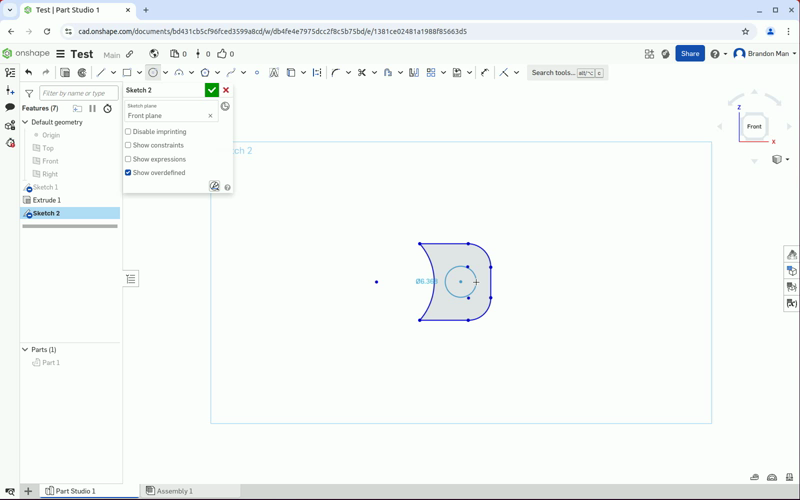
click(476, 281)
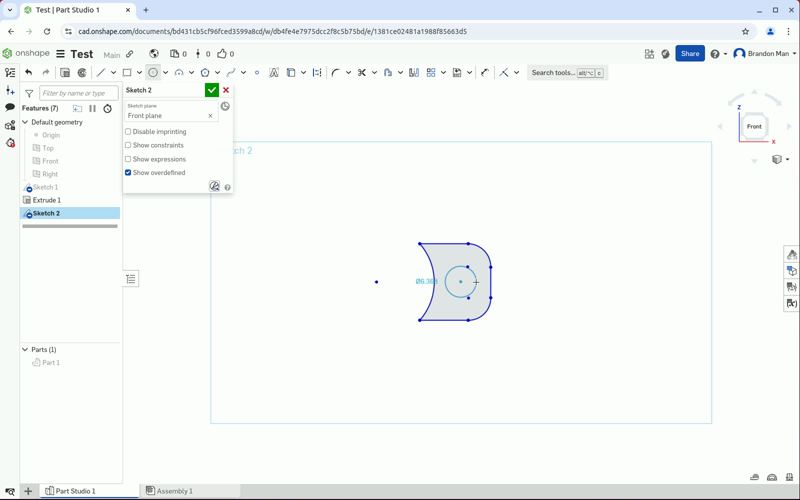
key(esc)
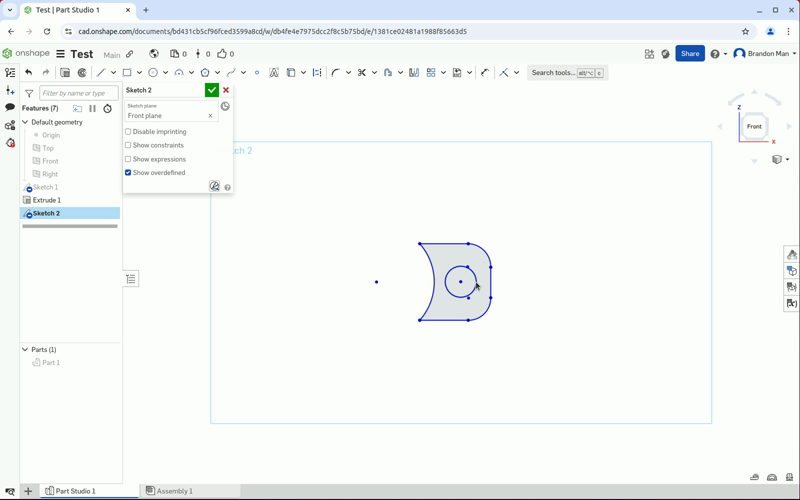
mouse_move(467, 248)
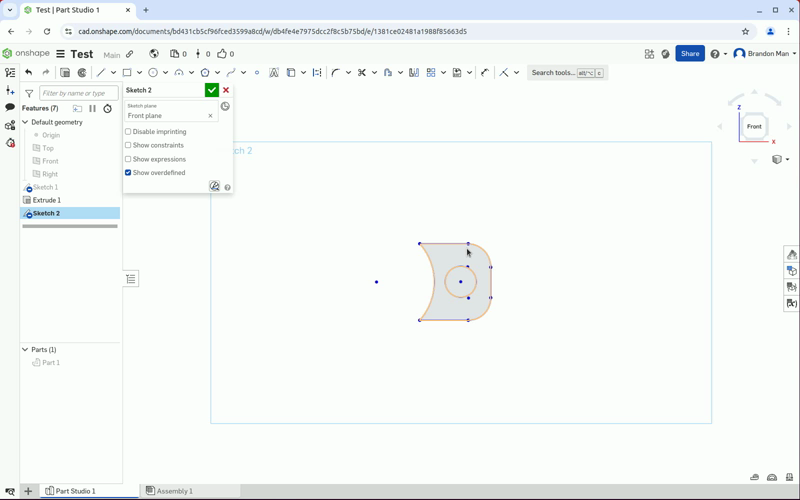
click(467, 248)
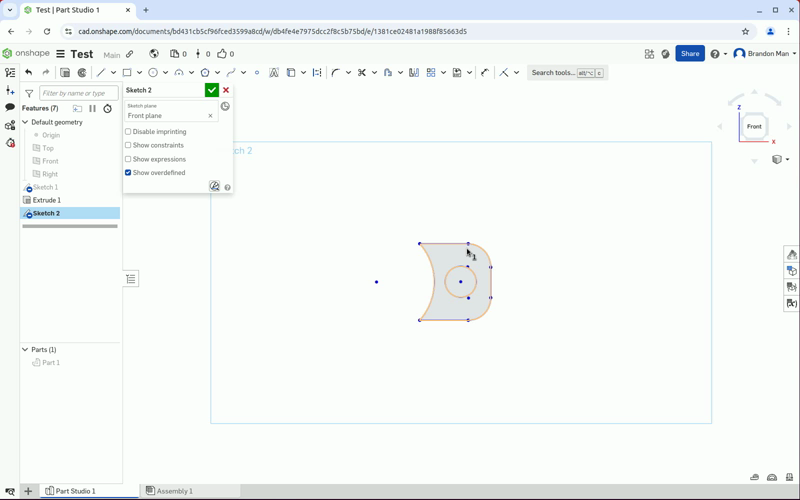
mouse_move(73, 352)
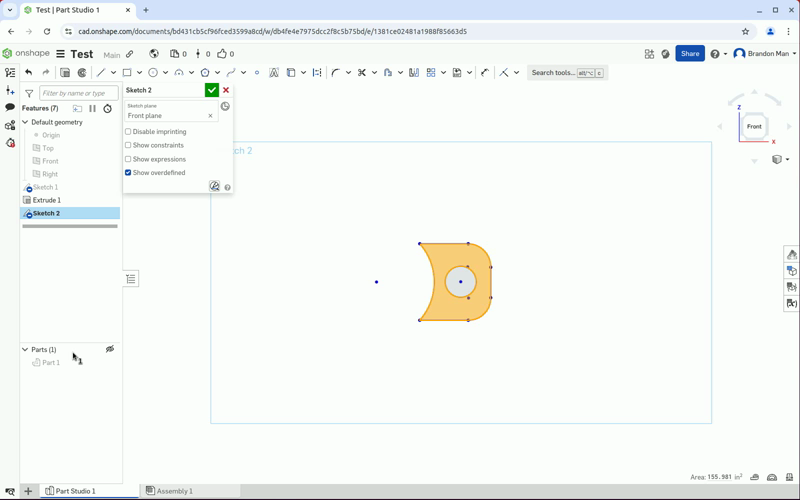
key(shift+y)
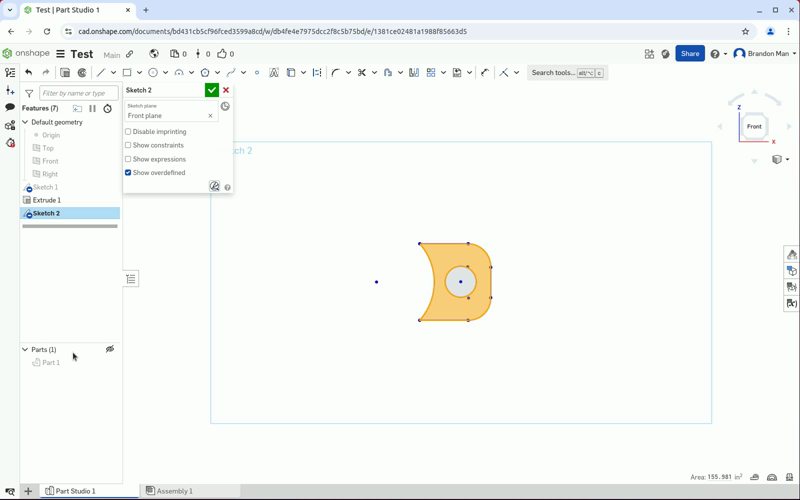
key(shift+e)
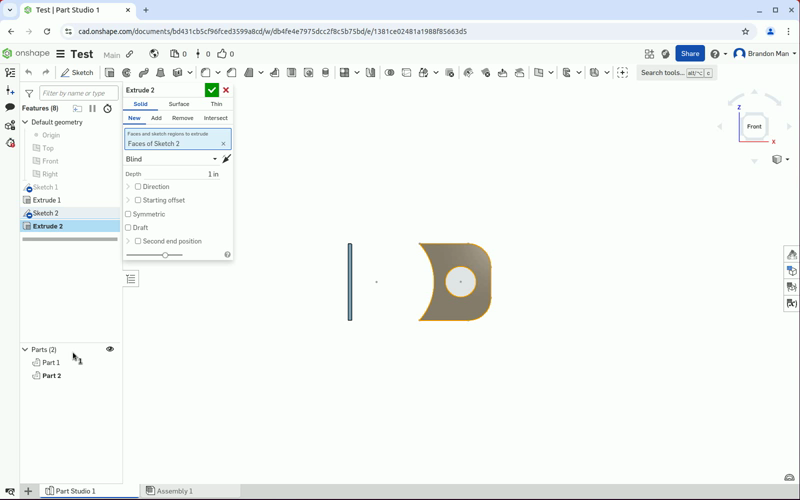
mouse_move(143, 106)
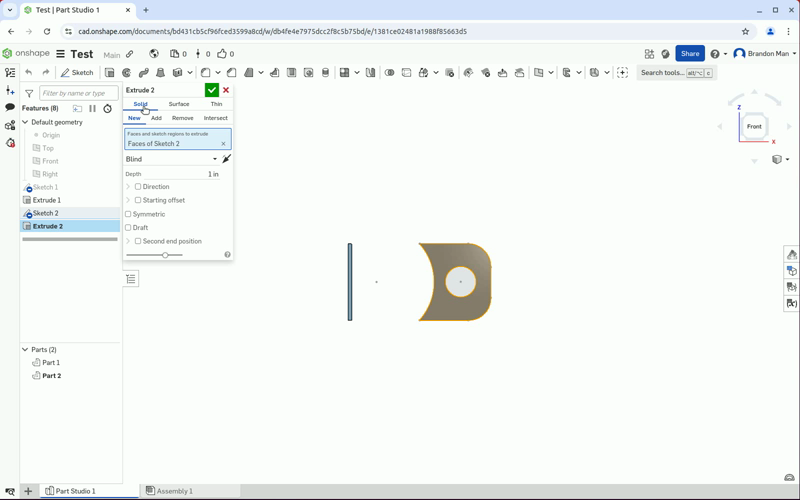
click(143, 106)
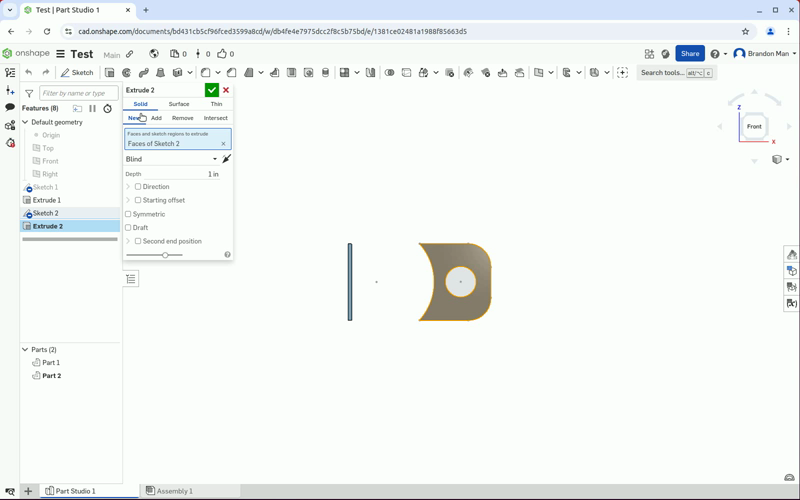
mouse_move(137, 120)
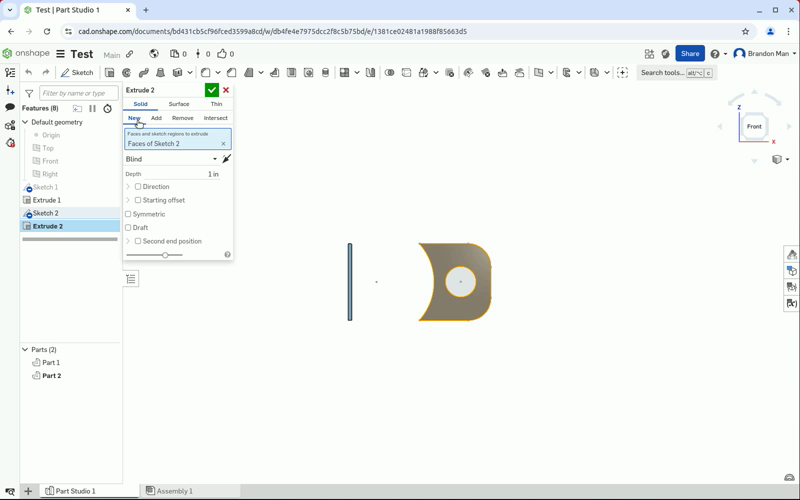
click(137, 120)
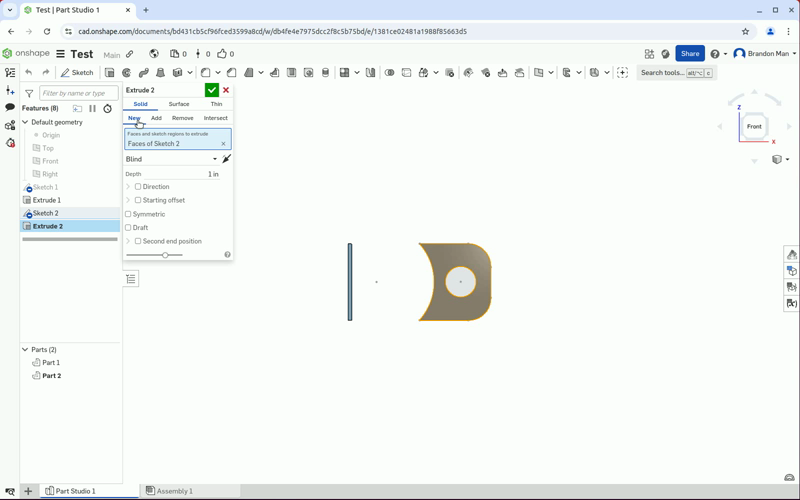
key(tab, 4)
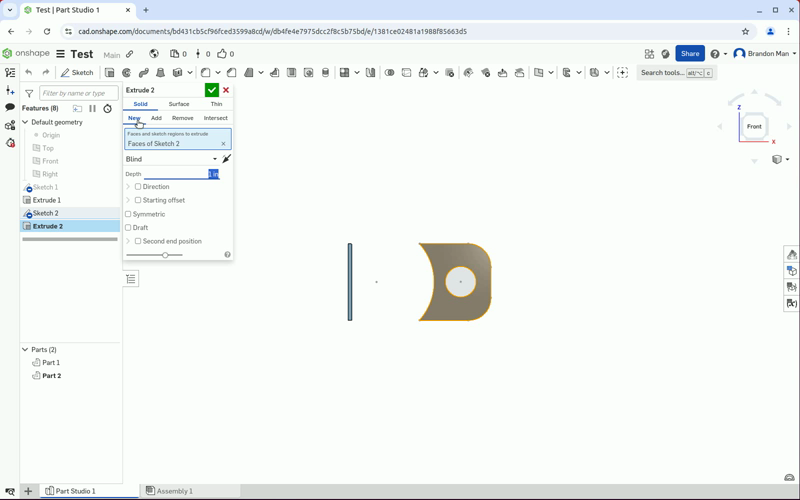
text(0.722)
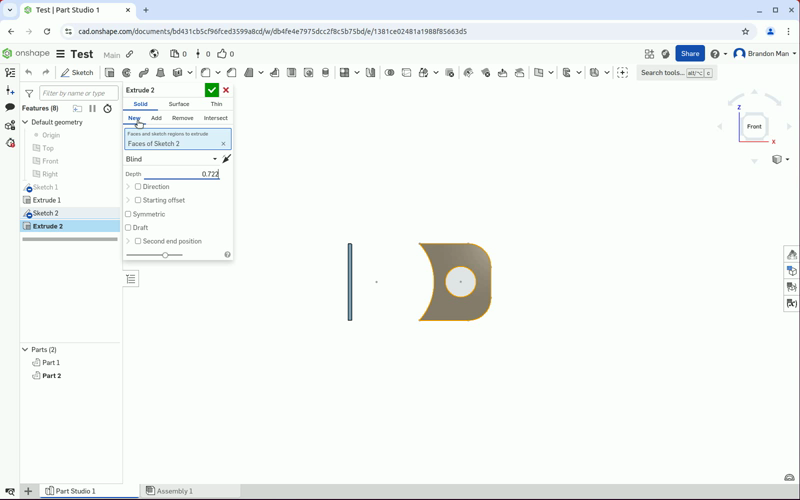
key(enter)
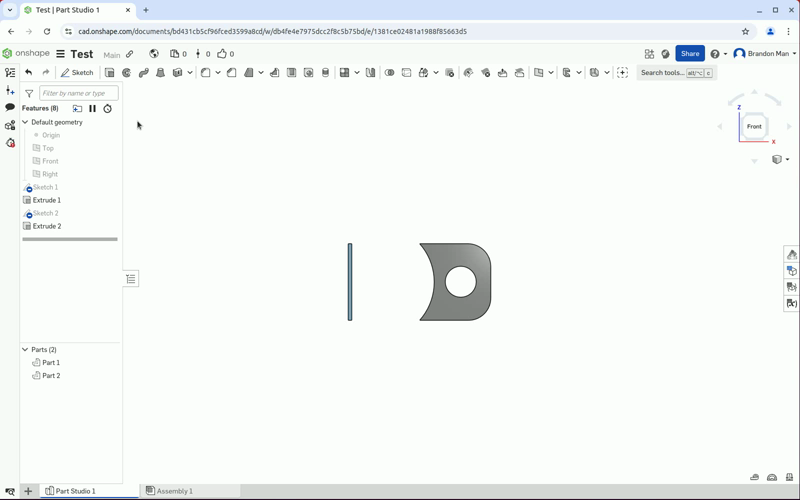
key(shift+h)
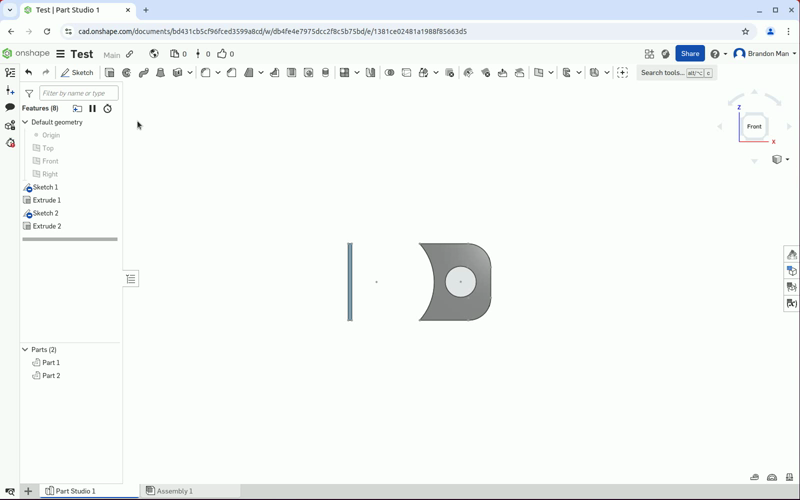
key(shift+h)
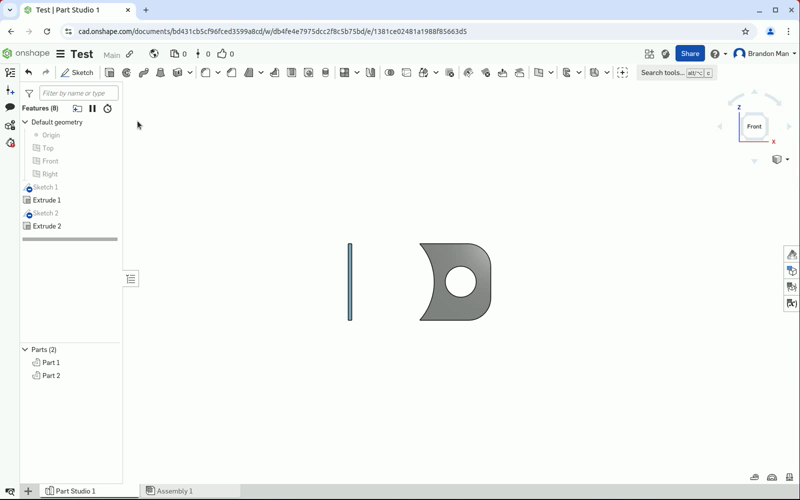
mouse_move(73, 189)
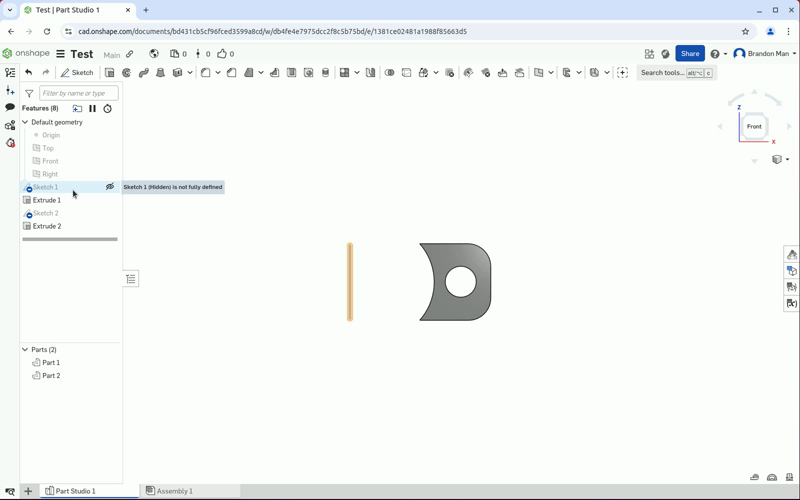
click(73, 189)
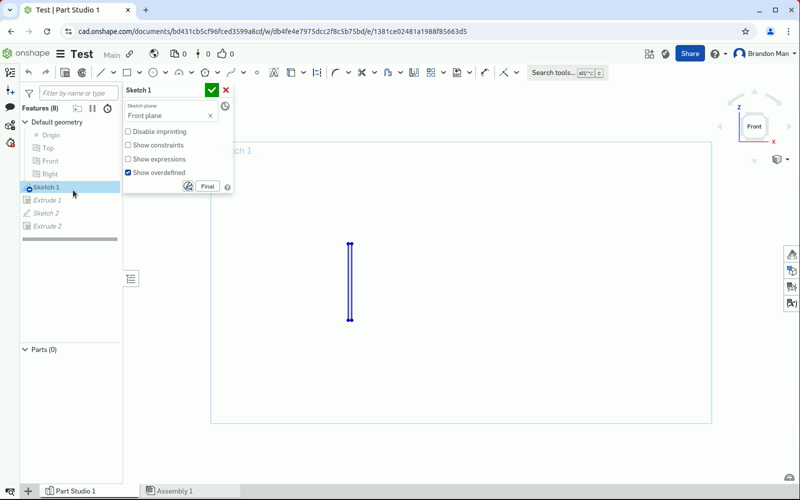
mouse_move(229, 92)
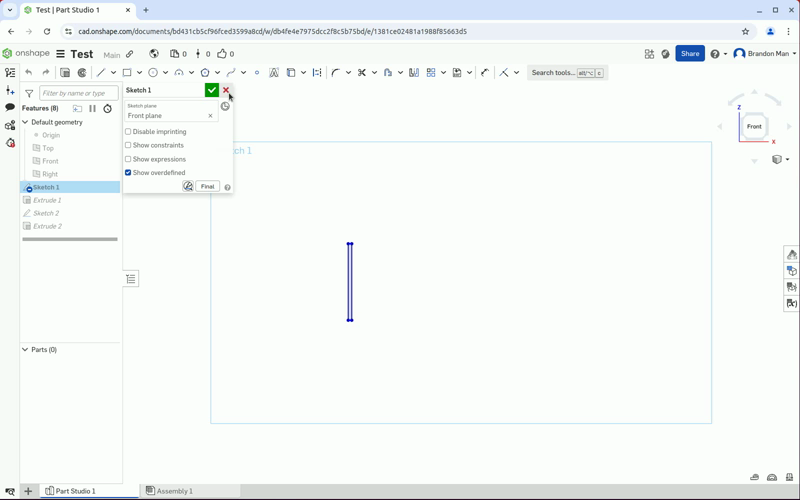
click(229, 92)
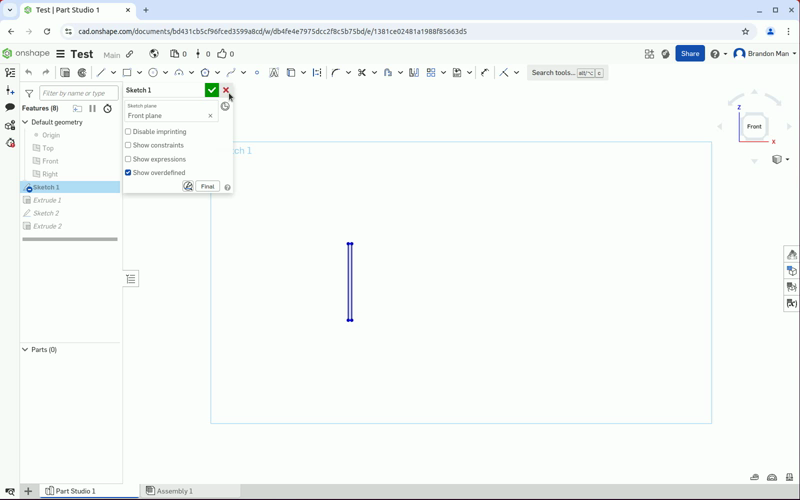
key(shift+s)
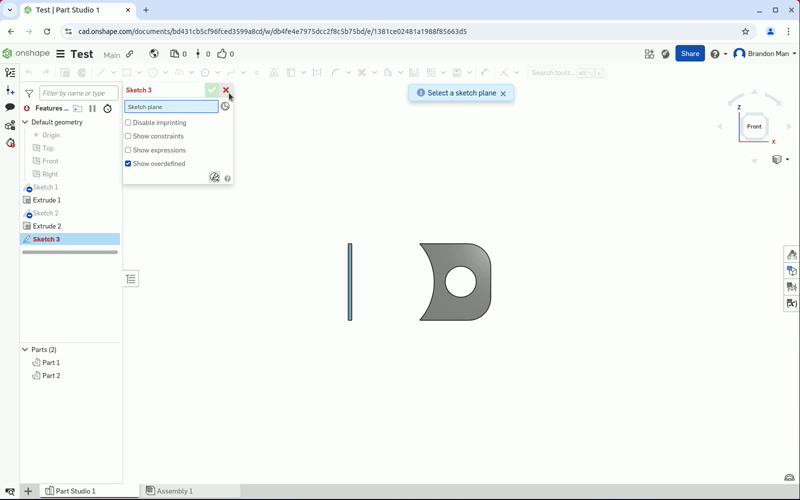
mouse_move(73, 163)
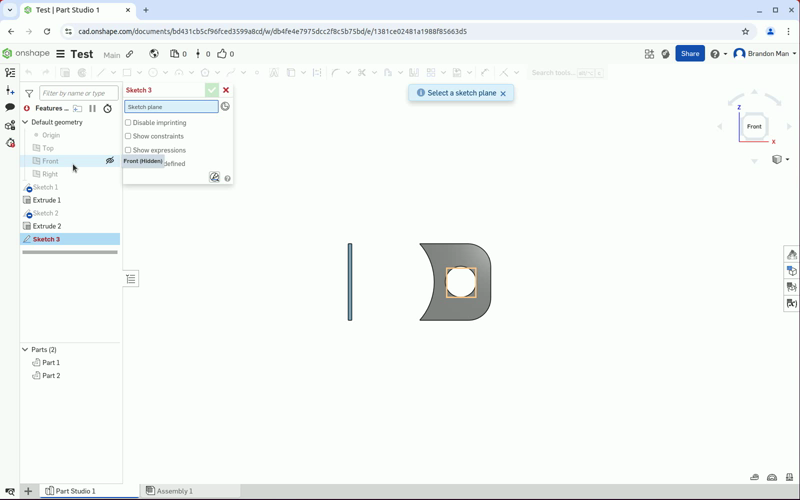
click(73, 163)
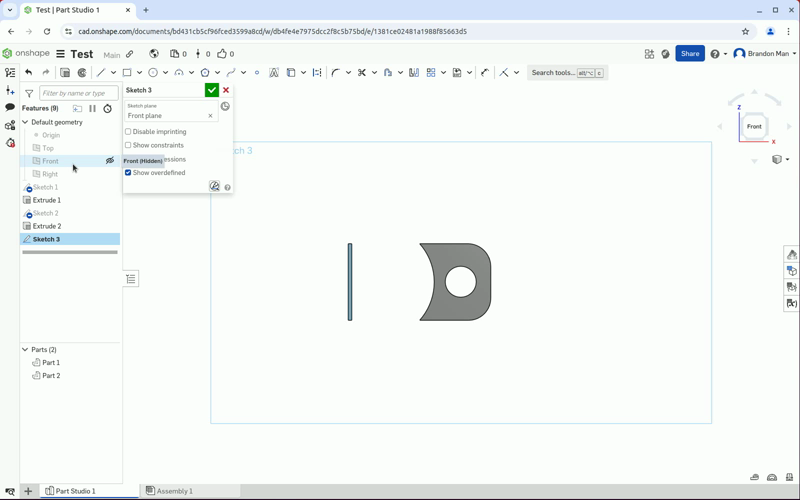
mouse_move(73, 352)
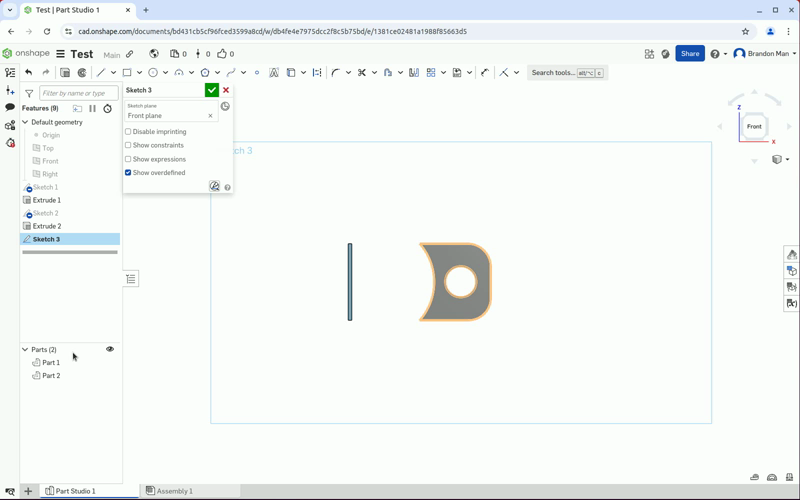
key(y)
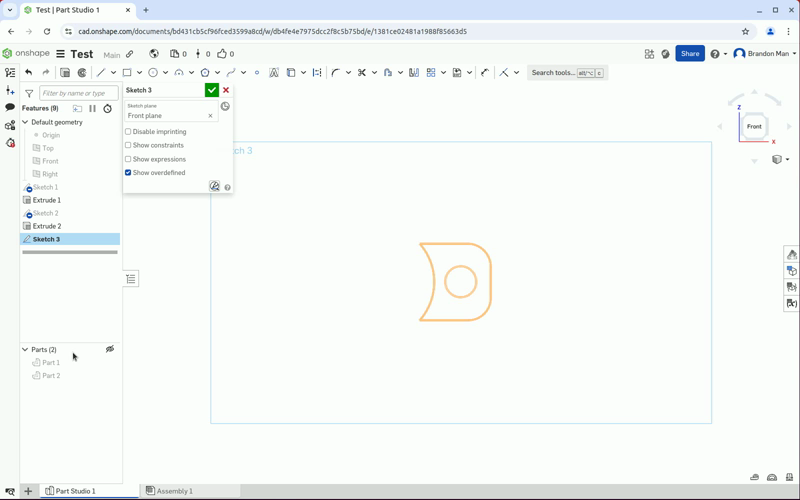
key(l)
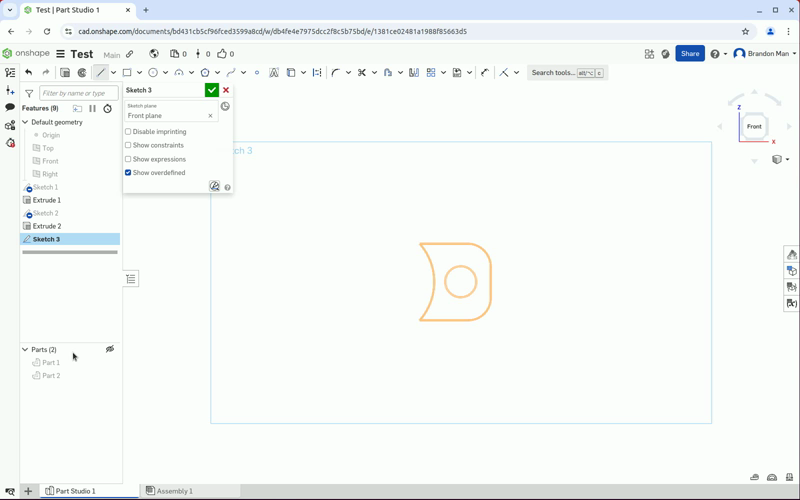
key_down(shift)
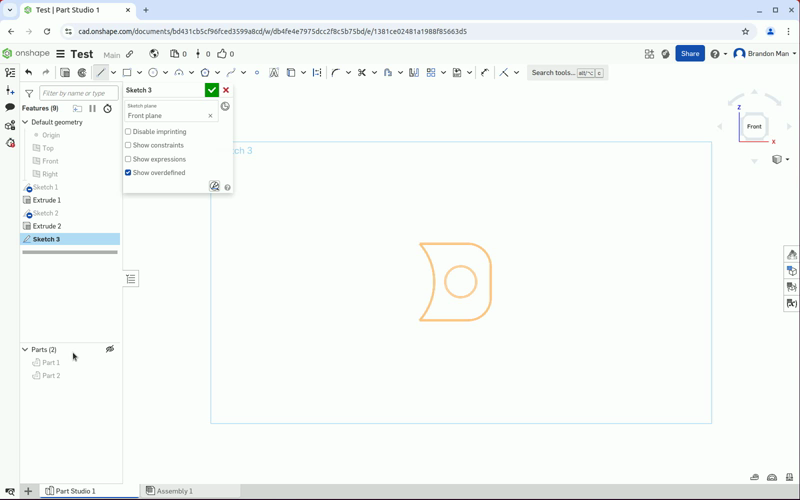
mouse_move(350, 320)
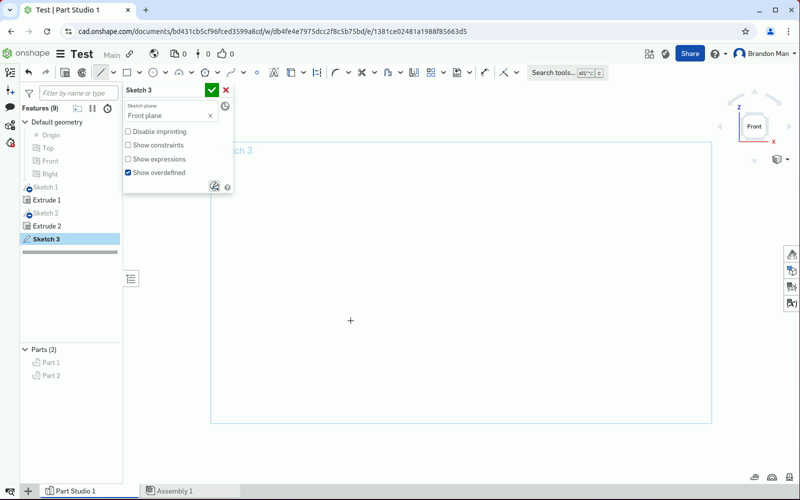
click(350, 320)
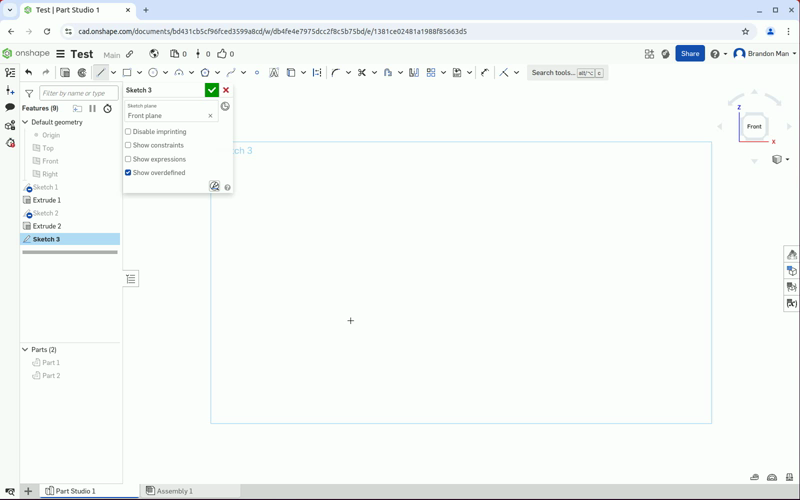
key_up(shift)
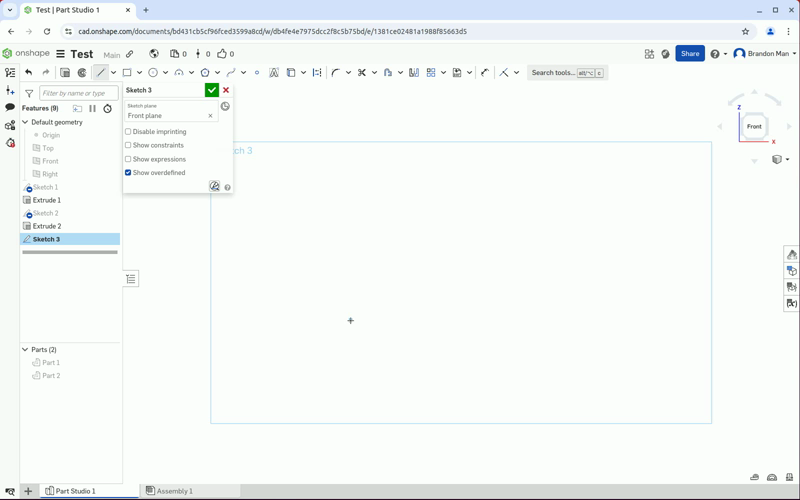
key_down(shift)
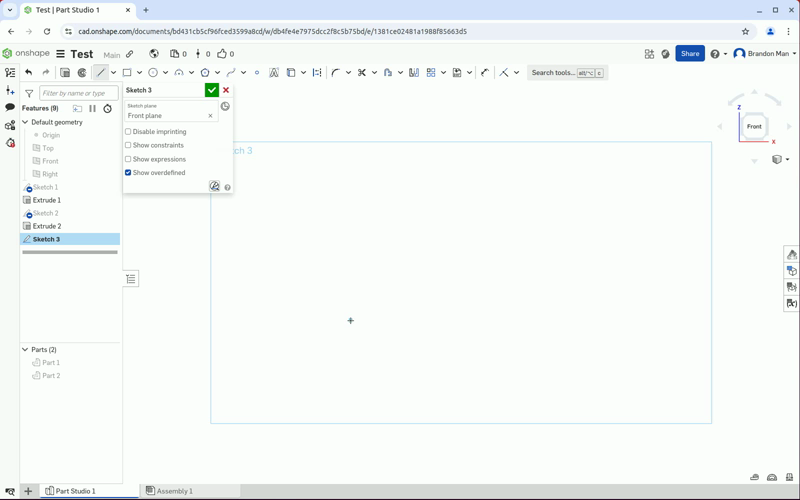
mouse_move(419, 320)
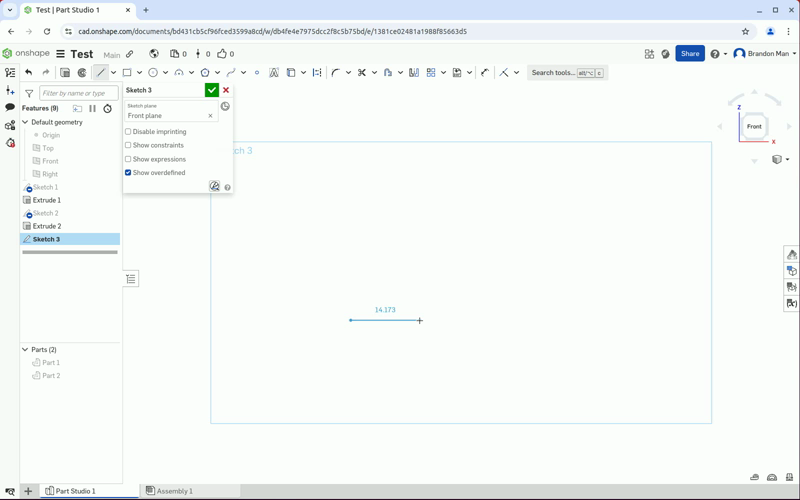
click(419, 320)
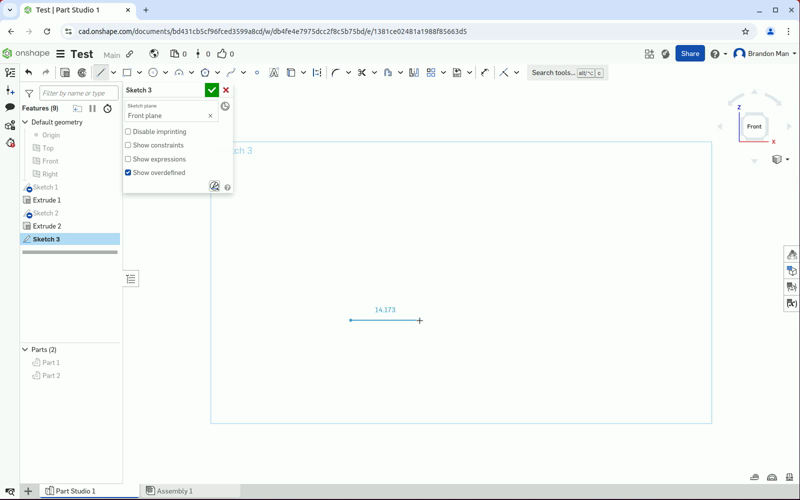
key_up(shift)
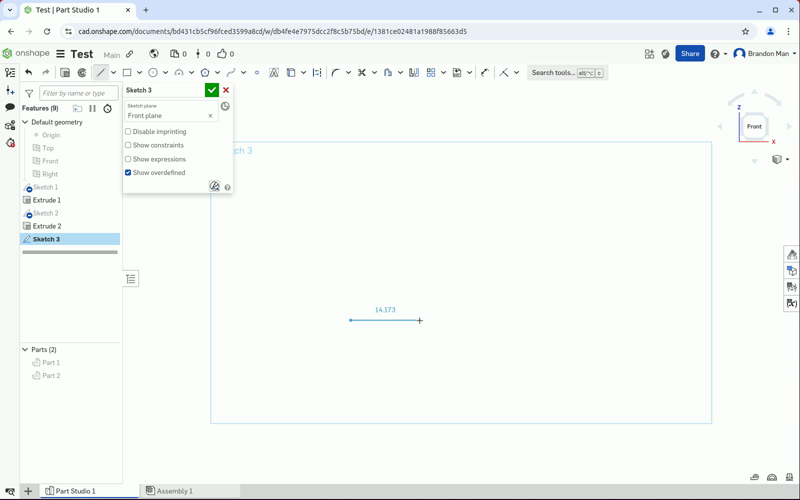
key(esc)
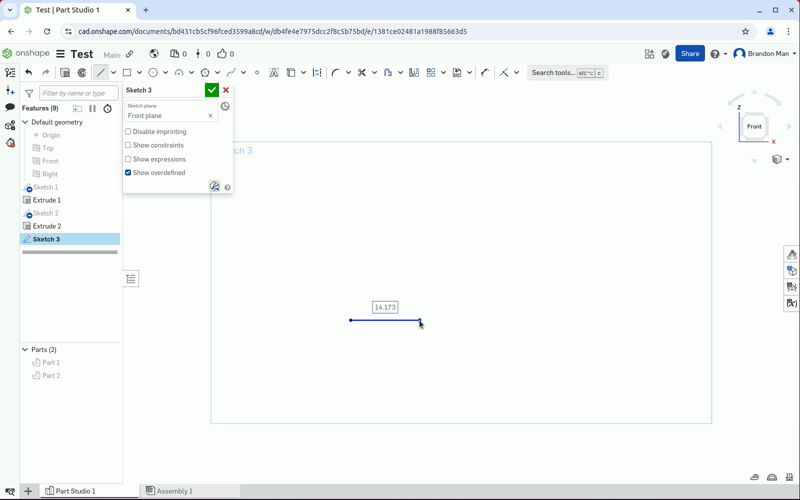
key(a)
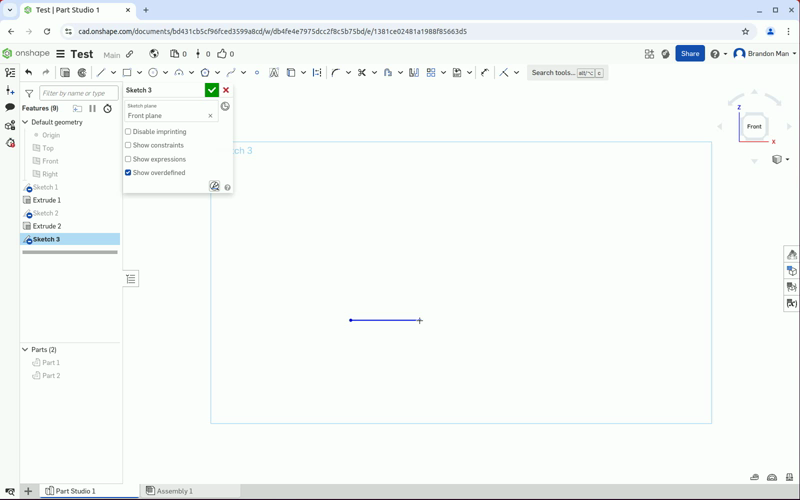
mouse_move(419, 320)
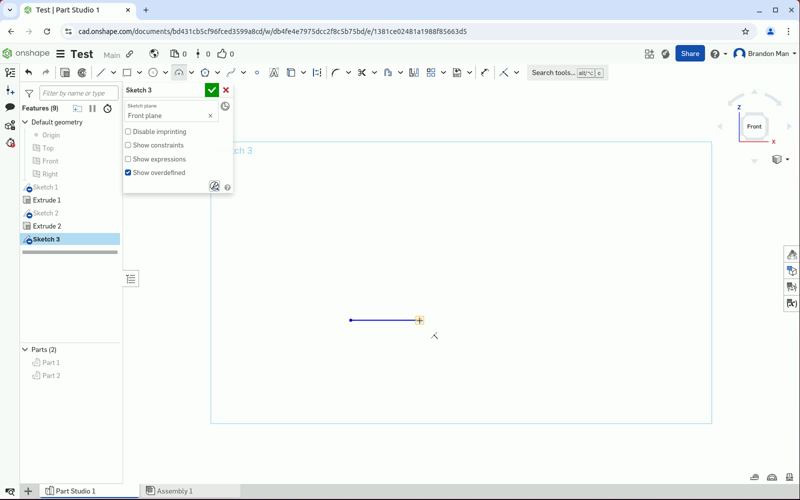
click(419, 320)
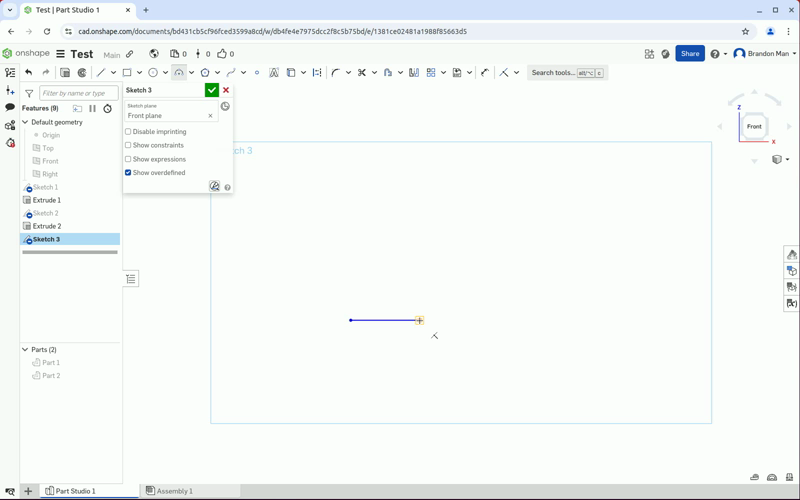
key_down(shift)
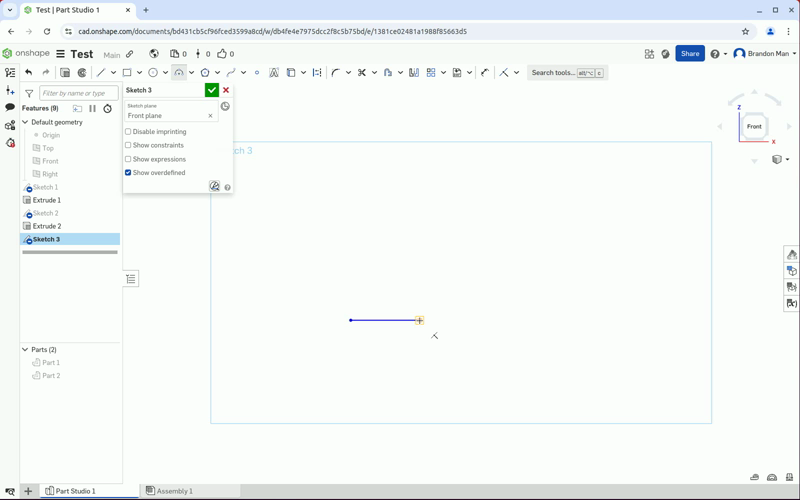
mouse_move(419, 244)
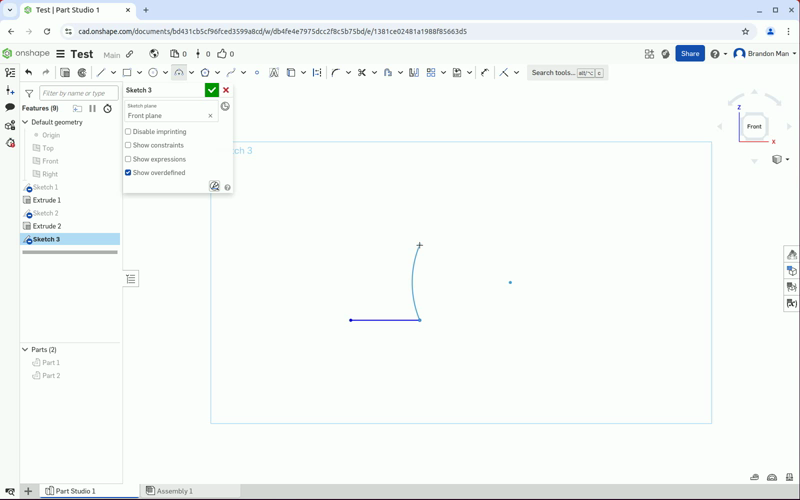
click(419, 244)
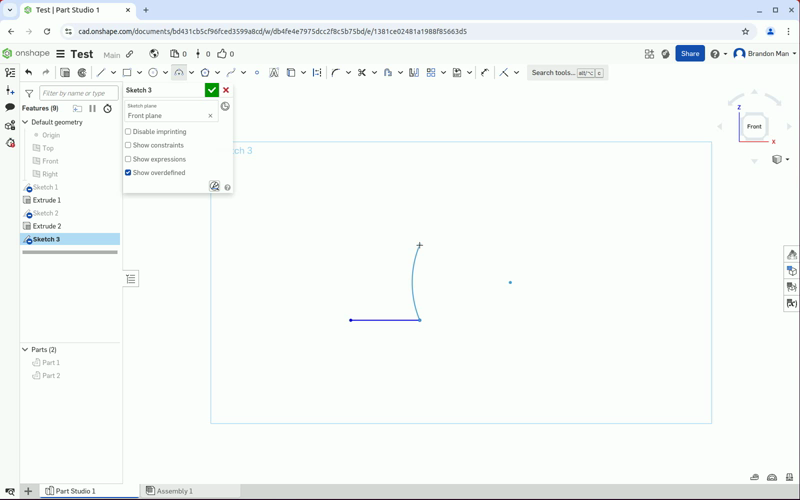
mouse_move(434, 282)
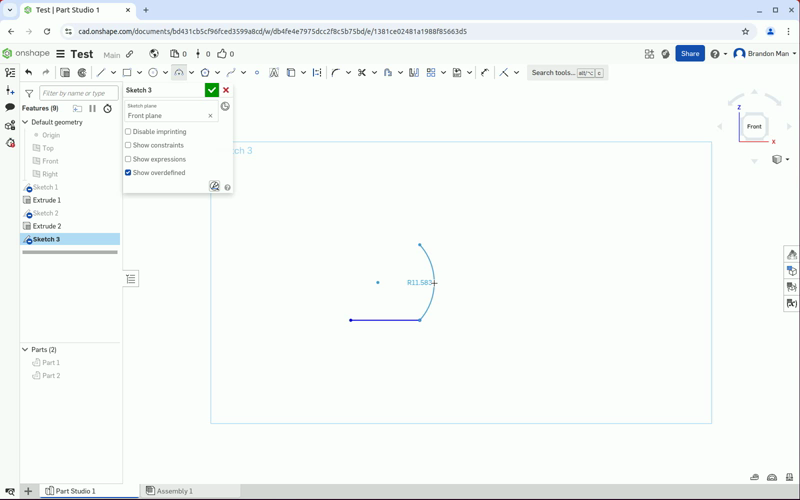
click(434, 282)
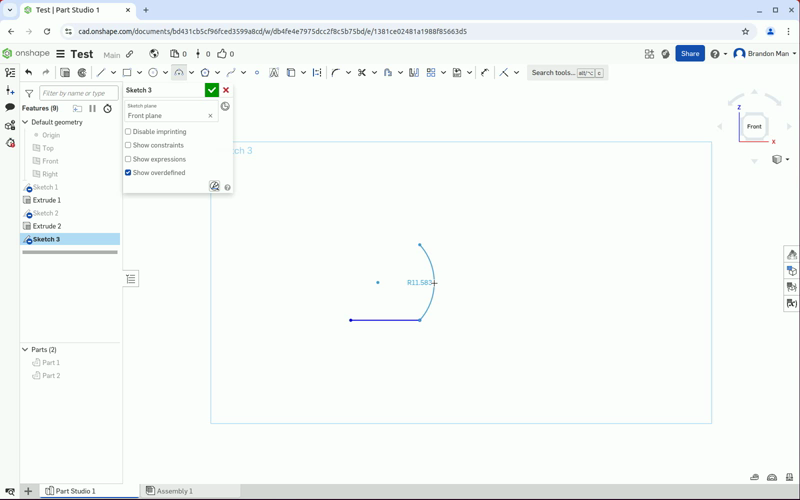
key_up(shift)
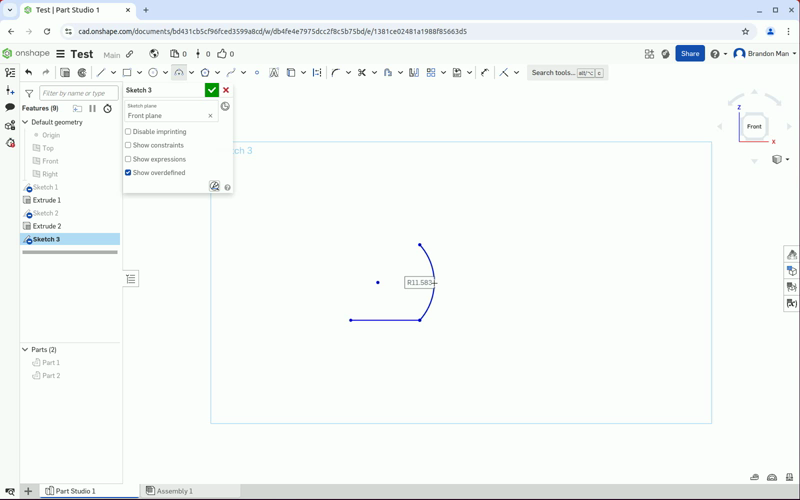
key(esc)
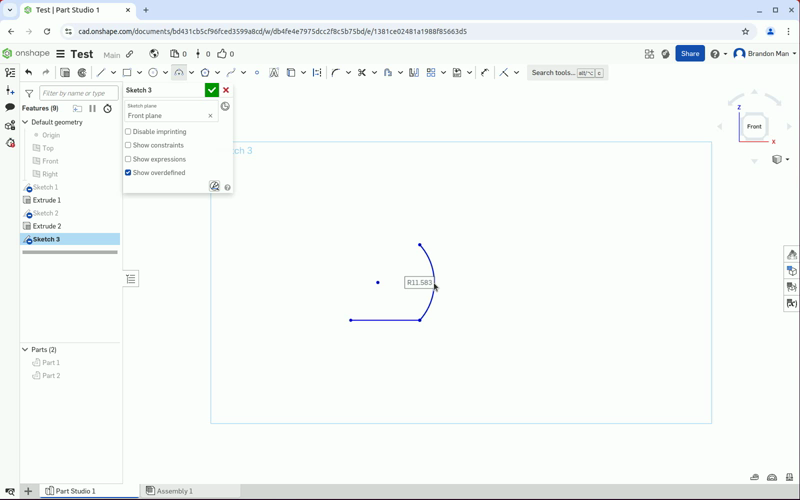
key(l)
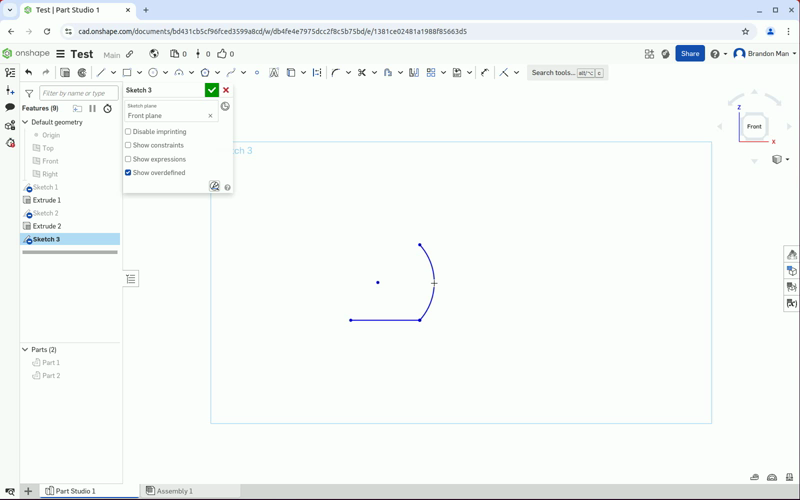
mouse_move(419, 244)
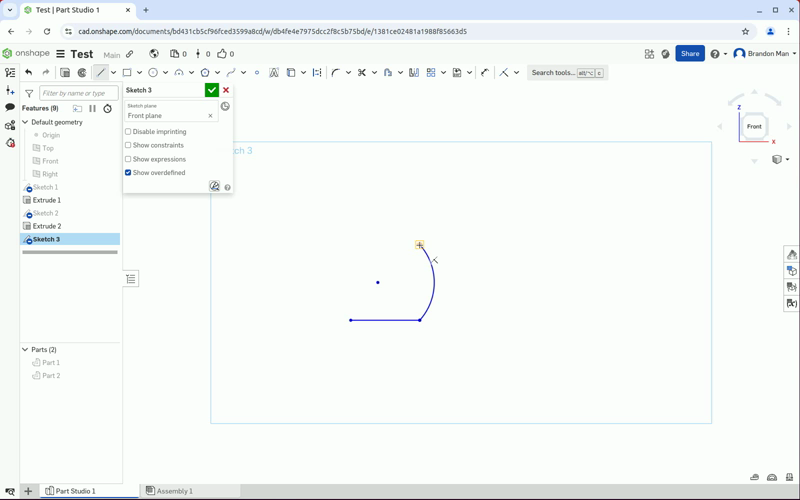
click(419, 244)
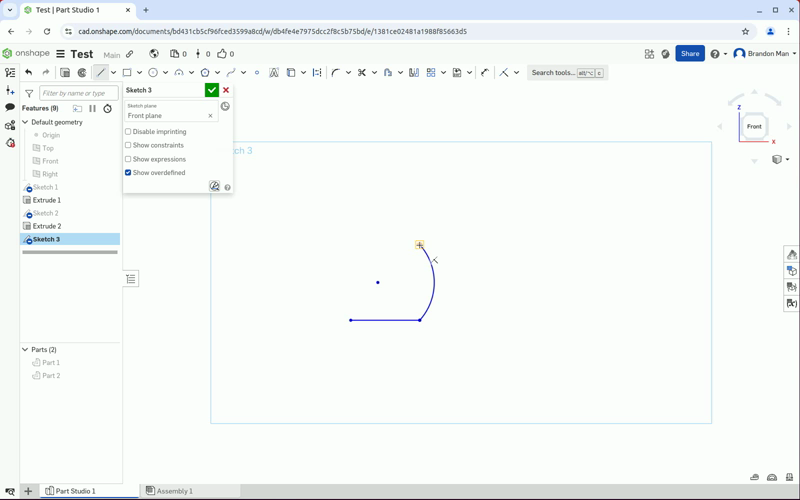
key_down(shift)
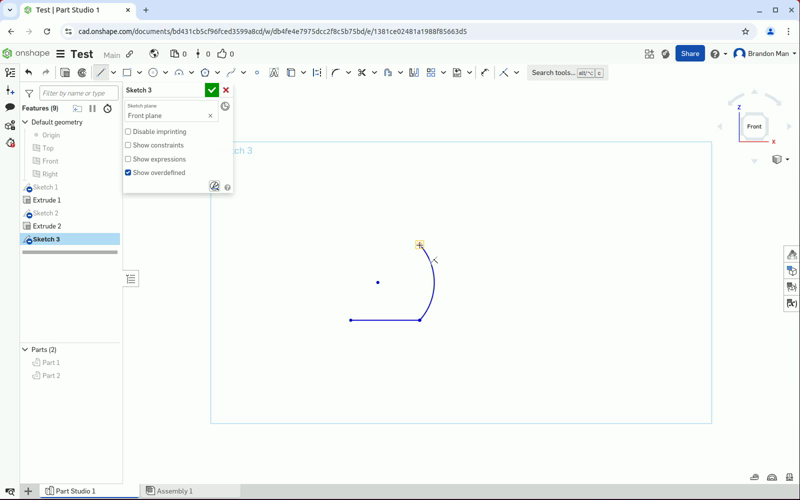
mouse_move(350, 244)
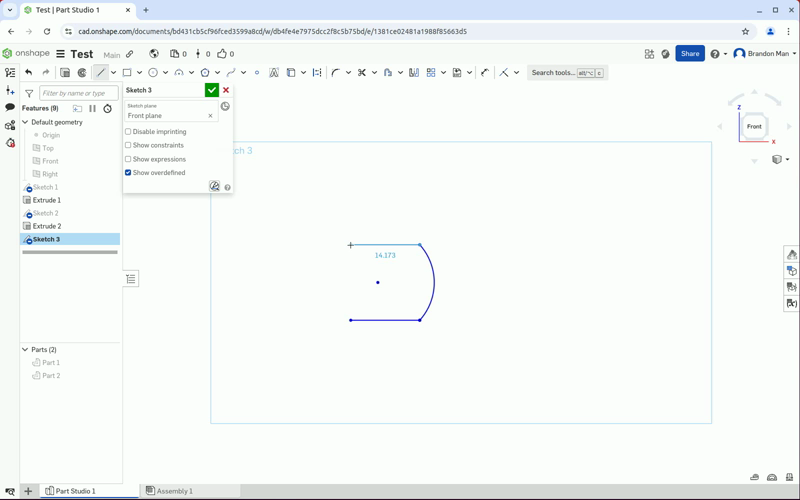
click(350, 244)
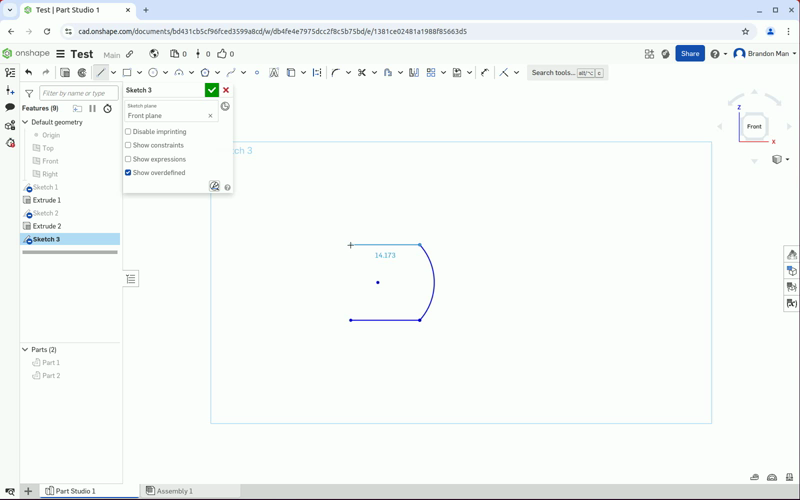
key_up(shift)
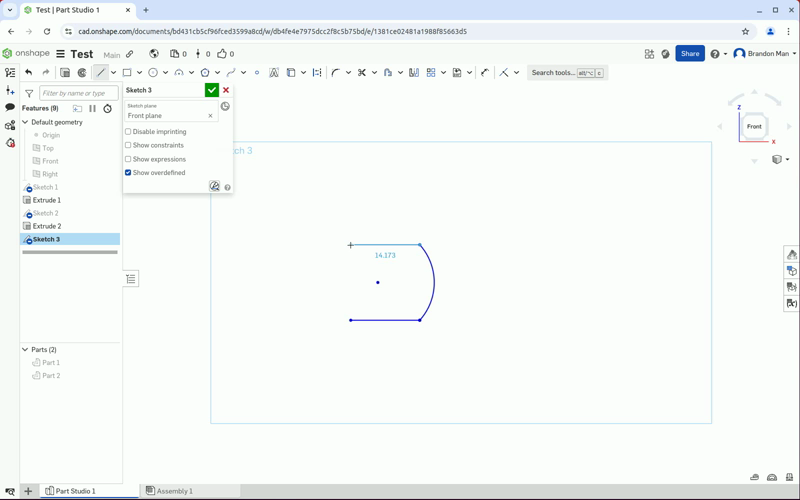
key_down(shift)
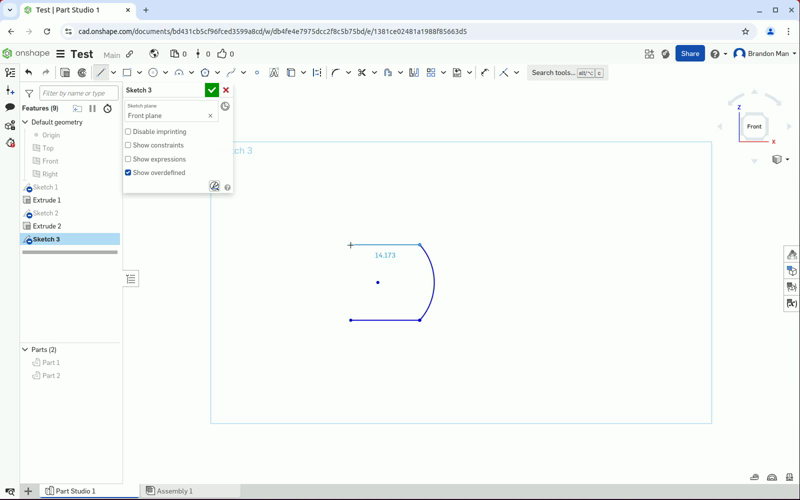
mouse_move(350, 320)
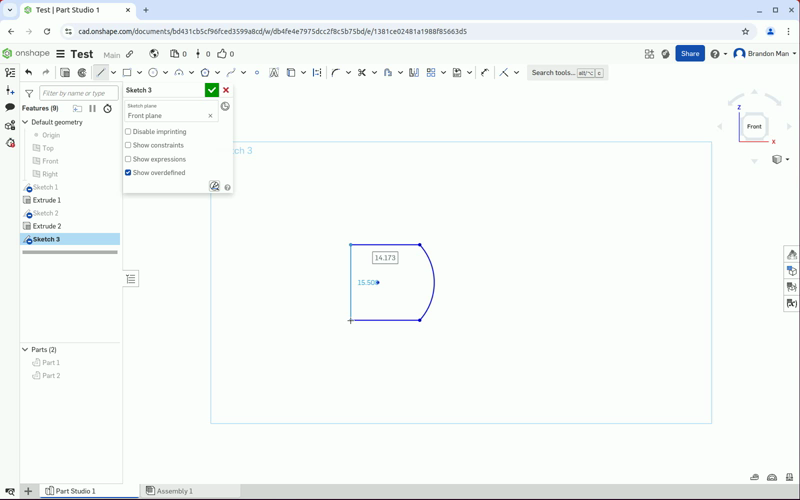
key_up(shift)
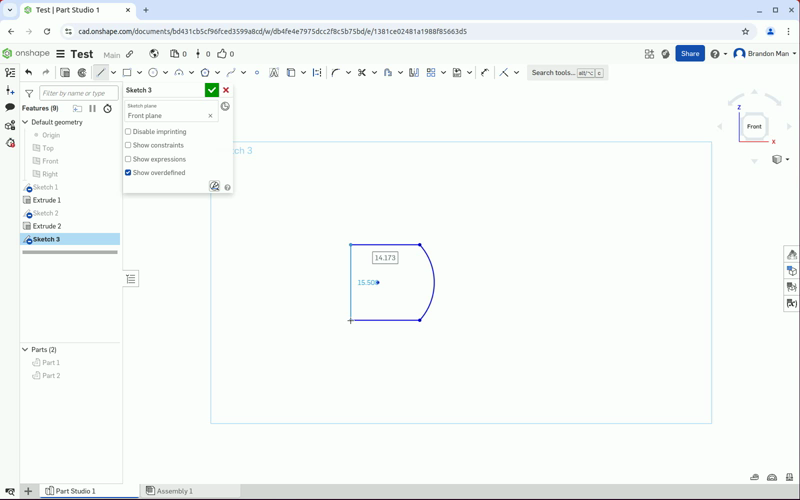
click(350, 320)
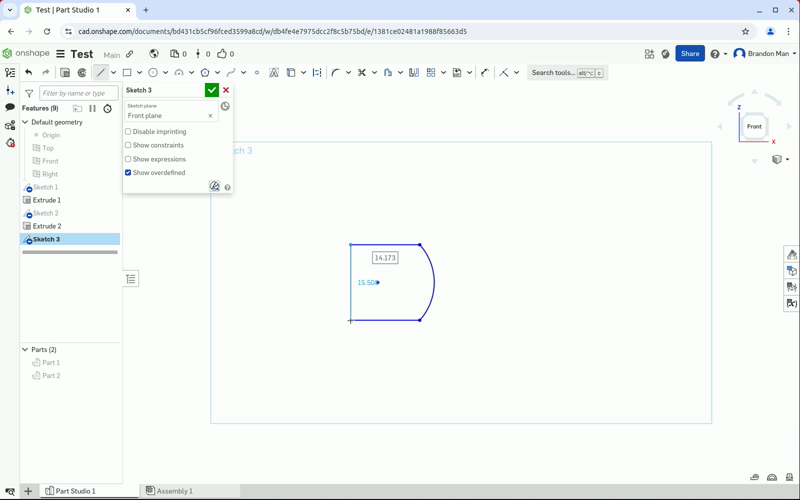
key(esc)
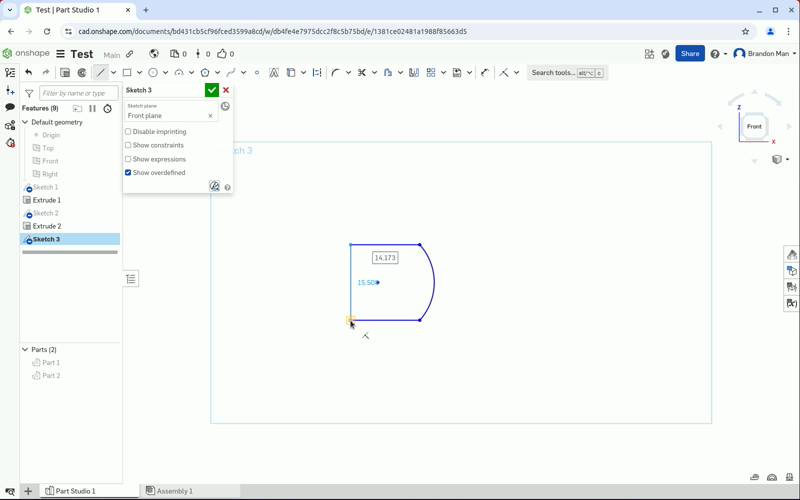
key(c)
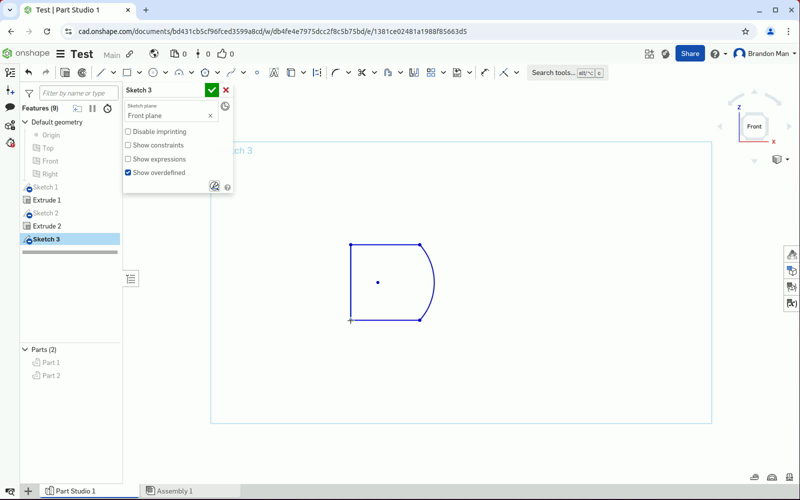
key_down(shift)
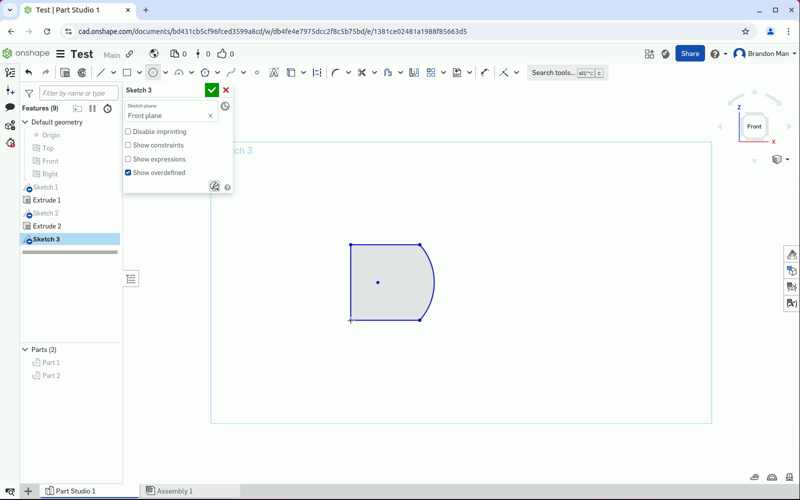
mouse_move(377, 282)
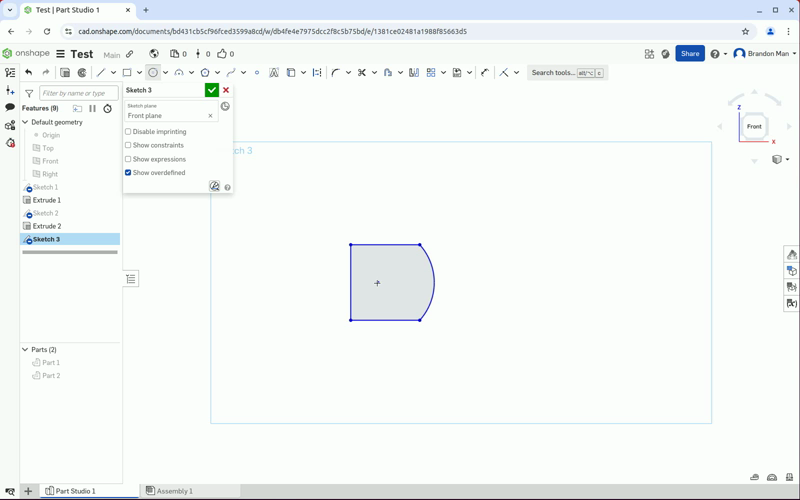
click(377, 282)
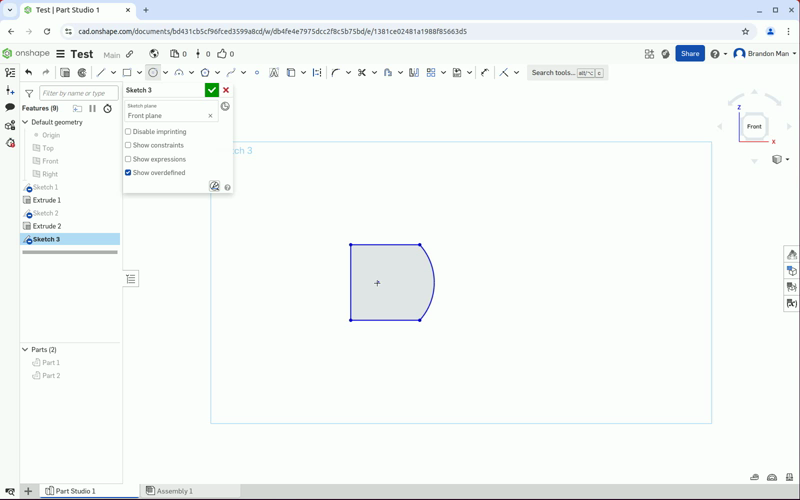
key_up(shift)
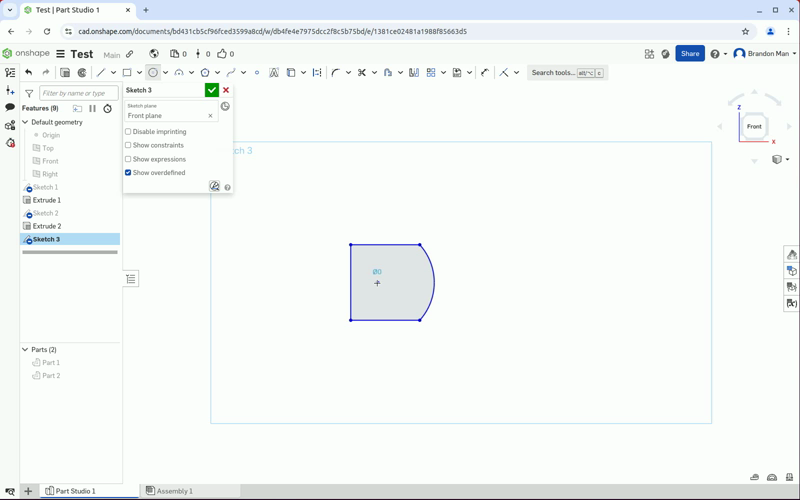
mouse_move(381, 282)
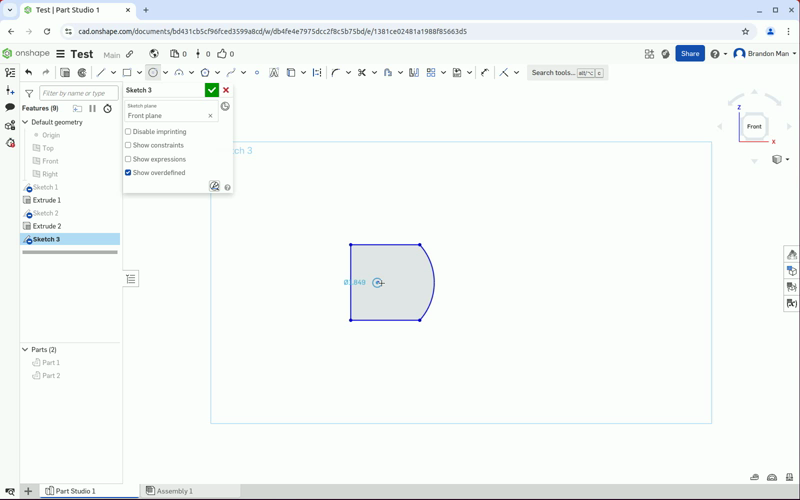
scroll(6)
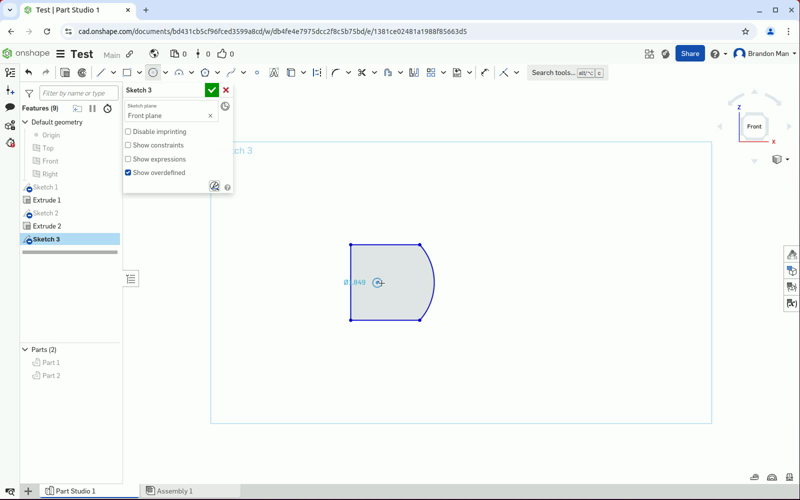
scroll(6)
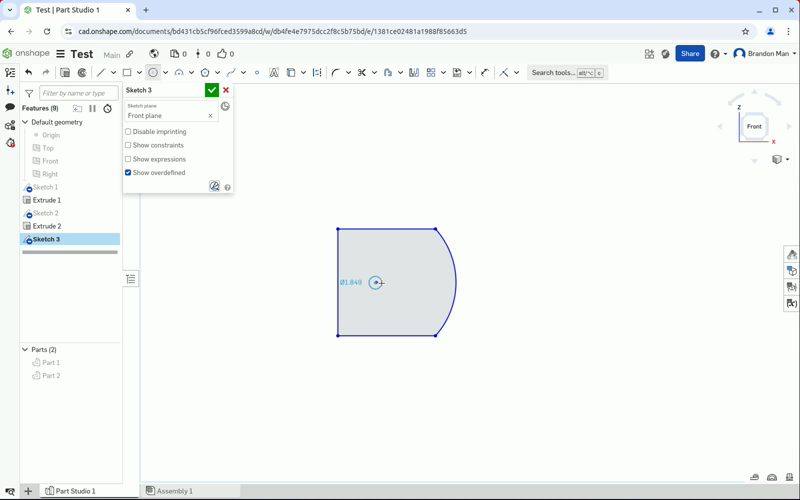
scroll(6)
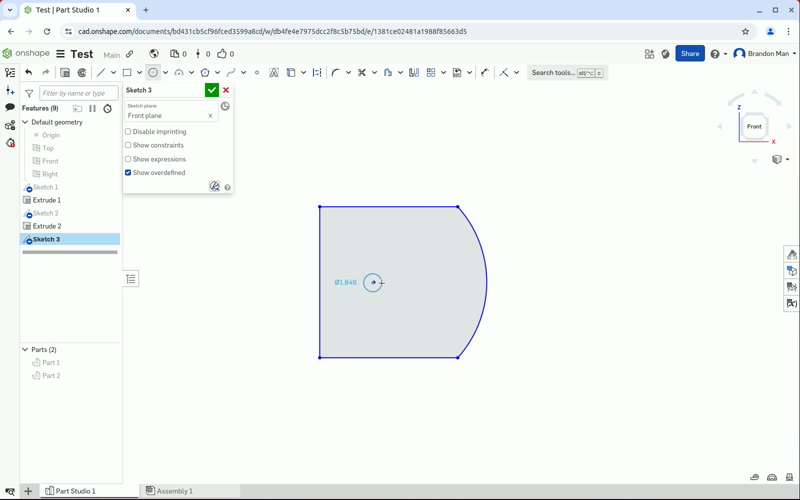
scroll(6)
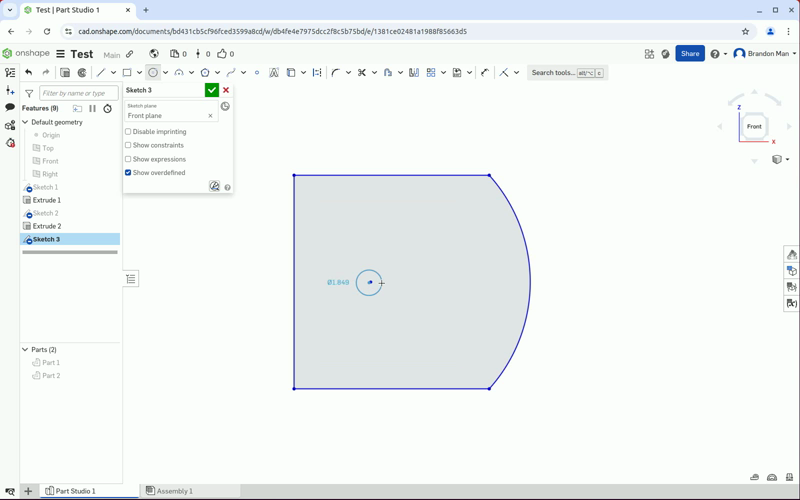
scroll(6)
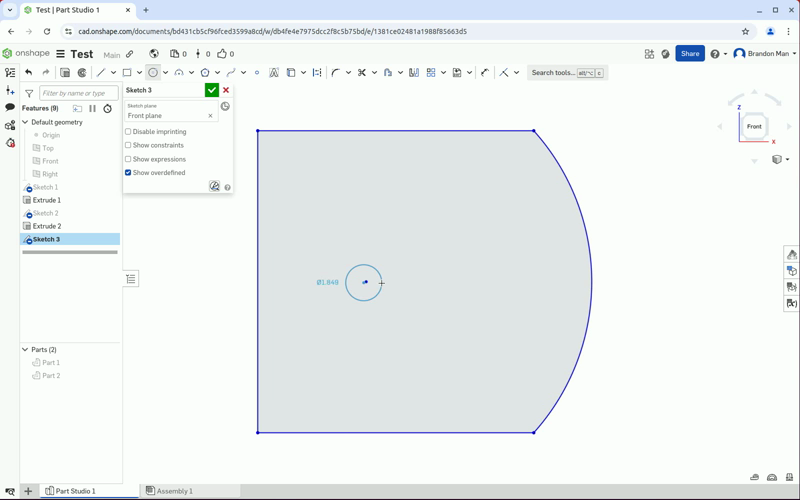
scroll(6)
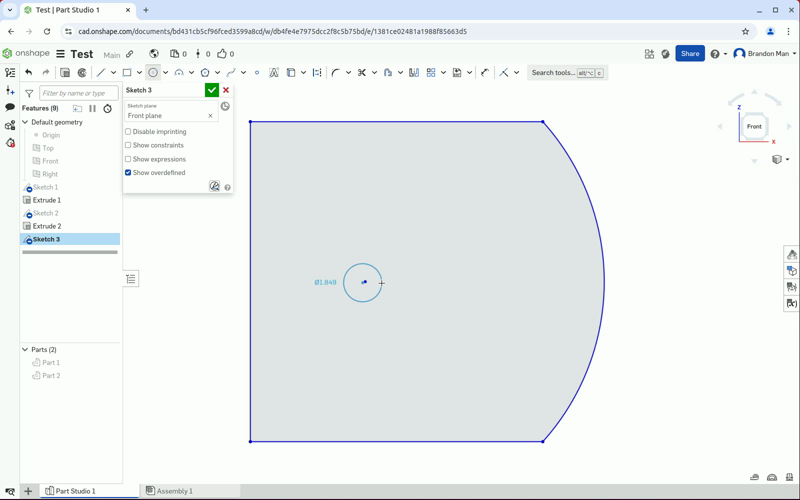
scroll(6)
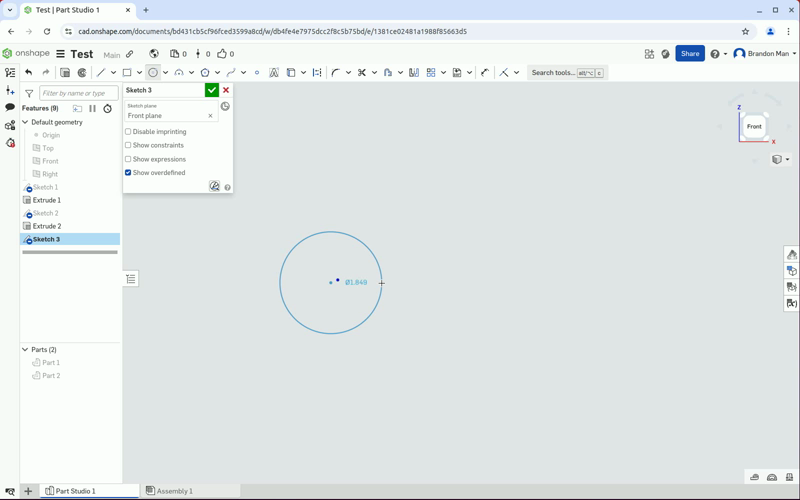
click(381, 282)
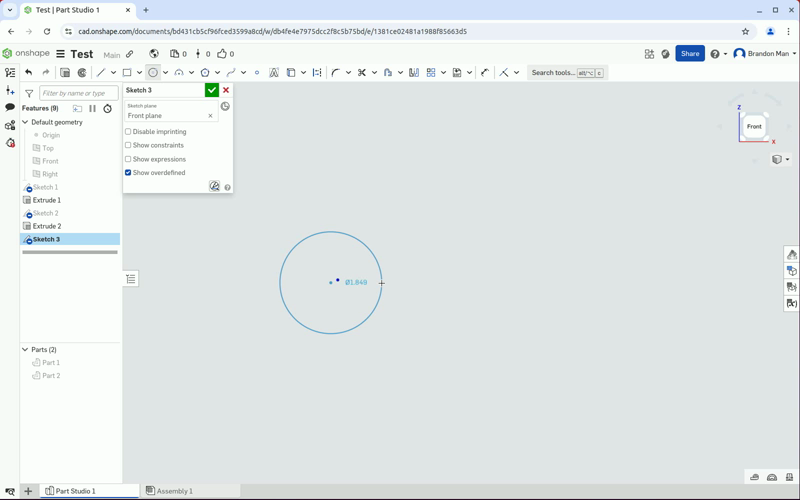
scroll(-6)
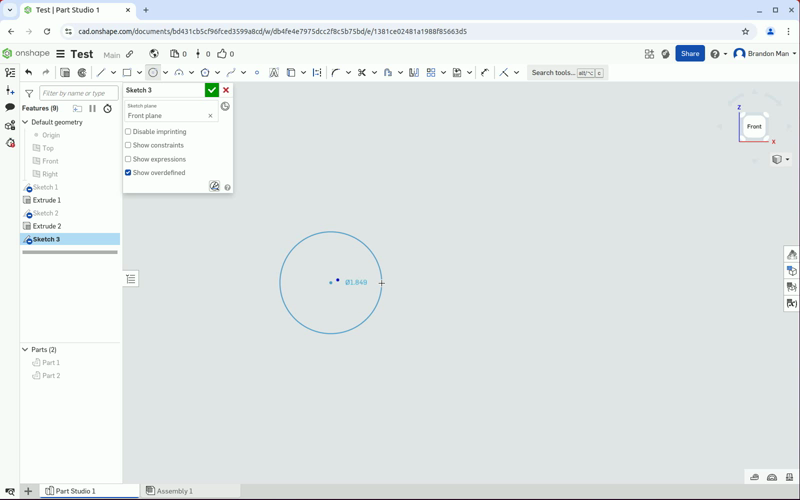
scroll(-6)
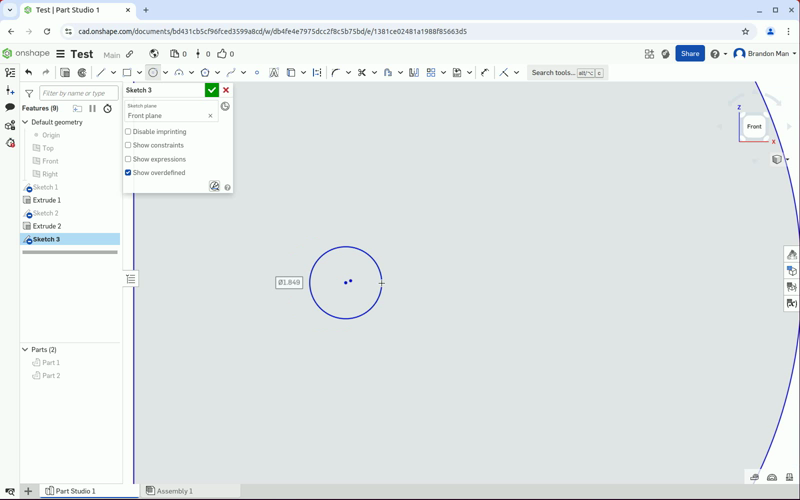
scroll(-6)
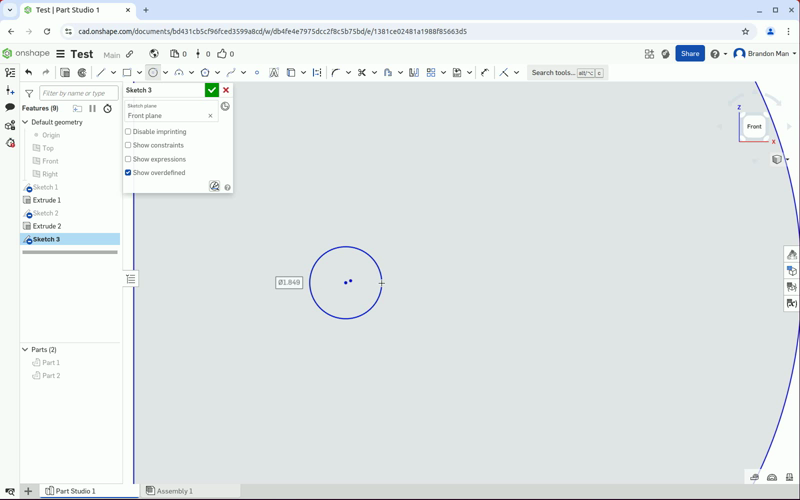
scroll(-6)
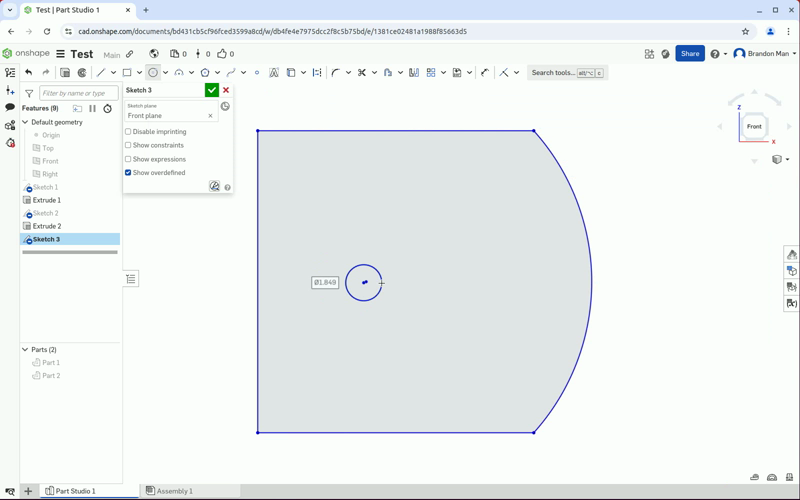
scroll(-6)
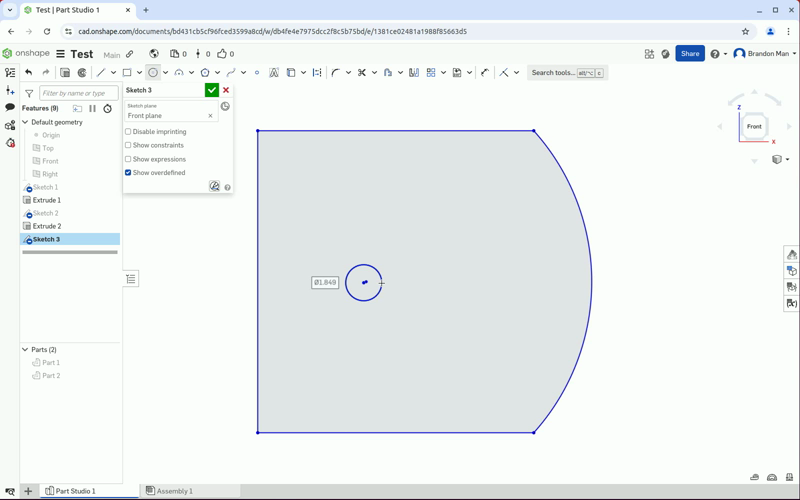
scroll(-6)
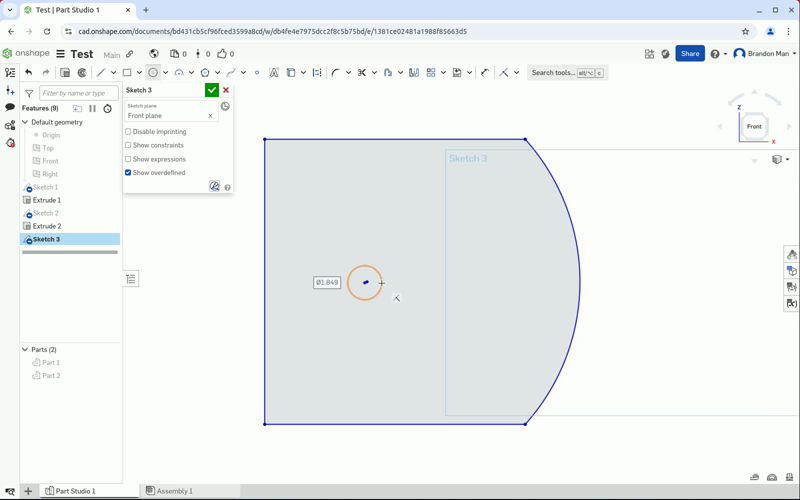
scroll(-6)
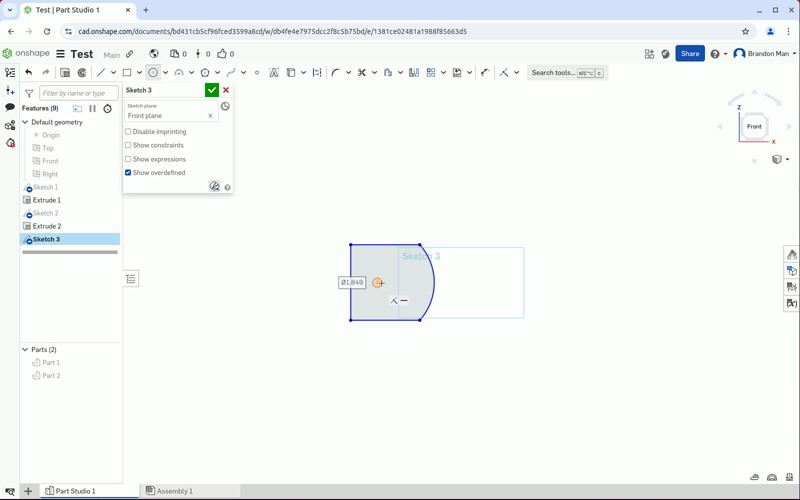
key(esc)
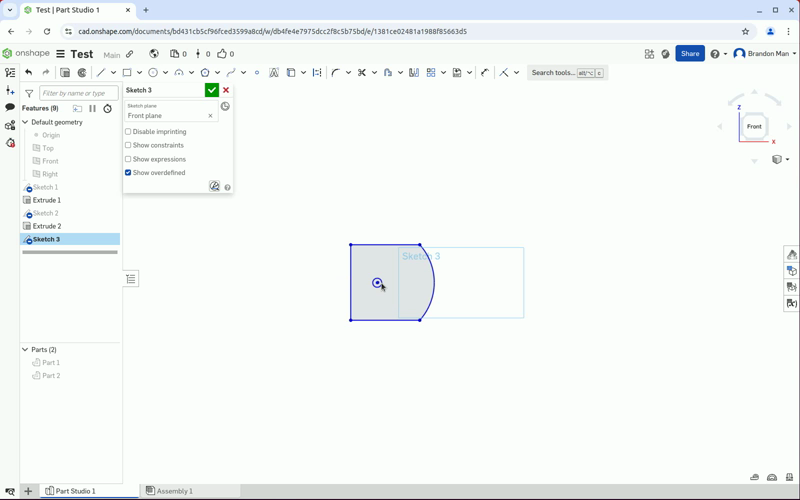
mouse_move(412, 292)
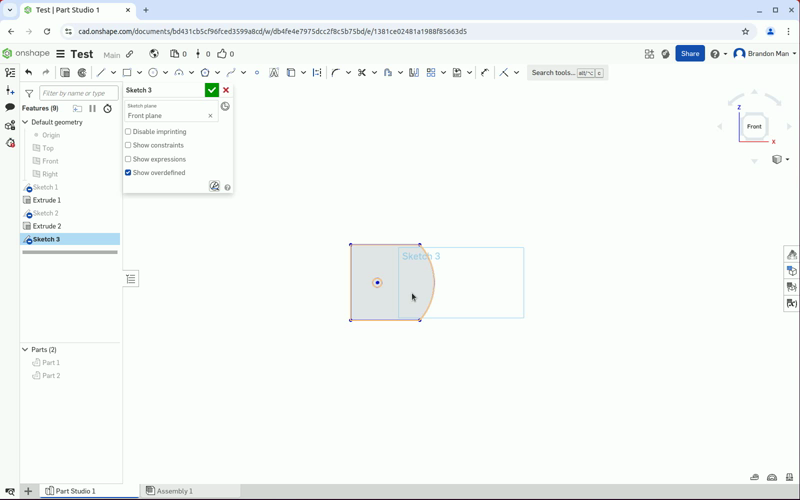
click(412, 292)
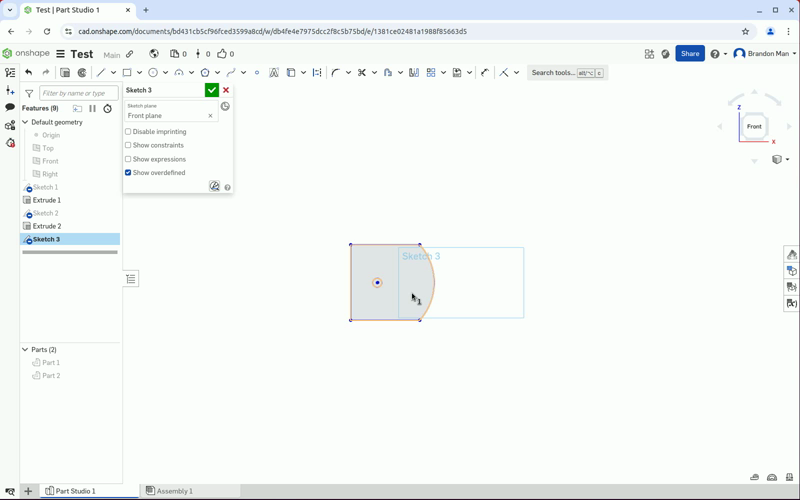
mouse_move(73, 352)
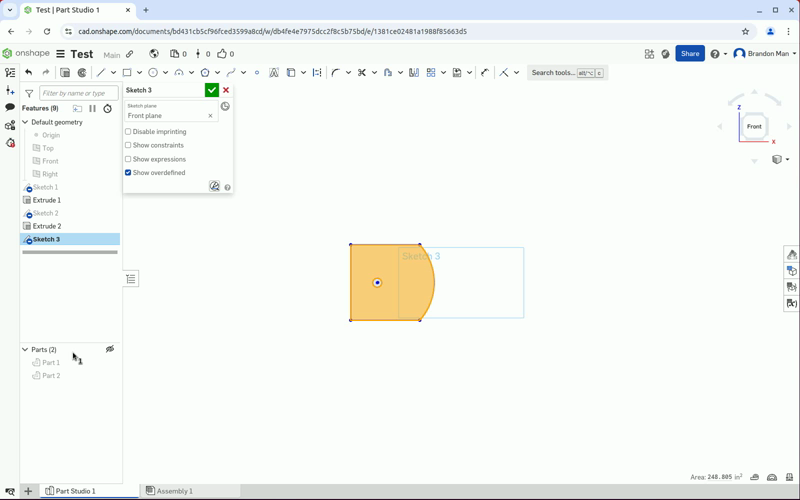
key(shift+y)
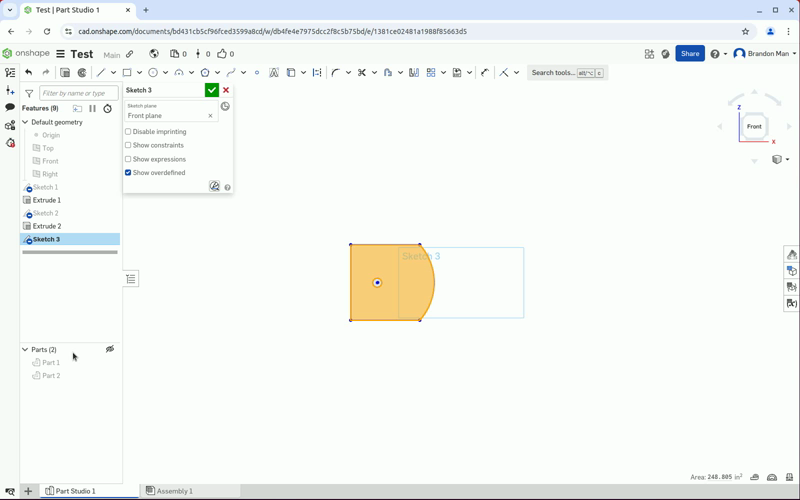
key(shift+e)
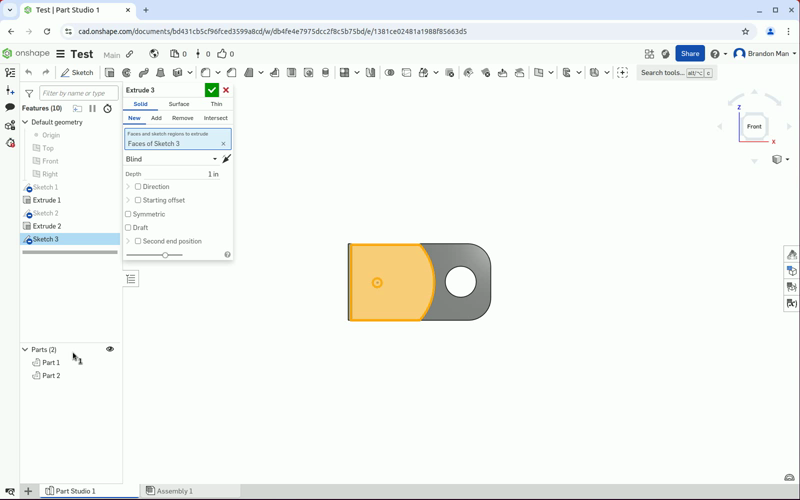
mouse_move(143, 106)
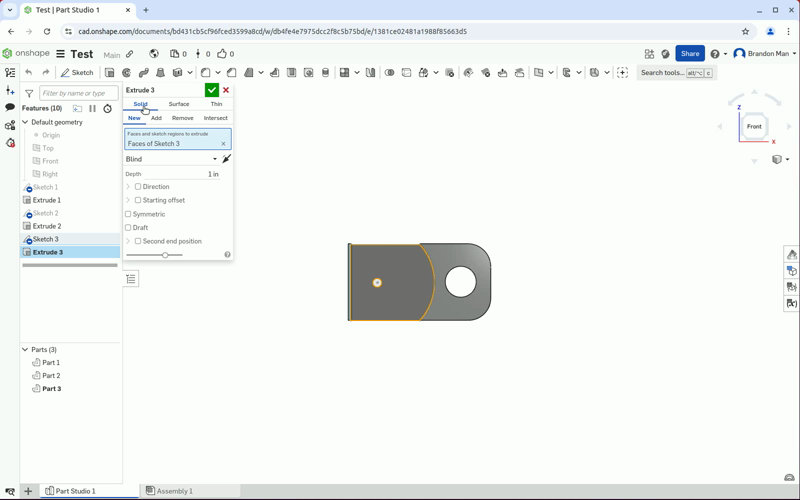
click(143, 106)
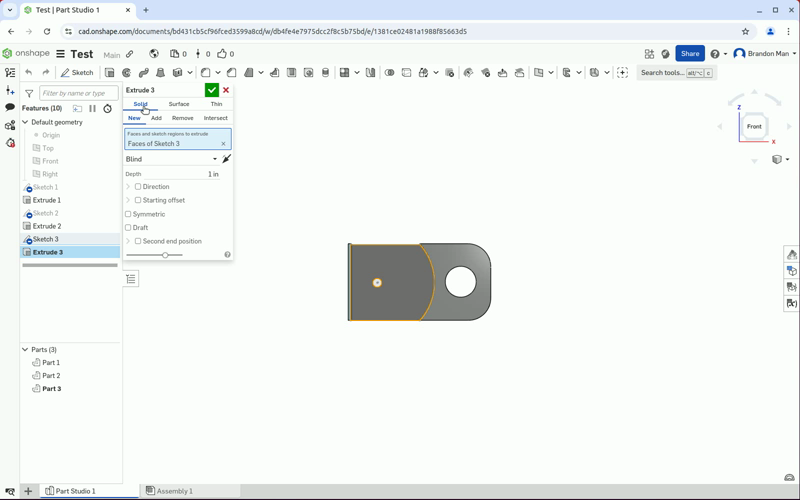
mouse_move(137, 120)
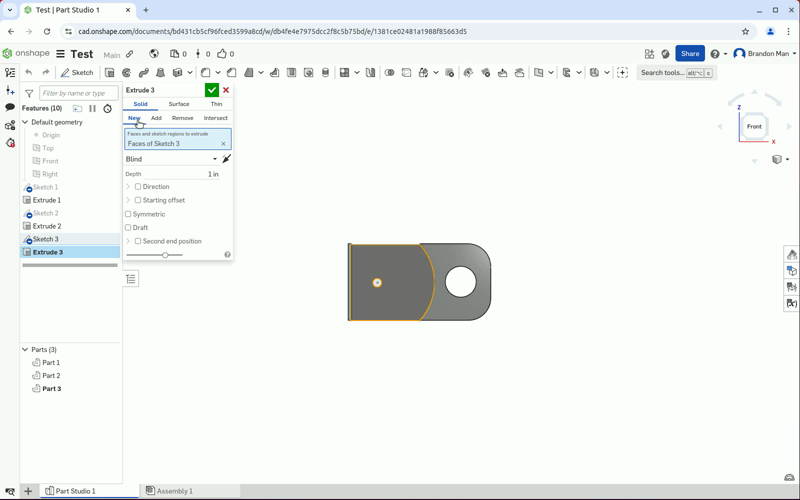
click(137, 120)
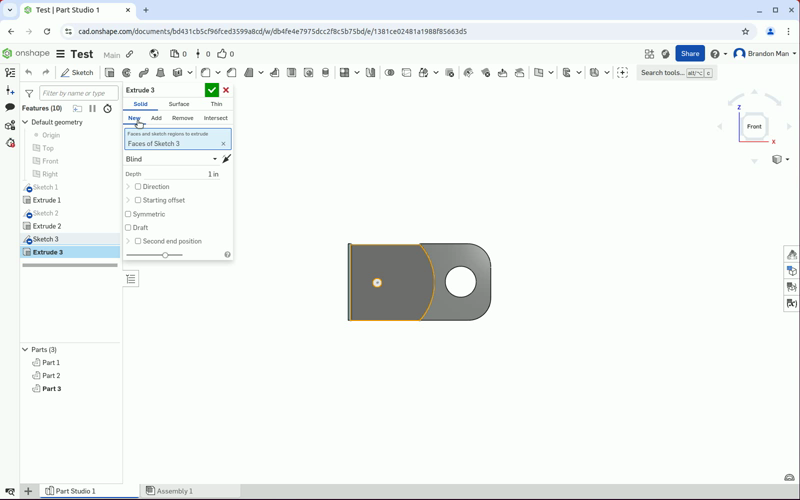
key(tab, 4)
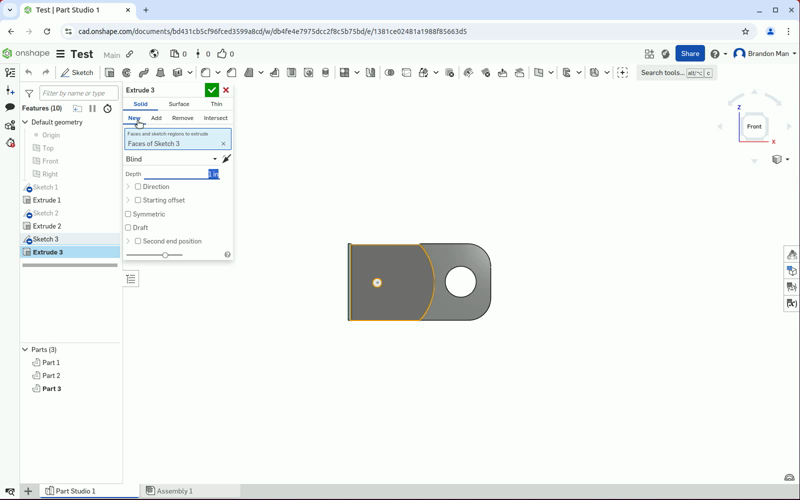
text(0.722)
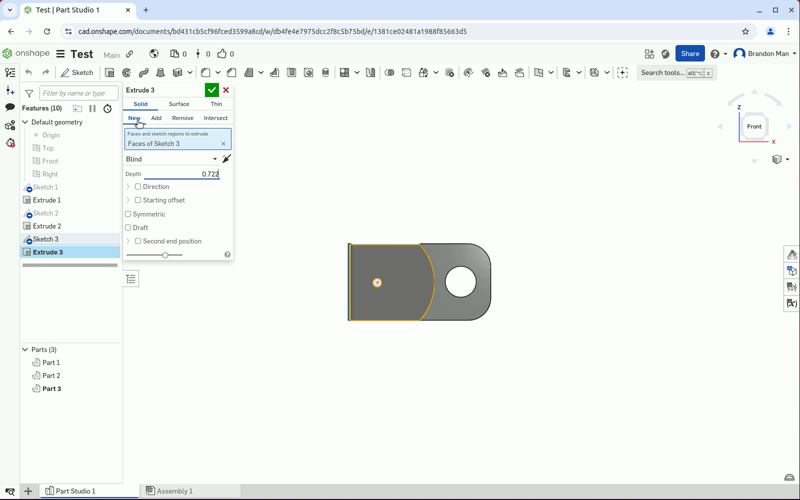
key(enter)
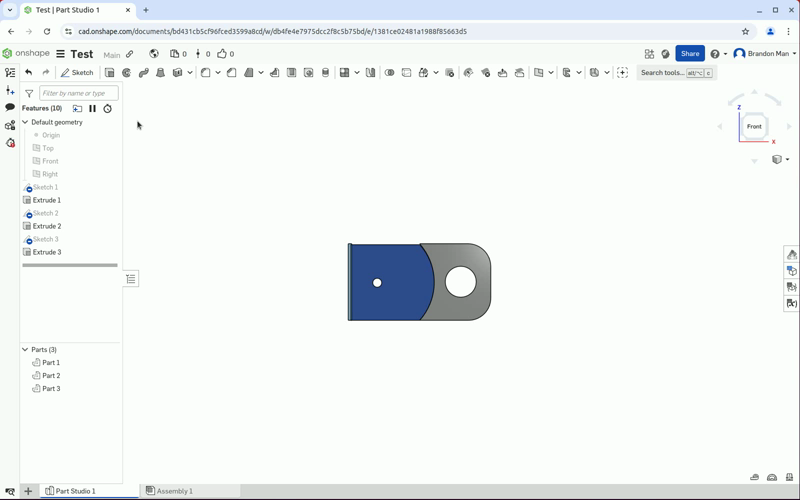
key(shift+h)
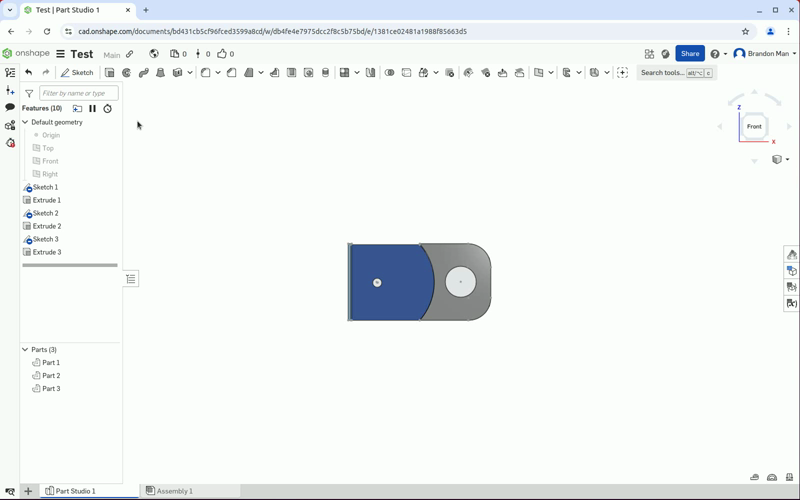
key(shift+h)
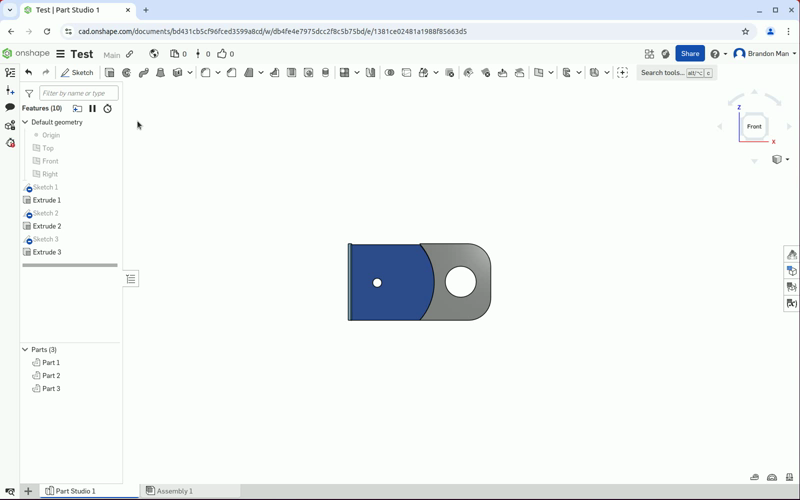
mouse_move(73, 189)
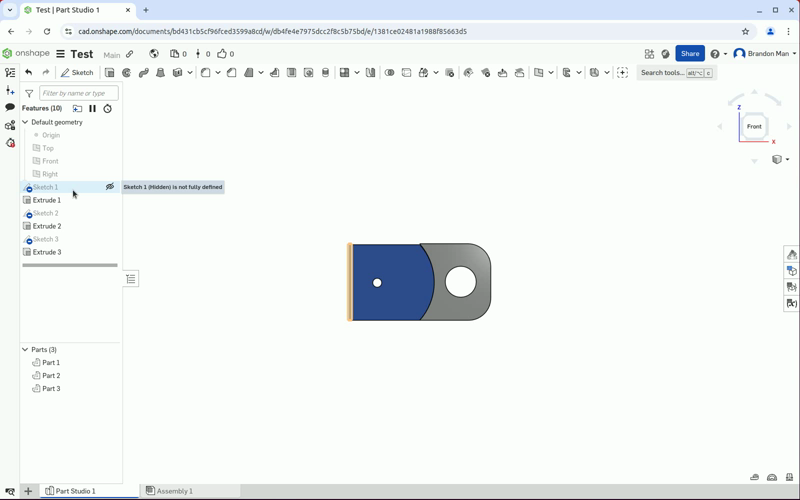
click(73, 189)
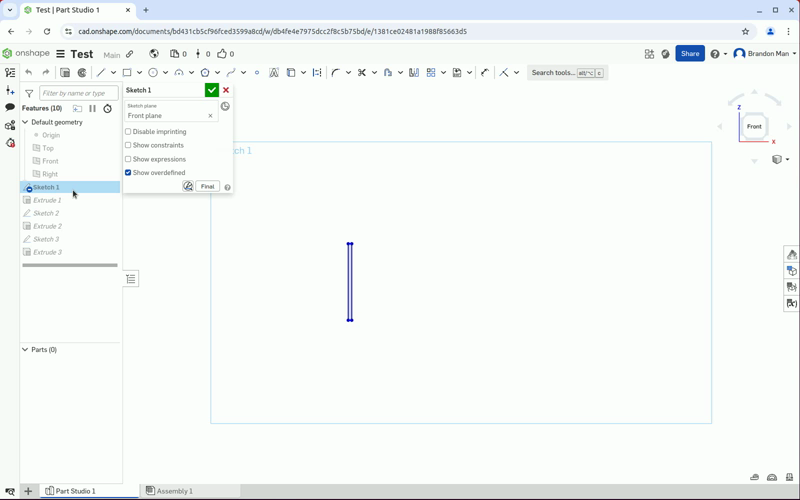
mouse_move(229, 92)
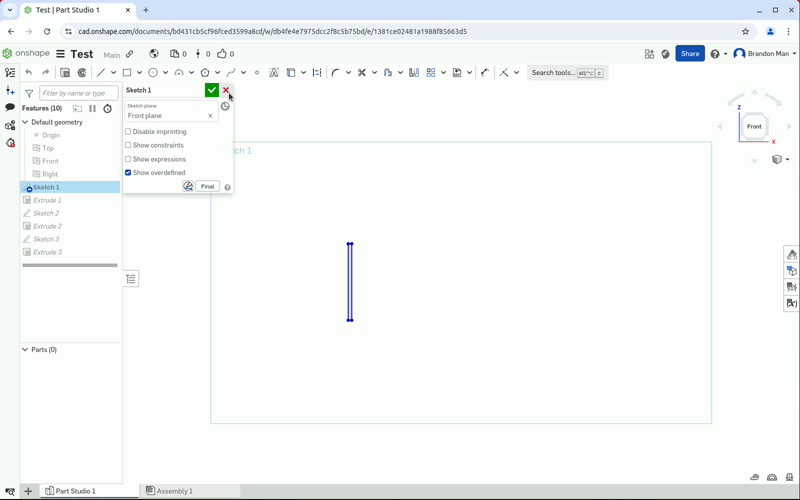
click(229, 92)
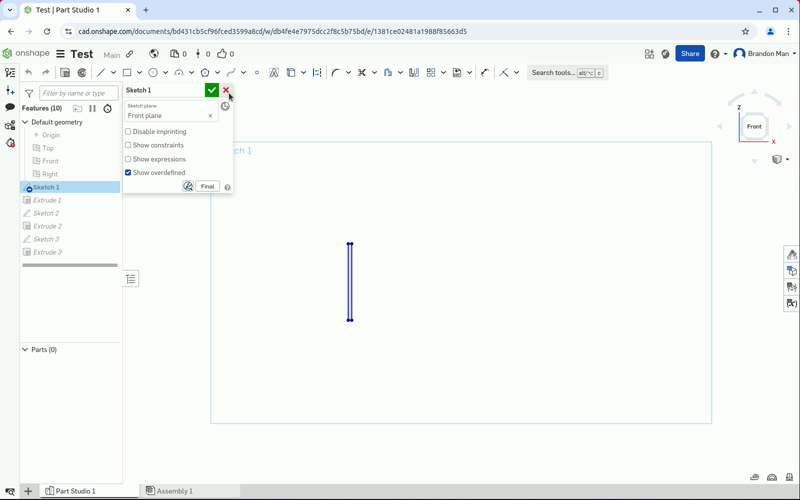
key(shift+s)
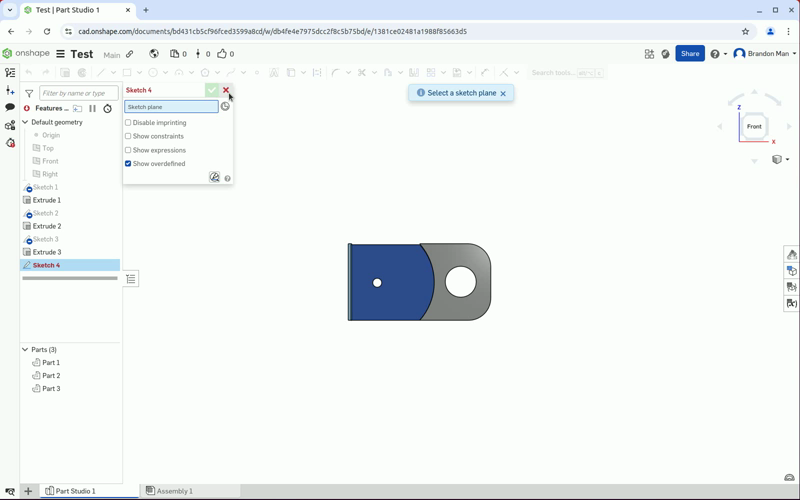
mouse_move(73, 163)
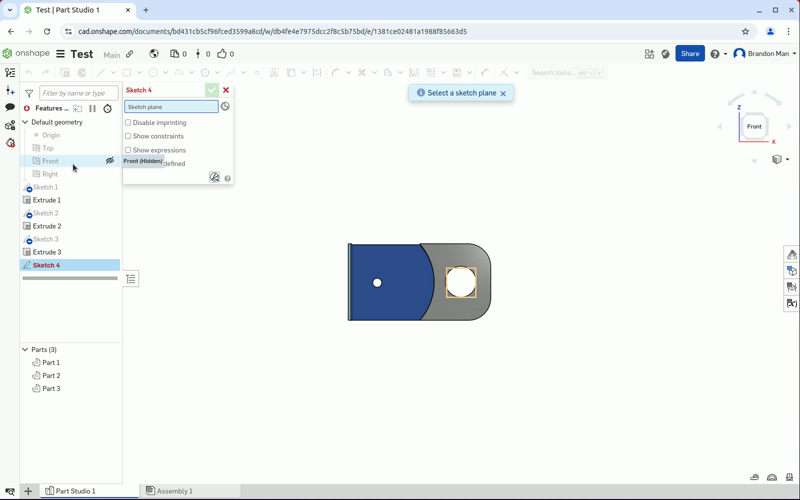
click(73, 163)
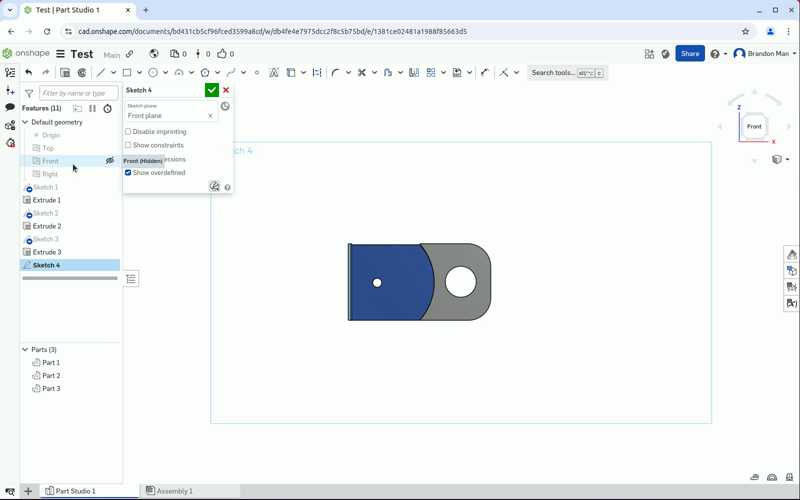
mouse_move(73, 352)
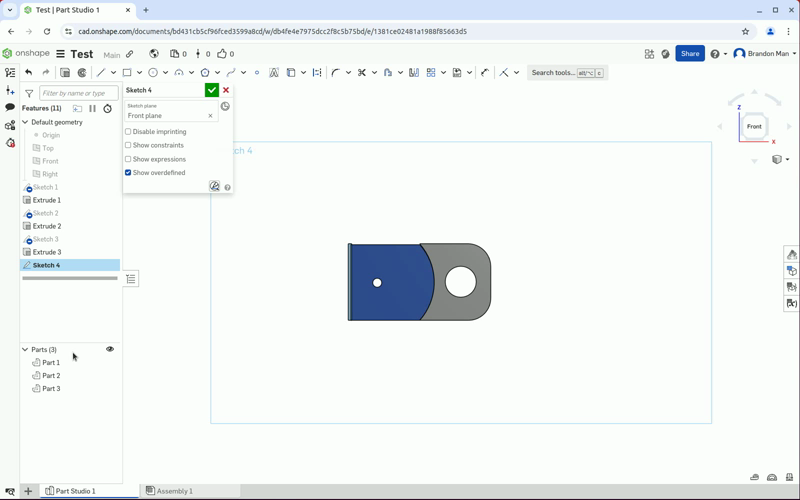
key(y)
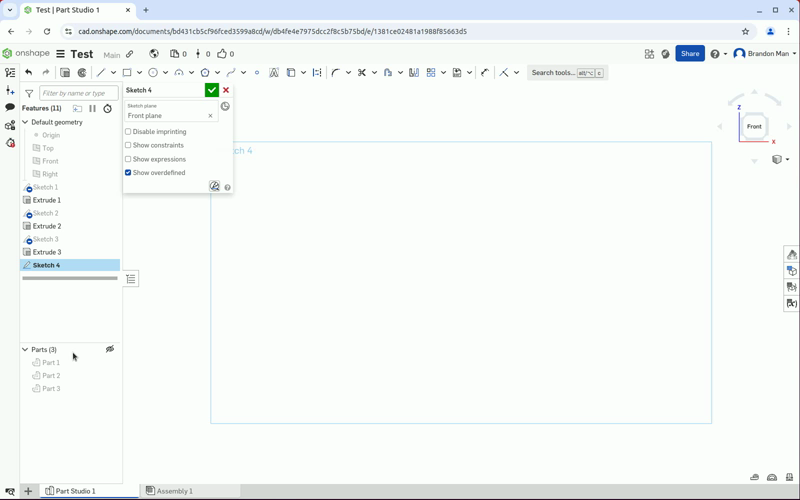
key(c)
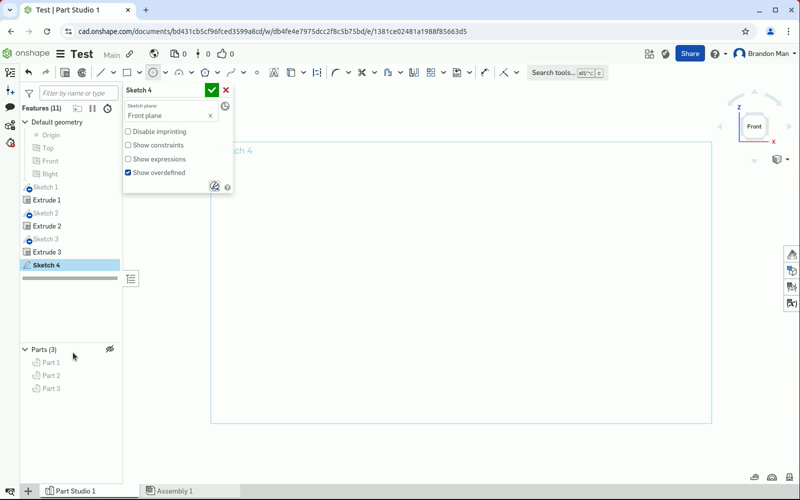
key_down(shift)
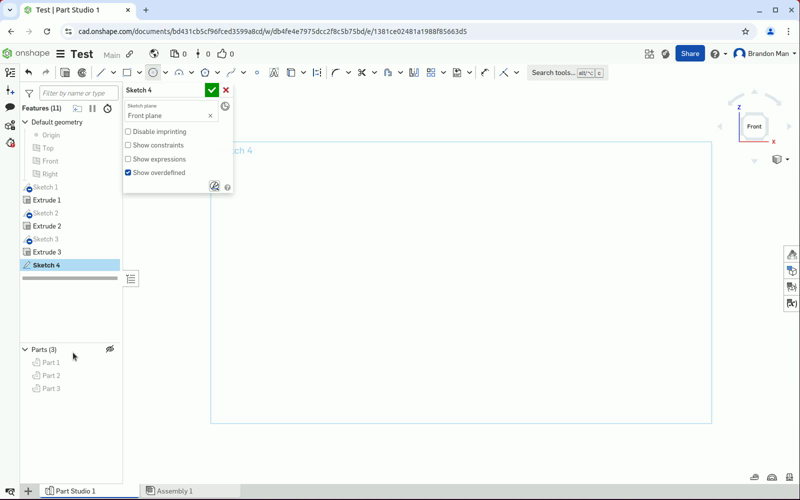
mouse_move(461, 282)
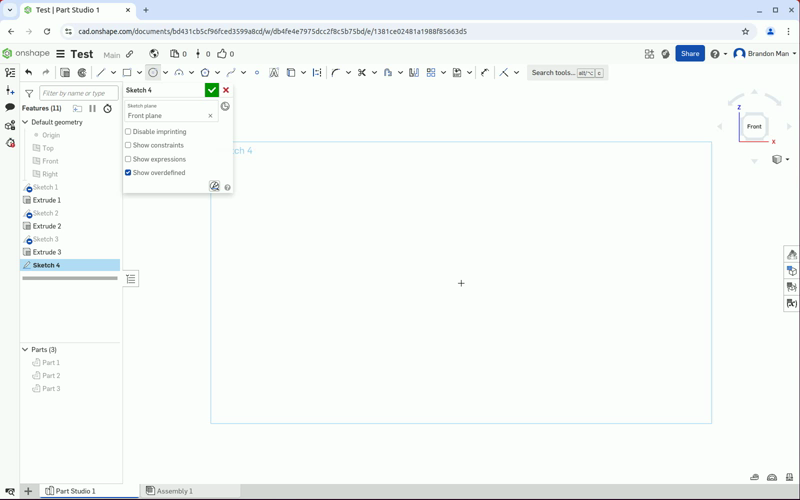
click(461, 282)
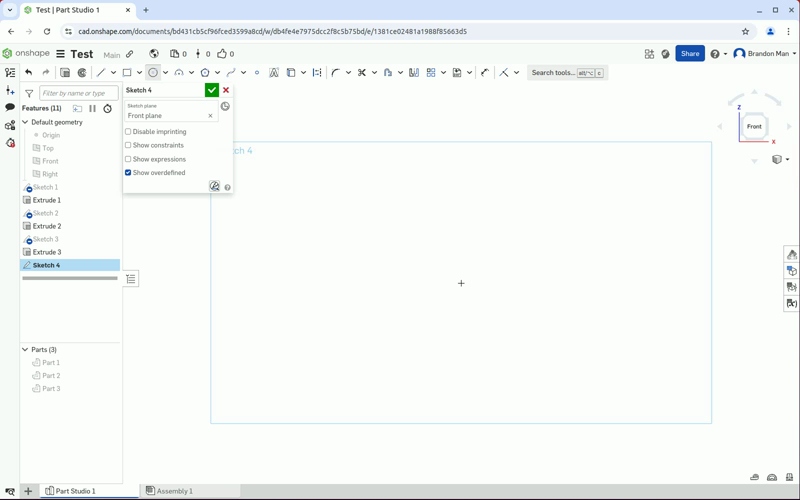
key_up(shift)
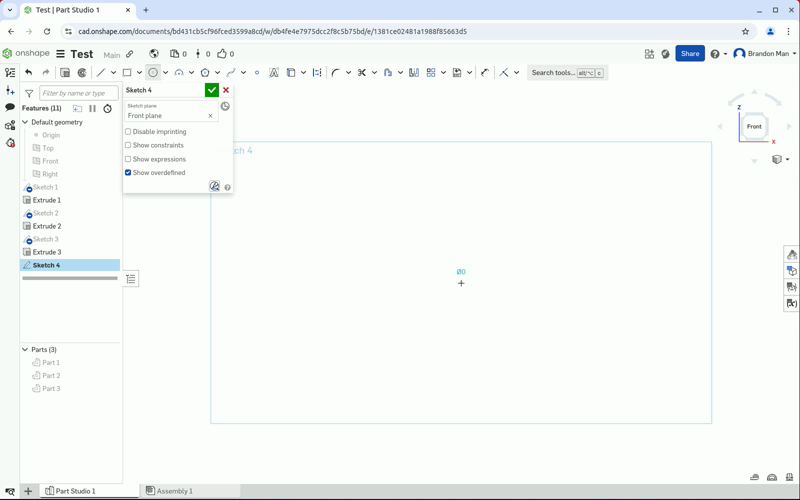
mouse_move(477, 282)
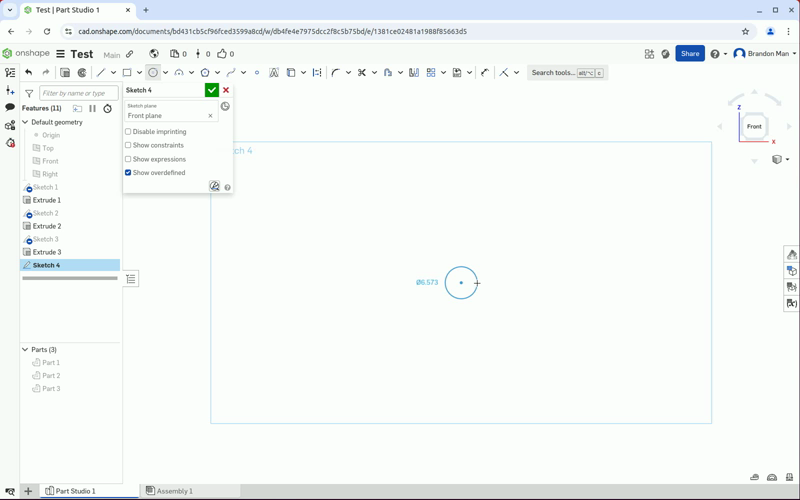
click(477, 282)
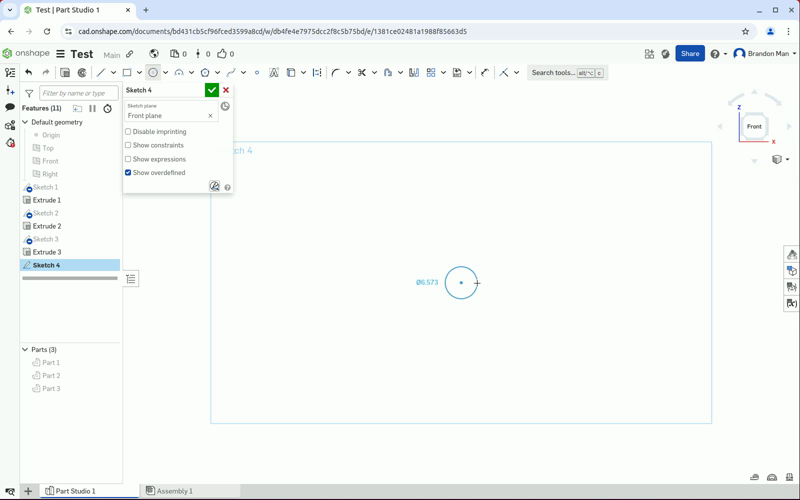
key(esc)
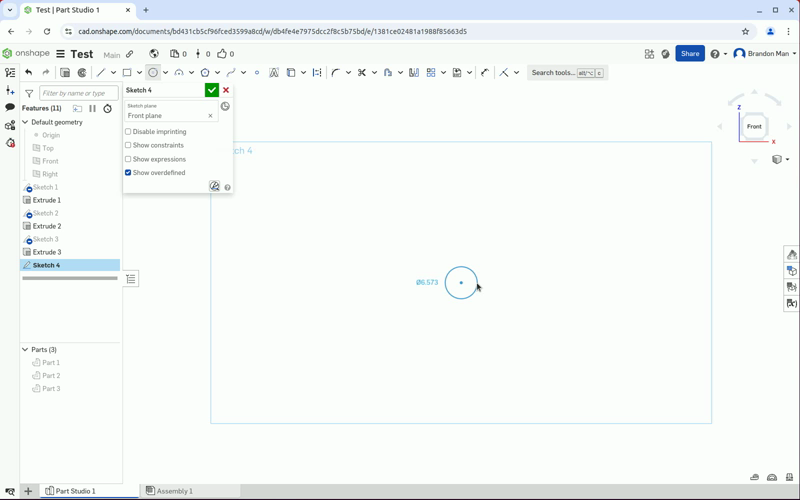
key(c)
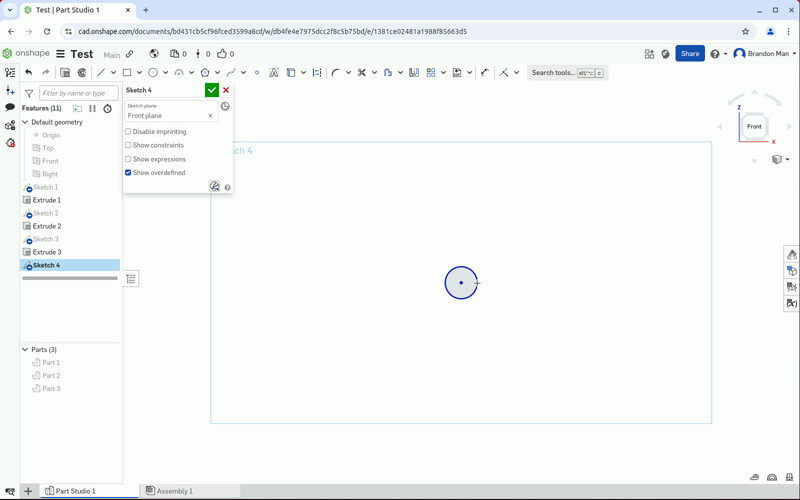
key_down(shift)
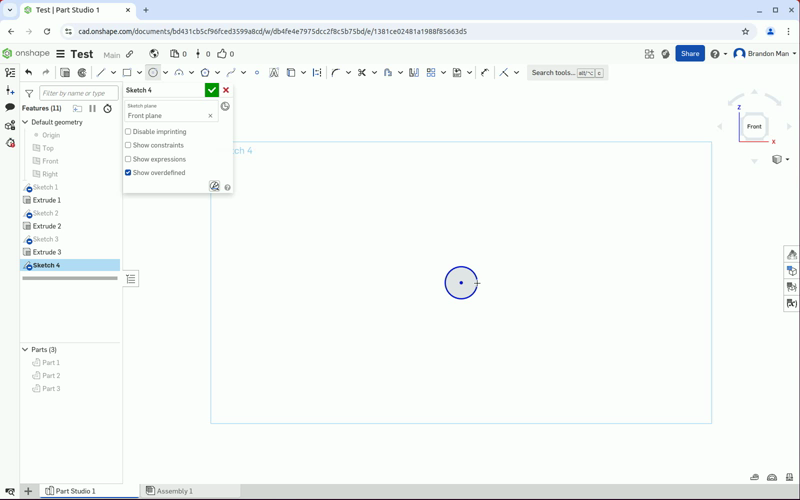
mouse_move(461, 282)
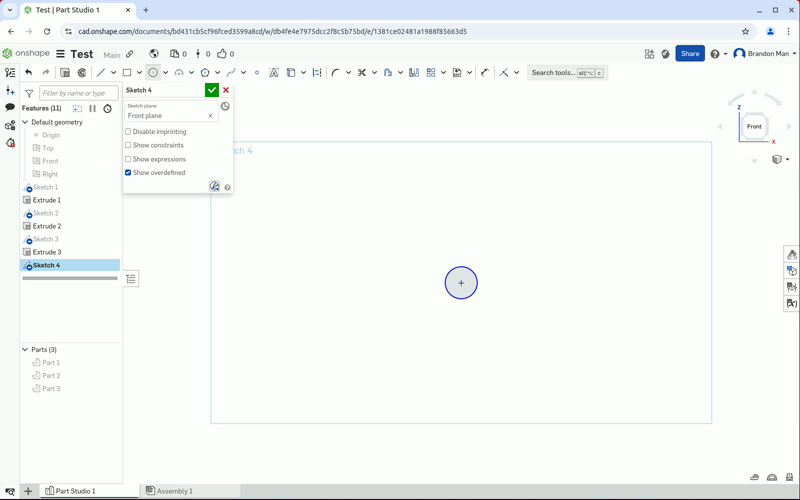
click(461, 282)
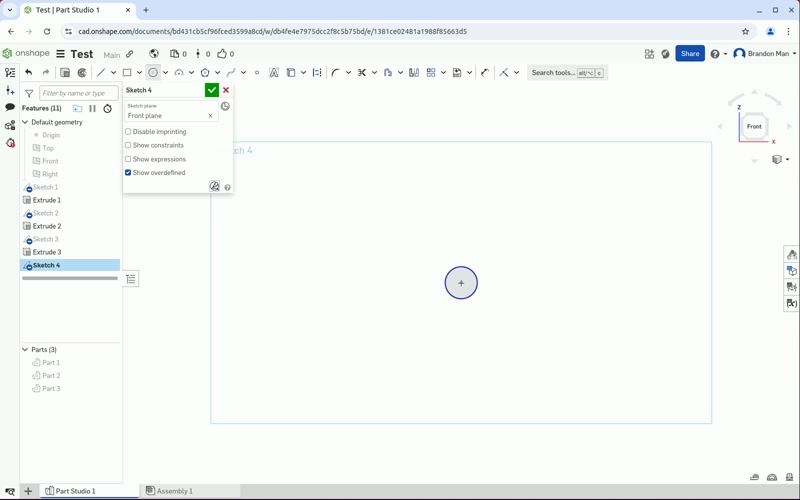
key_up(shift)
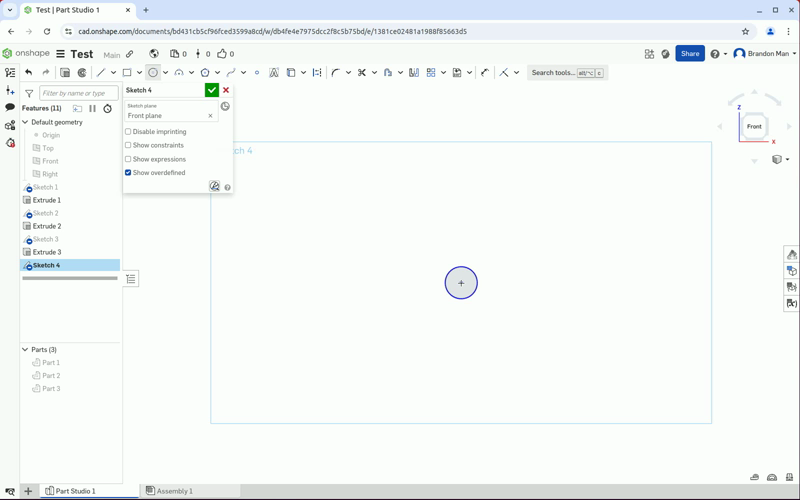
mouse_move(471, 282)
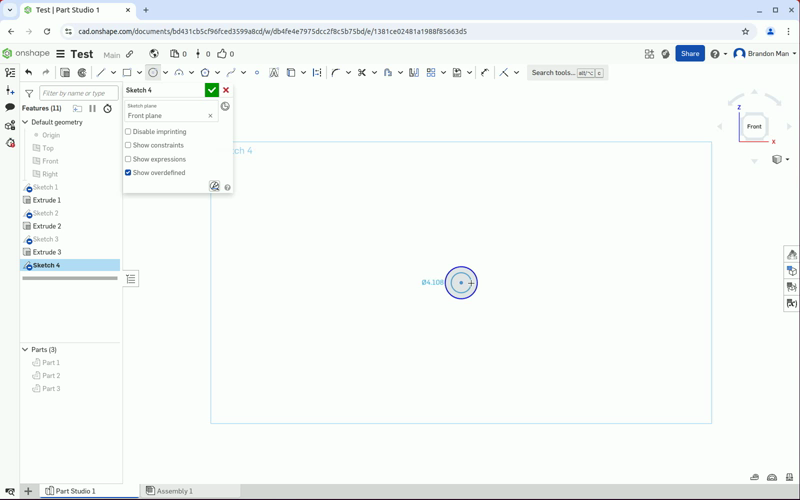
click(471, 282)
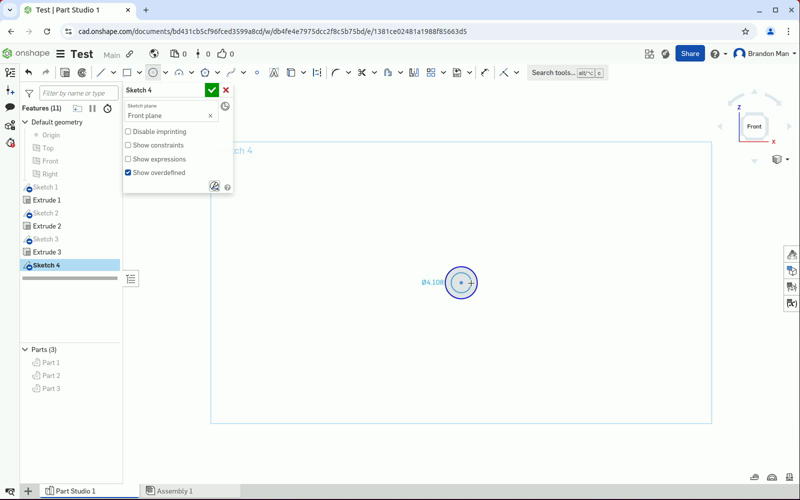
key(esc)
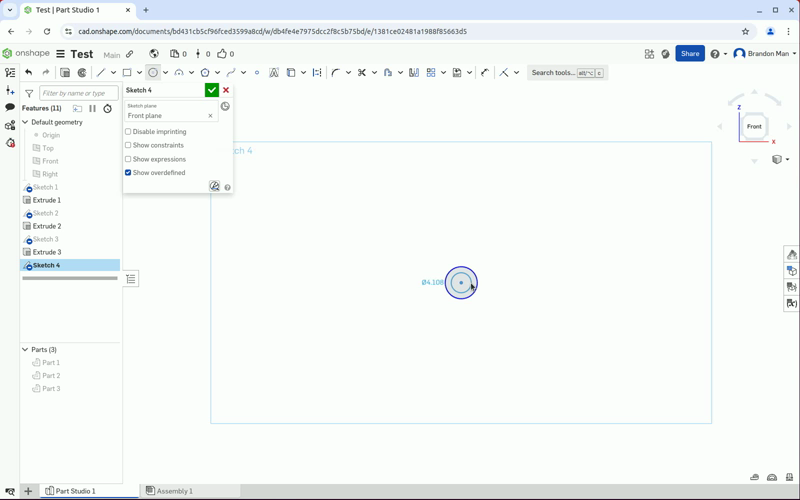
mouse_move(460, 271)
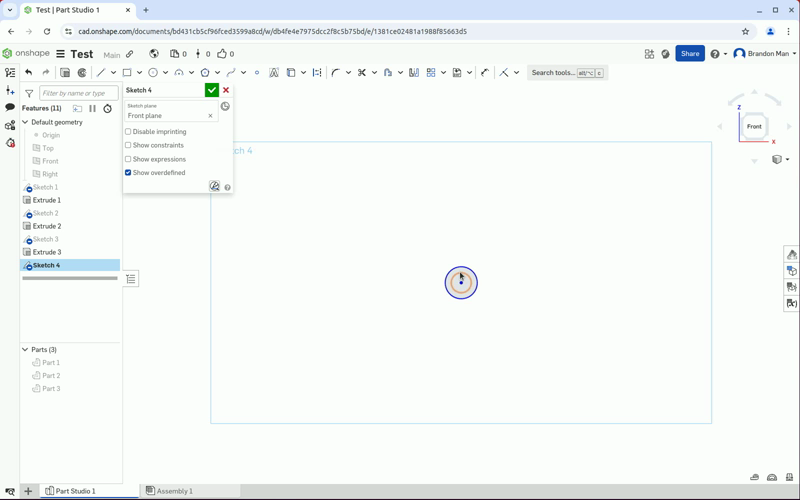
scroll(6)
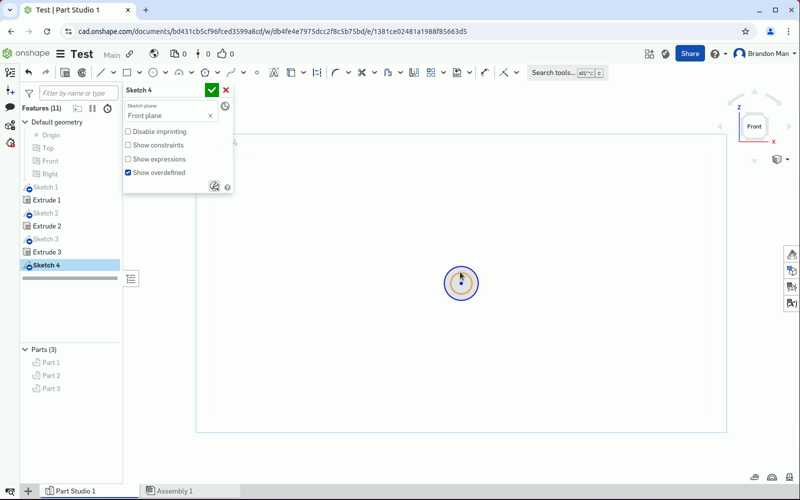
scroll(6)
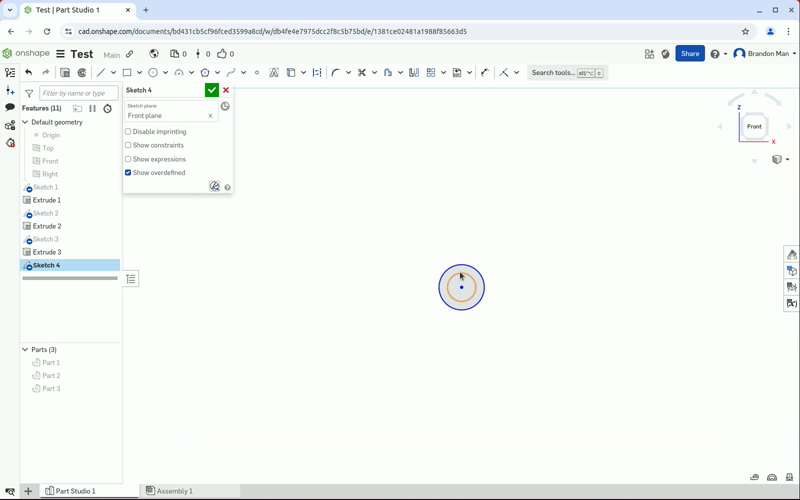
scroll(6)
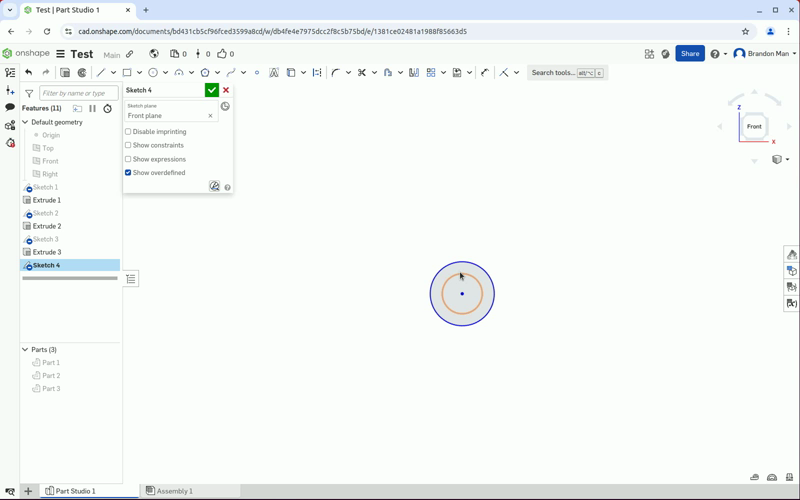
scroll(6)
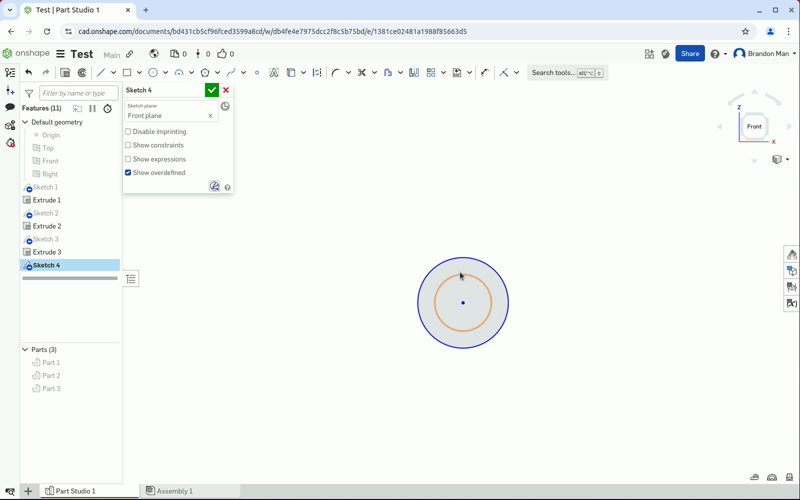
scroll(6)
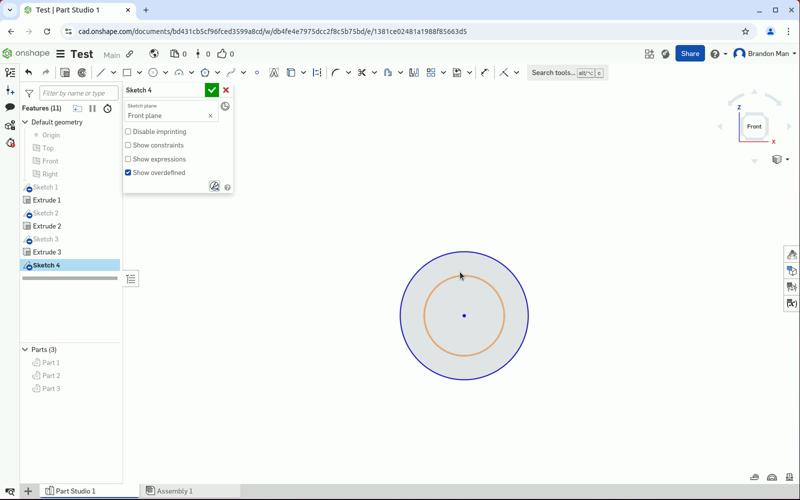
scroll(6)
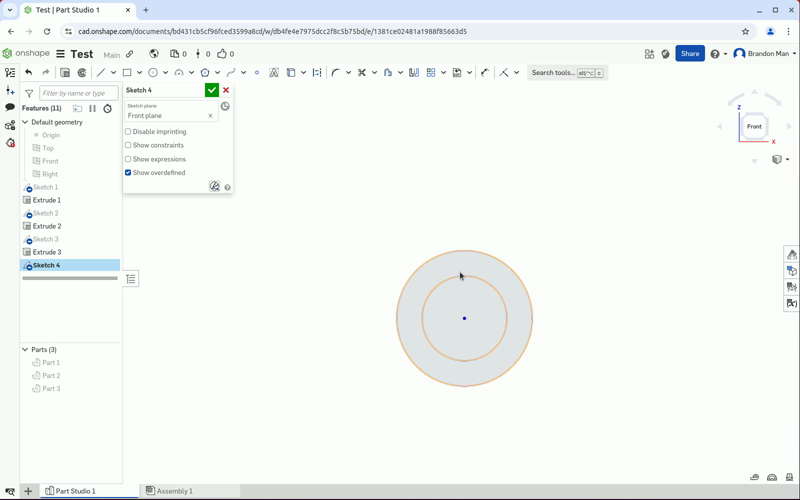
scroll(6)
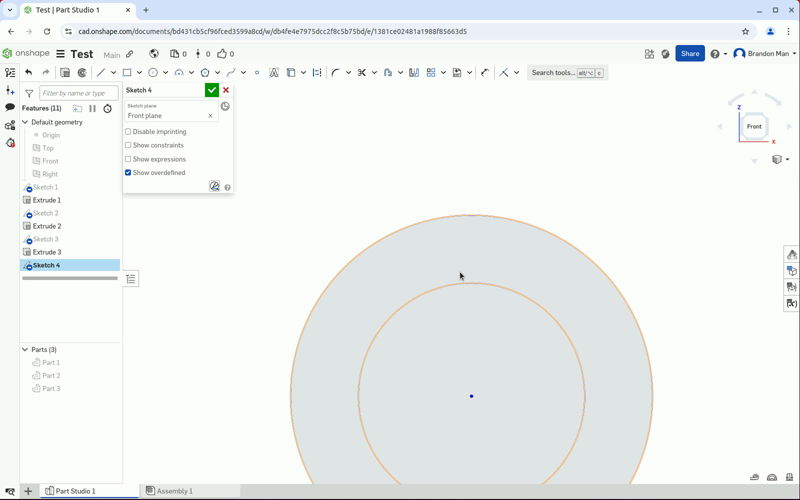
click(460, 271)
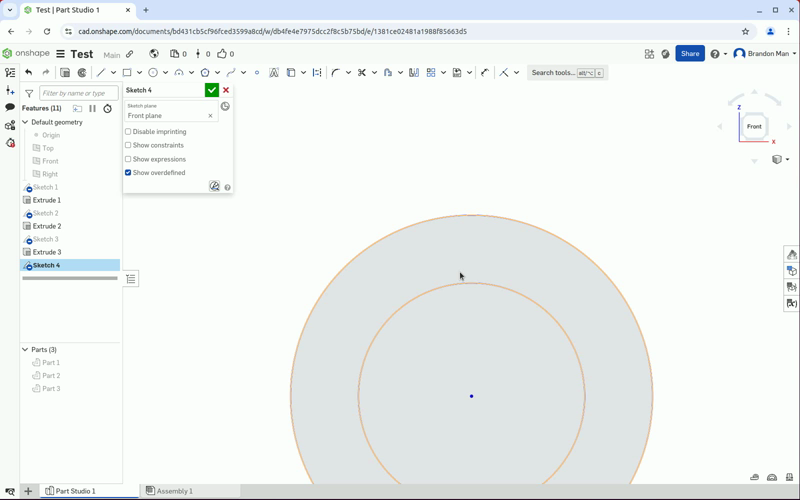
scroll(-6)
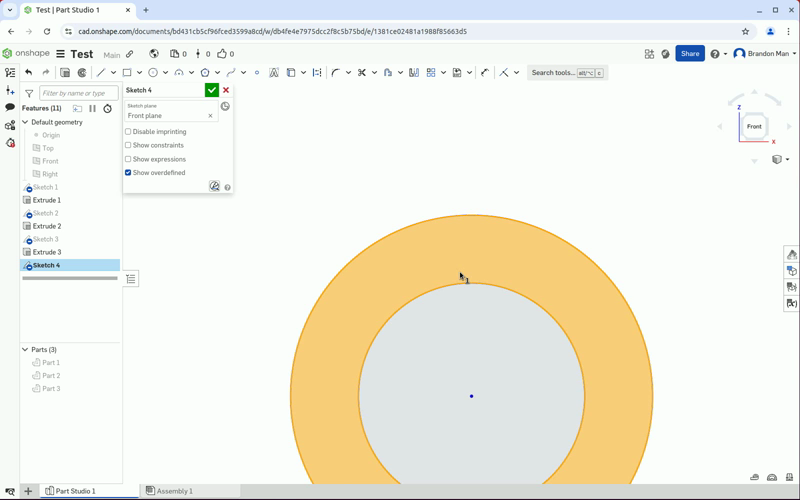
scroll(-6)
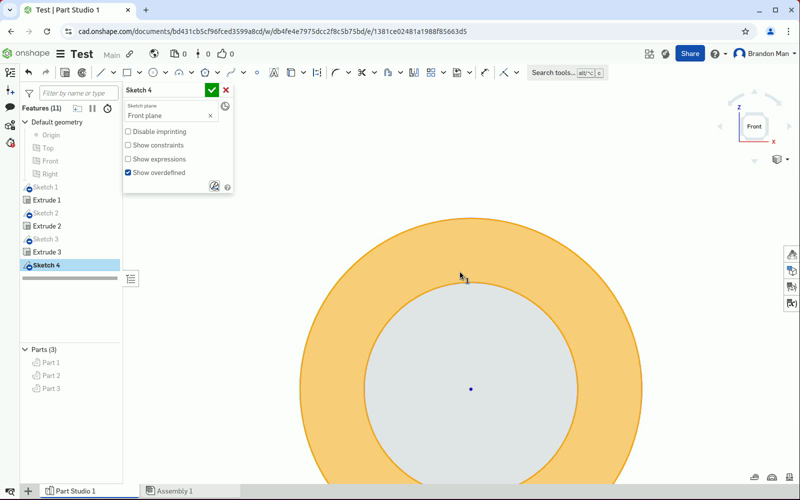
scroll(-6)
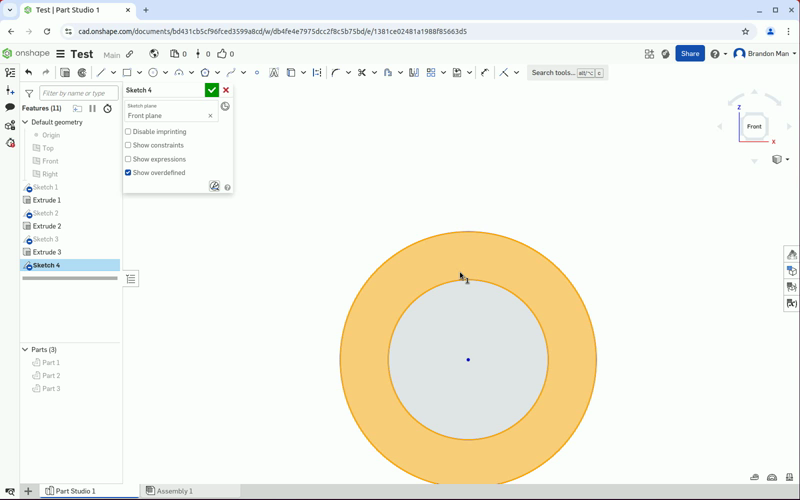
scroll(-6)
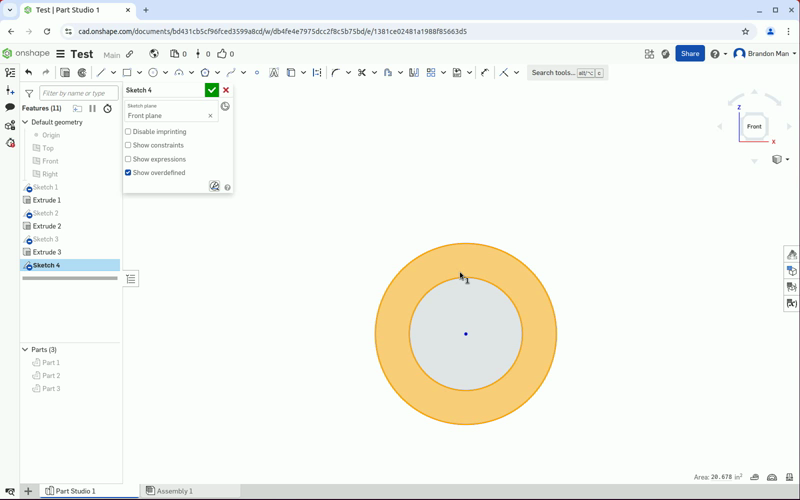
scroll(-6)
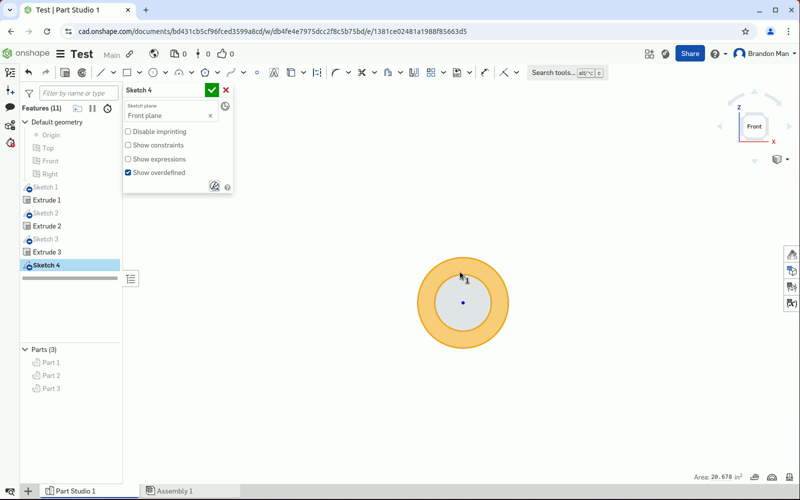
scroll(-6)
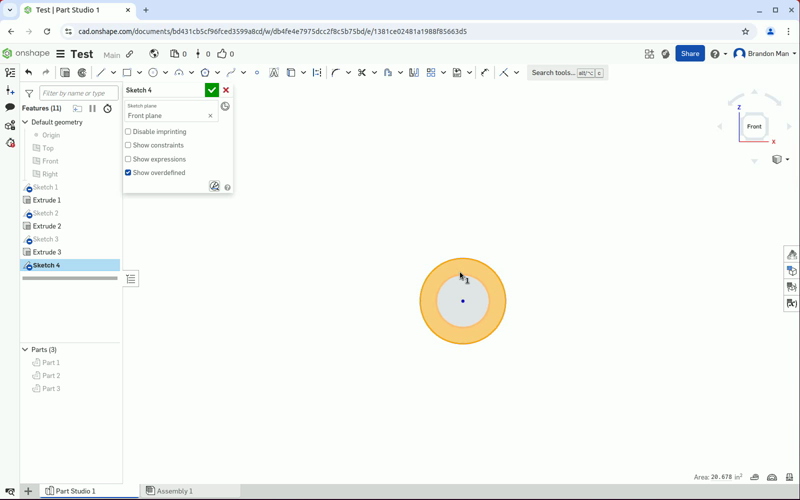
scroll(-6)
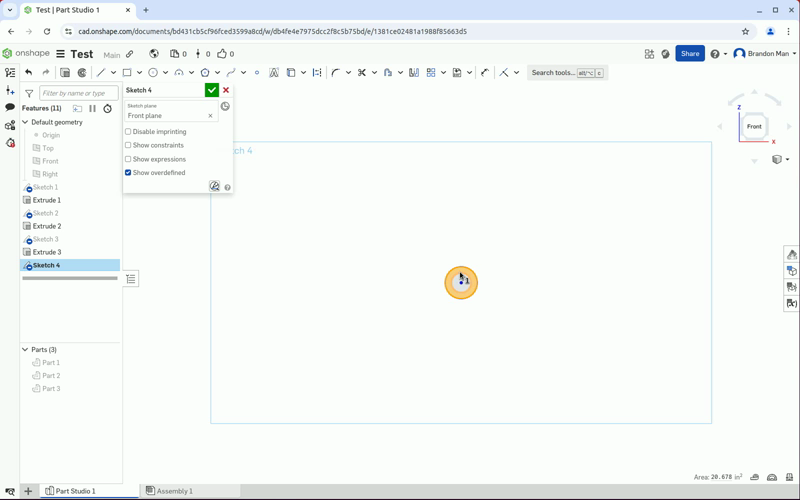
mouse_move(73, 352)
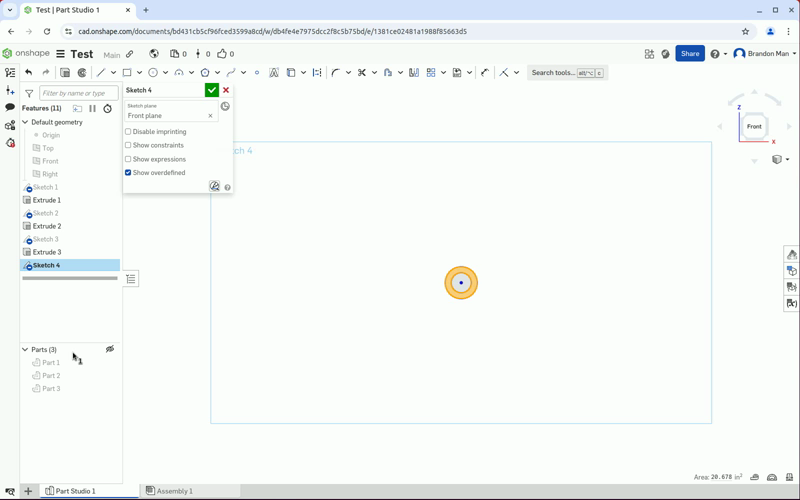
key(shift+y)
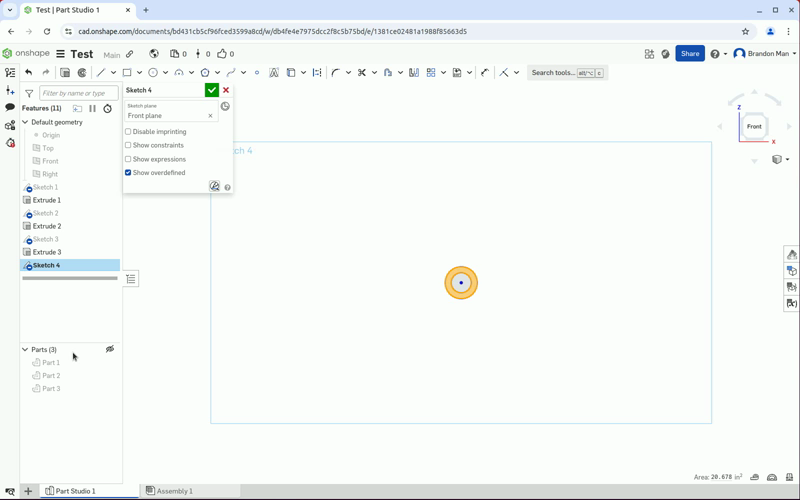
key(shift+e)
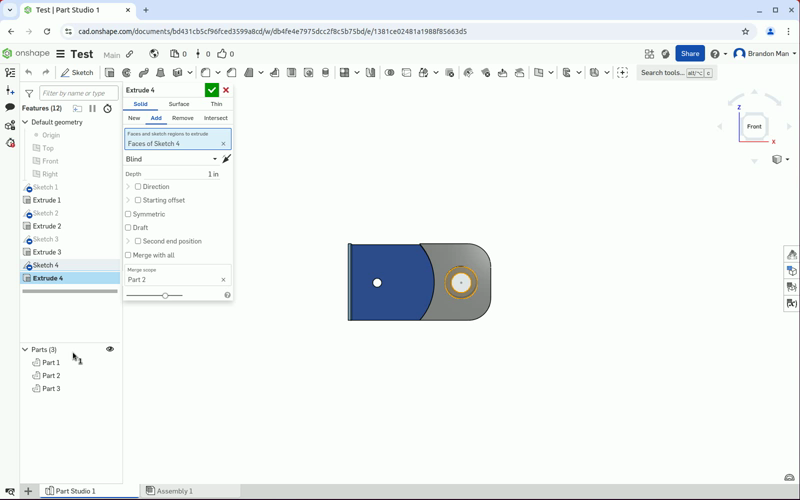
mouse_move(143, 106)
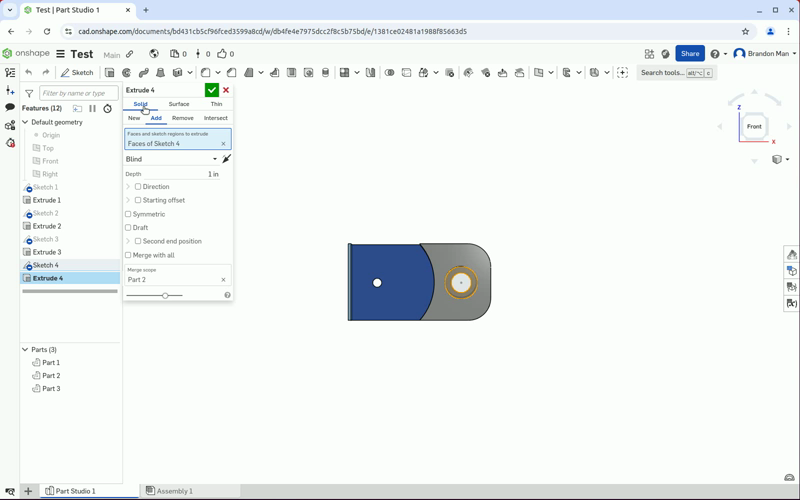
click(143, 106)
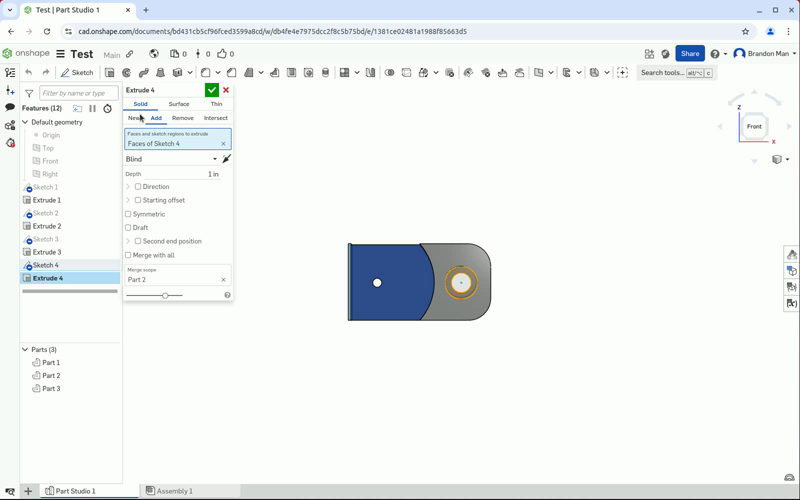
mouse_move(137, 120)
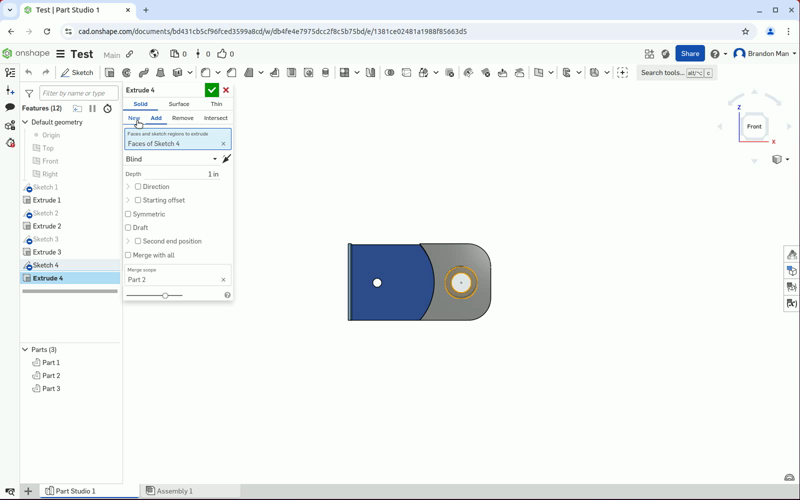
click(137, 120)
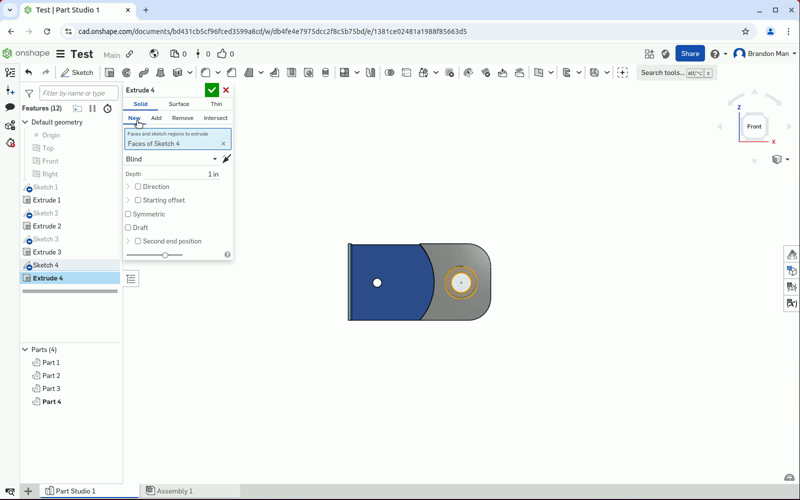
key(tab, 4)
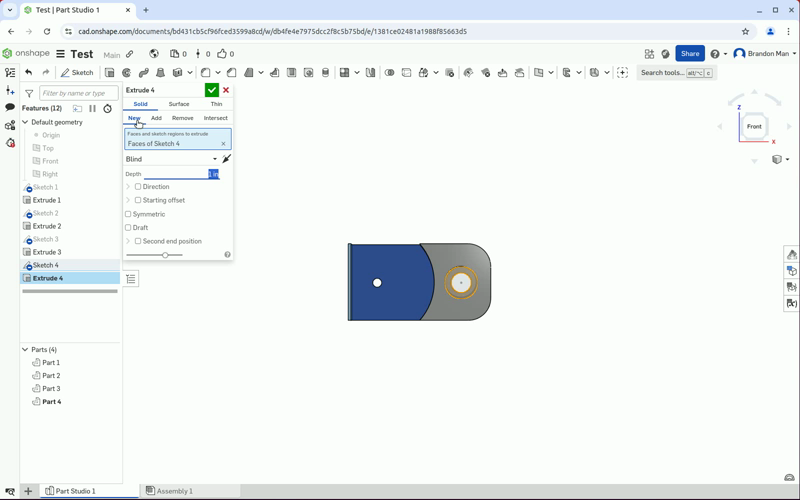
text(0.722)
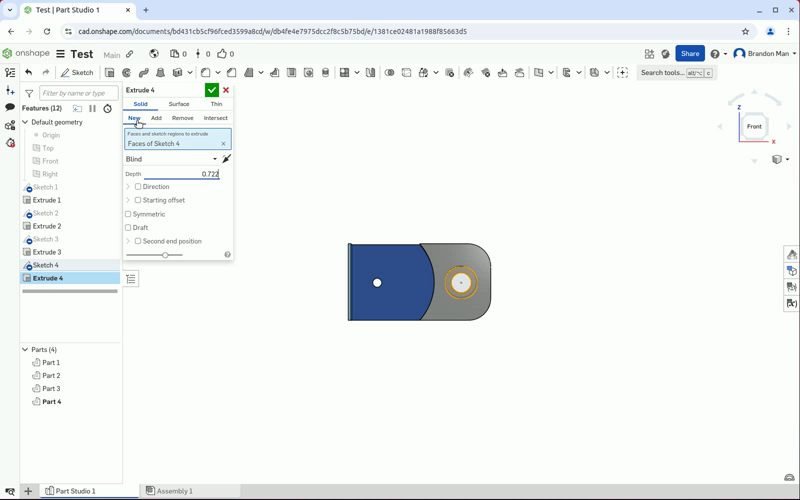
key(enter)
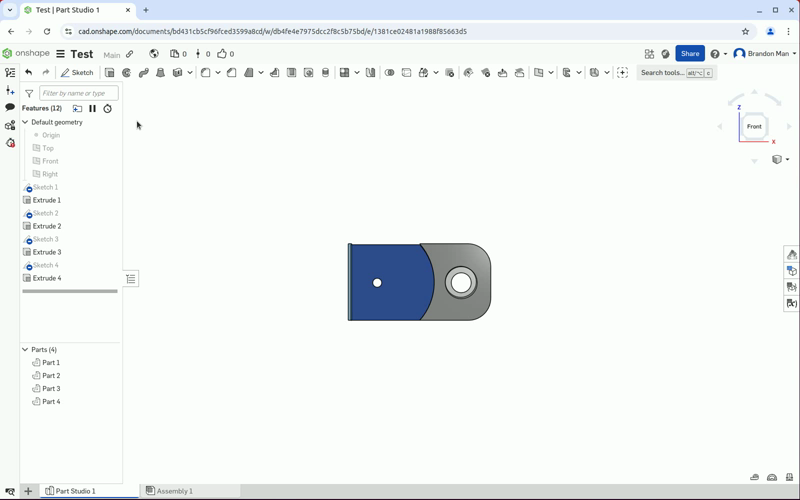
key(shift+h)
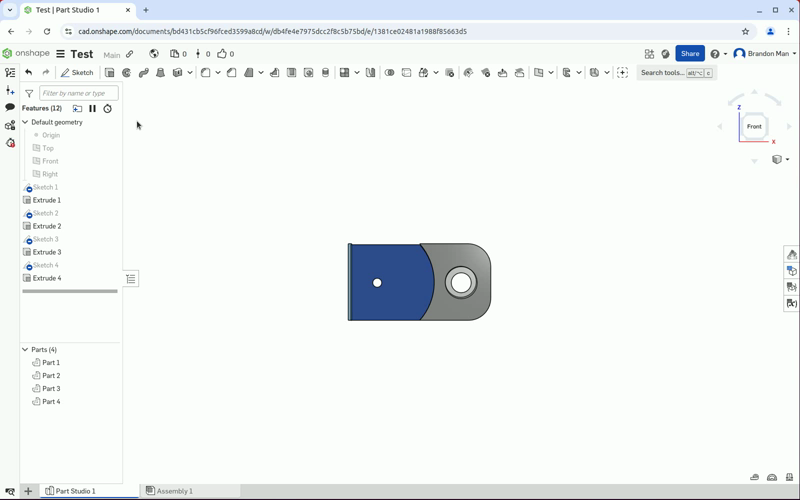
key(shift+h)
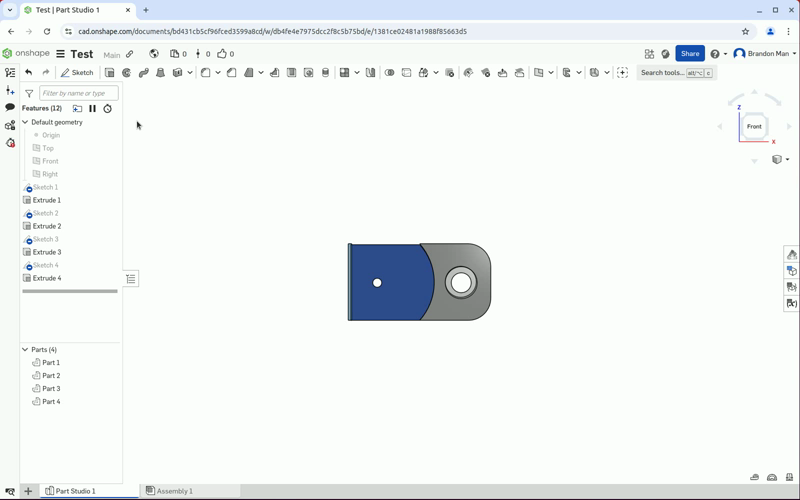
mouse_move(73, 189)
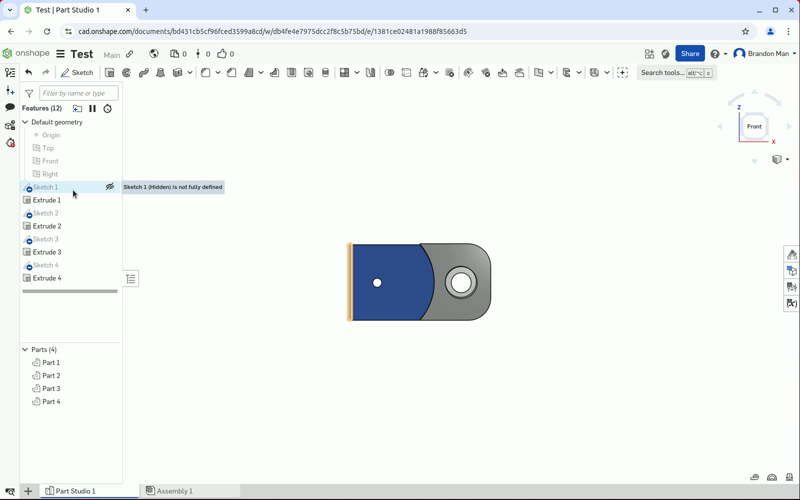
click(73, 189)
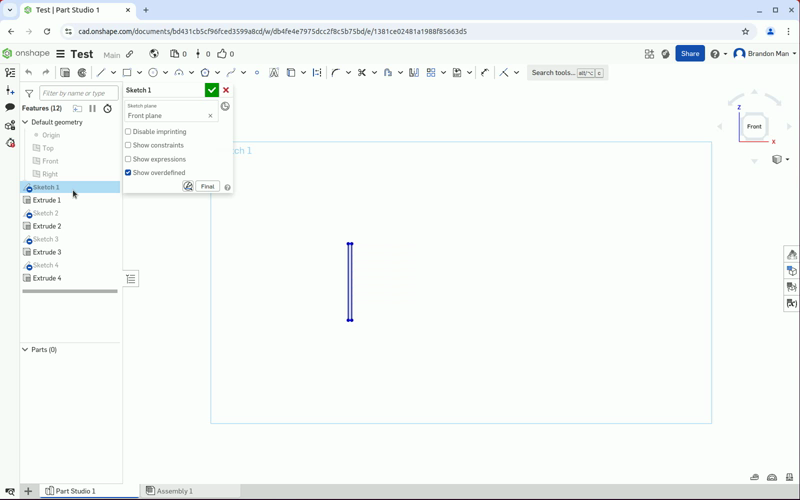
mouse_move(229, 92)
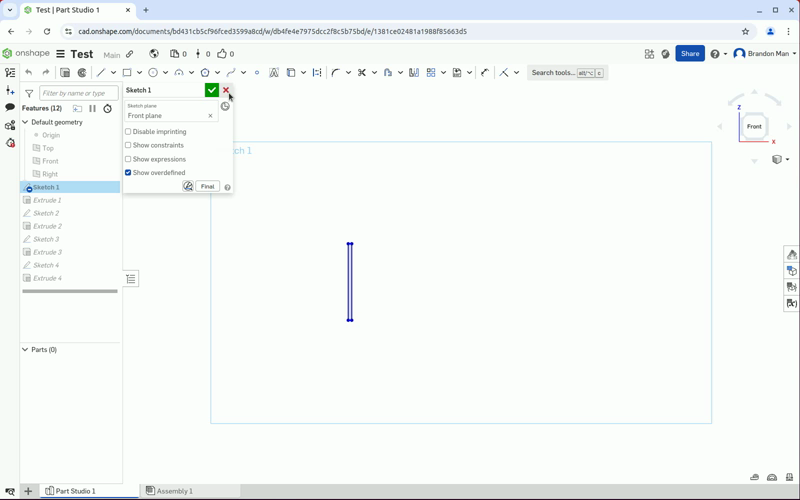
click(229, 92)
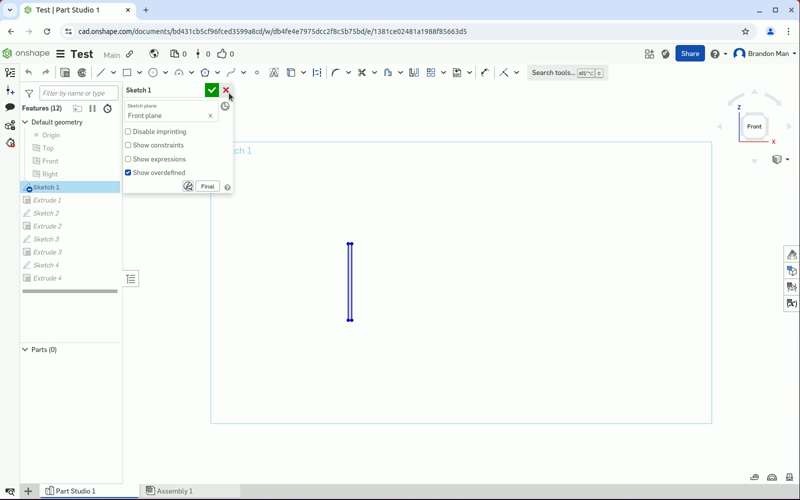
key(shift+s)
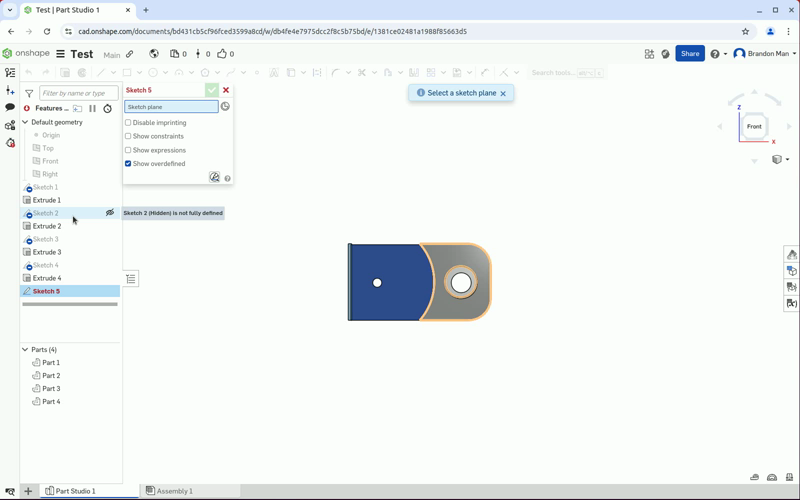
scroll(3)
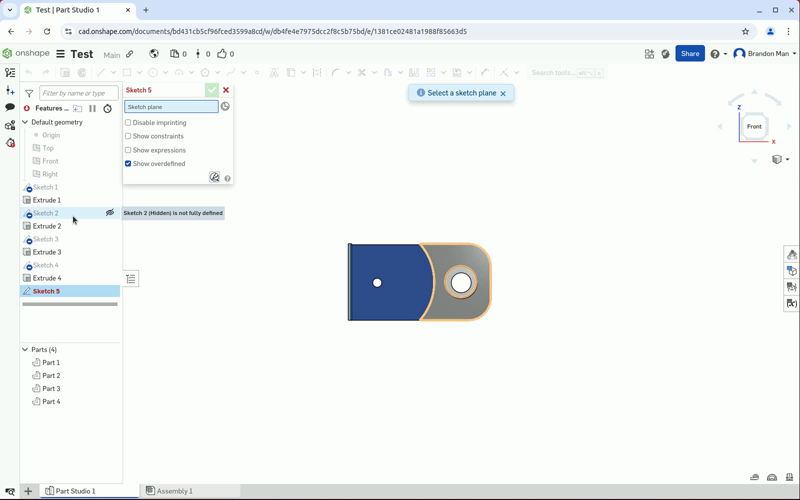
mouse_move(73, 163)
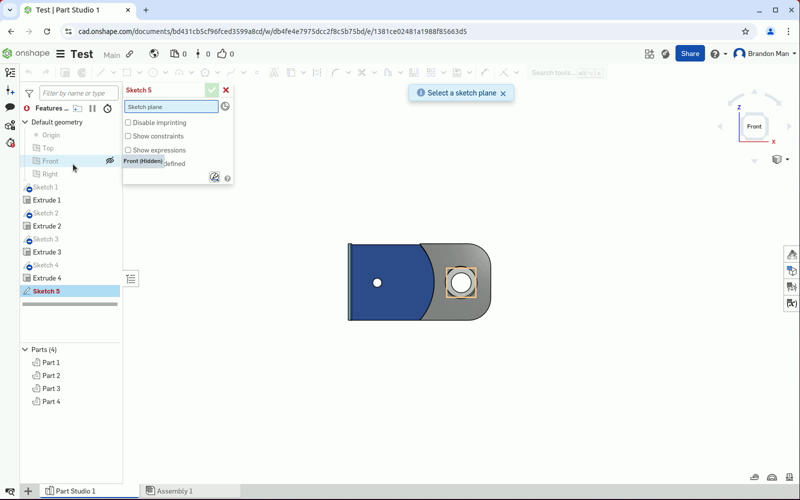
click(73, 163)
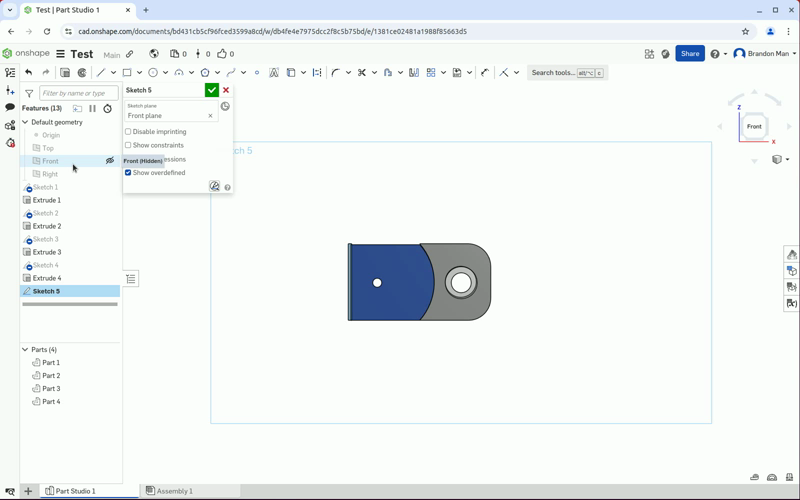
mouse_move(73, 352)
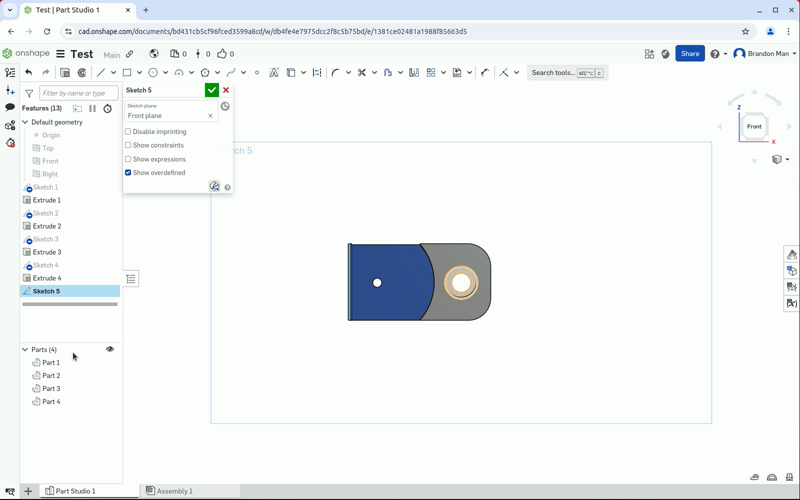
key(y)
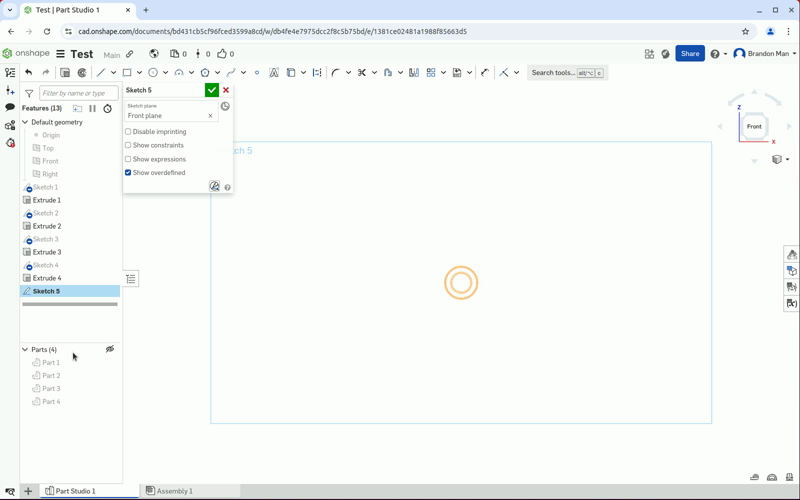
key(l)
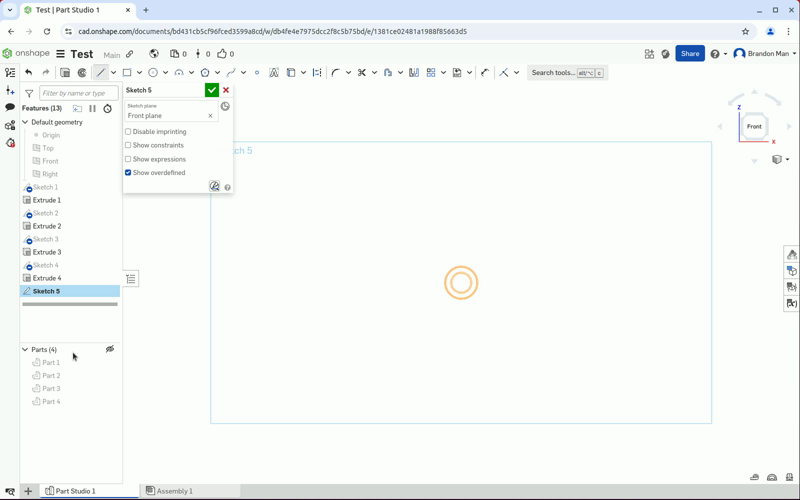
key_down(shift)
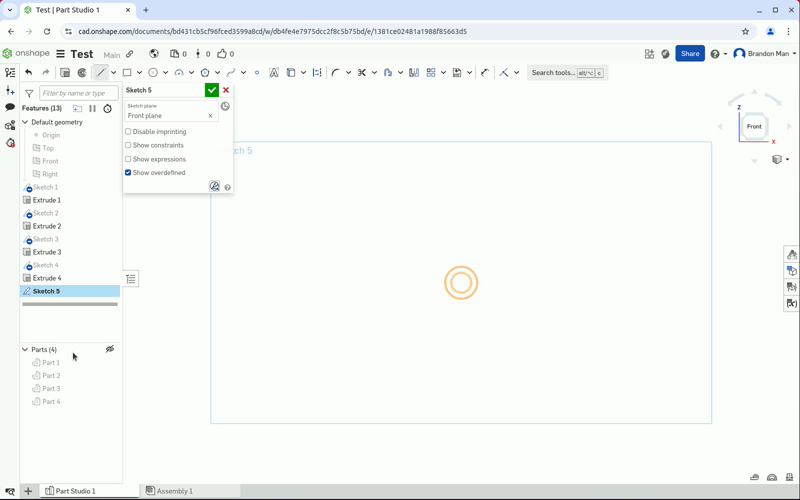
mouse_move(348, 320)
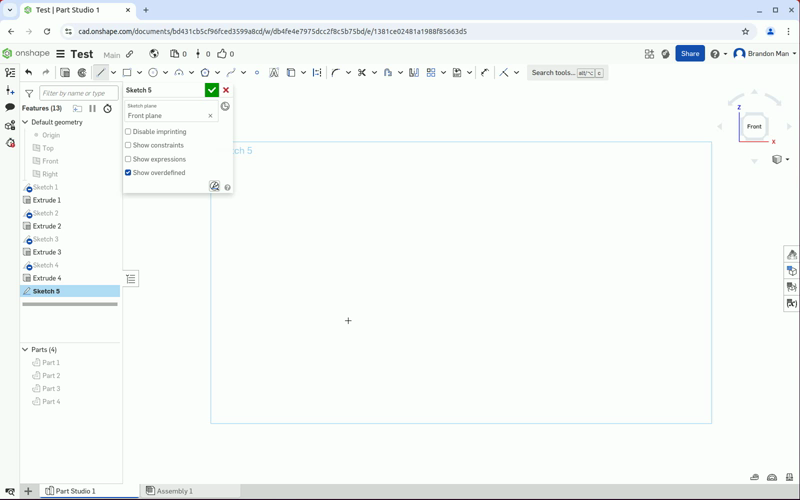
click(348, 320)
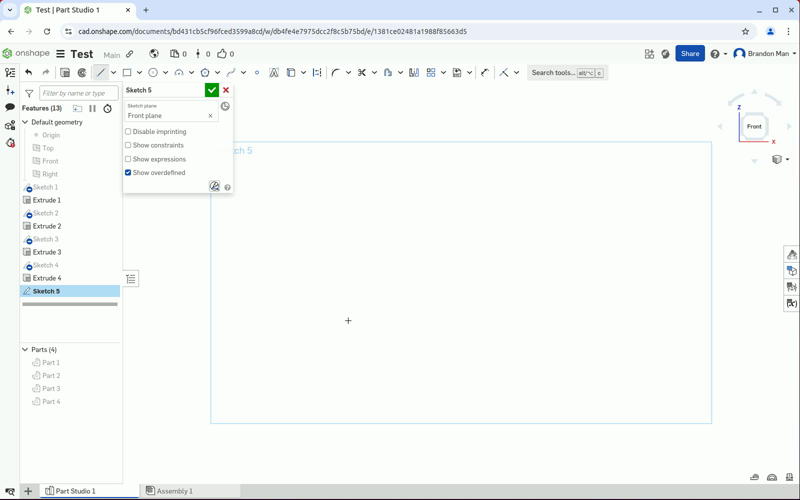
key_up(shift)
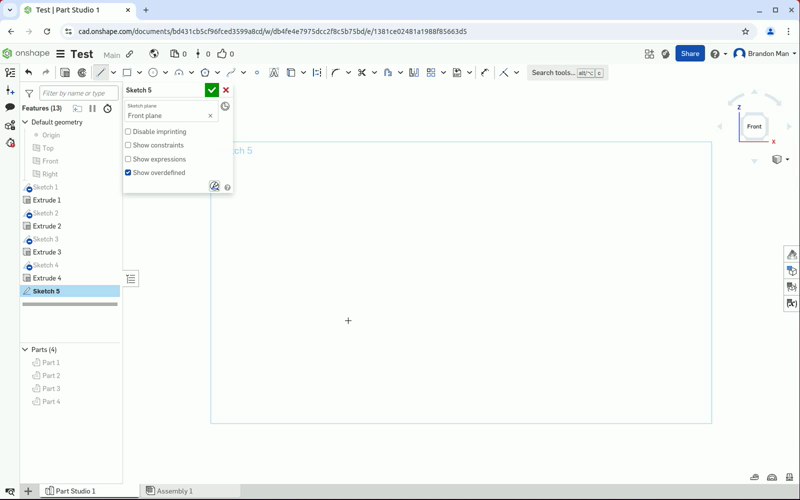
key_down(shift)
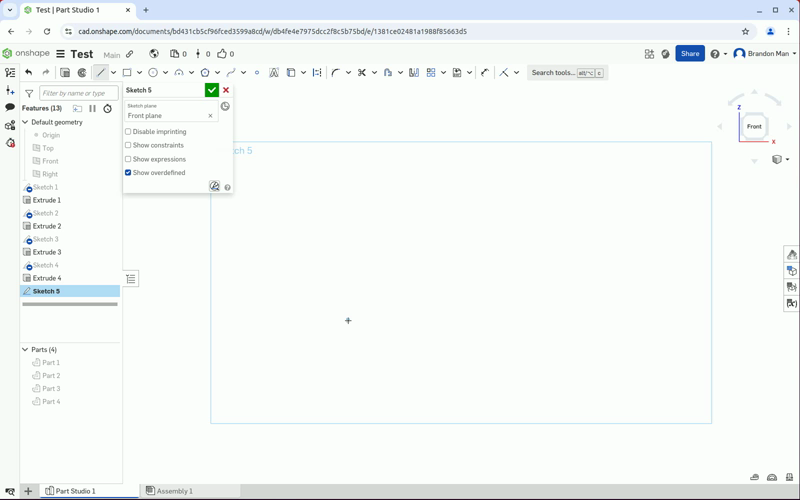
mouse_move(378, 320)
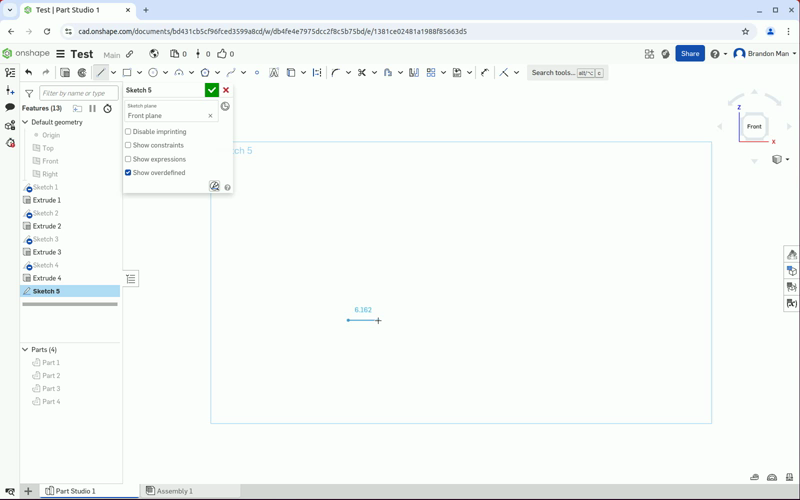
mouse_move(351, 320)
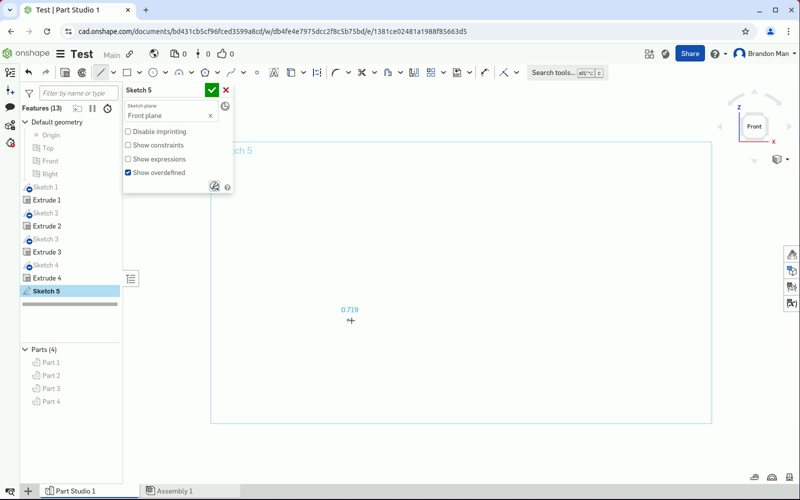
scroll(6)
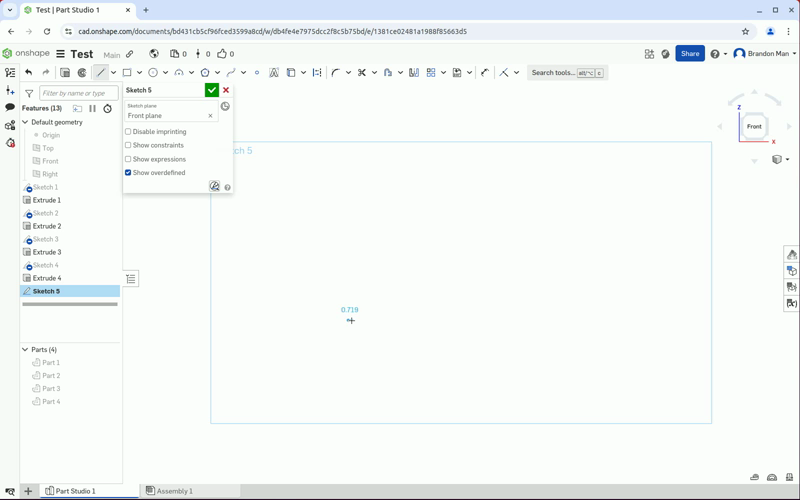
scroll(6)
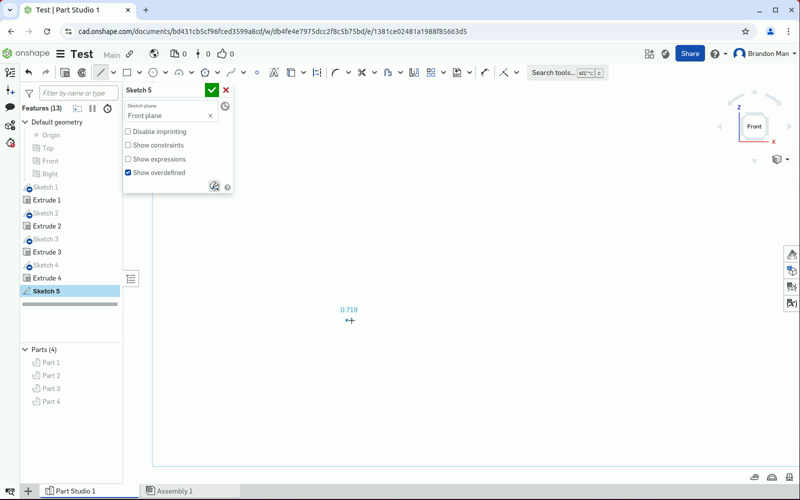
scroll(6)
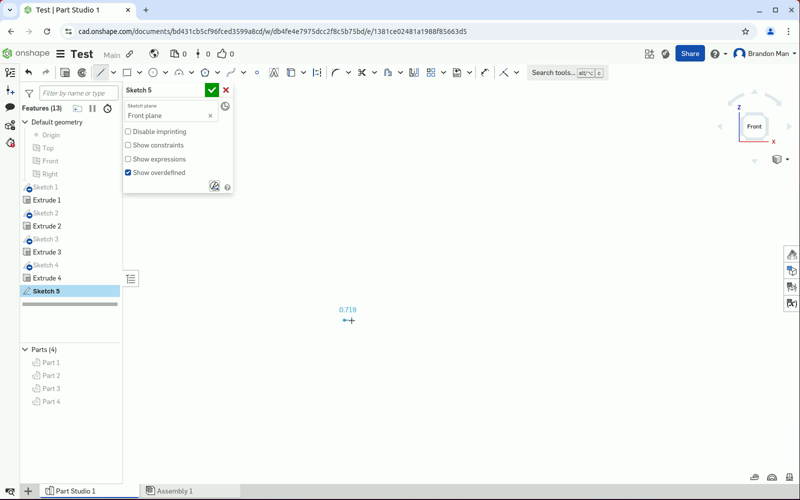
scroll(6)
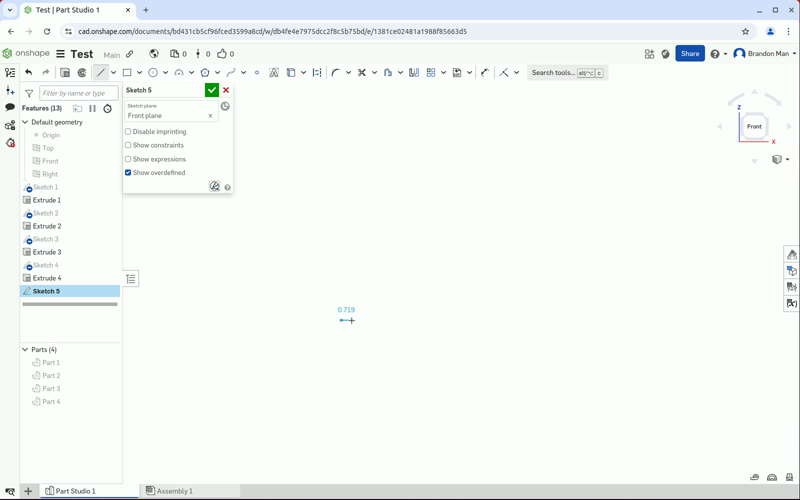
scroll(6)
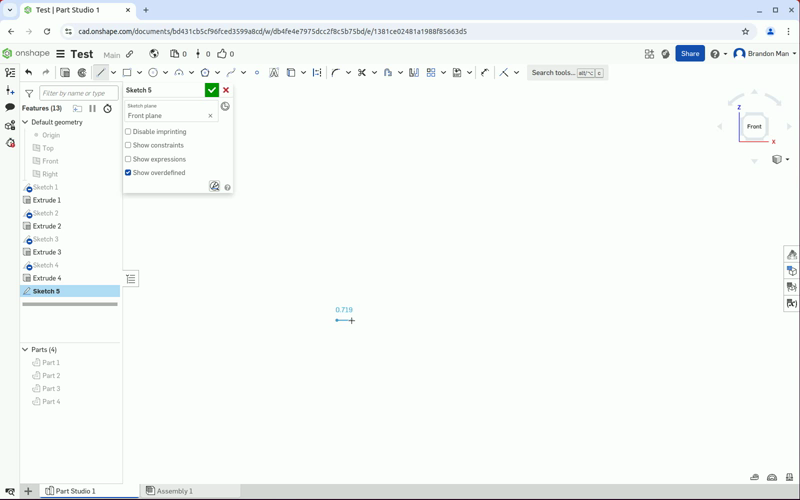
scroll(6)
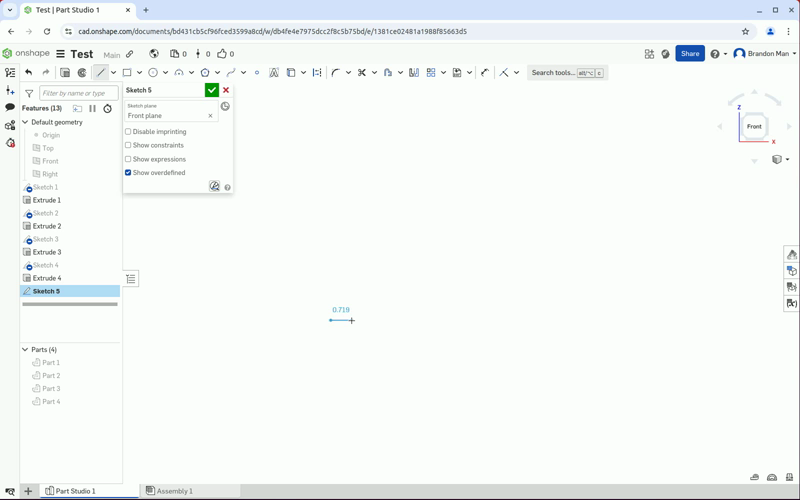
scroll(6)
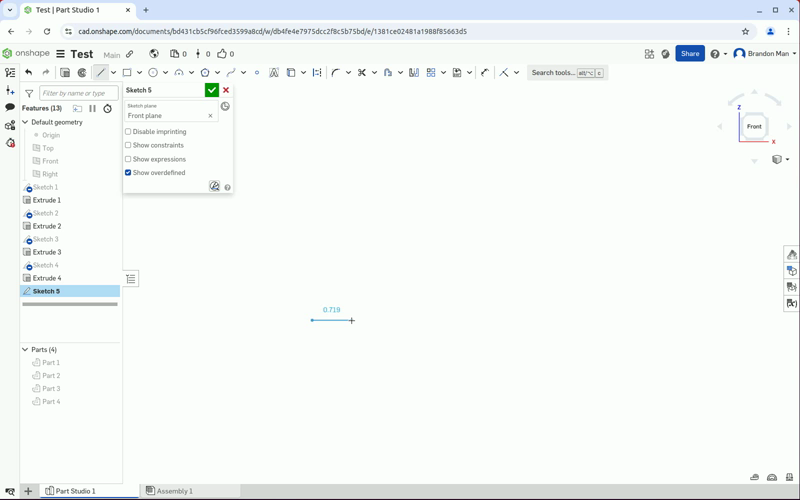
click(351, 320)
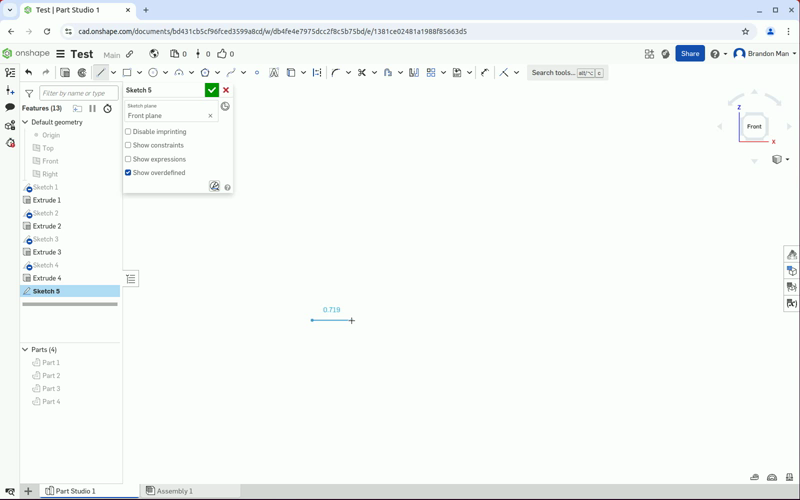
scroll(-6)
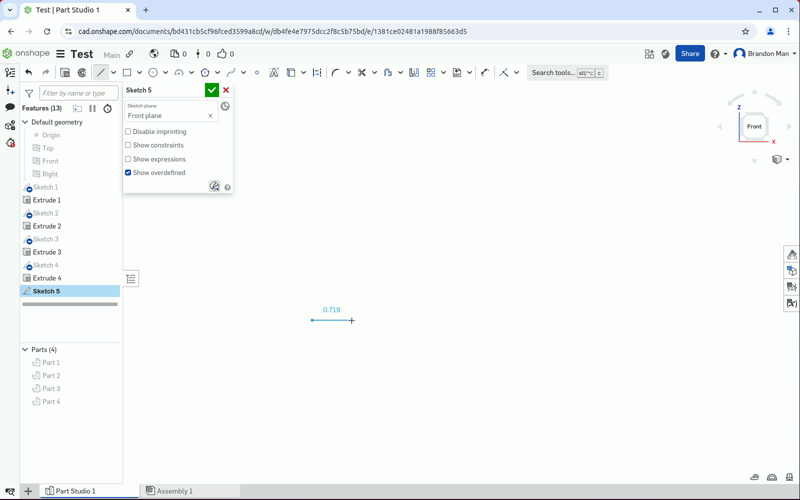
scroll(-6)
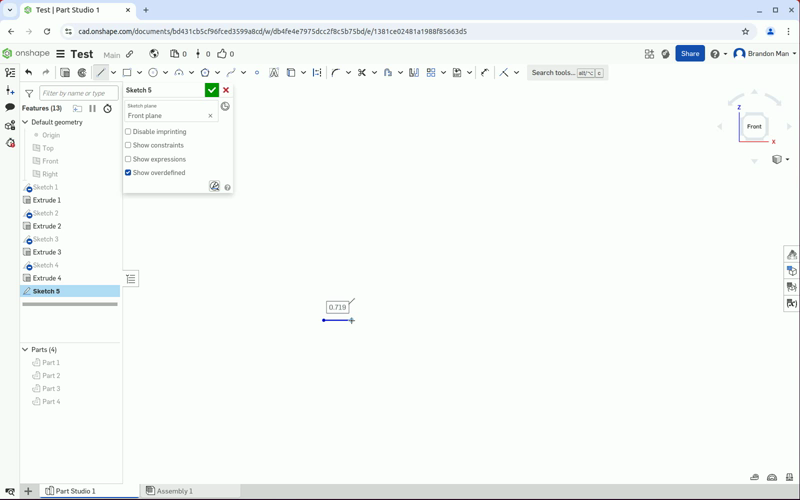
scroll(-6)
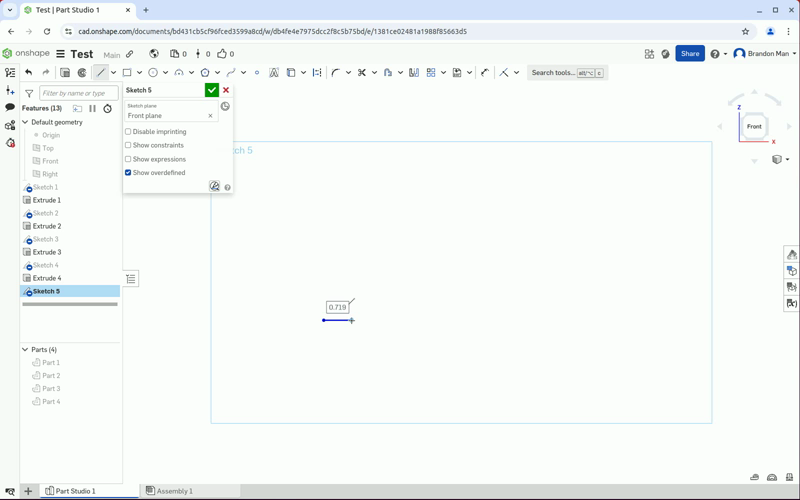
scroll(-6)
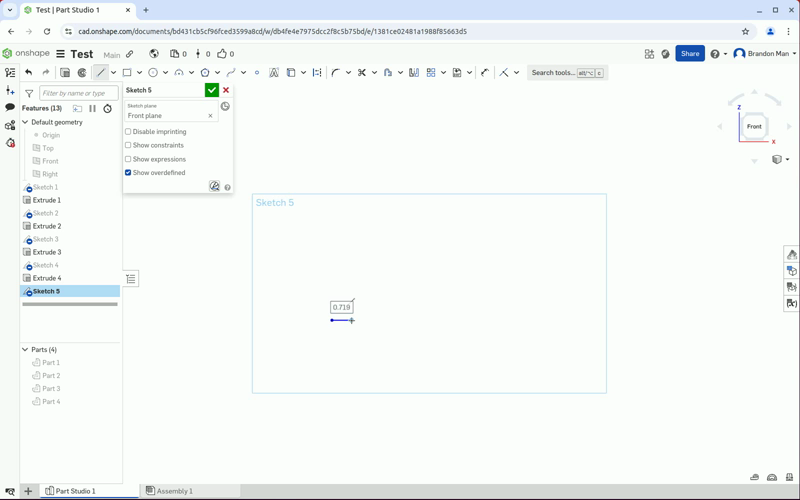
scroll(-6)
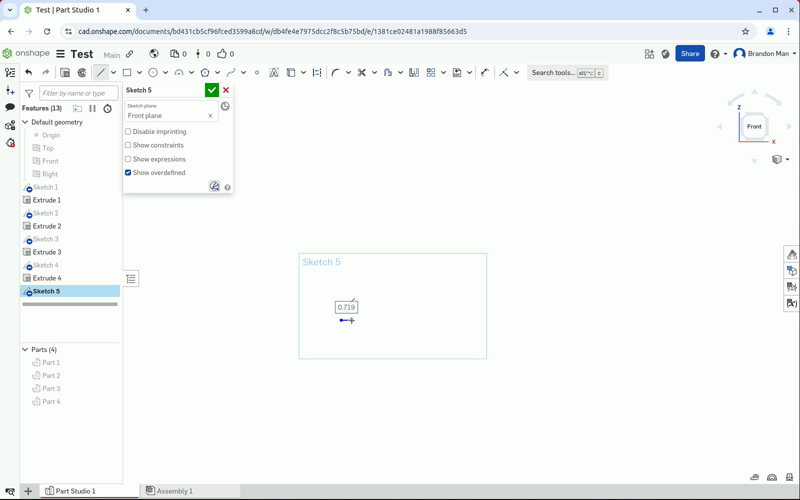
scroll(-6)
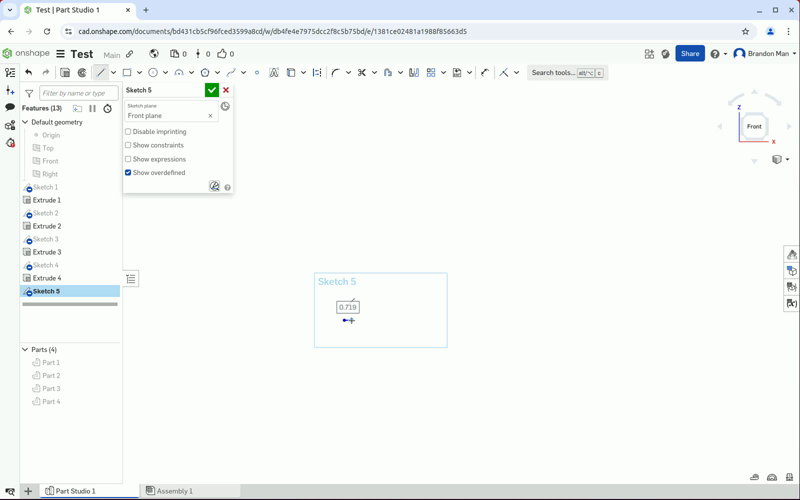
scroll(-6)
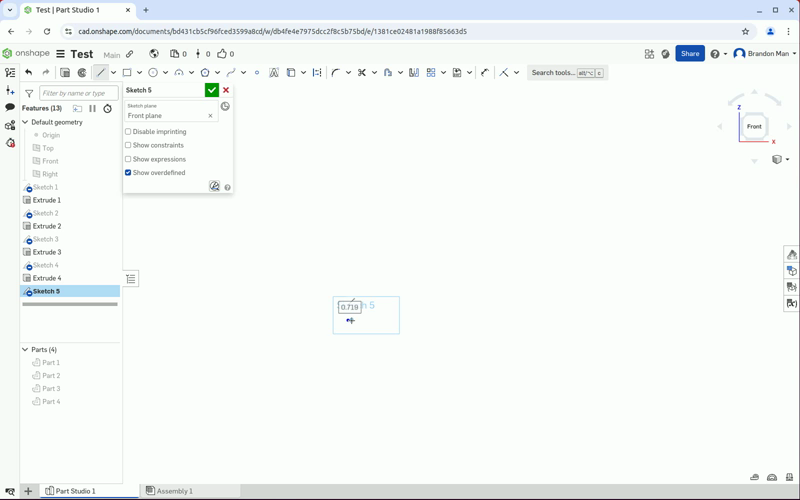
key_up(shift)
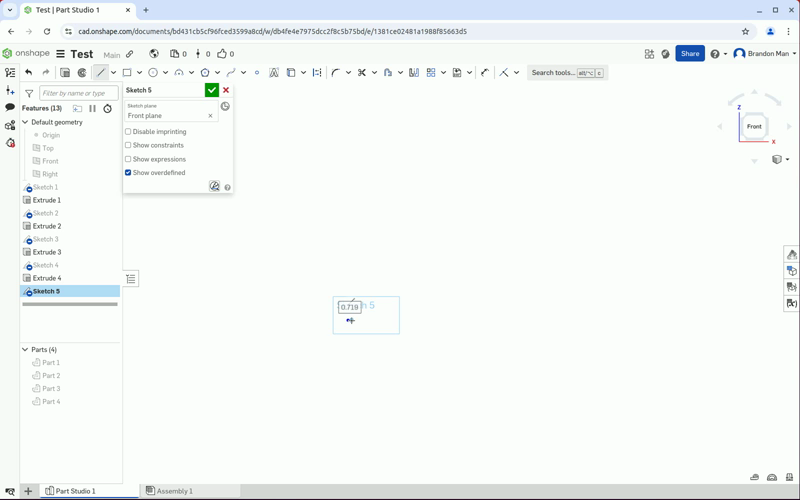
key_down(shift)
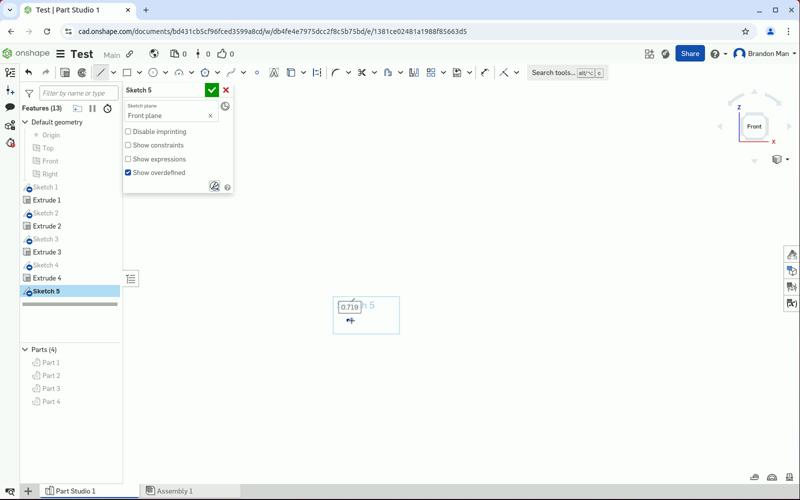
mouse_move(351, 243)
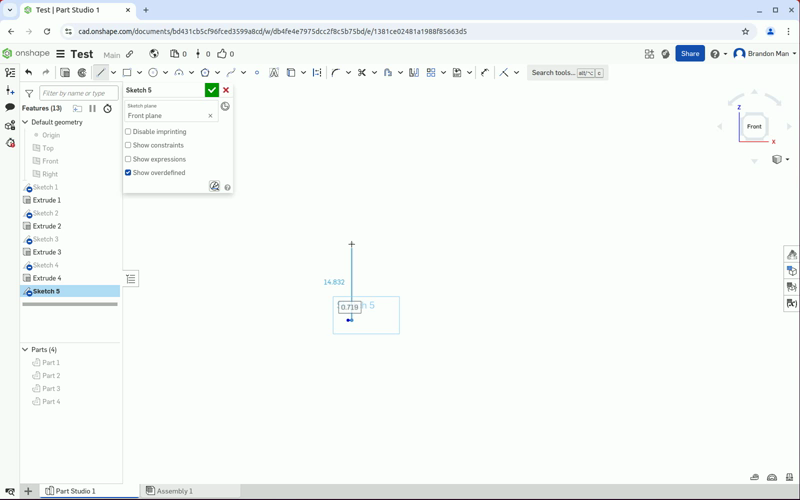
click(351, 243)
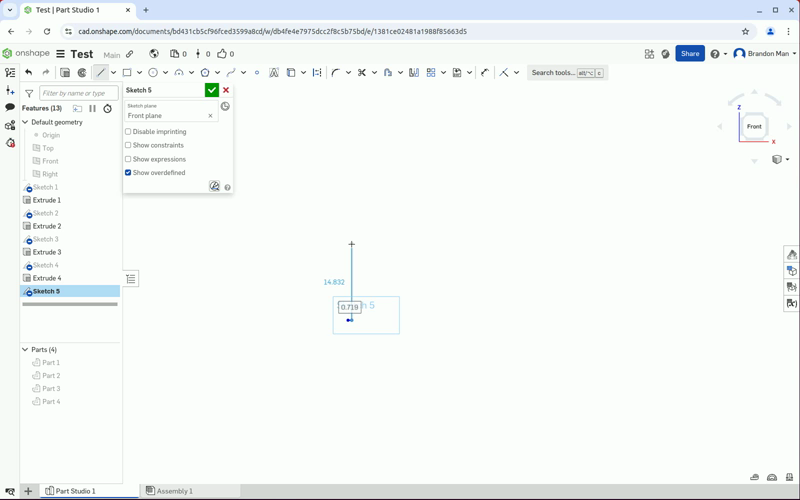
key_up(shift)
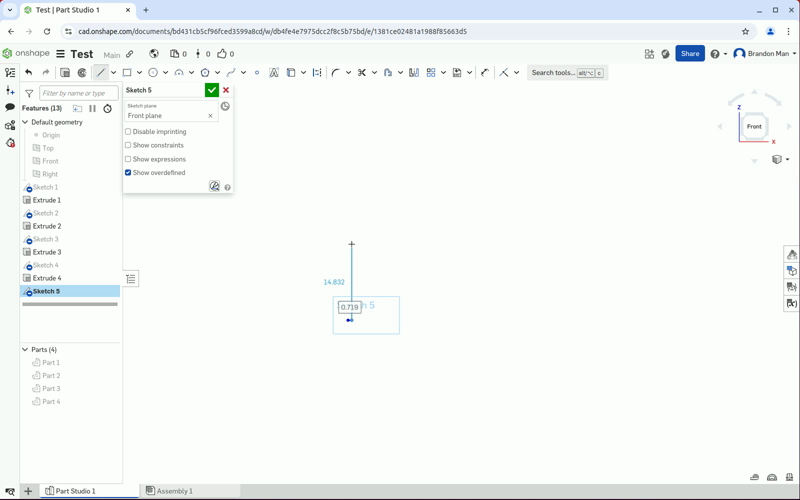
key_down(shift)
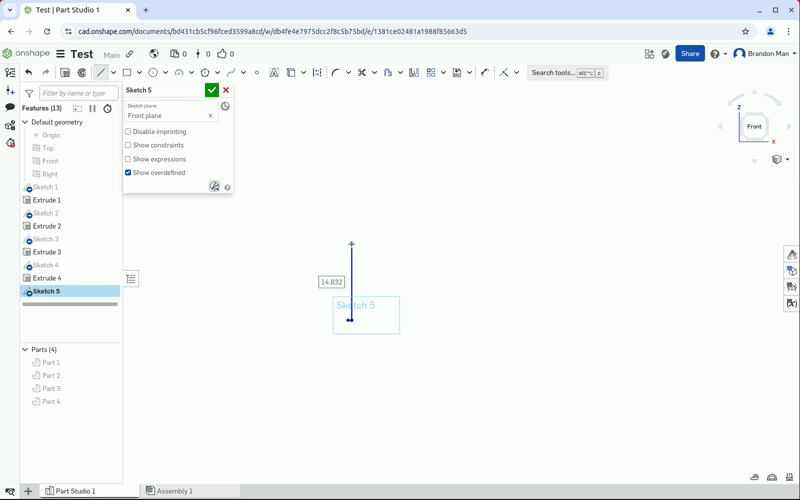
mouse_move(381, 243)
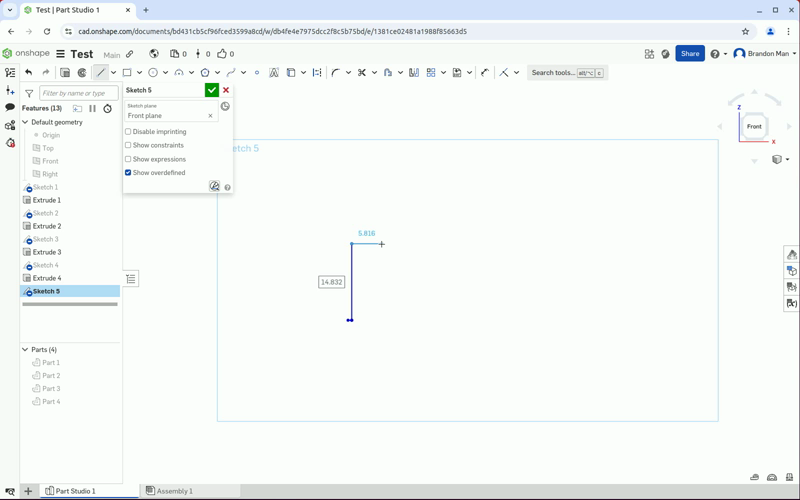
mouse_move(348, 243)
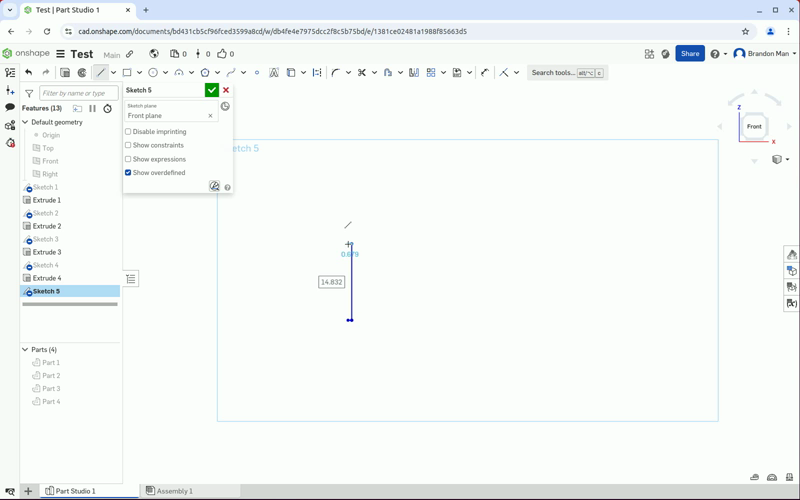
scroll(6)
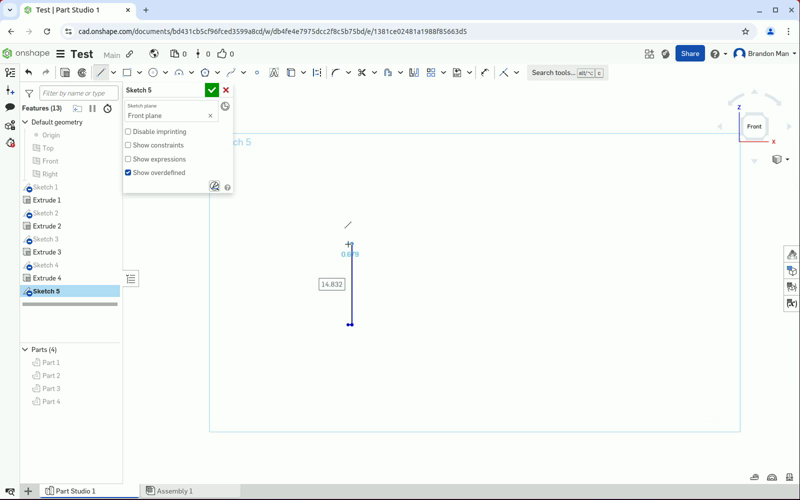
scroll(6)
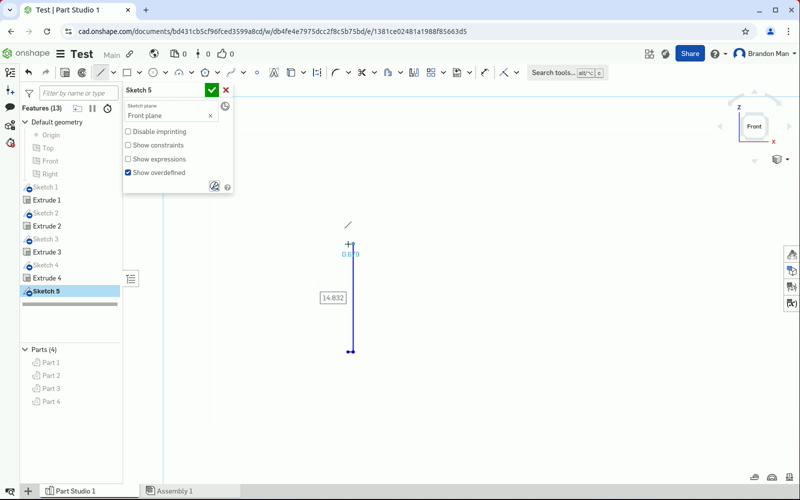
scroll(6)
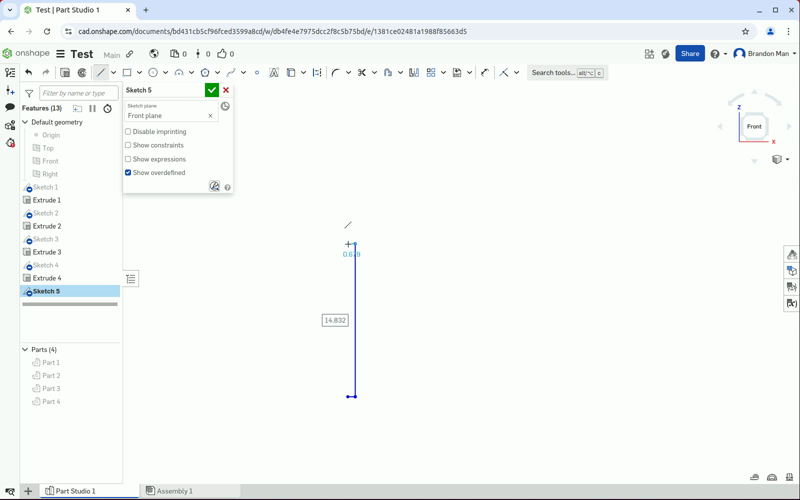
scroll(6)
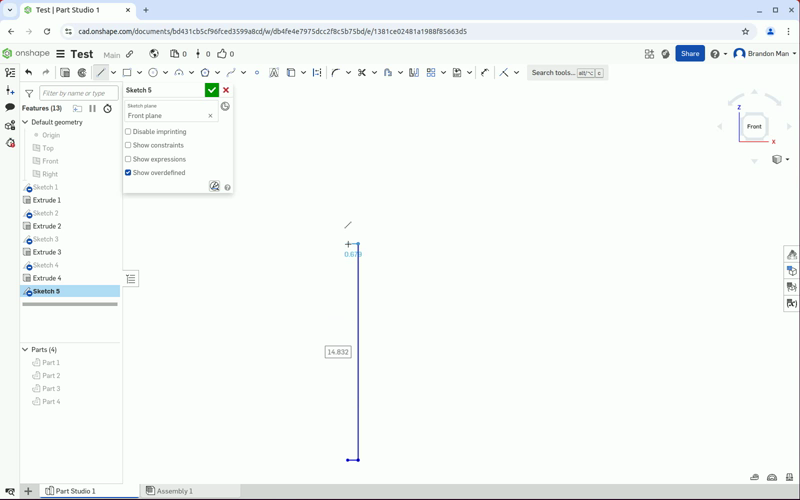
scroll(6)
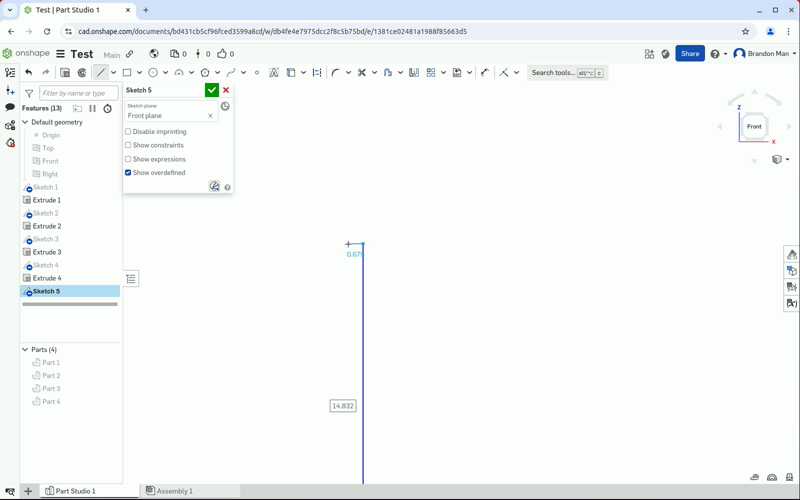
scroll(6)
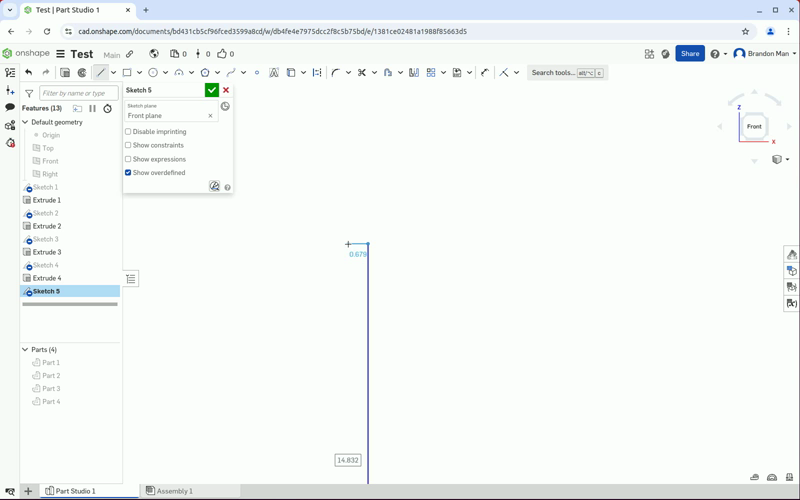
scroll(6)
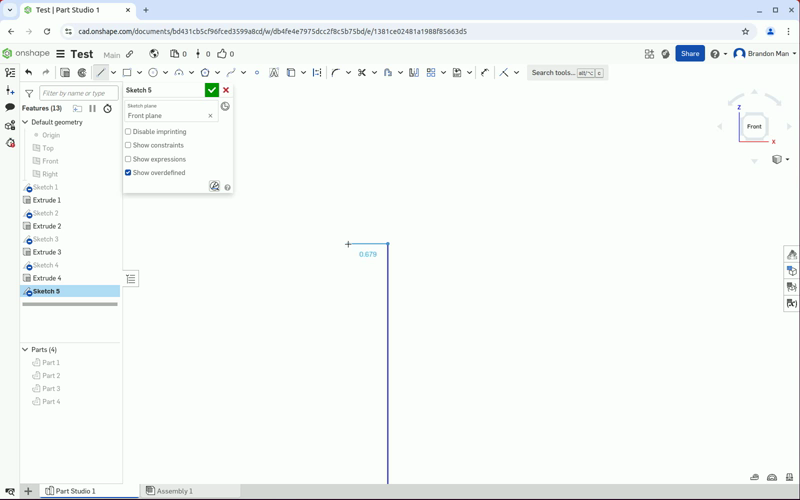
click(348, 243)
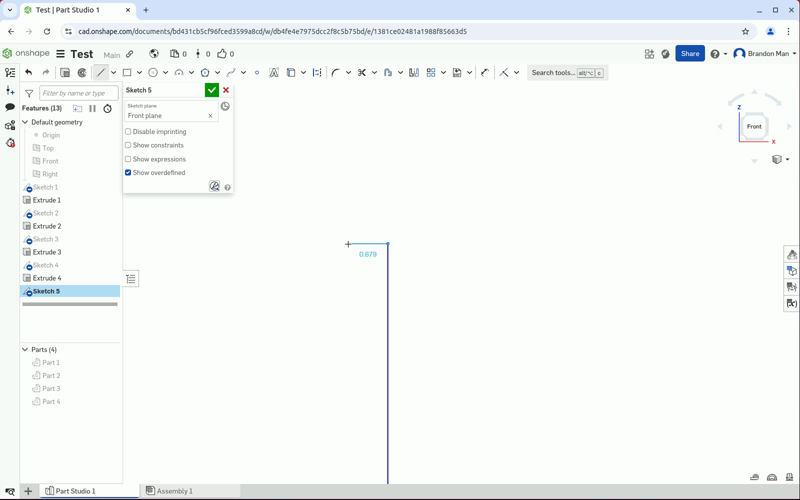
scroll(-6)
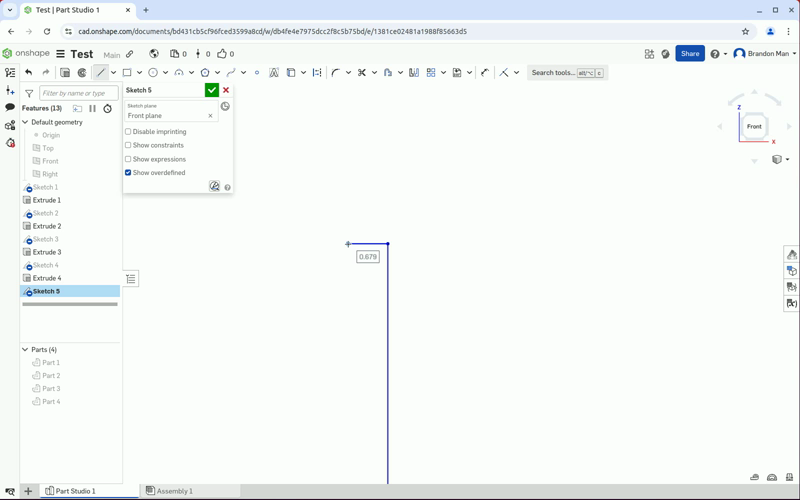
scroll(-6)
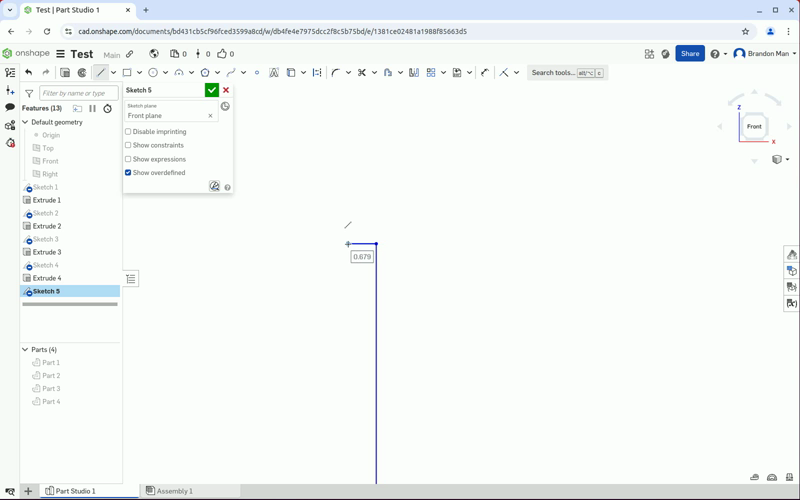
scroll(-6)
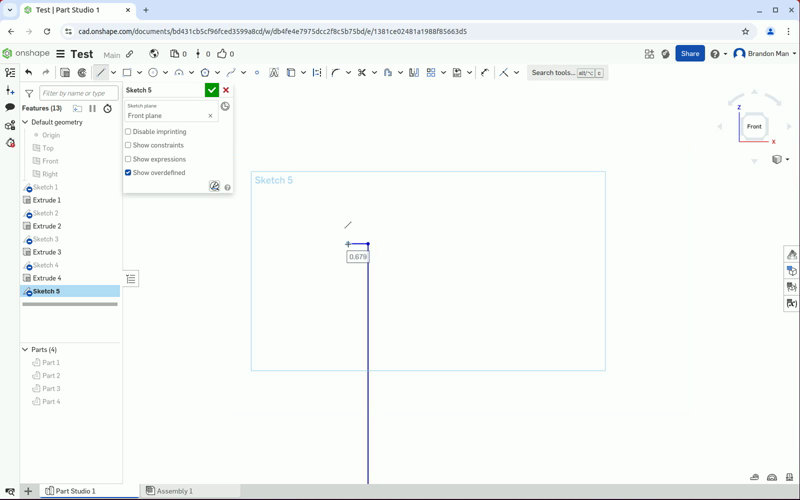
scroll(-6)
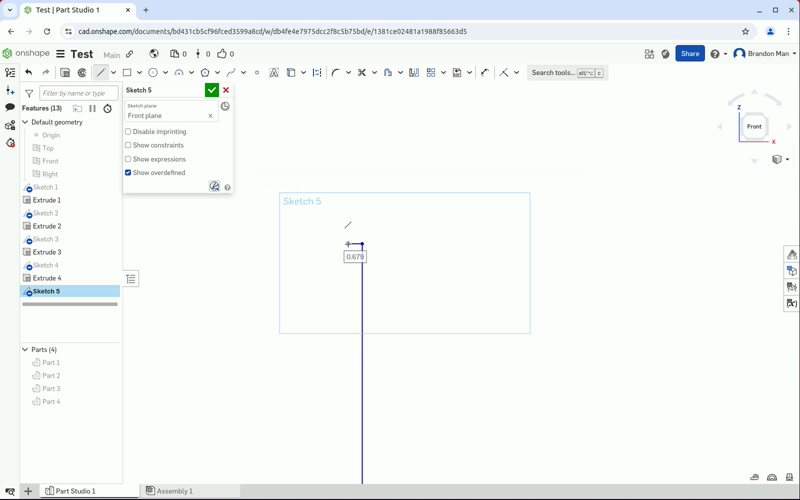
scroll(-6)
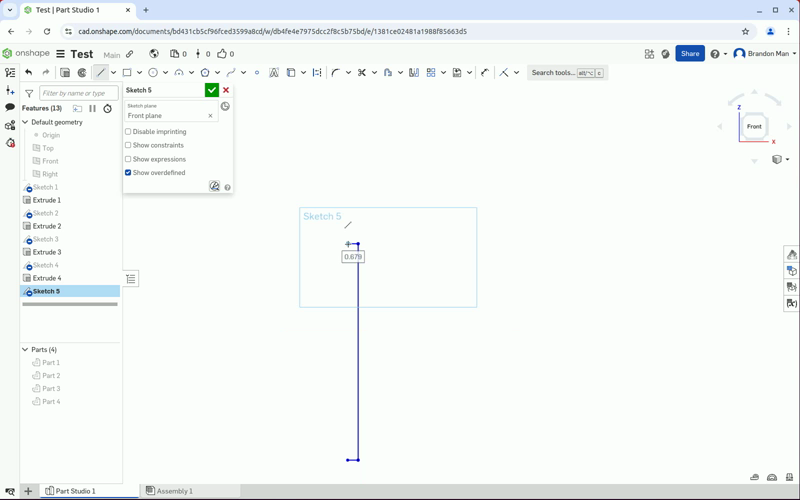
scroll(-6)
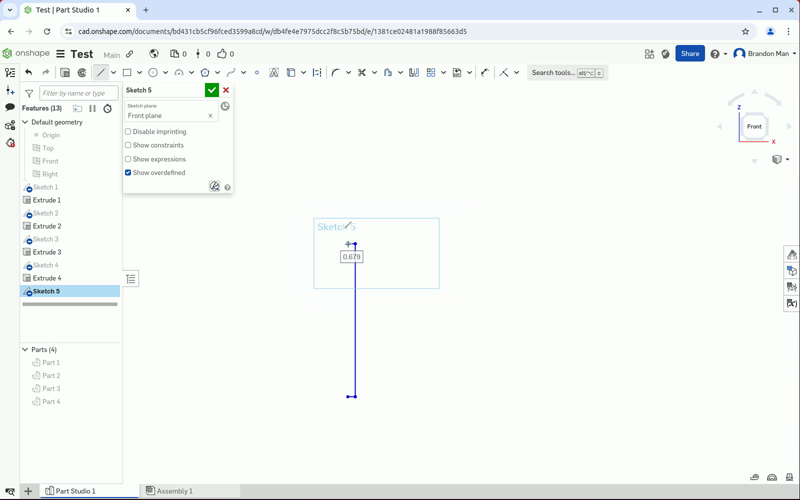
scroll(-6)
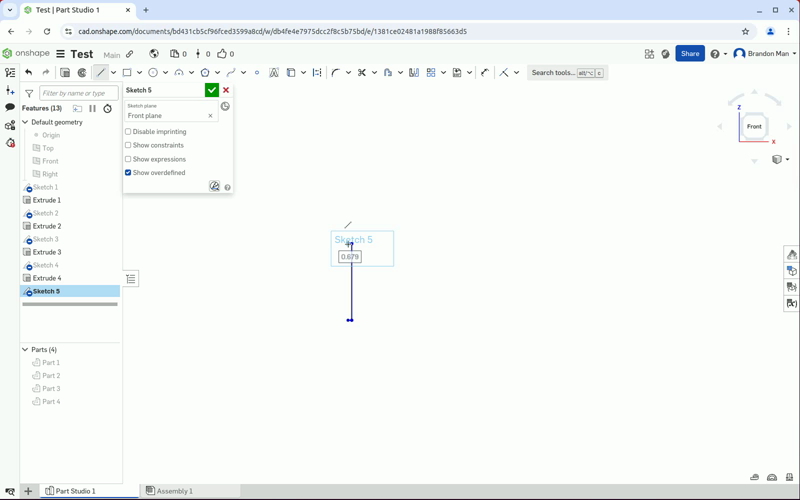
key_up(shift)
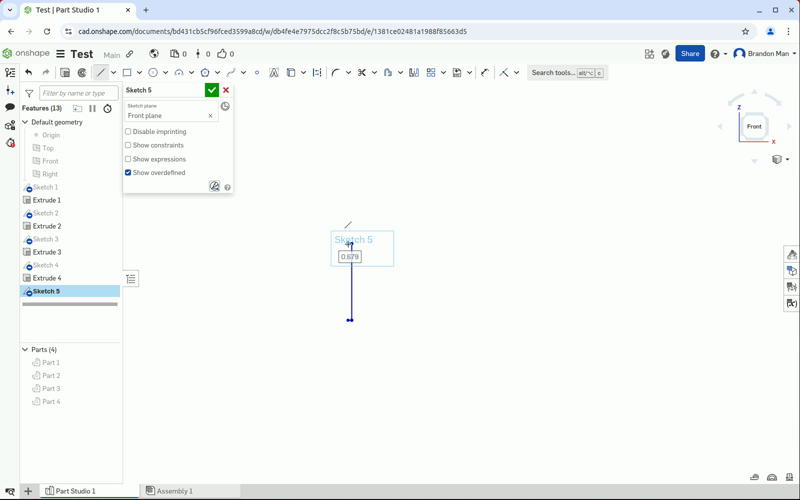
key_down(shift)
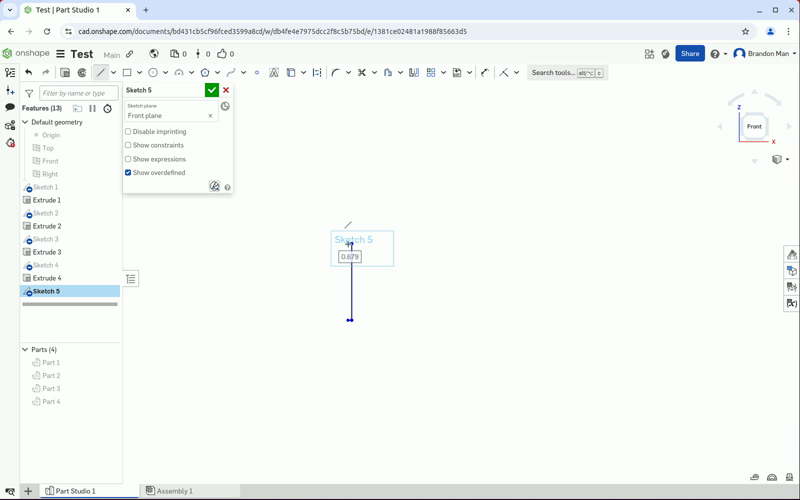
mouse_move(348, 320)
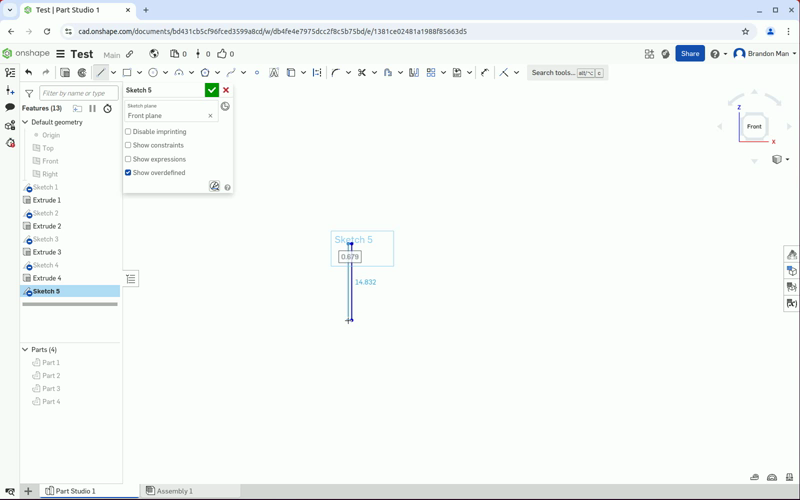
scroll(6)
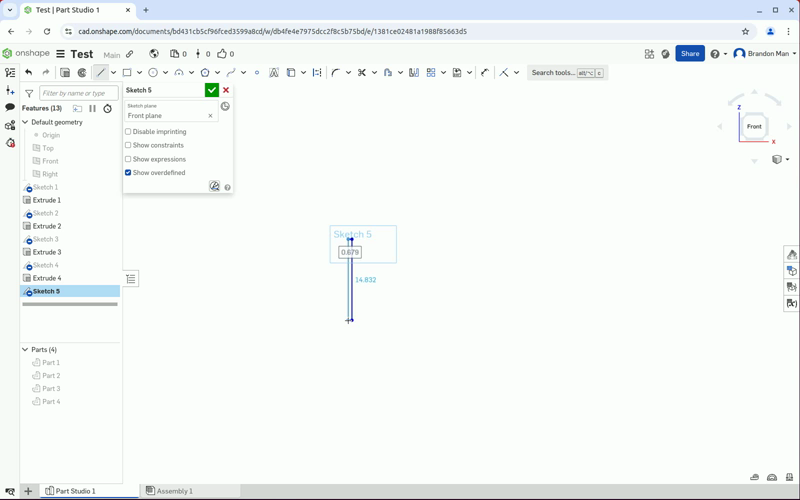
scroll(6)
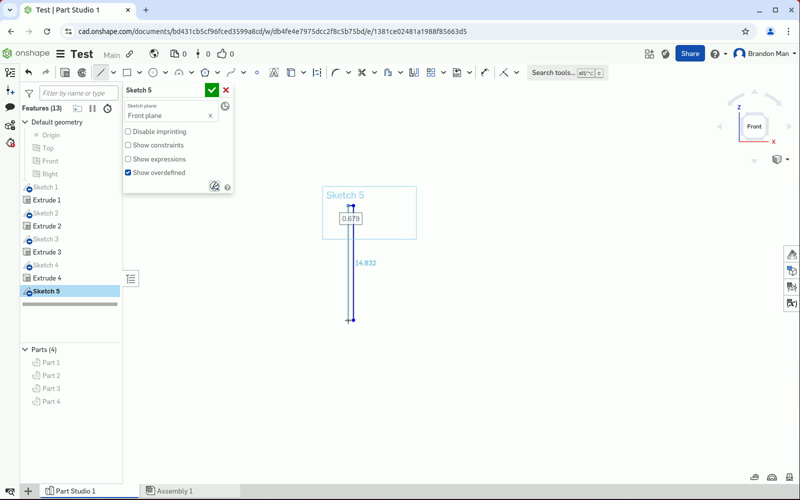
scroll(6)
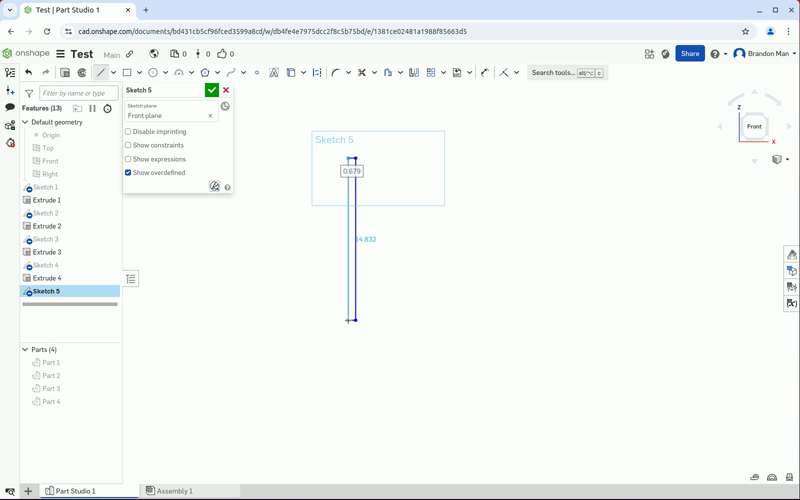
scroll(6)
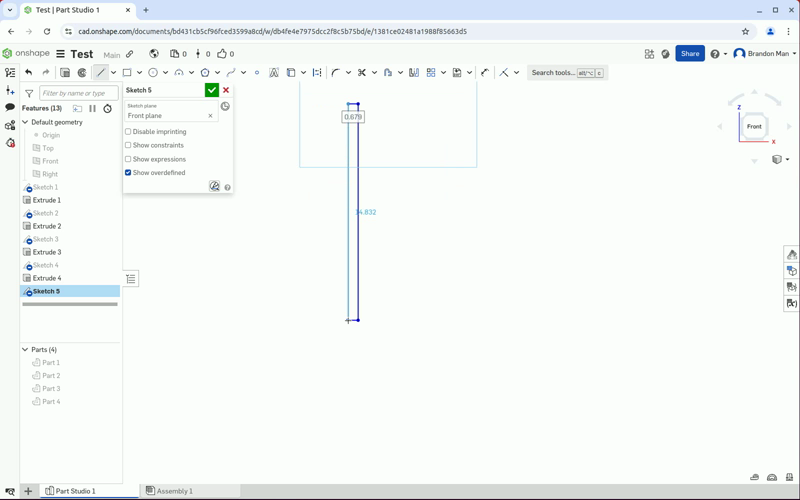
scroll(6)
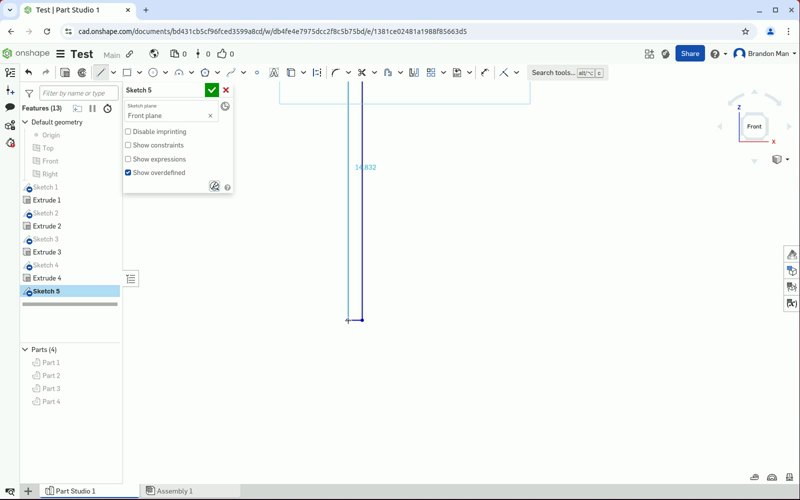
scroll(6)
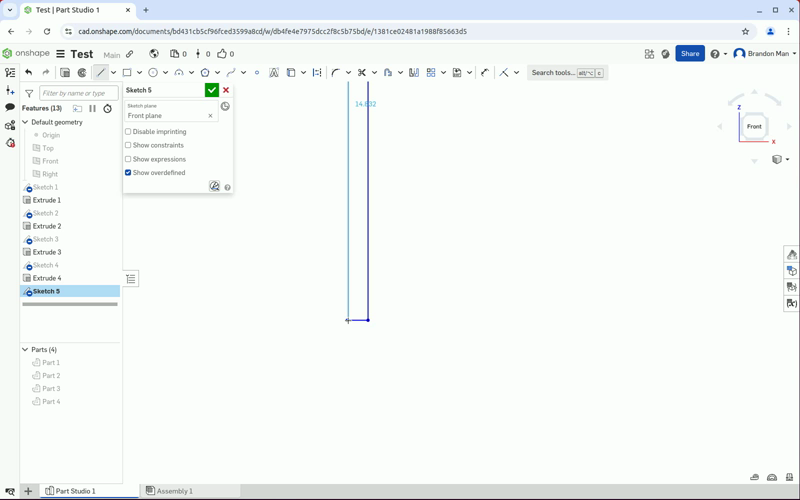
scroll(6)
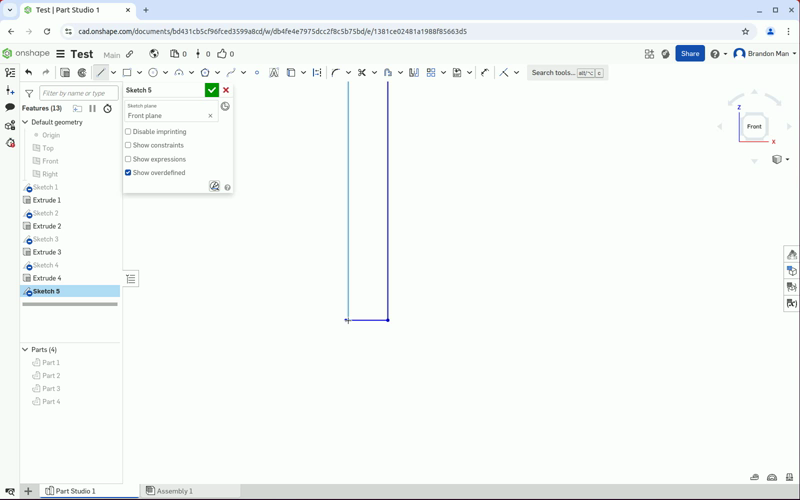
key_up(shift)
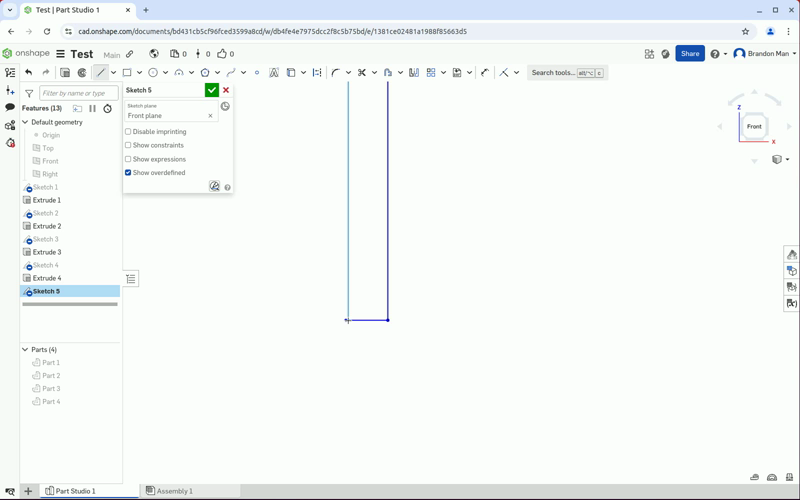
click(348, 320)
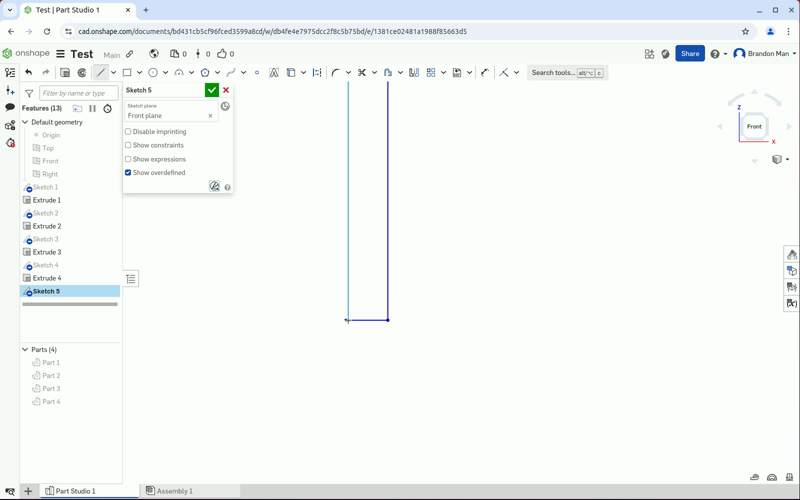
scroll(-6)
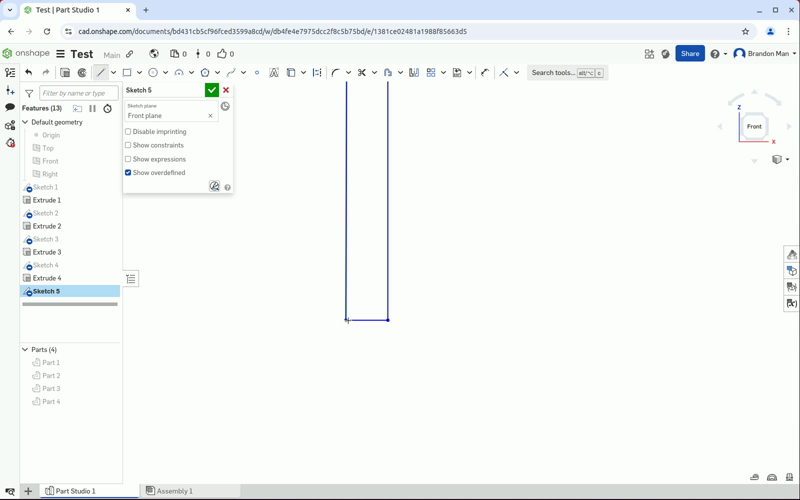
scroll(-6)
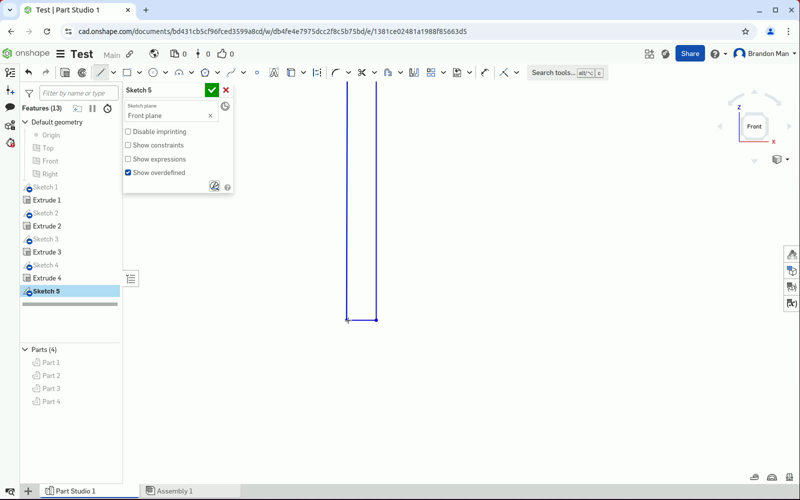
scroll(-6)
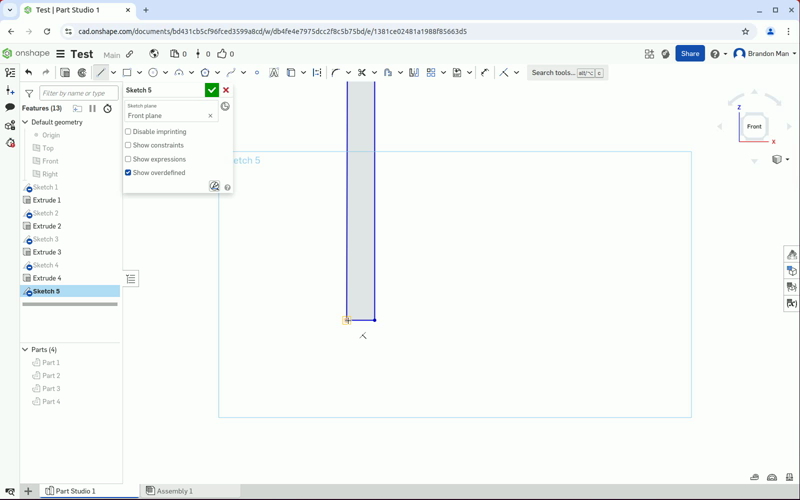
scroll(-6)
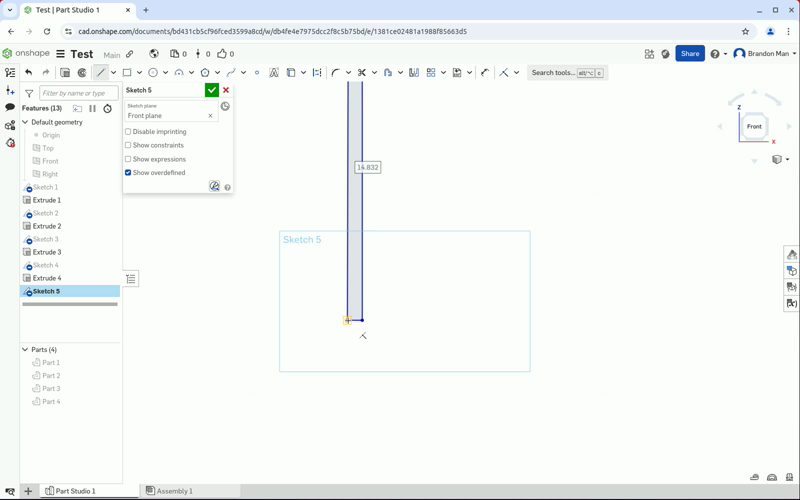
scroll(-6)
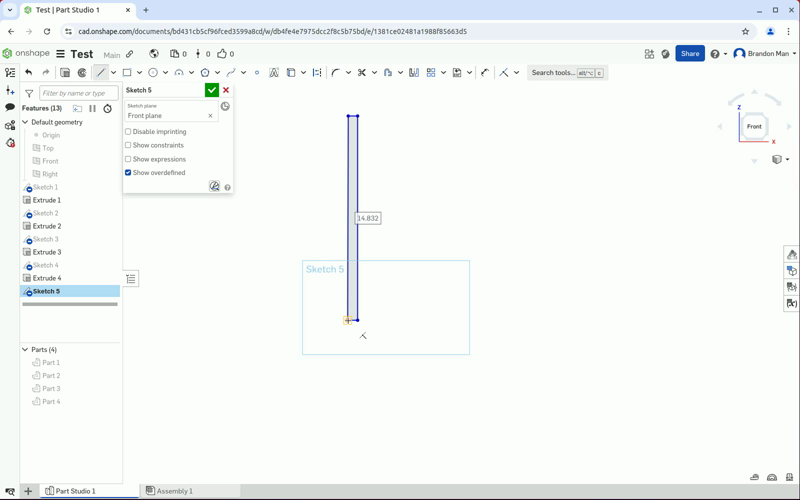
scroll(-6)
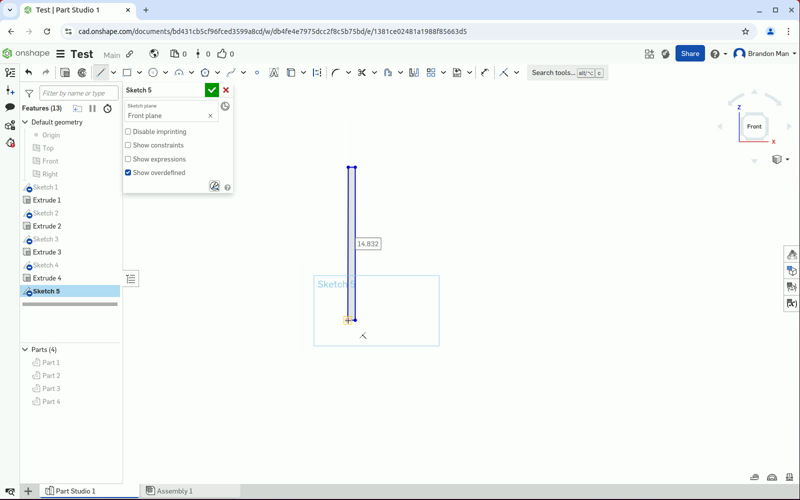
scroll(-6)
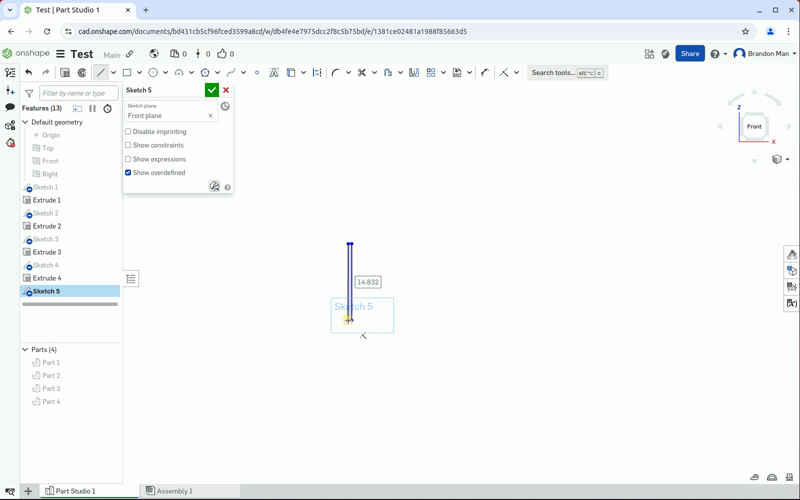
key(esc)
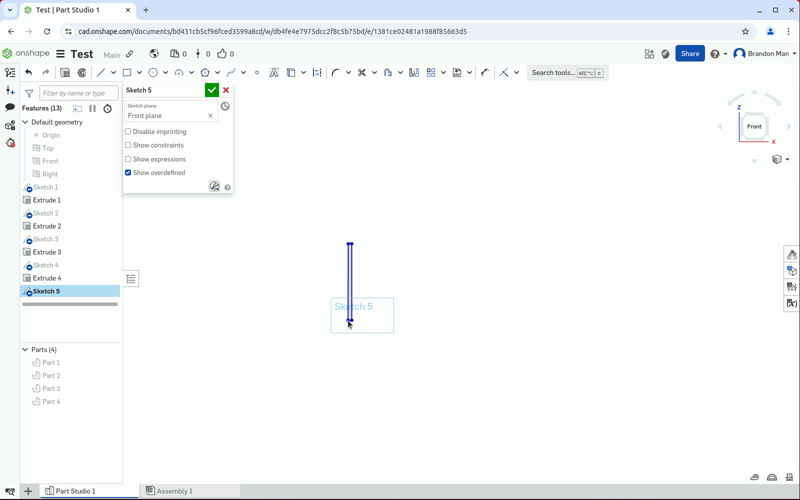
mouse_move(349, 275)
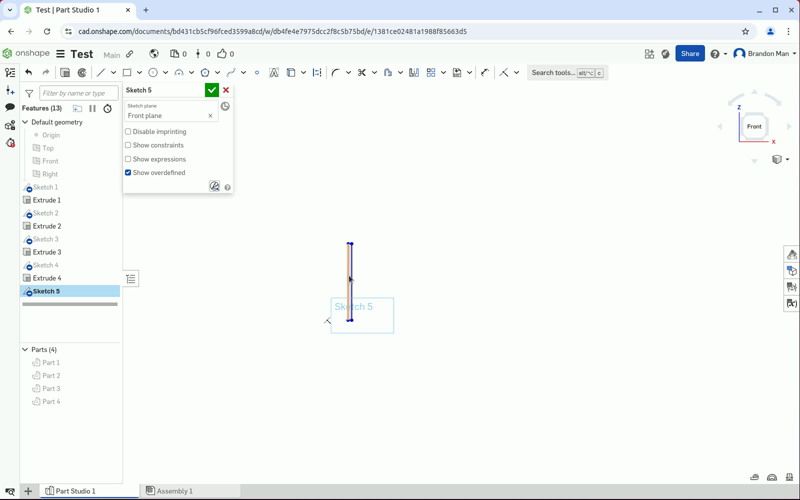
scroll(6)
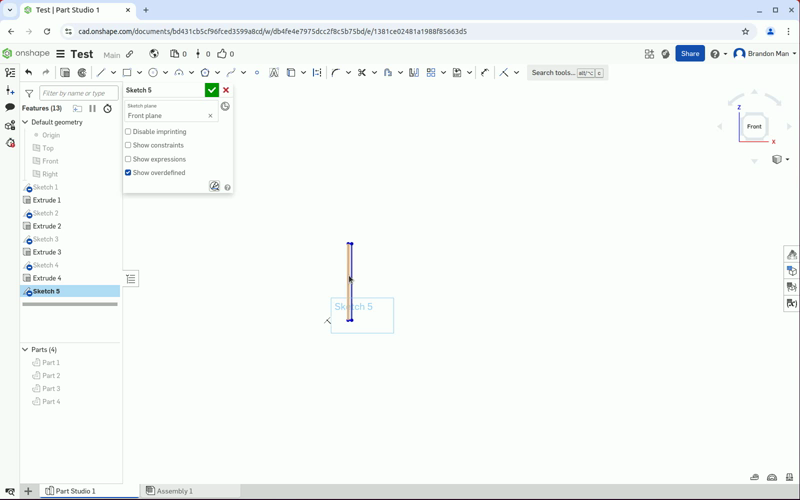
scroll(6)
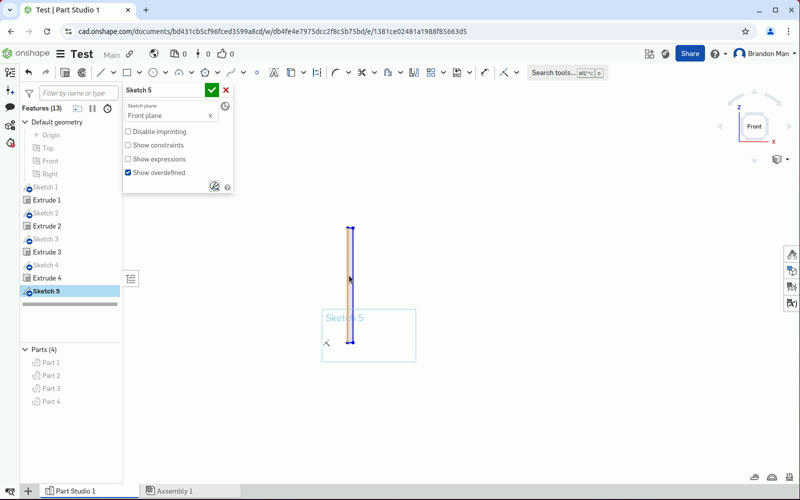
scroll(6)
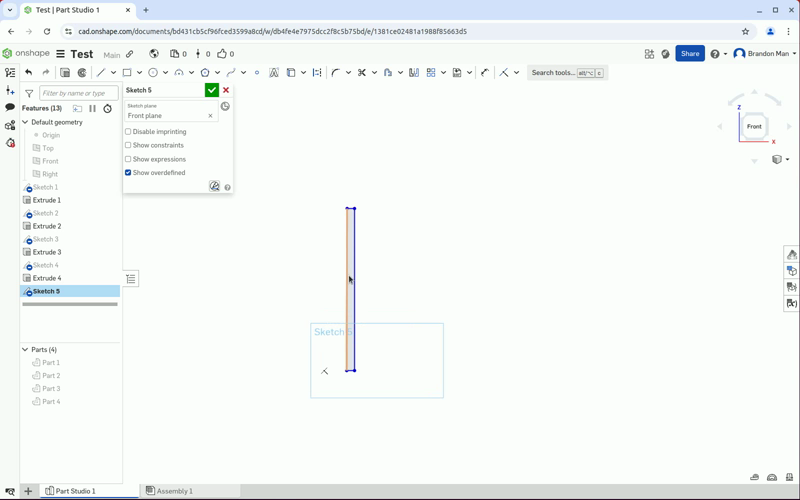
scroll(6)
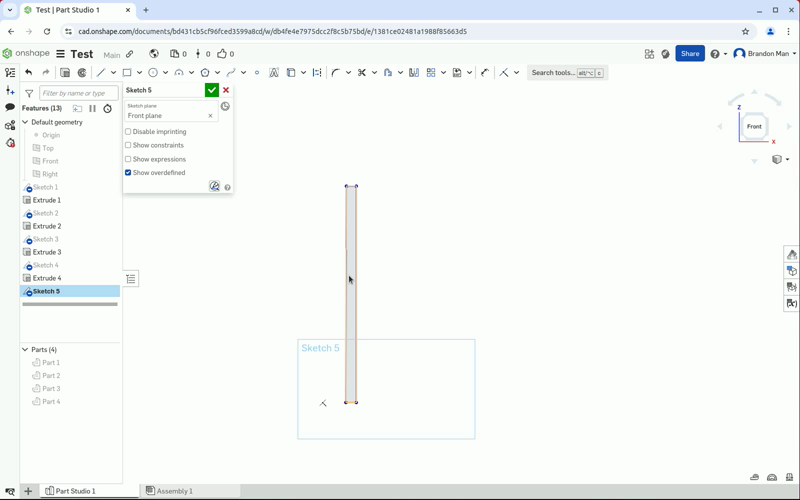
scroll(6)
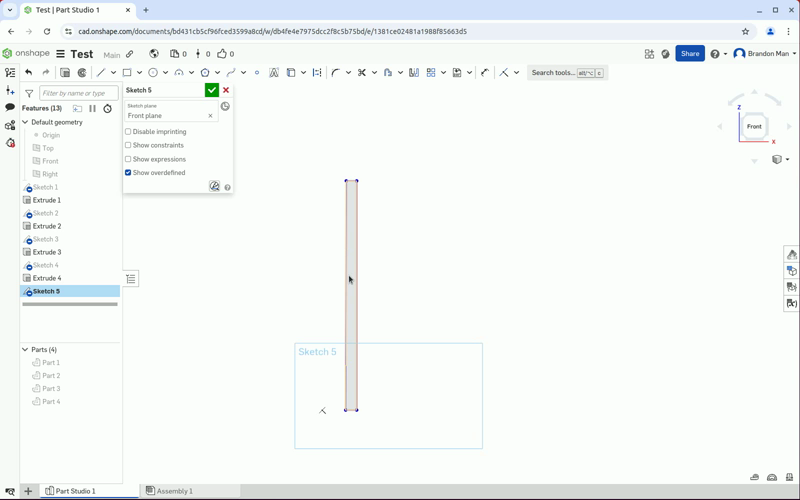
scroll(6)
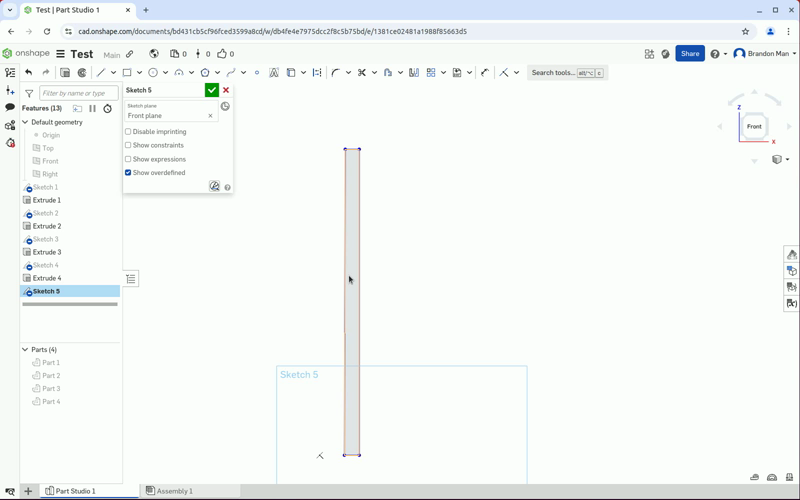
scroll(6)
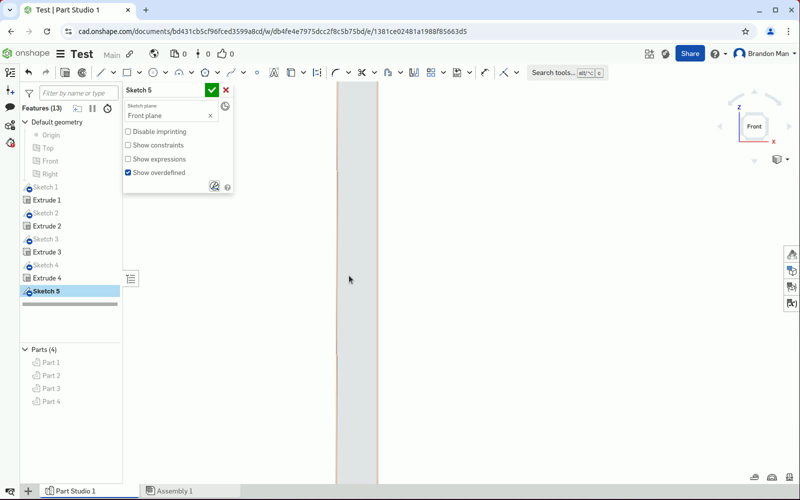
click(349, 275)
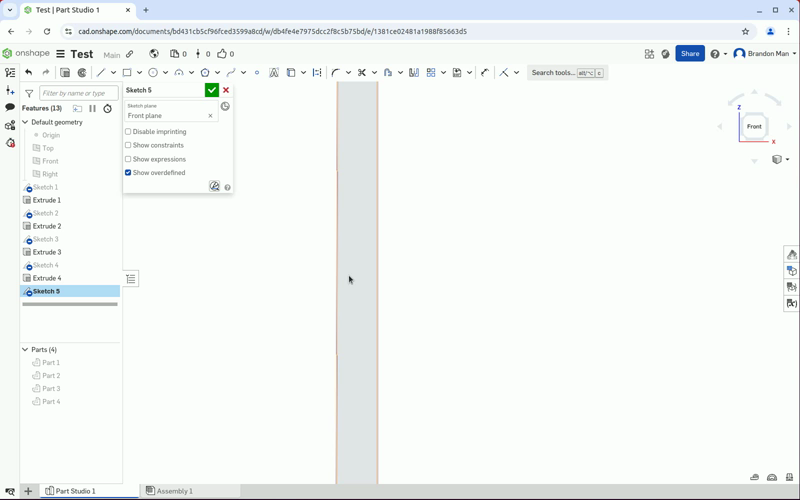
scroll(-6)
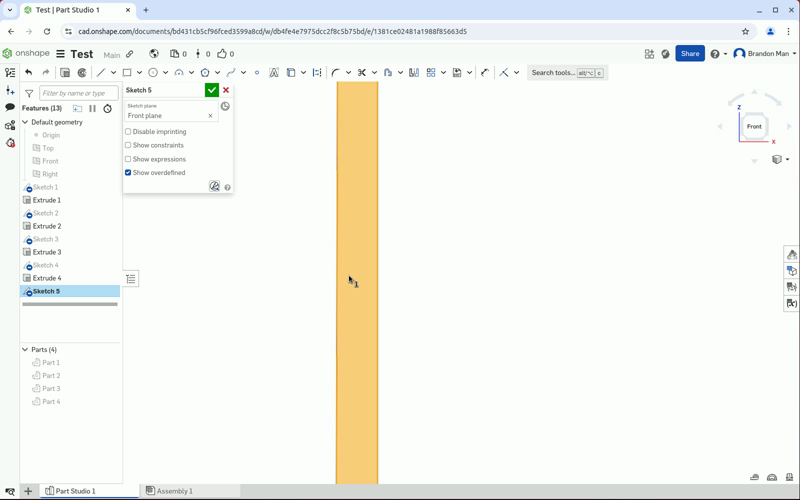
scroll(-6)
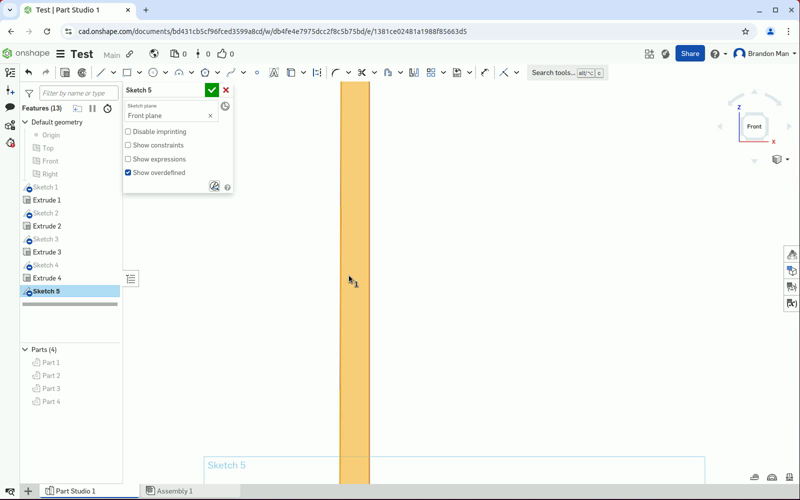
scroll(-6)
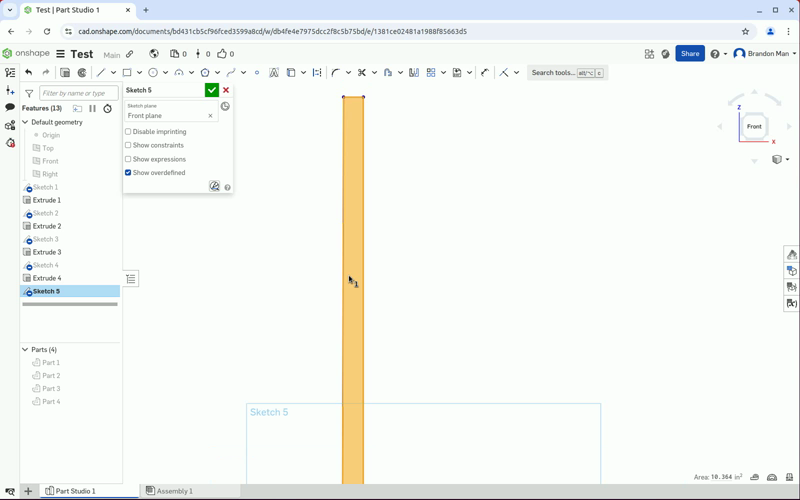
scroll(-6)
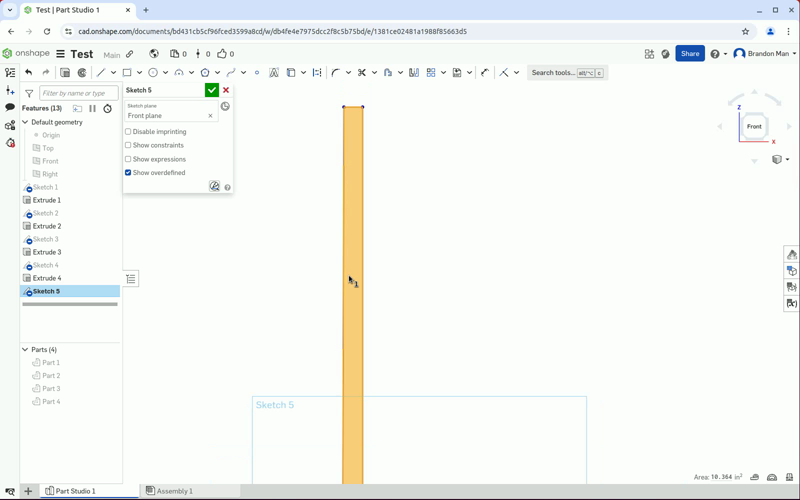
scroll(-6)
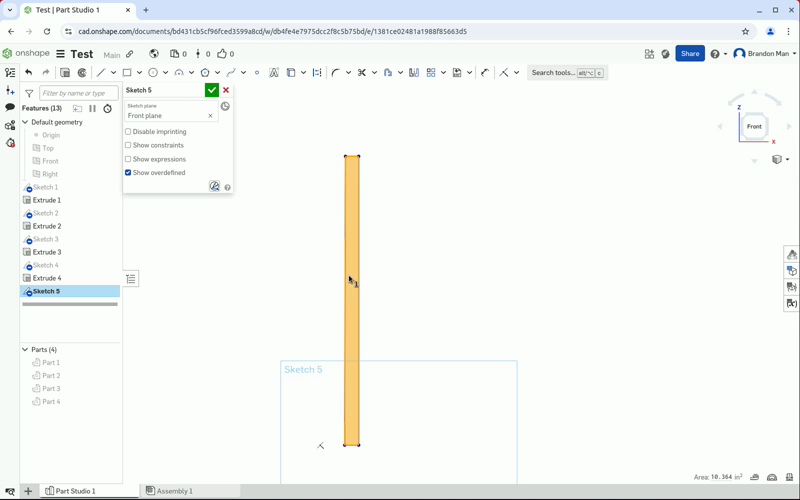
scroll(-6)
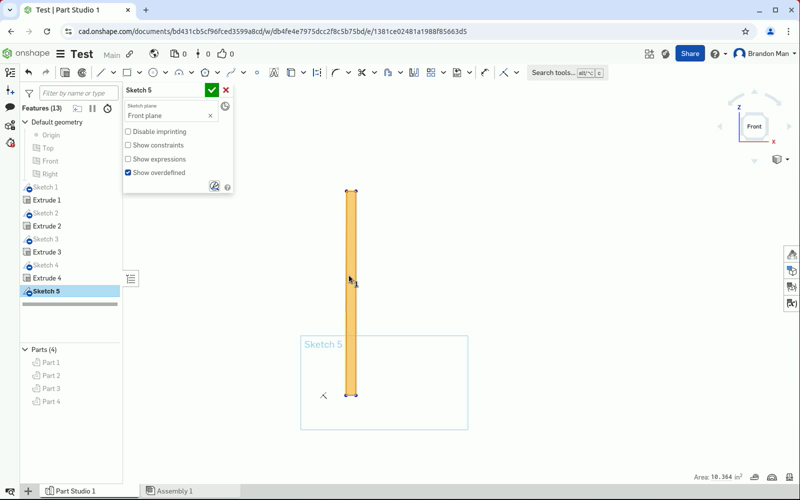
scroll(-6)
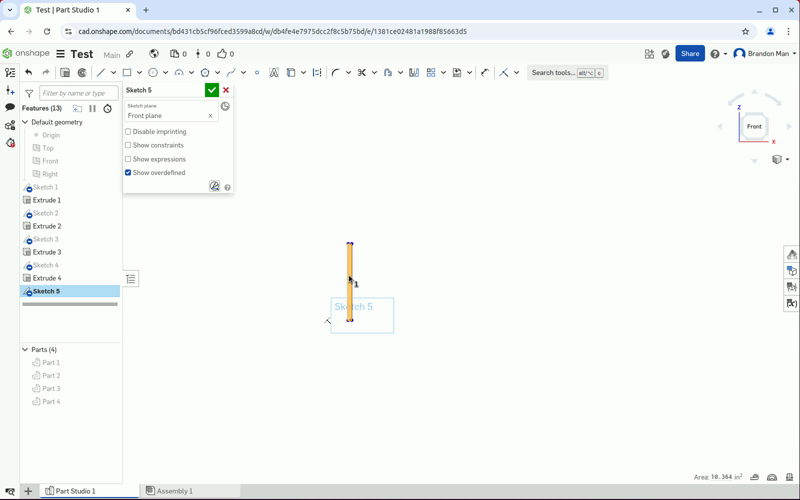
mouse_move(73, 352)
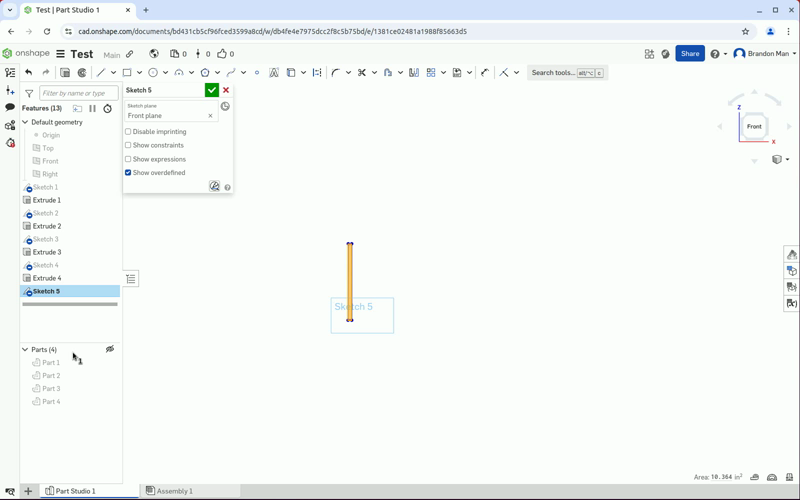
key(shift+y)
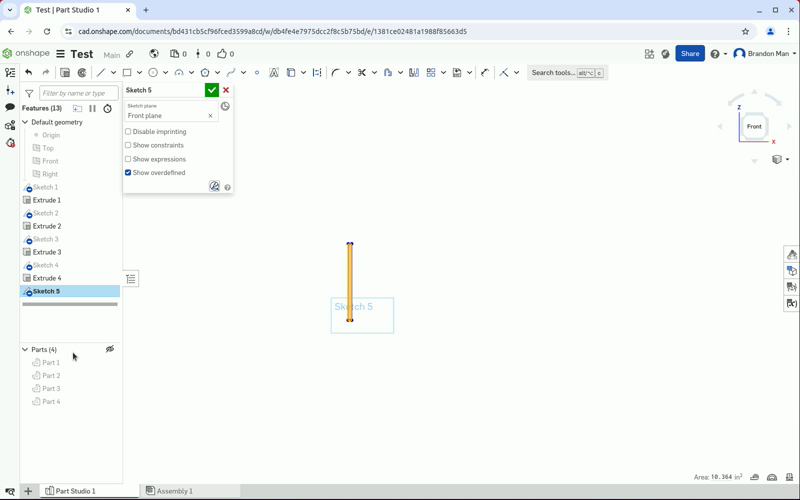
key(shift+e)
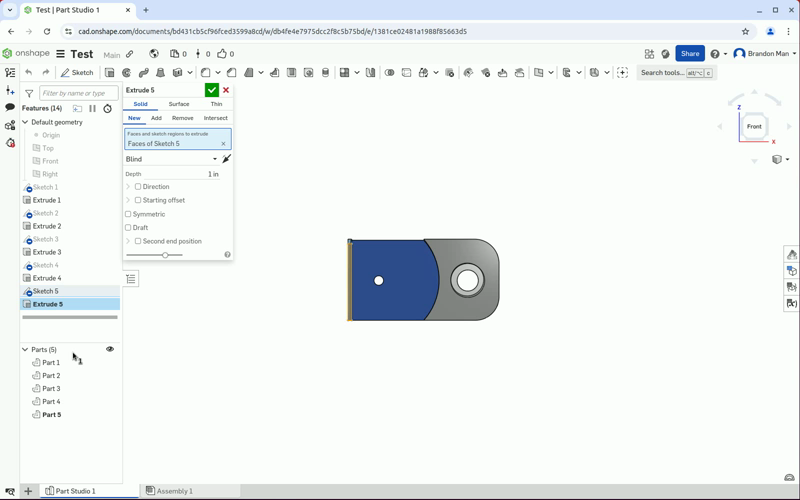
mouse_move(143, 106)
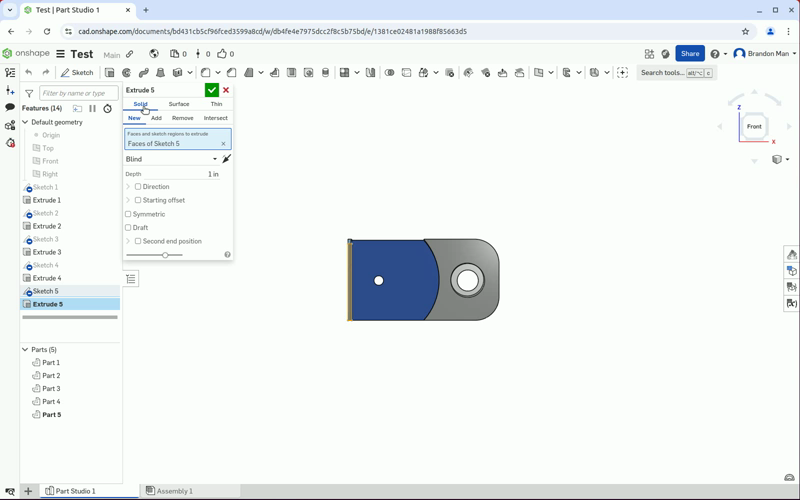
click(143, 106)
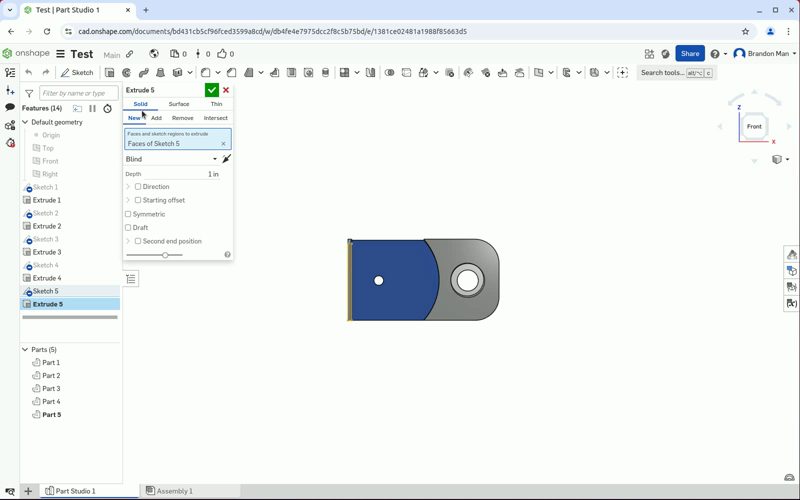
mouse_move(137, 120)
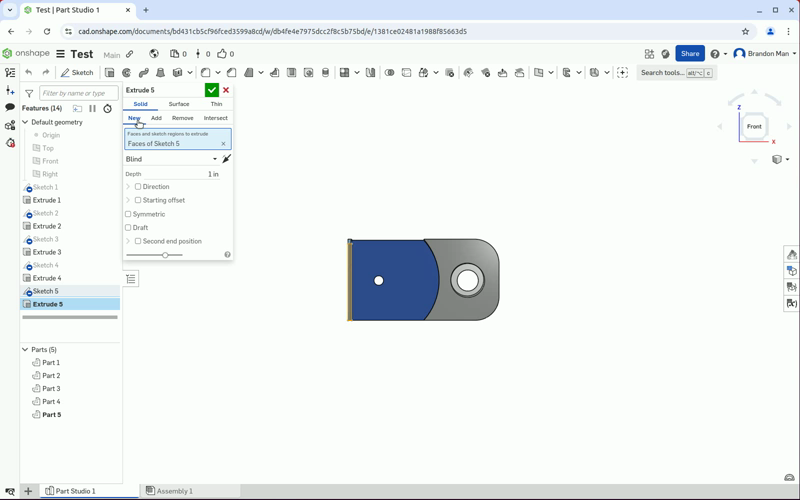
click(137, 120)
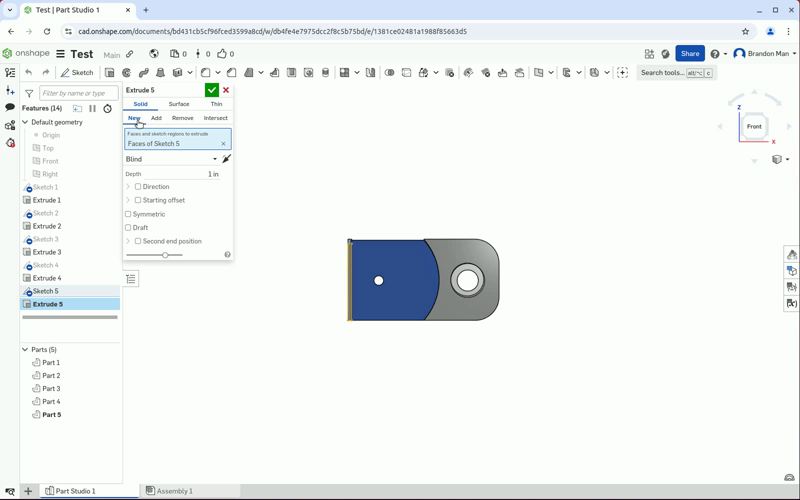
key(tab, 4)
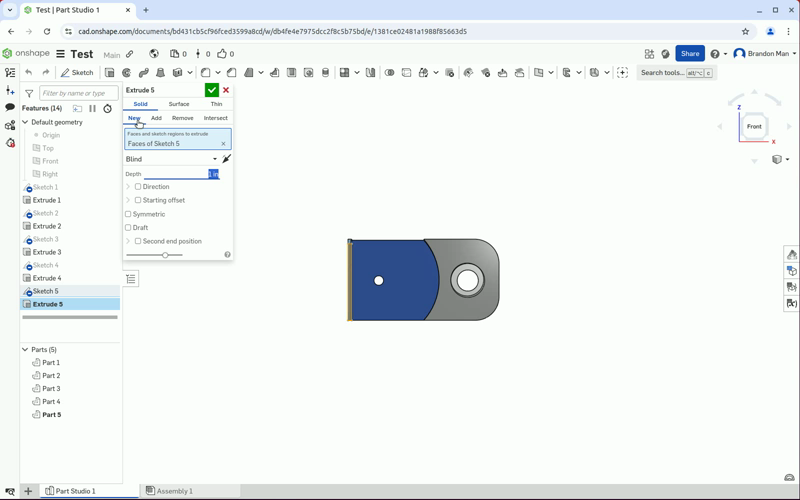
text(-0.722)
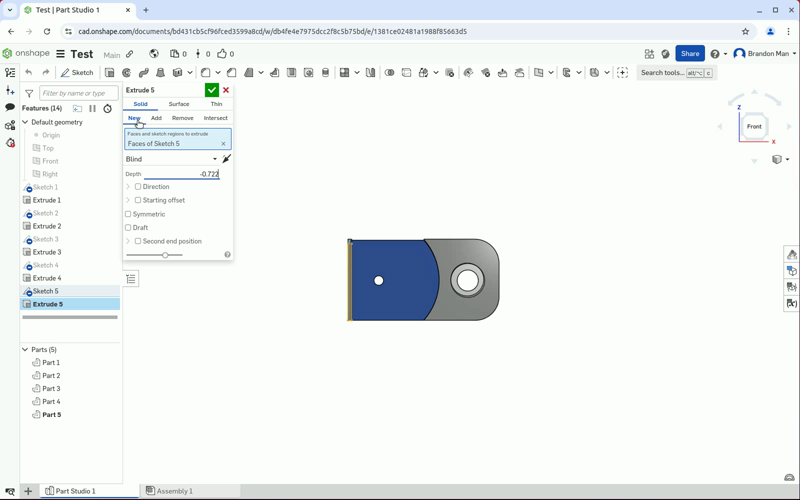
key(enter)
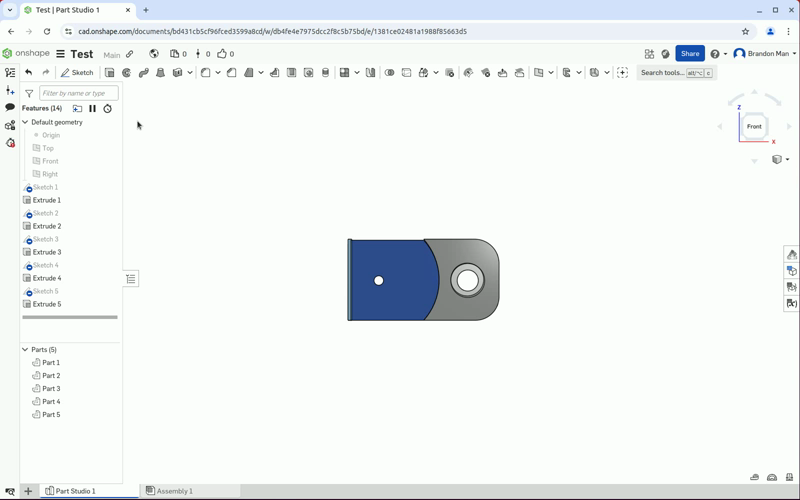
key(shift+h)
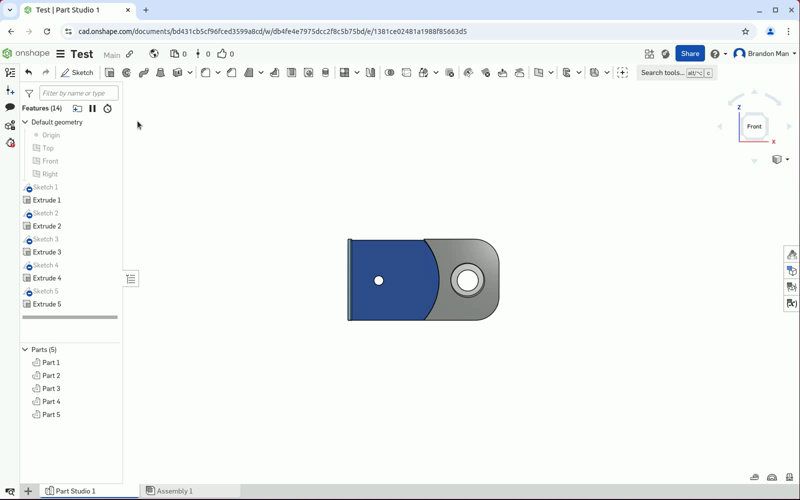
key(shift+h)
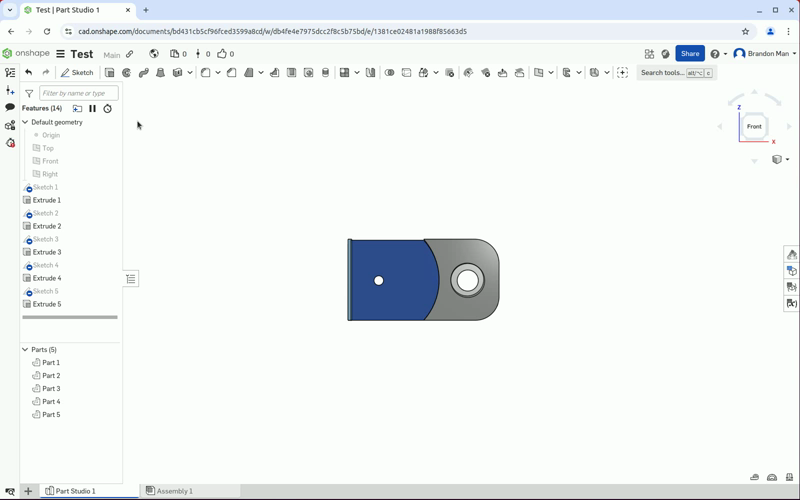
mouse_move(73, 189)
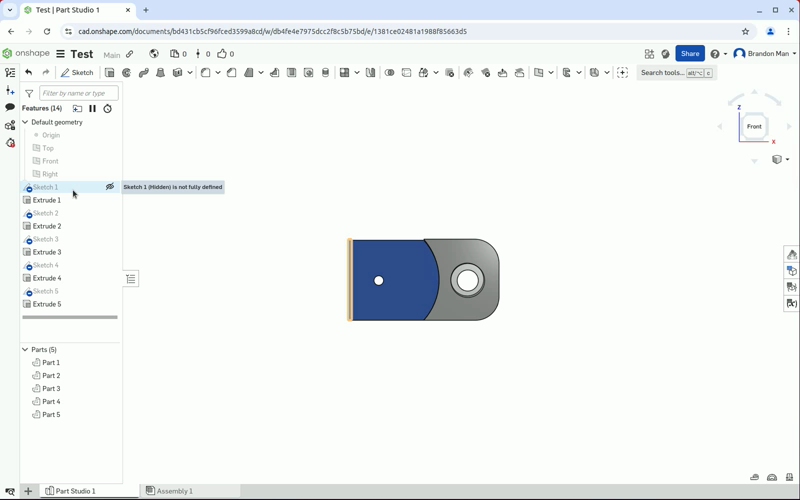
click(73, 189)
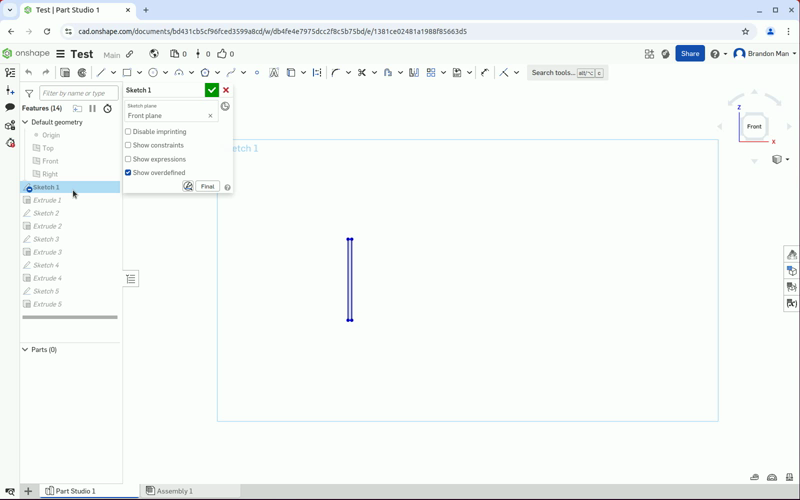
mouse_move(229, 92)
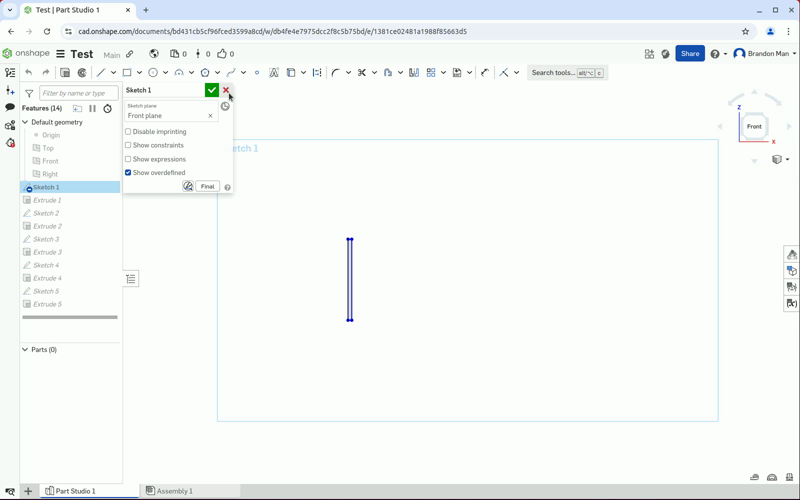
click(229, 92)
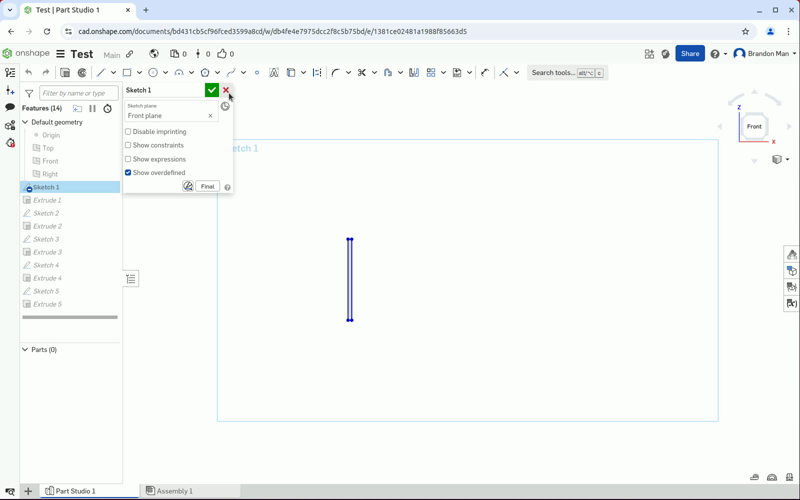
key(shift+s)
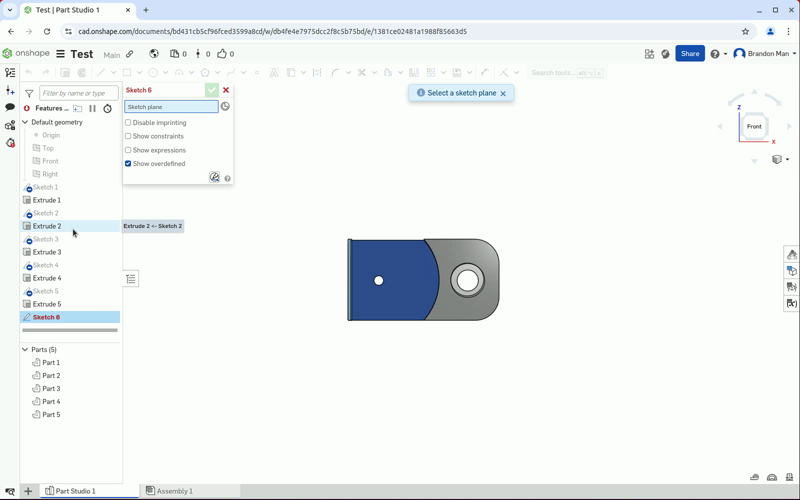
scroll(3)
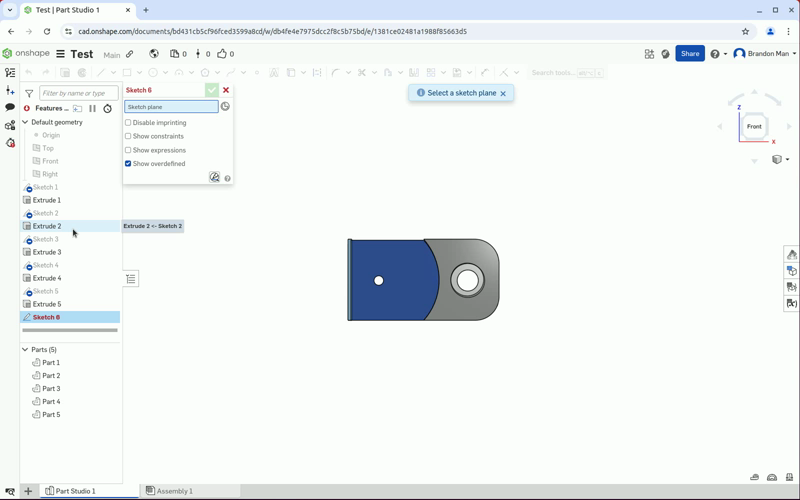
mouse_move(73, 163)
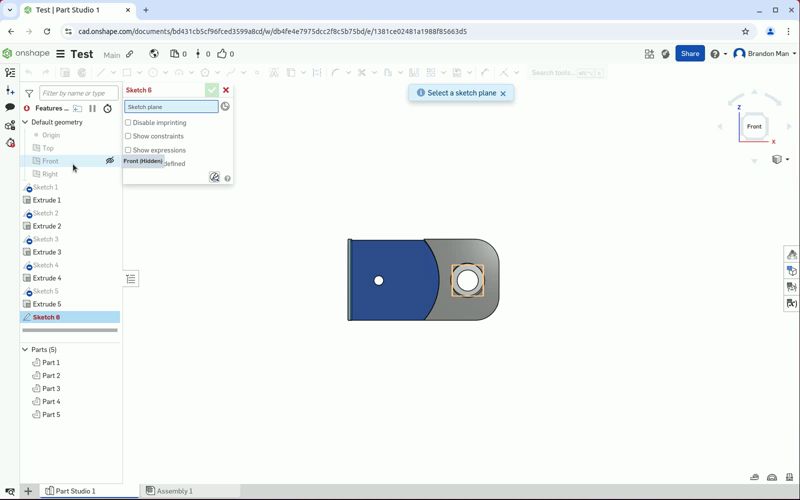
click(73, 163)
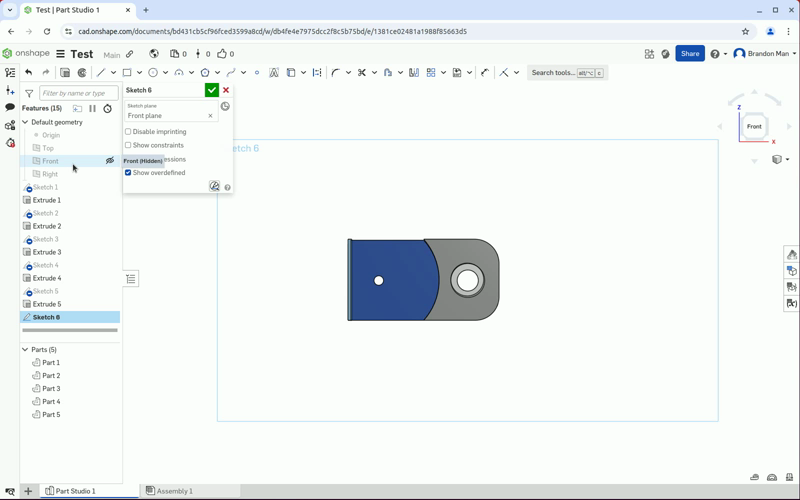
mouse_move(73, 352)
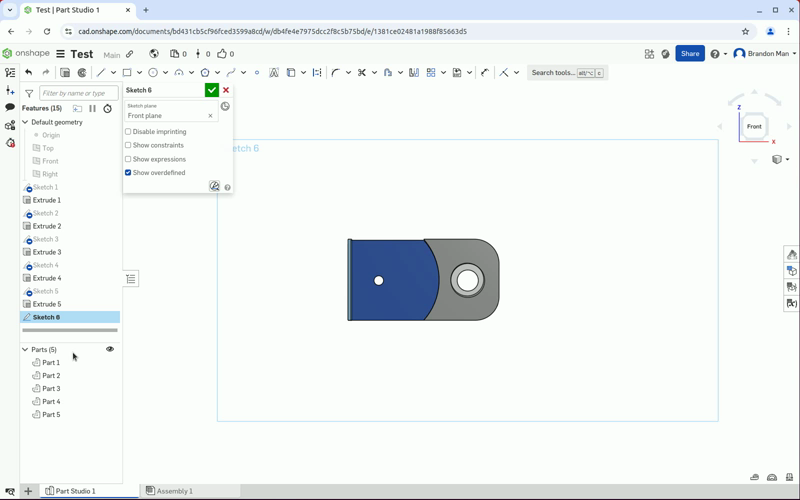
key(y)
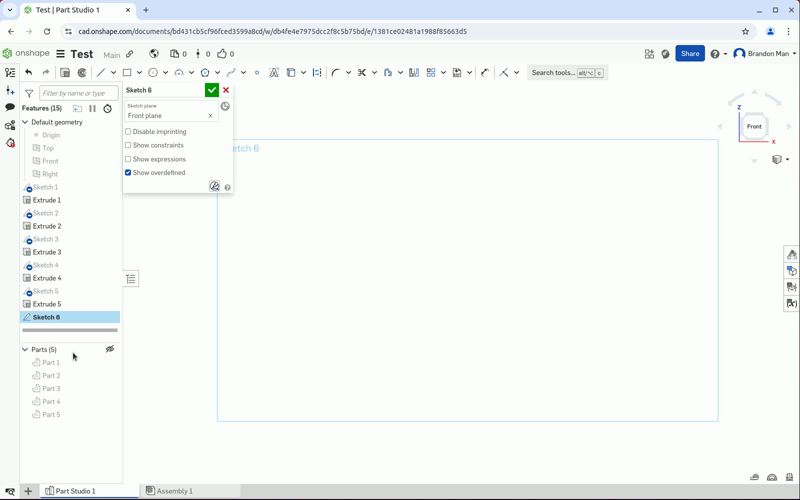
key(l)
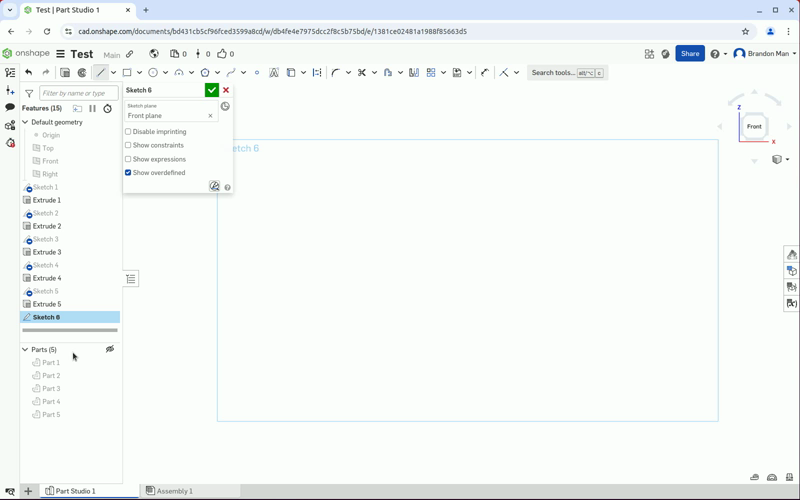
key_down(shift)
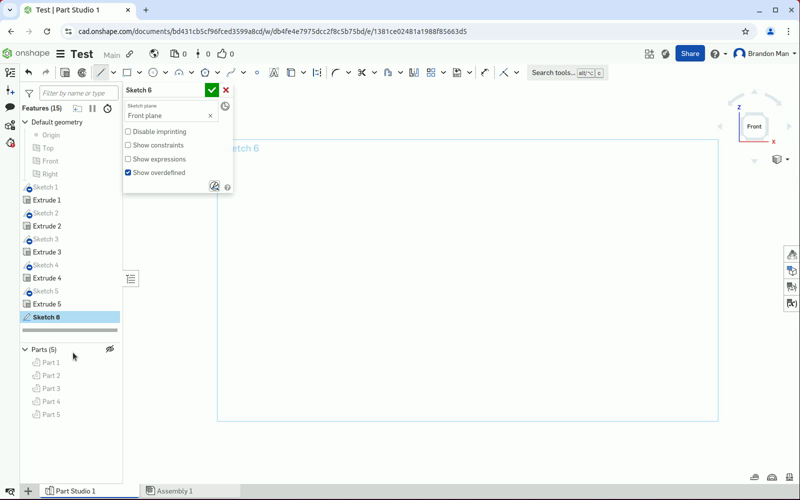
mouse_move(419, 320)
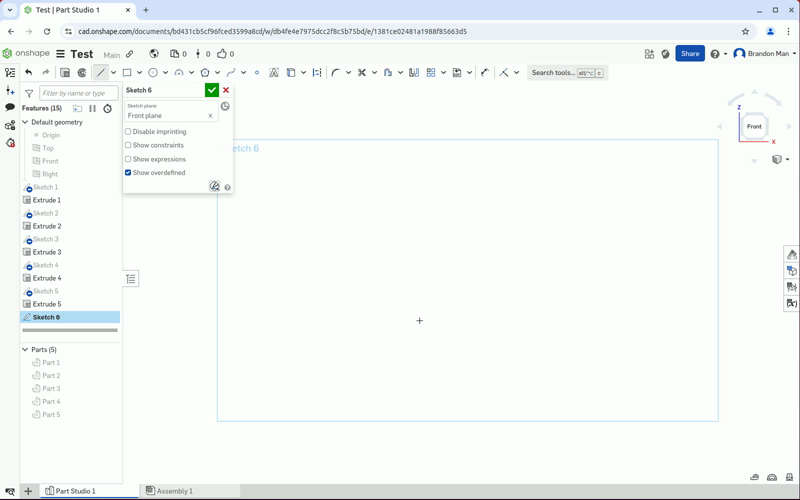
click(419, 320)
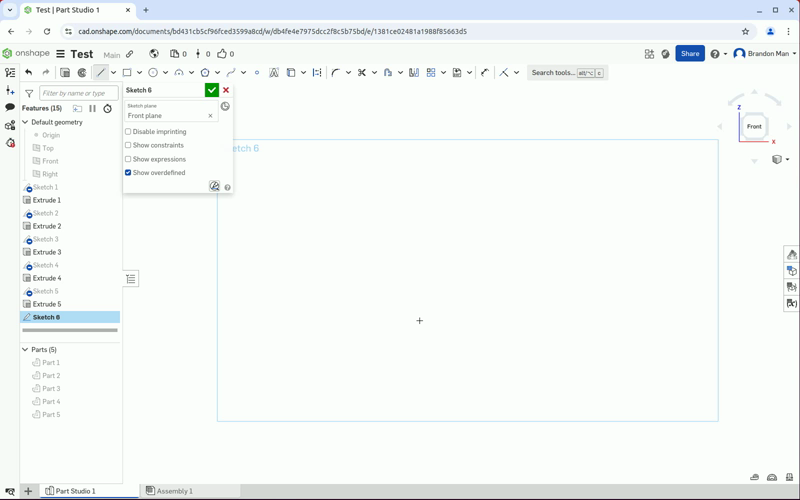
key_up(shift)
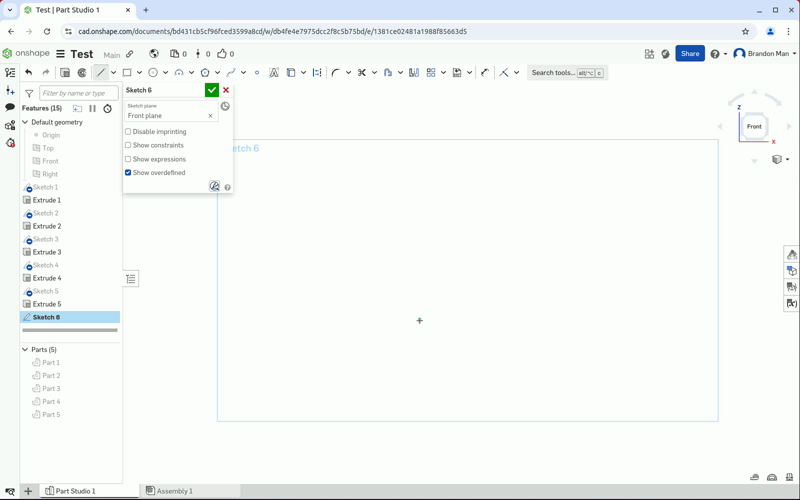
key_down(shift)
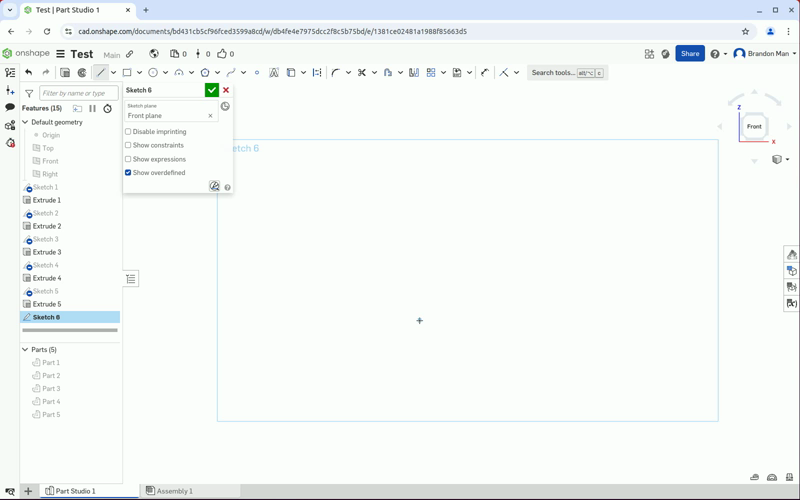
mouse_move(449, 320)
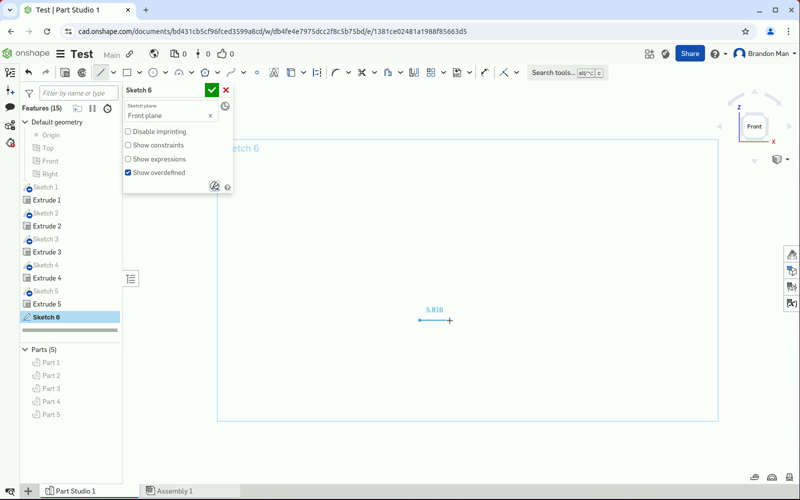
mouse_move(468, 320)
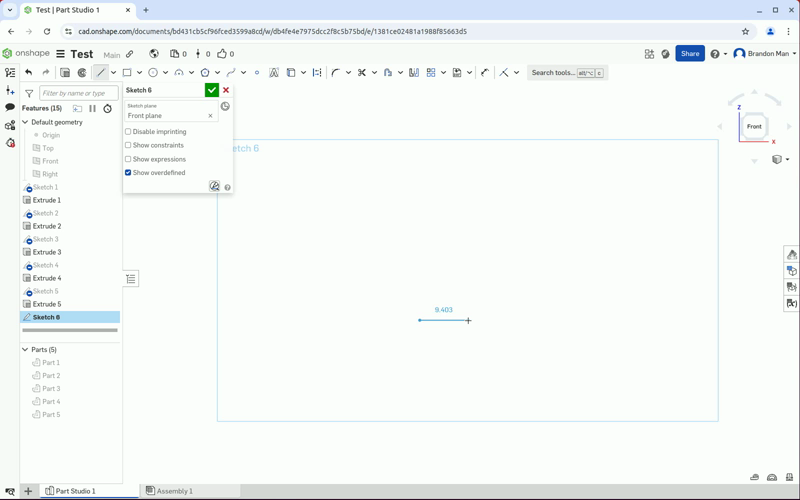
click(468, 320)
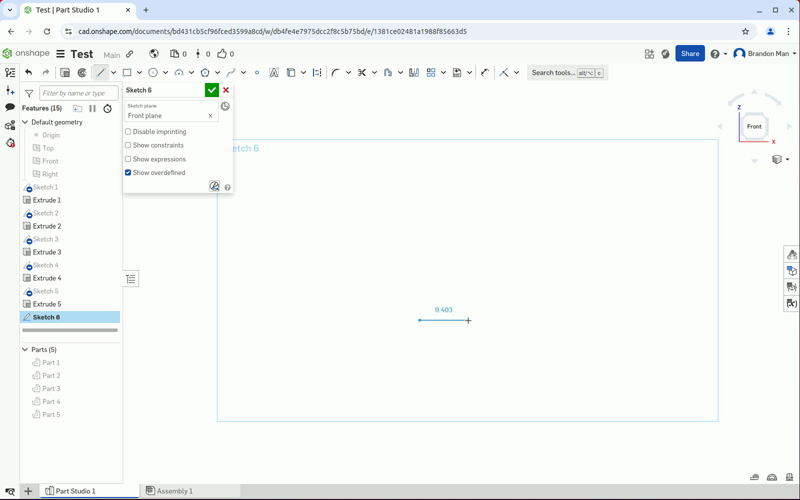
key_up(shift)
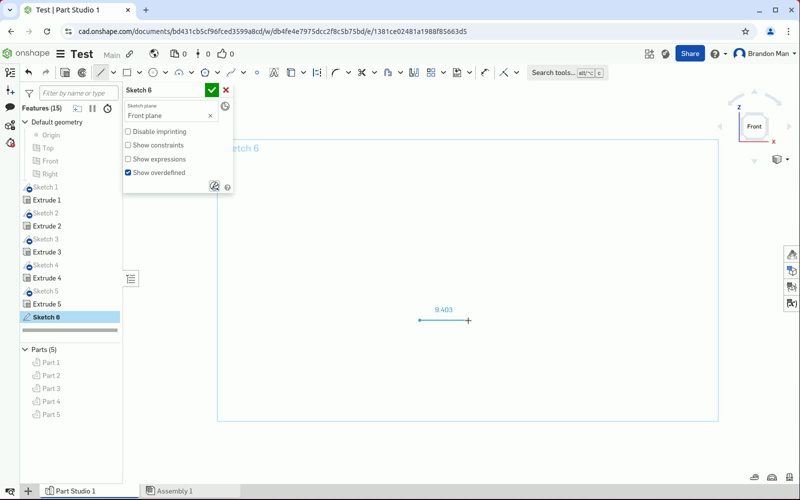
key(esc)
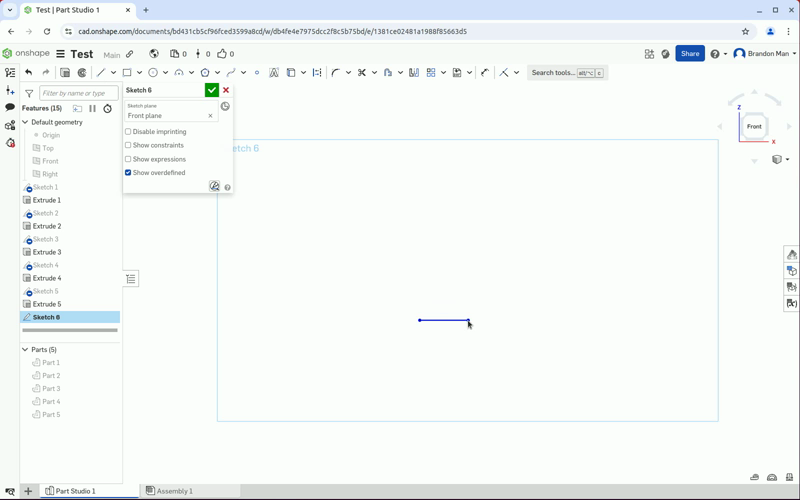
key(a)
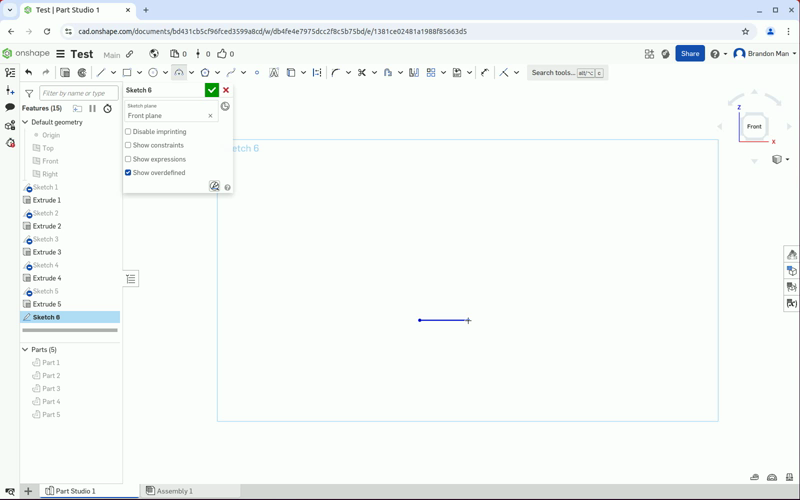
mouse_move(468, 320)
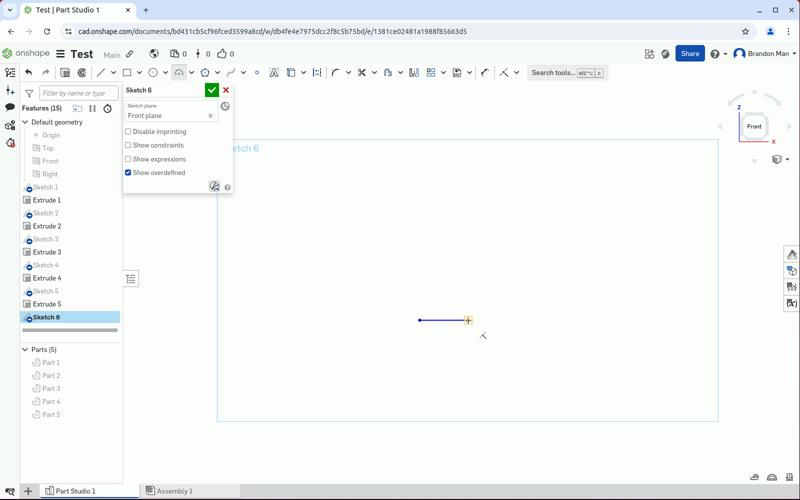
click(468, 320)
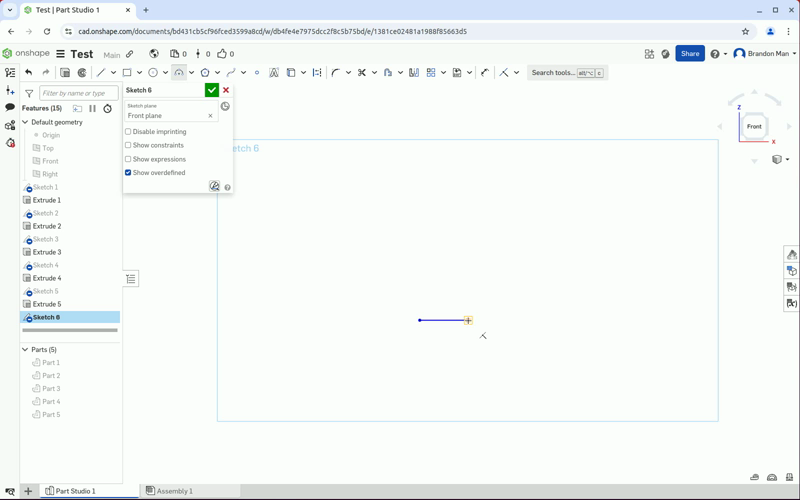
key_down(shift)
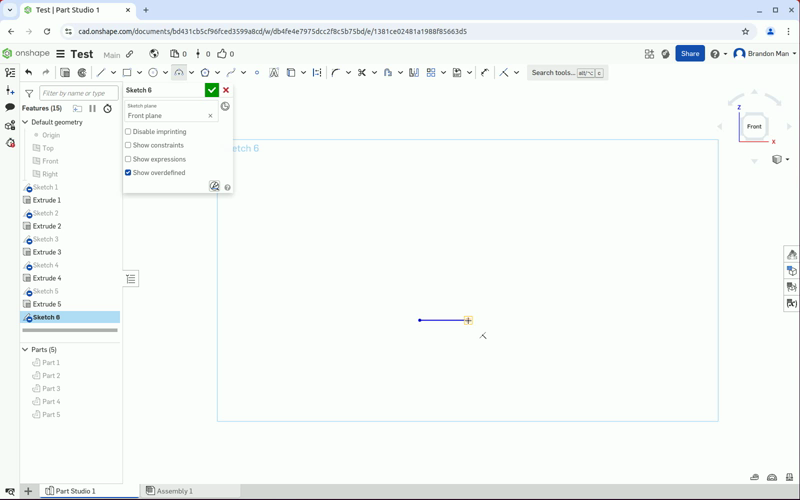
mouse_move(490, 297)
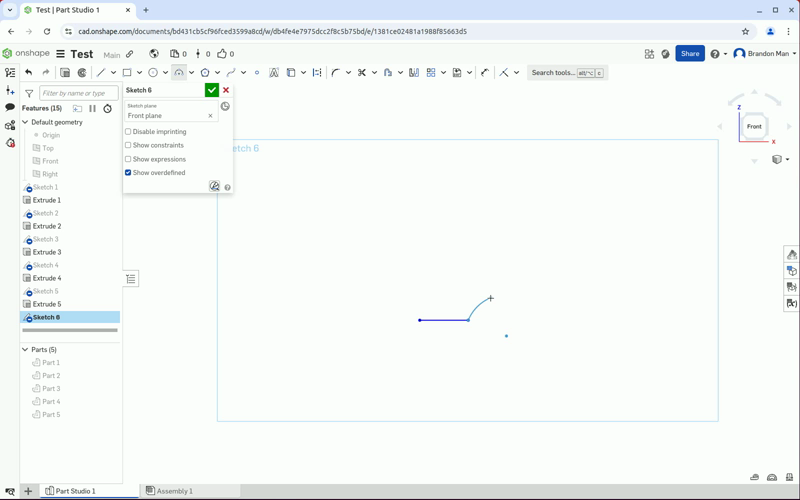
click(490, 297)
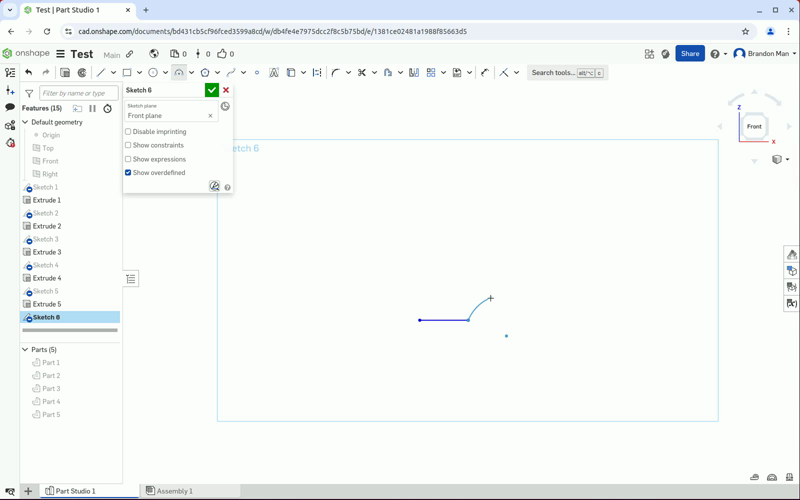
mouse_move(484, 313)
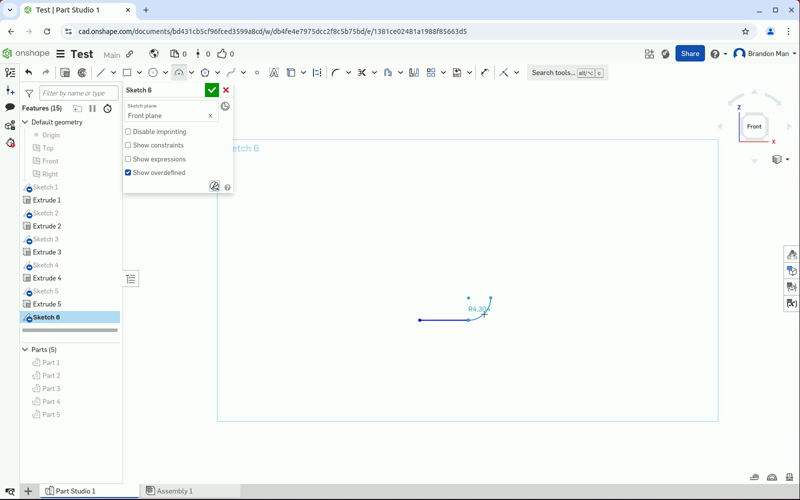
click(484, 313)
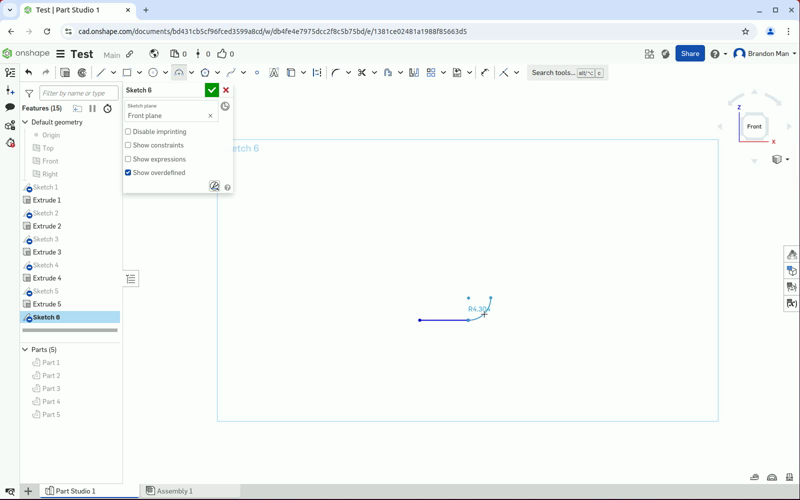
key_up(shift)
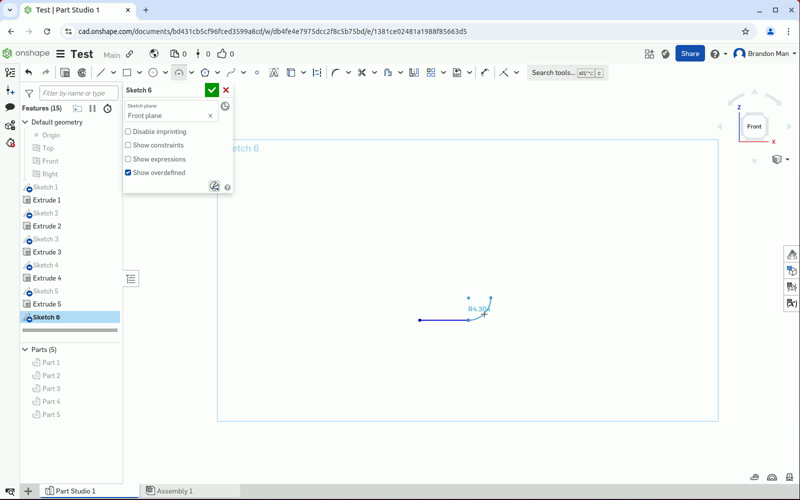
key(esc)
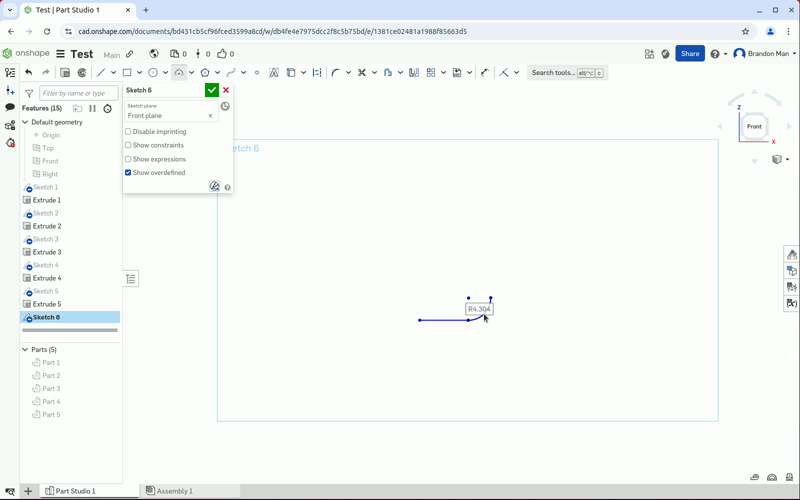
key(l)
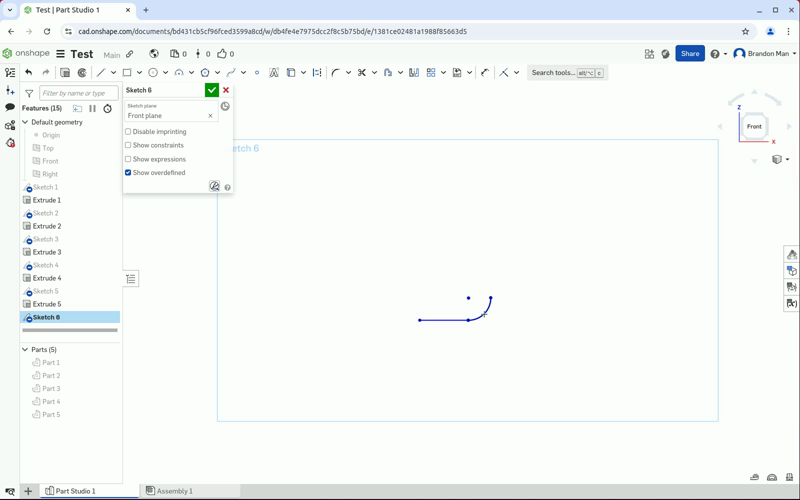
mouse_move(490, 297)
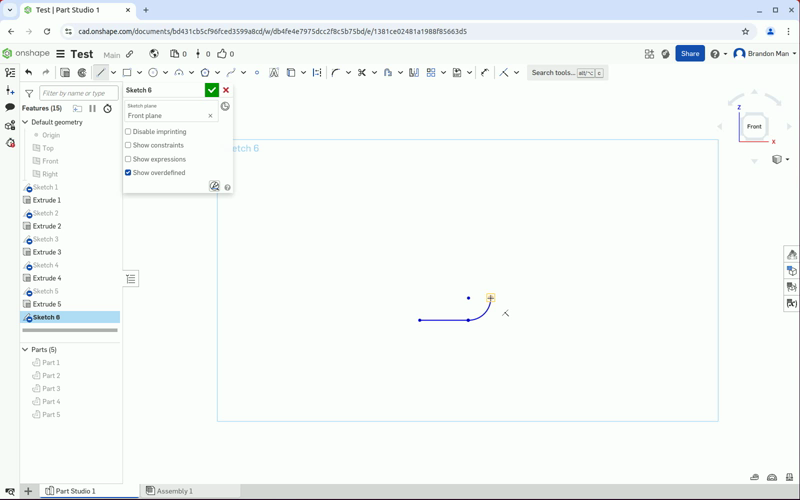
click(490, 297)
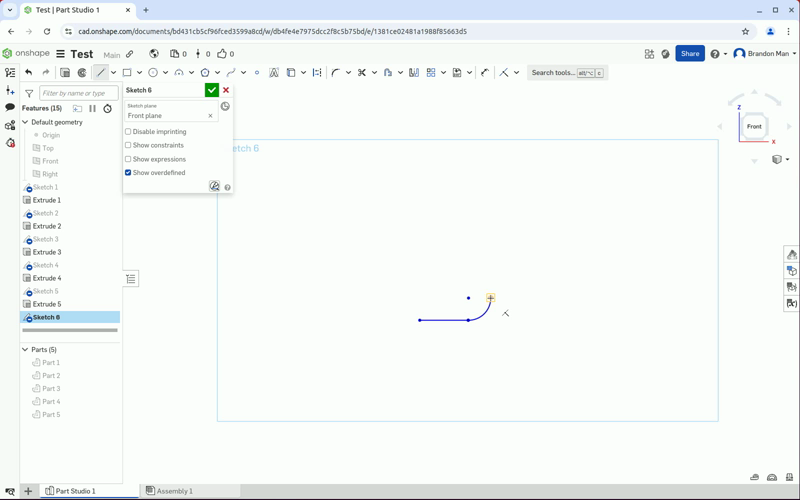
key_down(shift)
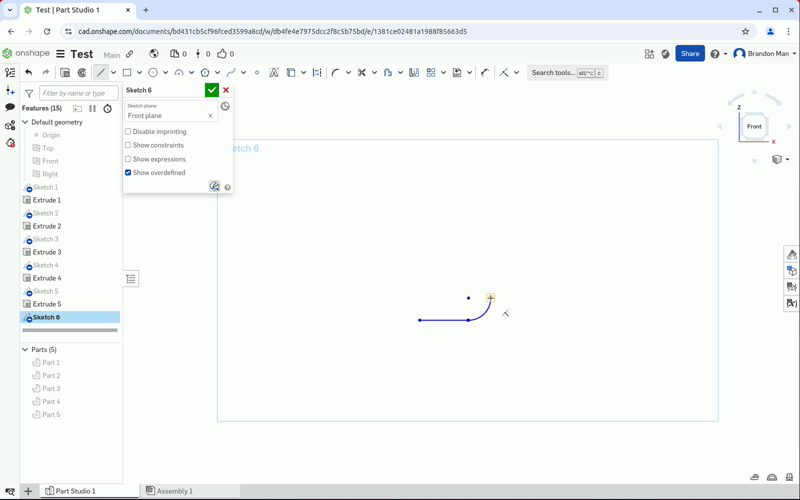
mouse_move(520, 297)
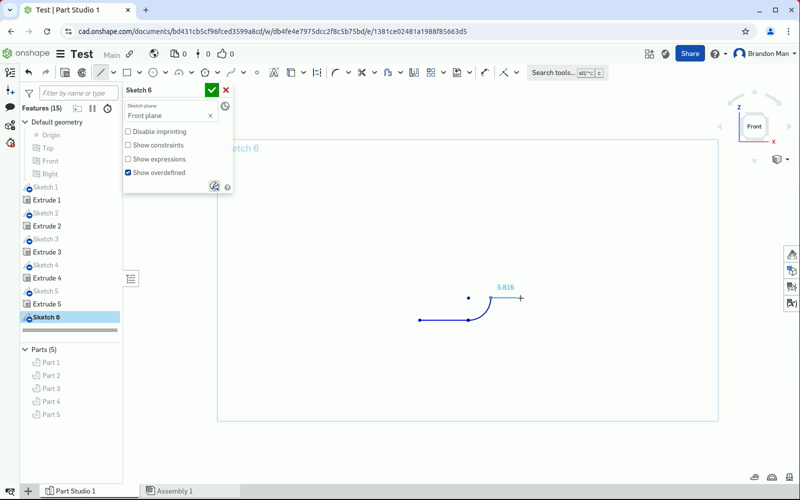
mouse_move(490, 267)
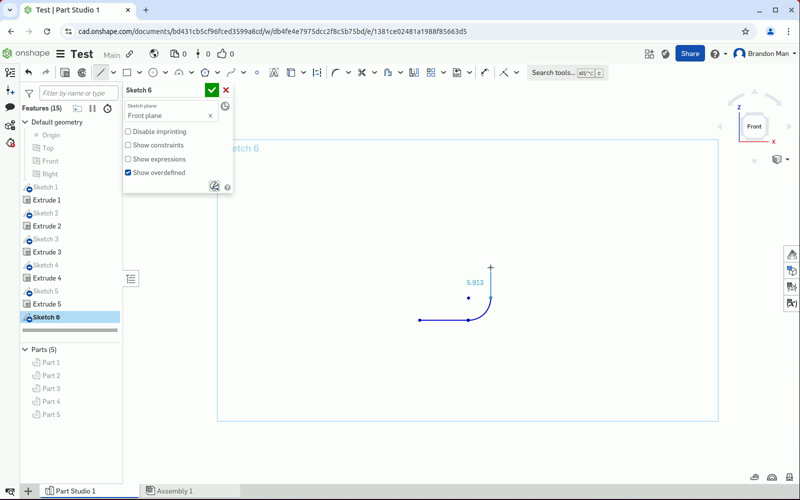
click(490, 267)
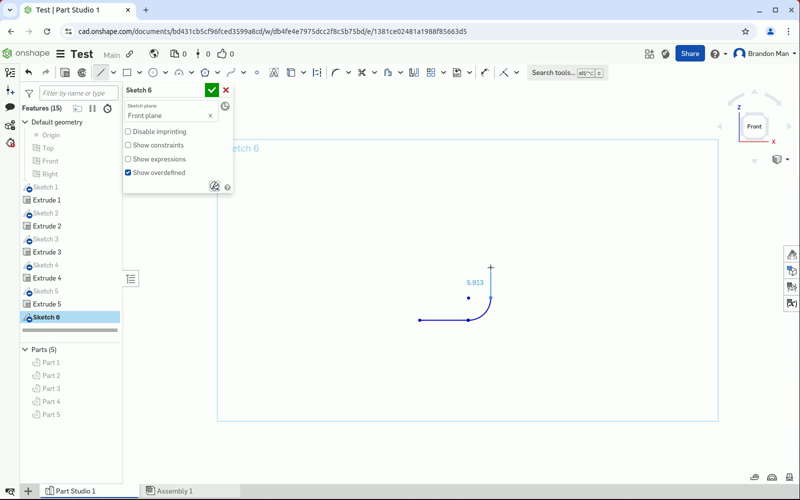
key_up(shift)
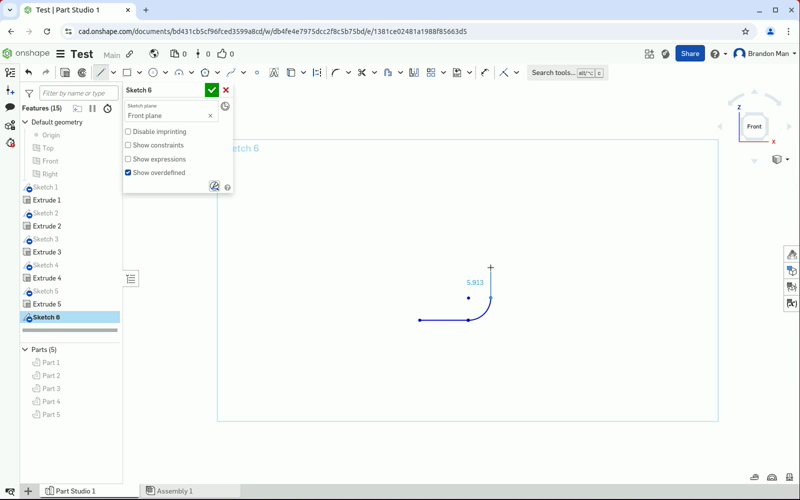
key(esc)
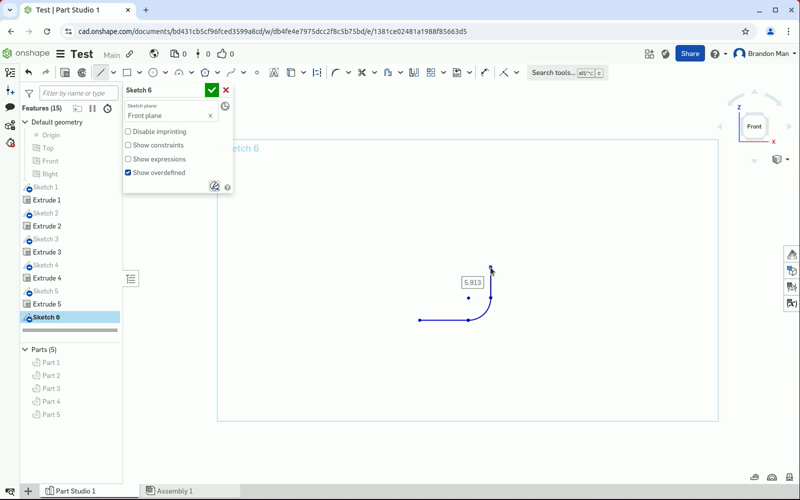
key(a)
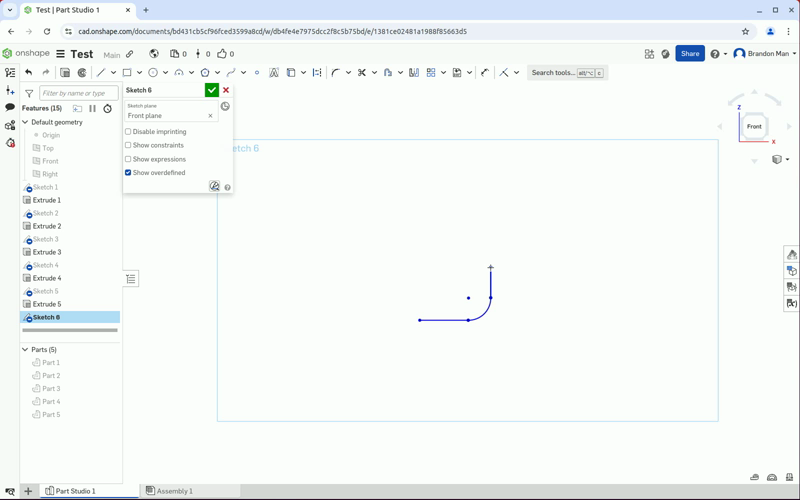
mouse_move(490, 267)
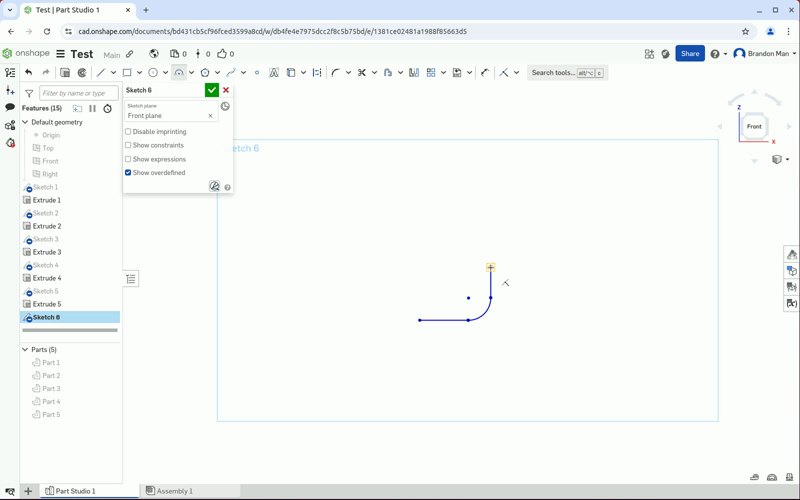
click(490, 267)
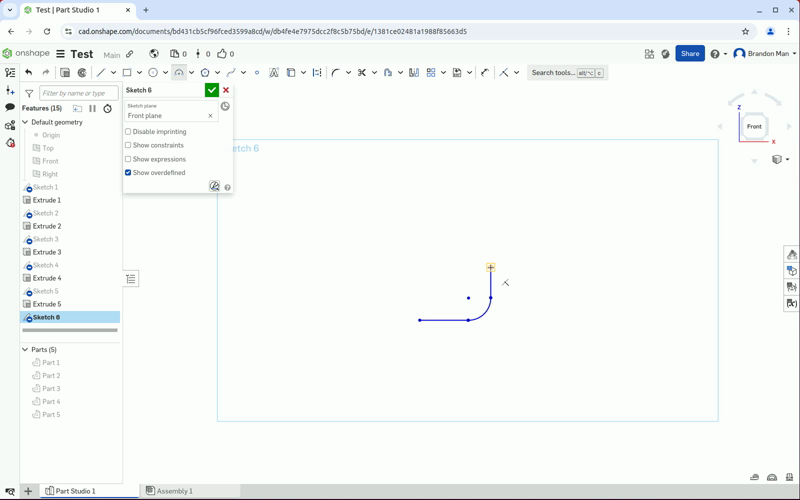
key_down(shift)
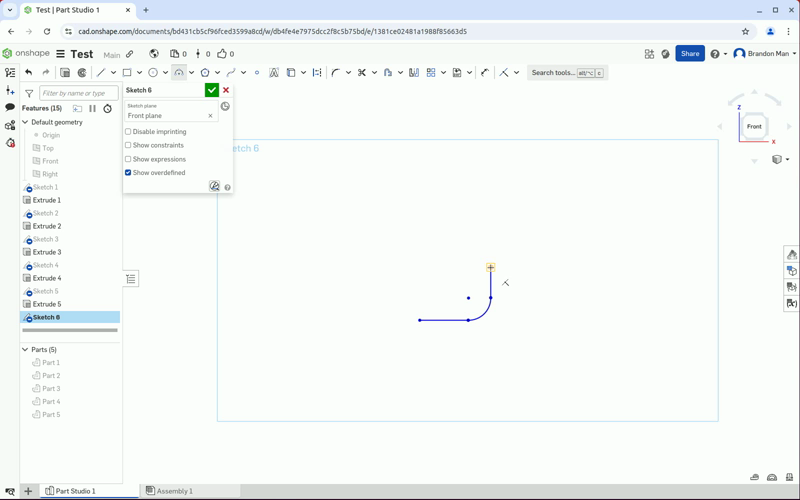
mouse_move(468, 243)
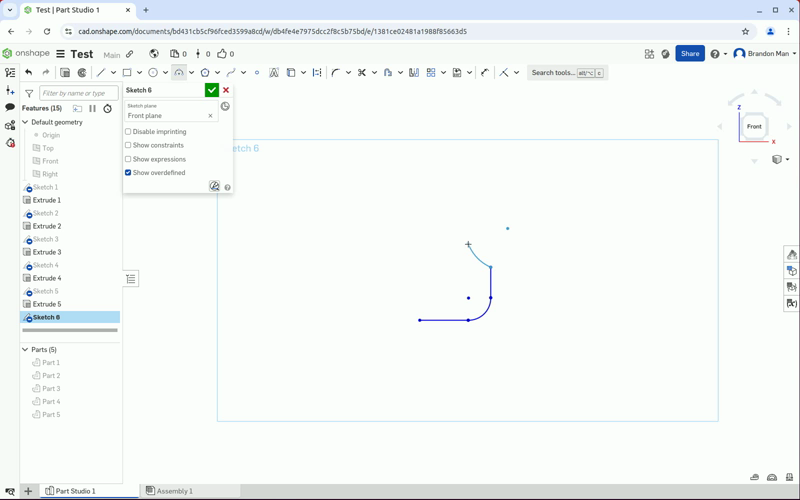
click(468, 243)
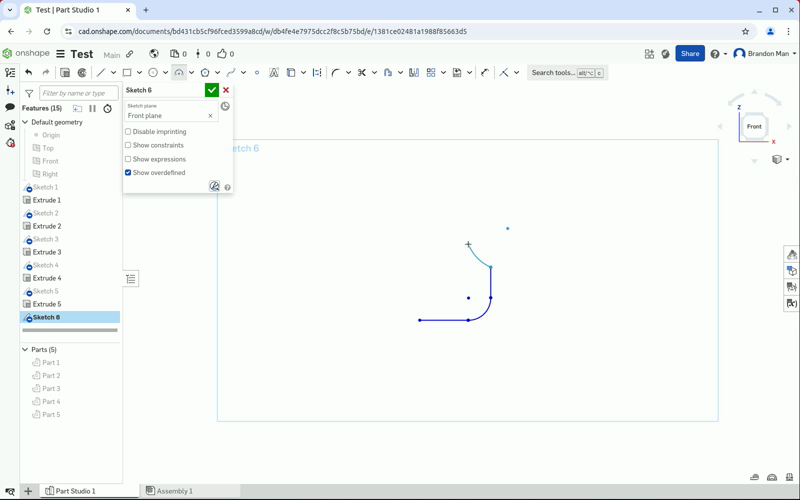
mouse_move(484, 250)
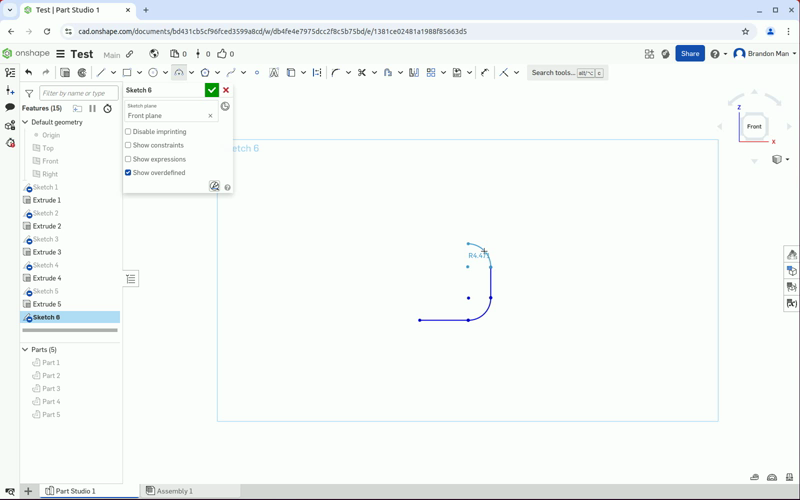
click(484, 250)
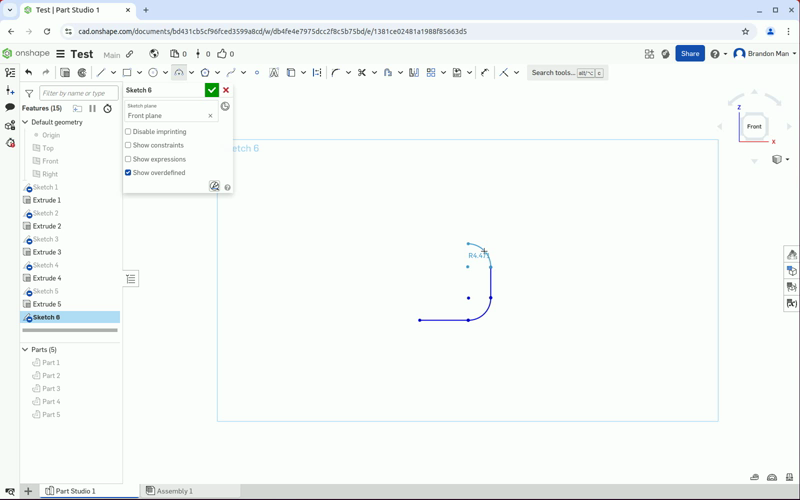
key_up(shift)
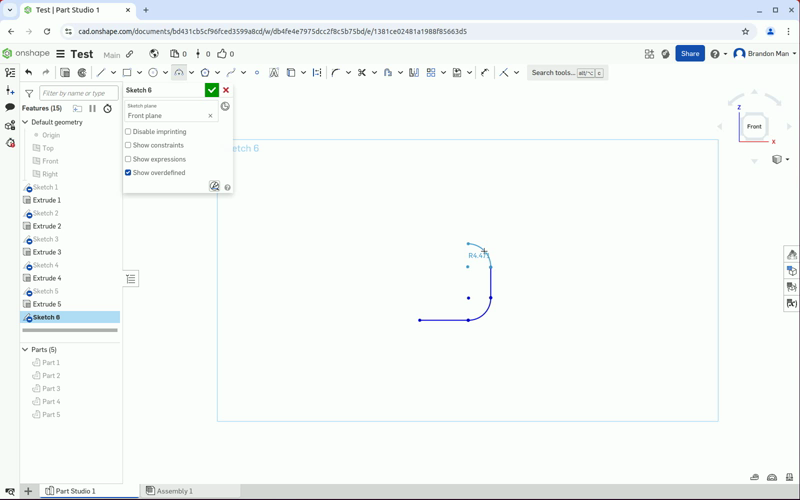
key(esc)
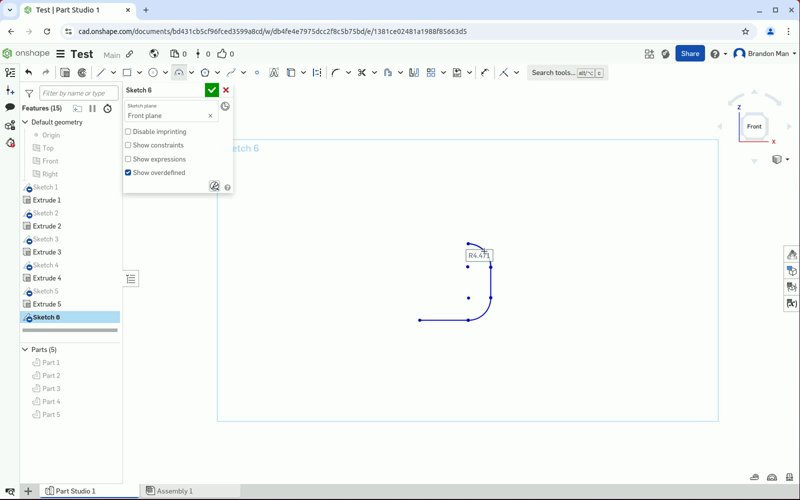
key(l)
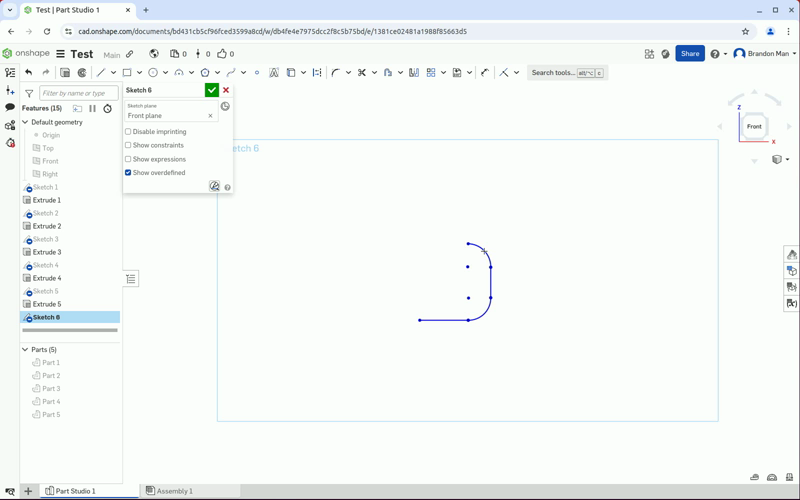
mouse_move(468, 243)
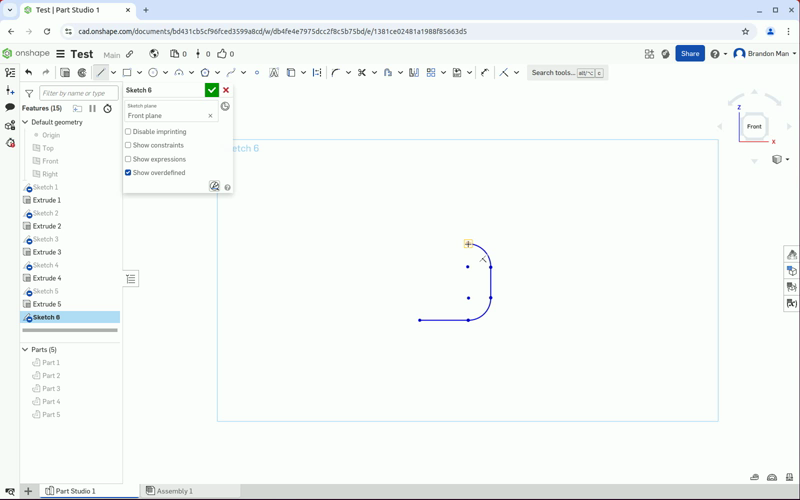
click(468, 243)
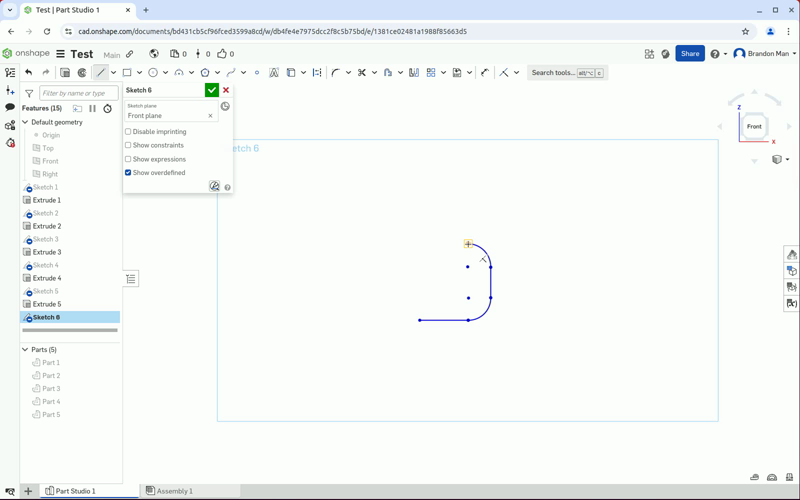
key_down(shift)
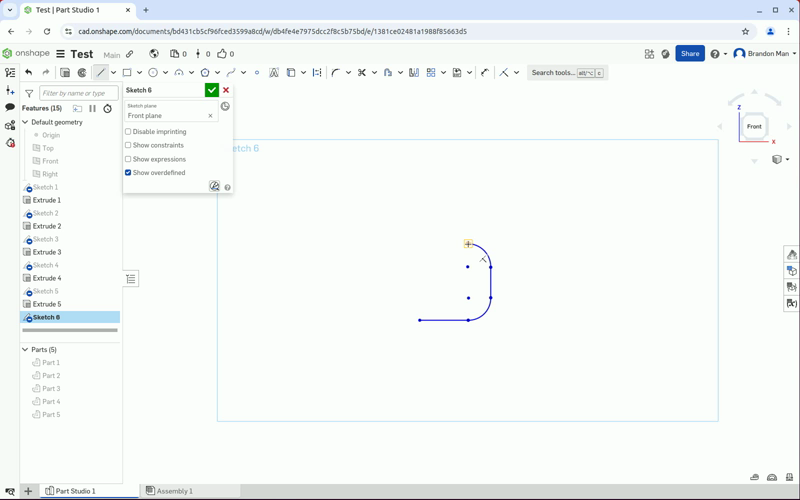
mouse_move(498, 243)
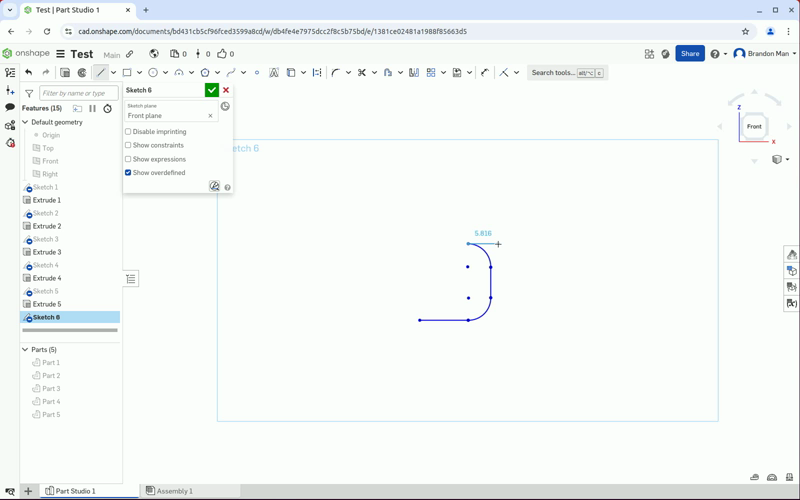
mouse_move(419, 243)
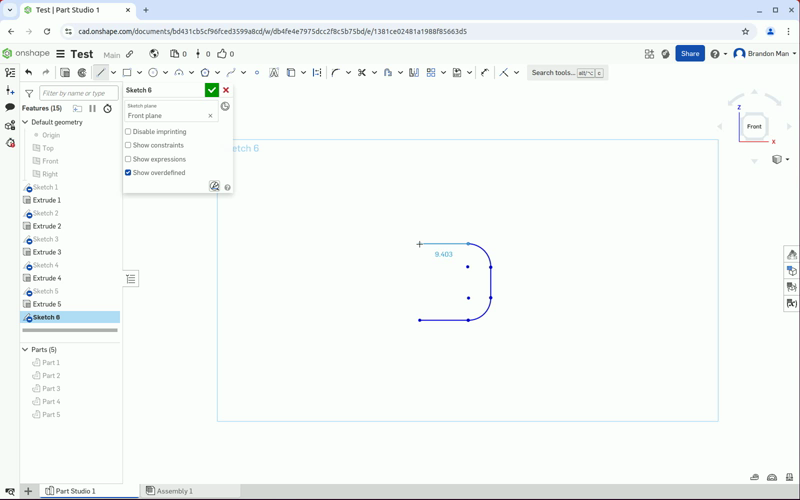
click(419, 243)
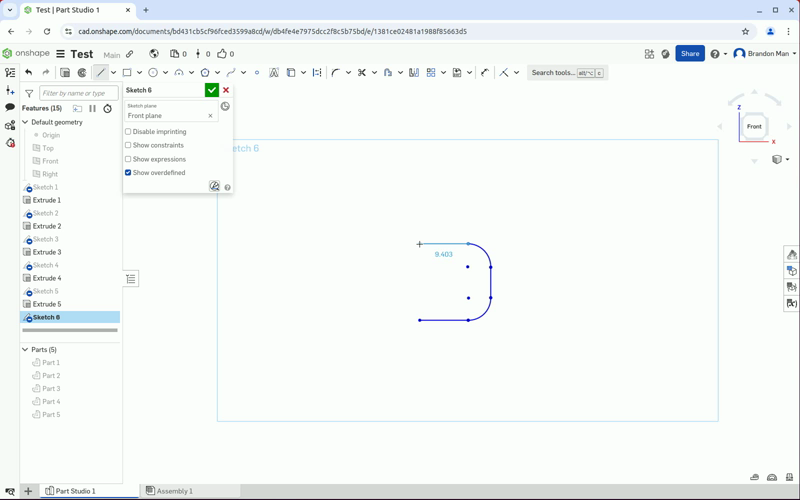
key_up(shift)
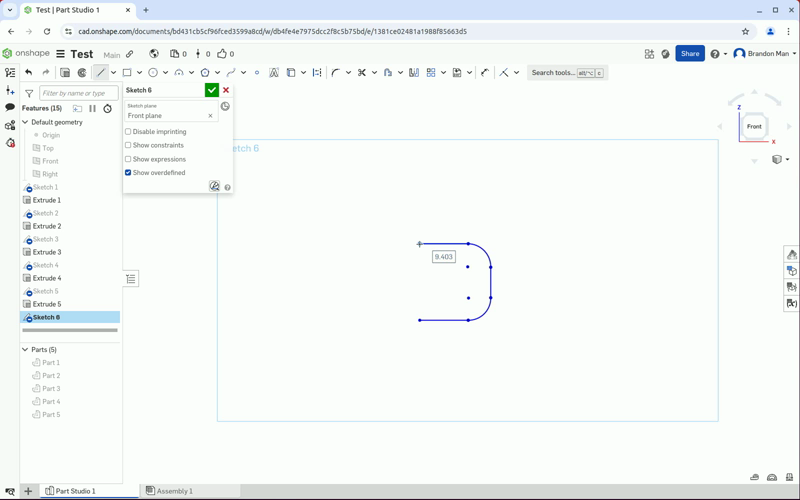
key(esc)
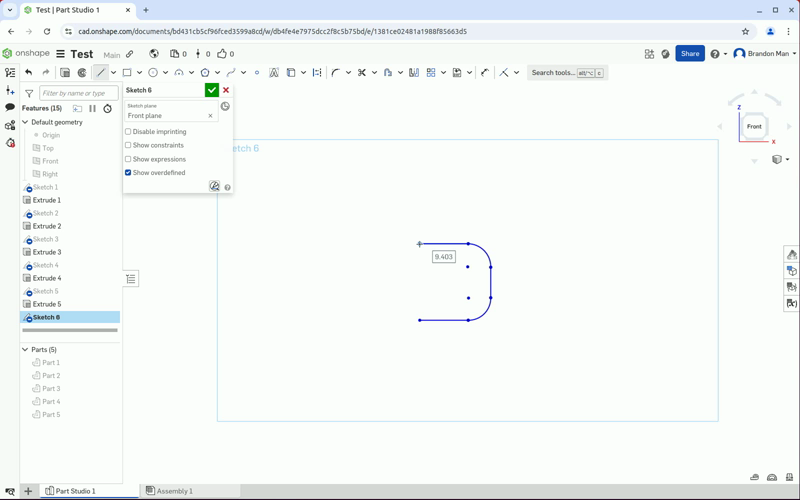
key(a)
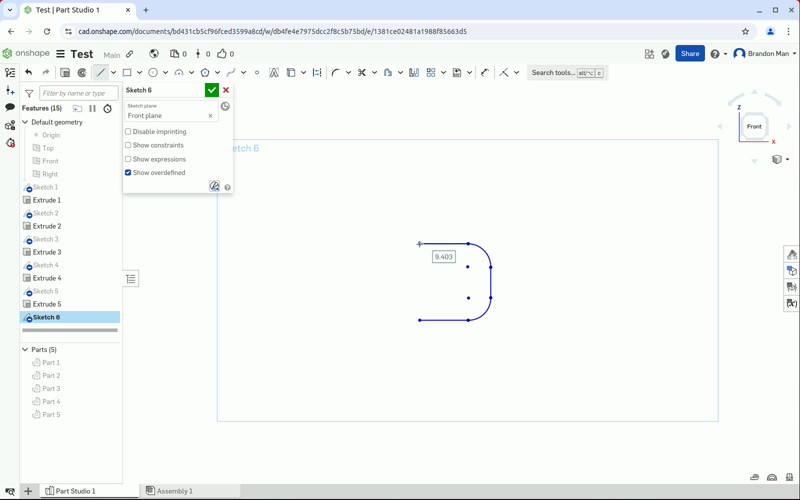
mouse_move(419, 243)
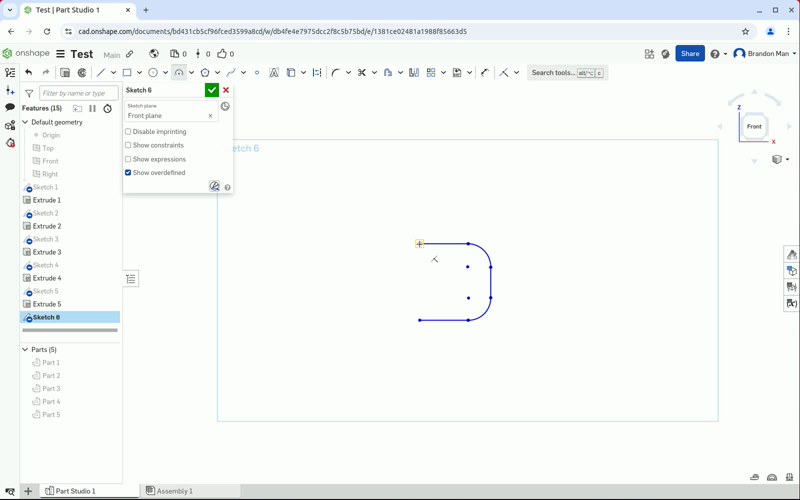
click(419, 243)
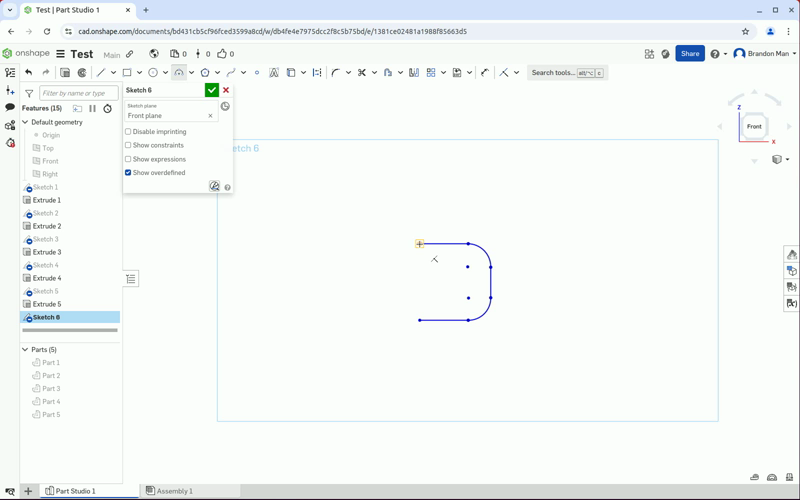
mouse_move(419, 320)
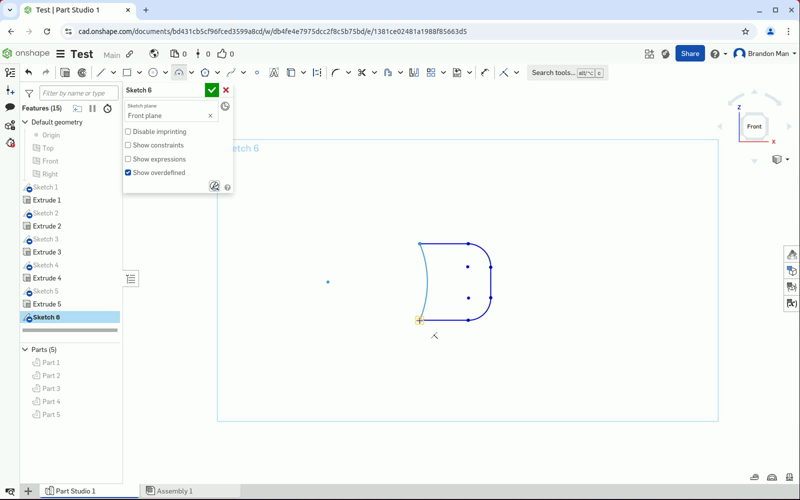
click(419, 320)
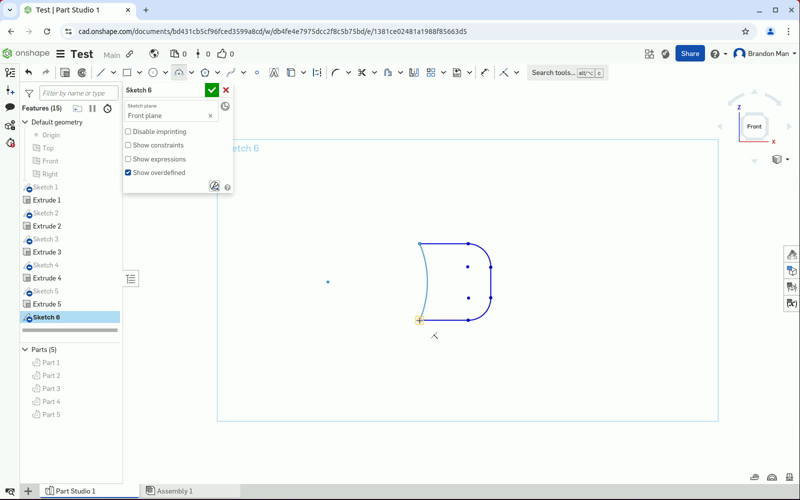
key_down(shift)
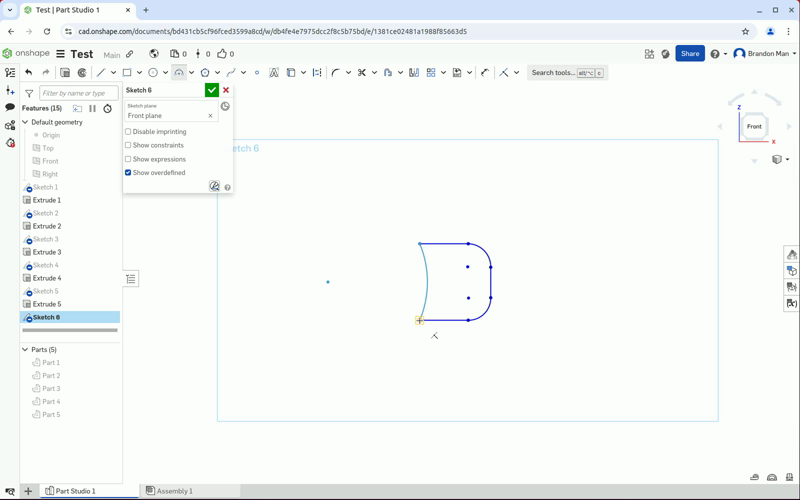
mouse_move(434, 282)
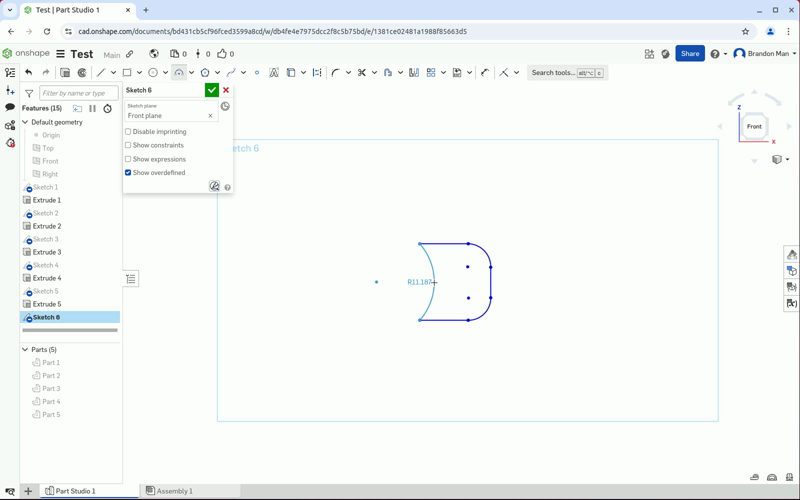
click(434, 282)
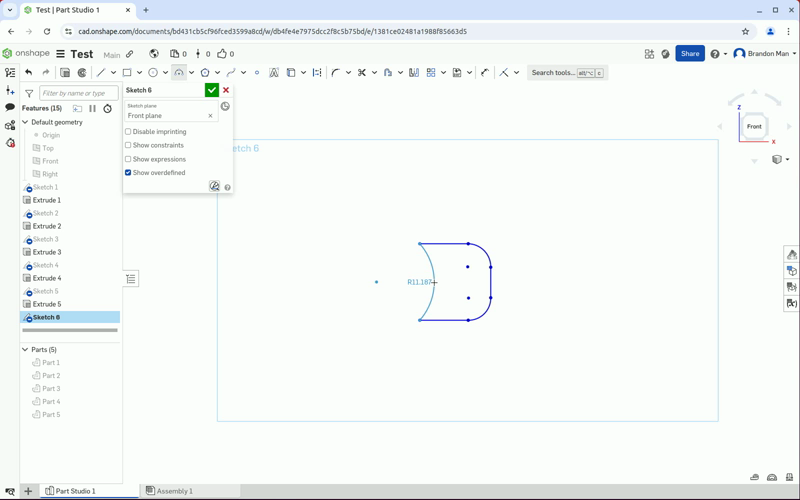
key_up(shift)
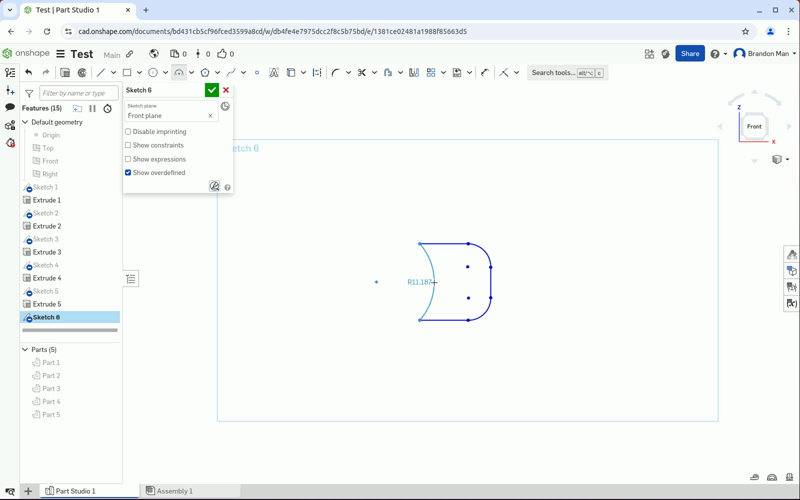
key(esc)
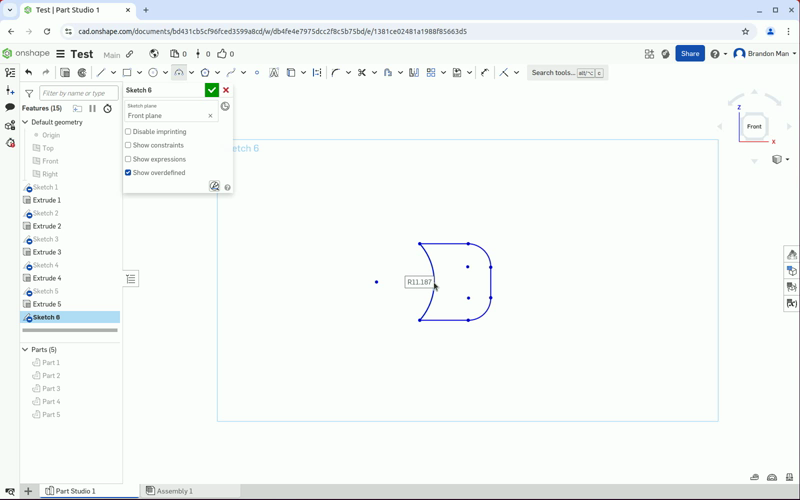
key(c)
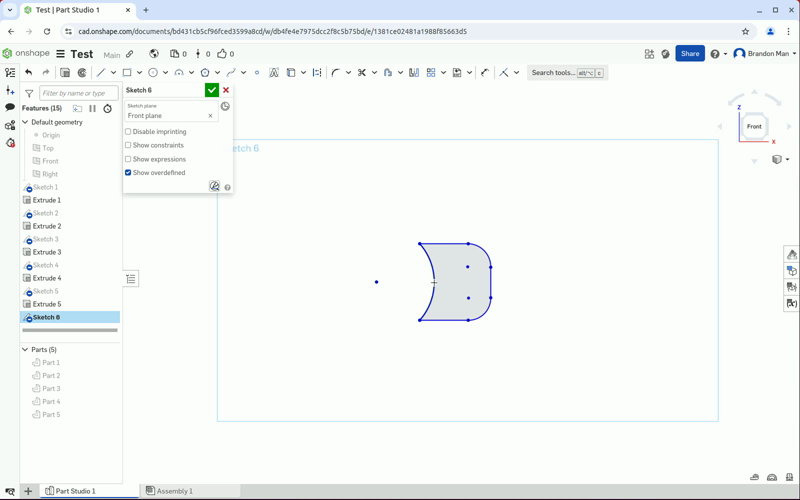
key_down(shift)
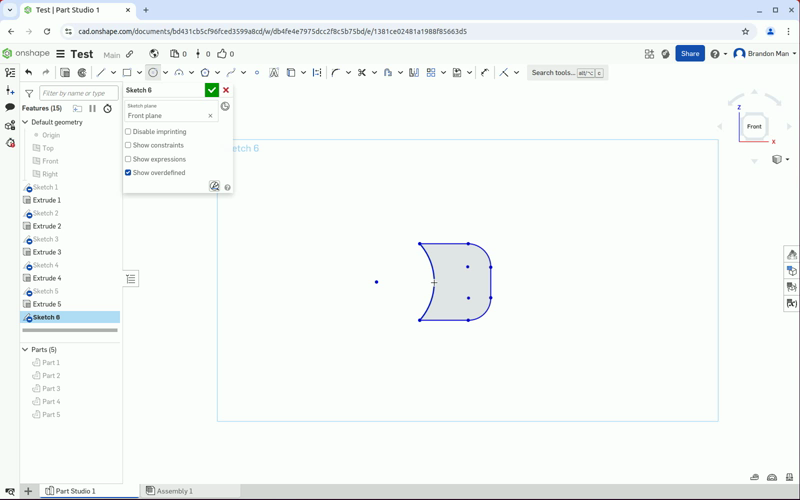
mouse_move(460, 281)
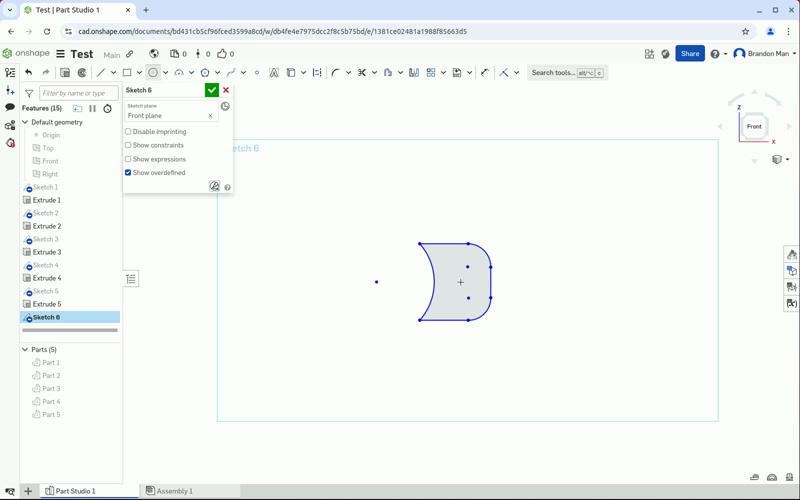
click(460, 281)
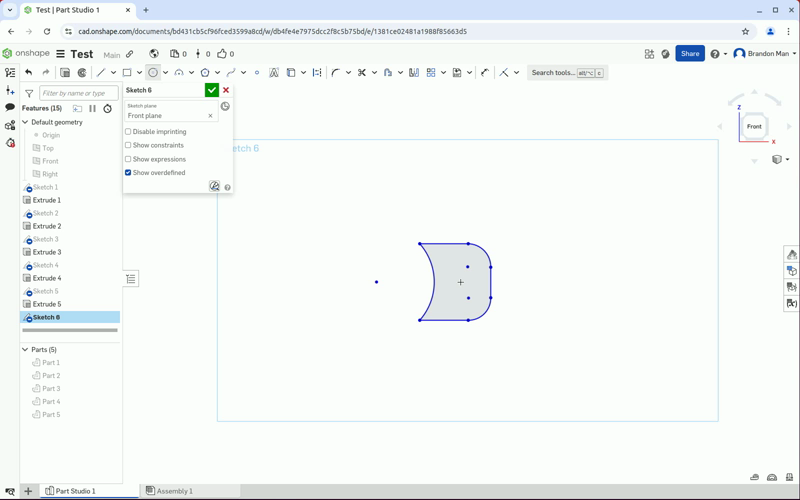
key_up(shift)
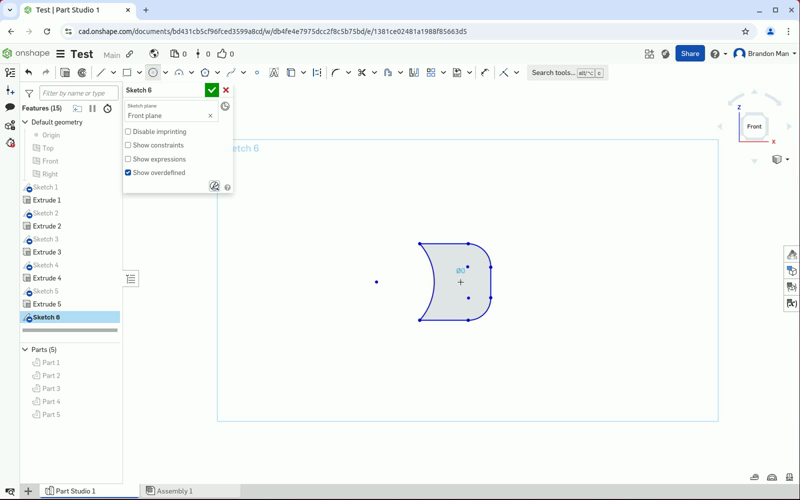
mouse_move(476, 281)
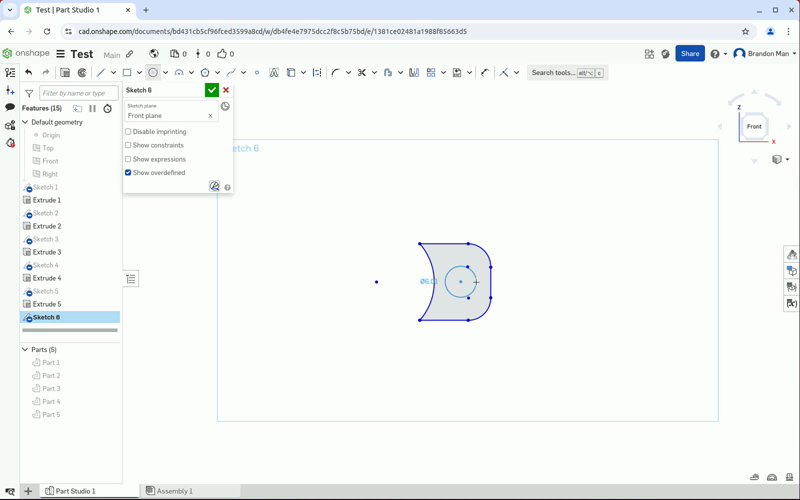
click(476, 281)
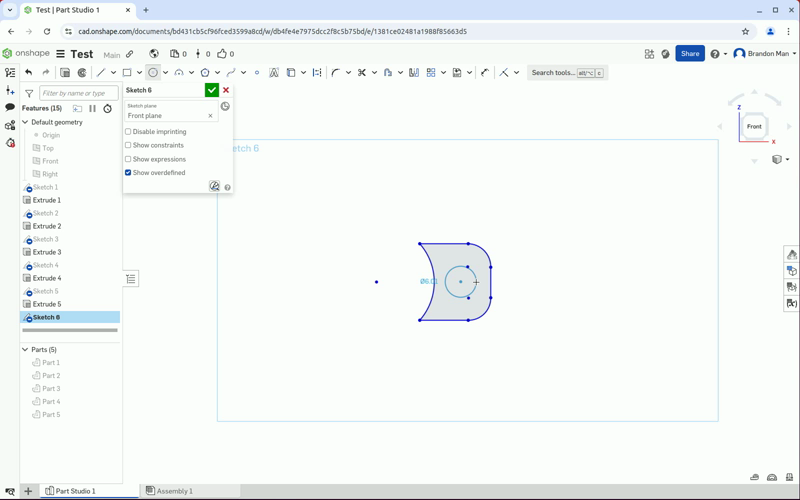
key(esc)
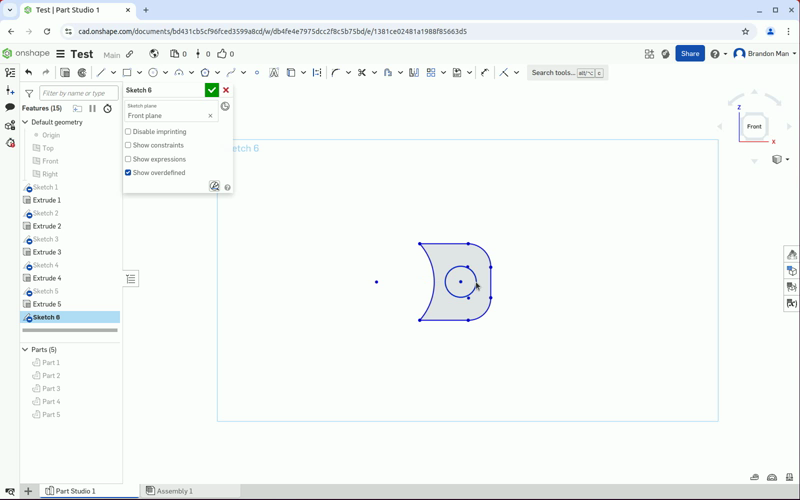
mouse_move(481, 298)
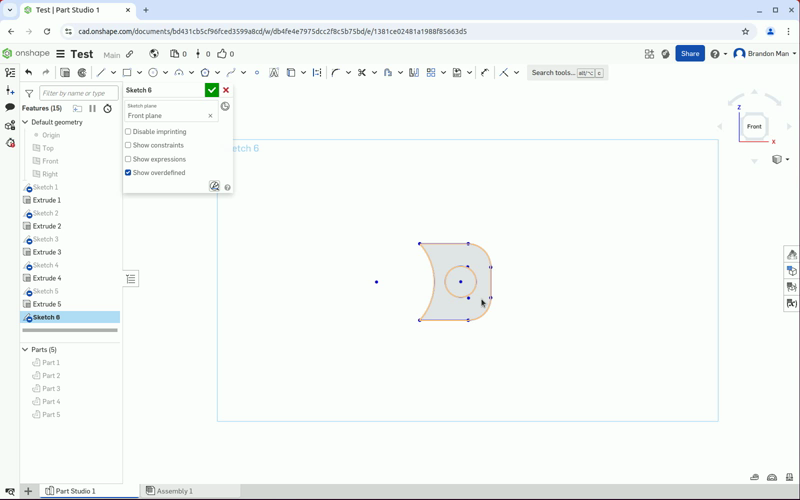
click(481, 298)
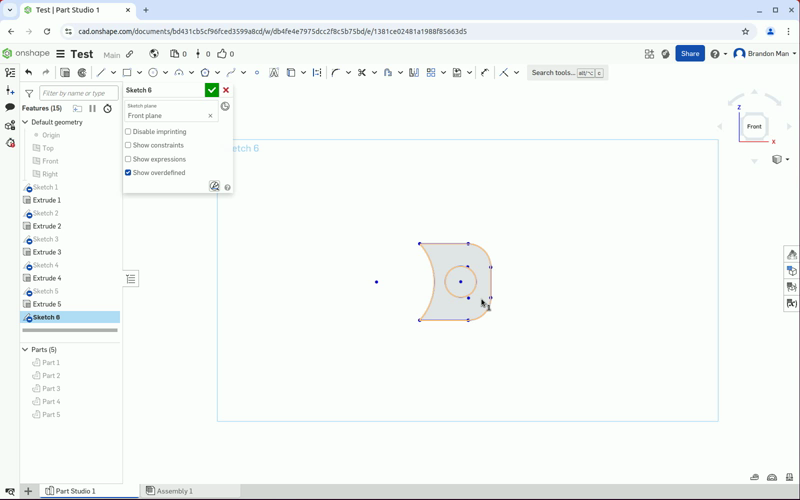
mouse_move(73, 352)
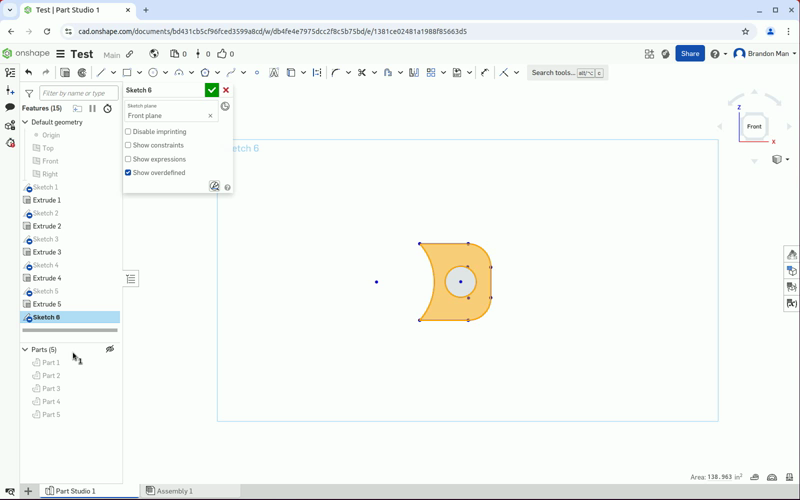
key(shift+y)
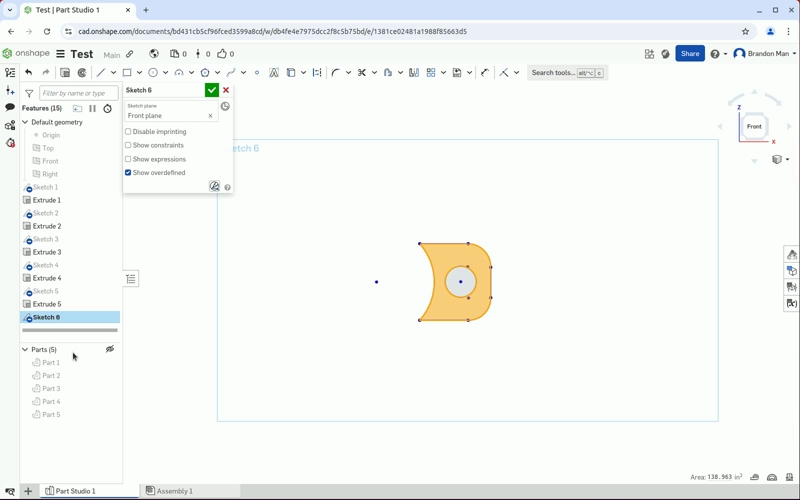
key(shift+e)
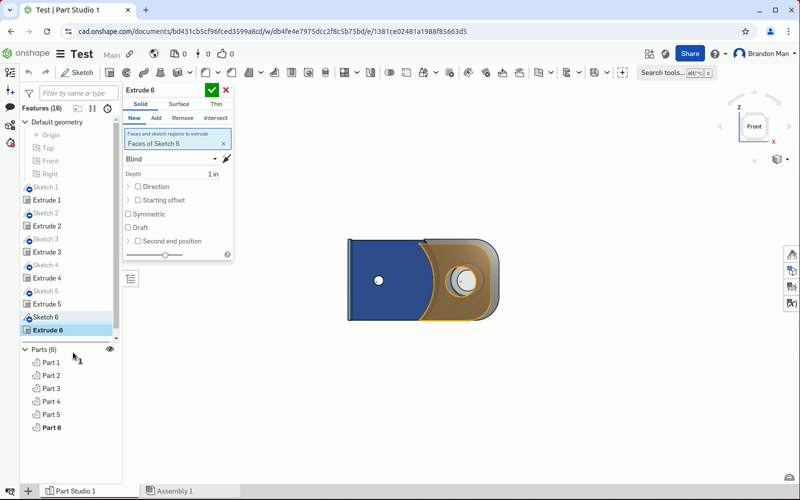
mouse_move(143, 106)
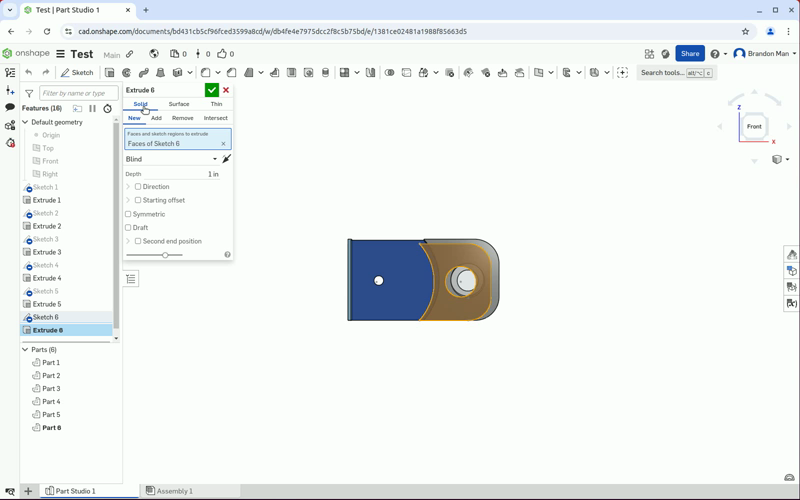
click(143, 106)
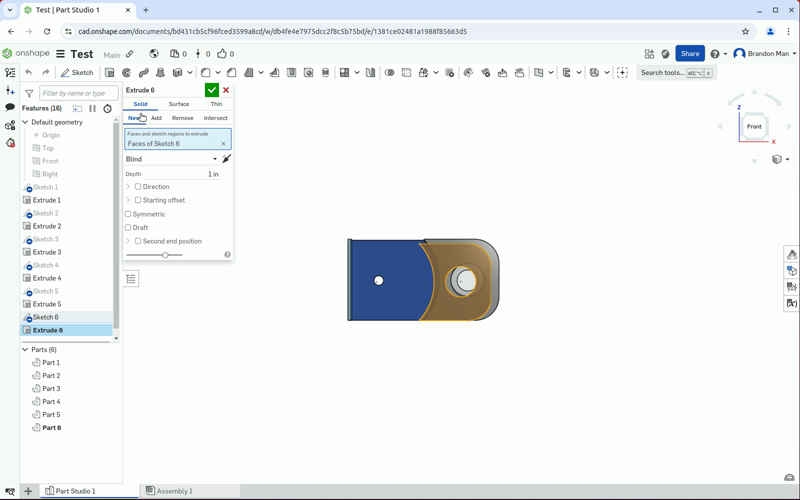
mouse_move(137, 120)
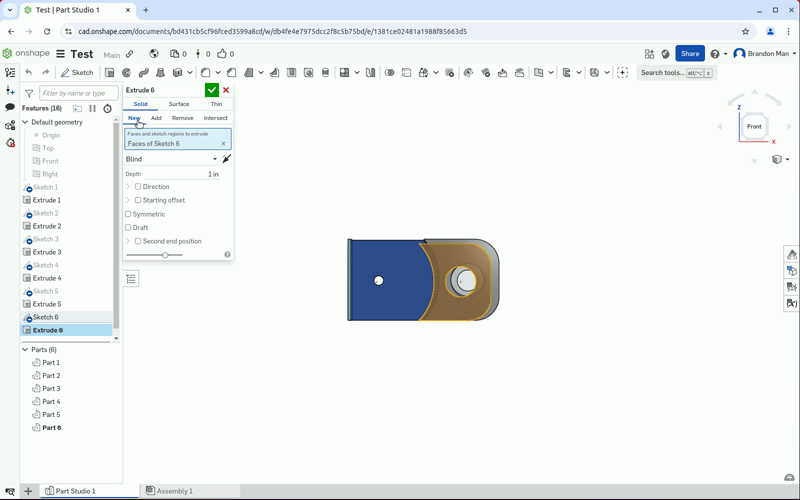
click(137, 120)
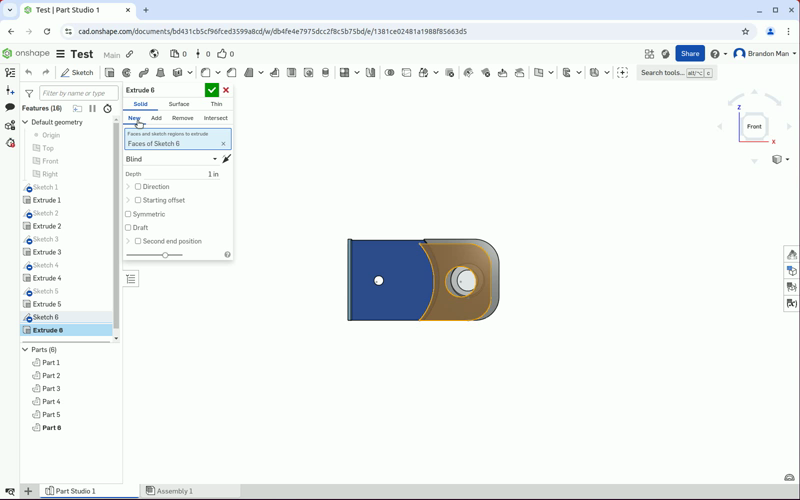
key(tab, 4)
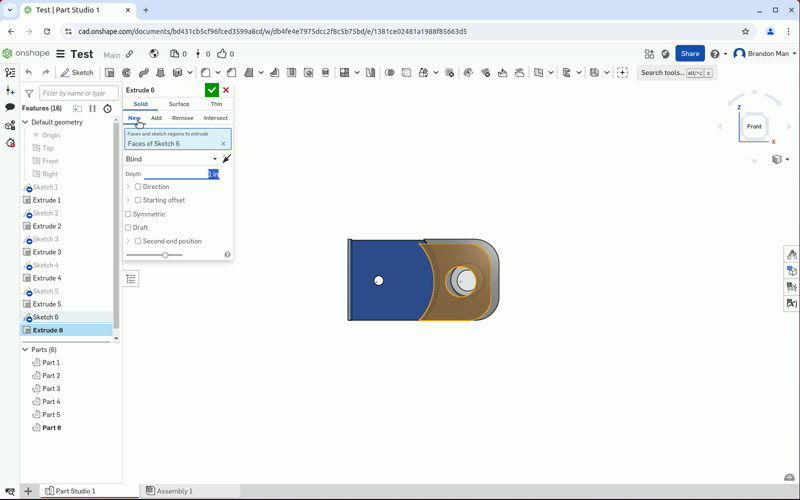
text(-1.444)
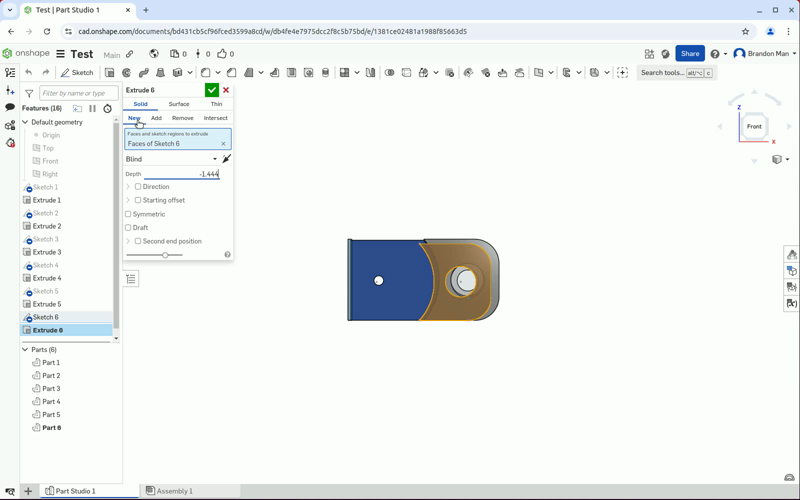
key(enter)
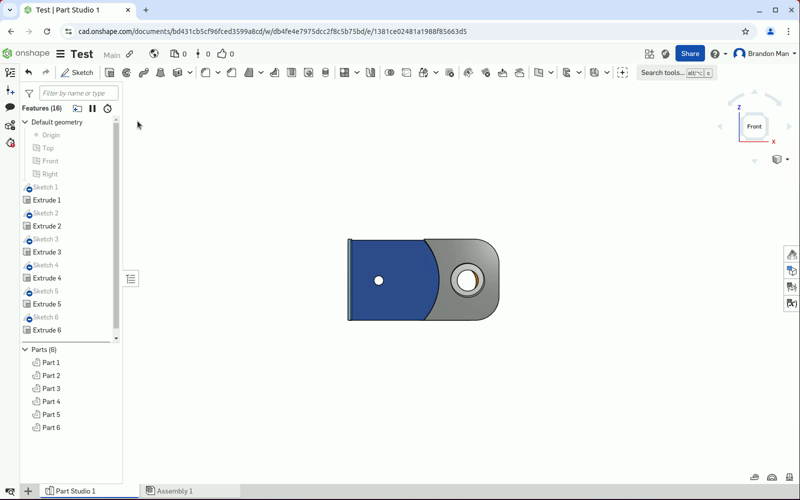
key(shift+h)
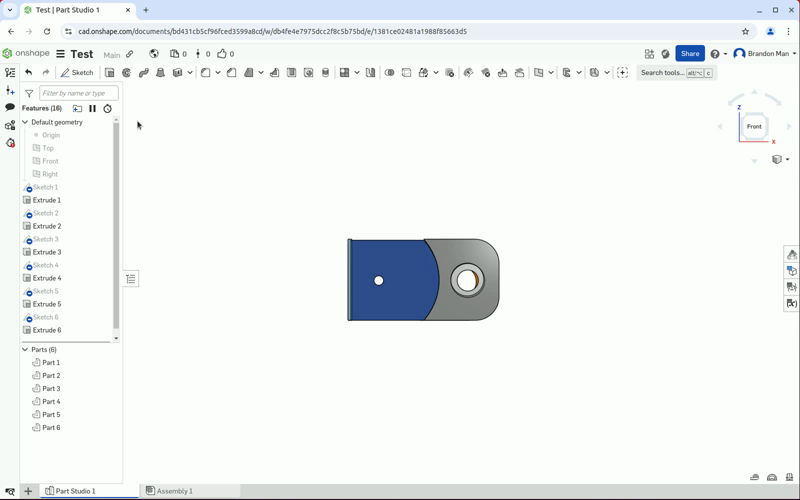
key(shift+h)
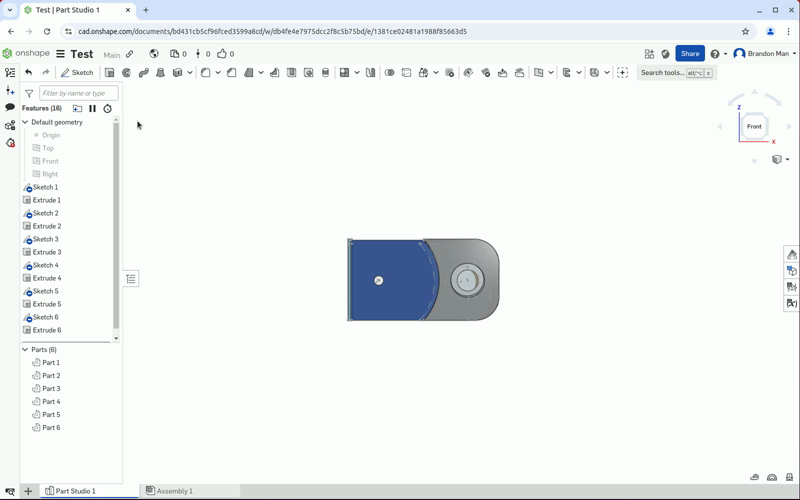
key(shift+7)
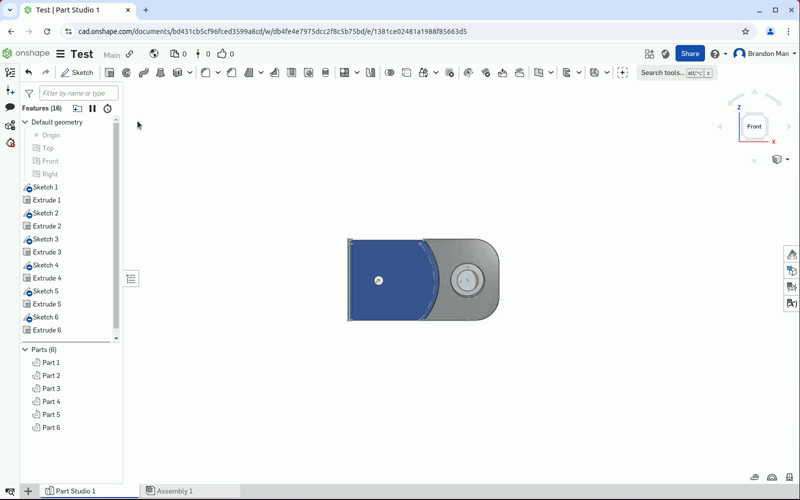
key(left, 2)
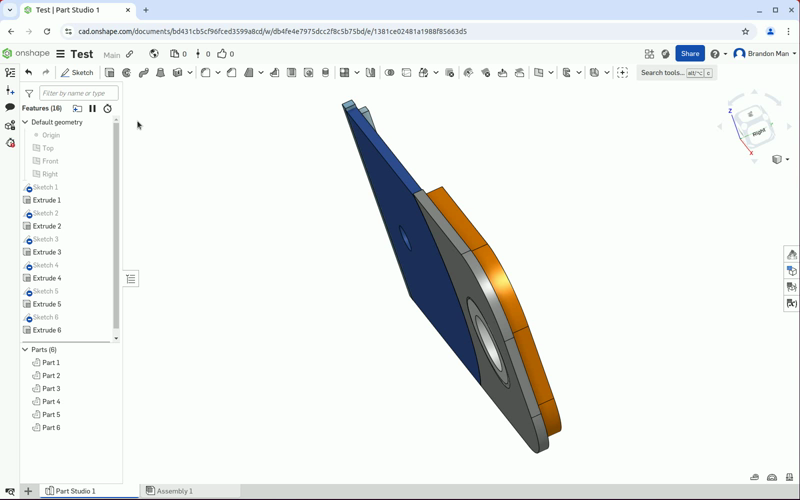
key(down, 2)
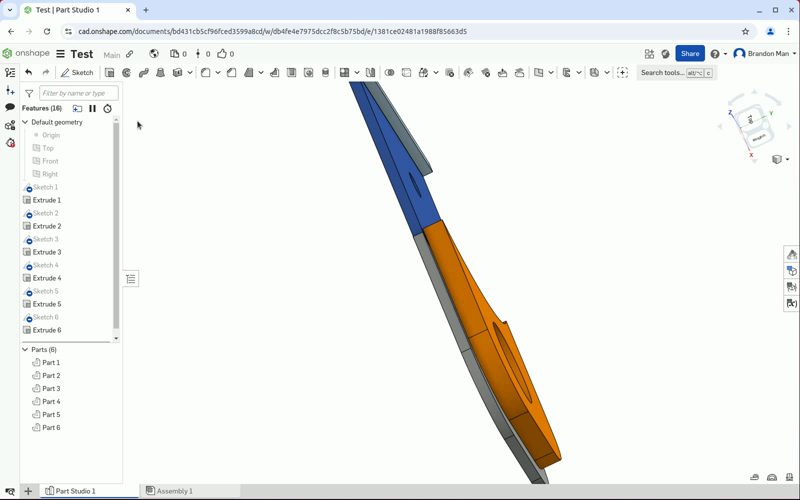
key(up, 2)
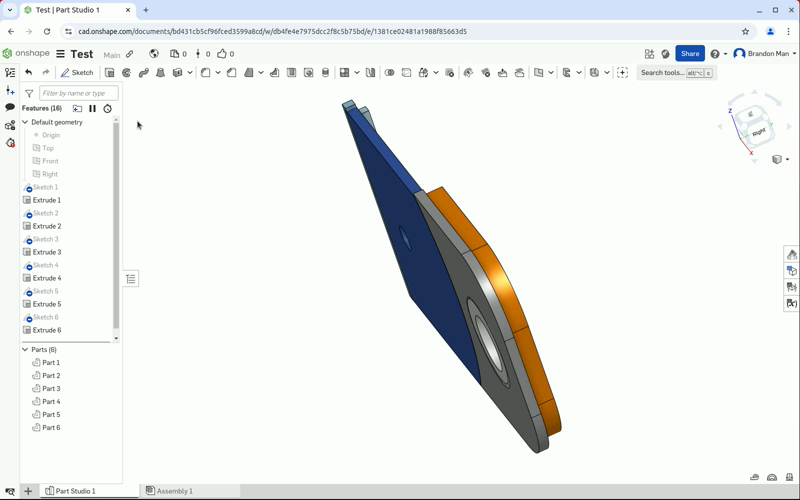
key(right, 2)
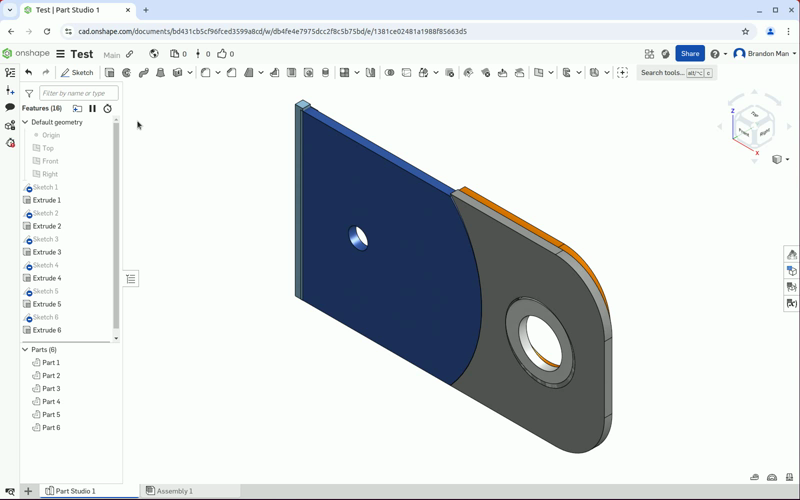
mouse_move(69, 189)
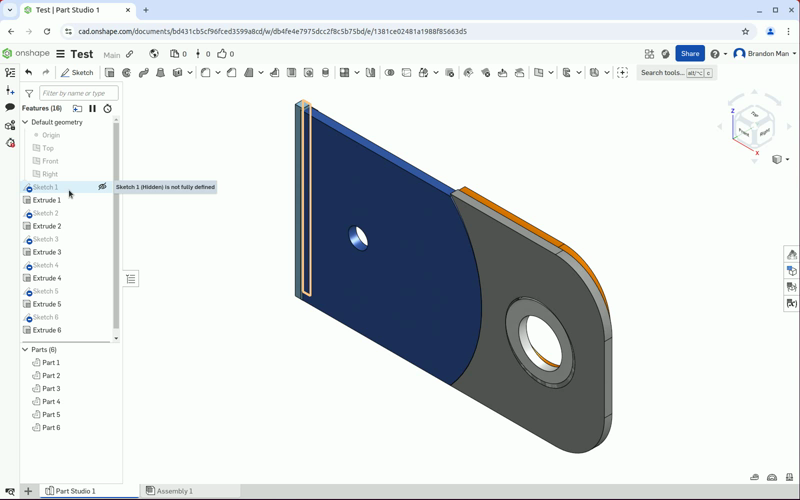
click(69, 189)